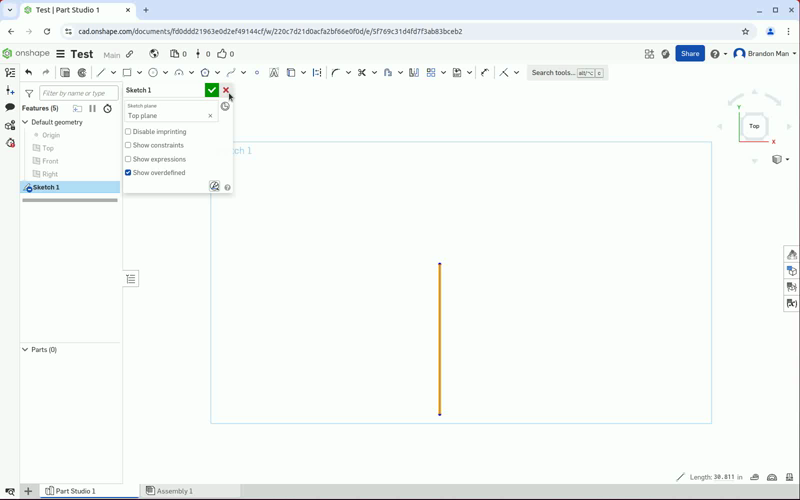
key(shift+h)
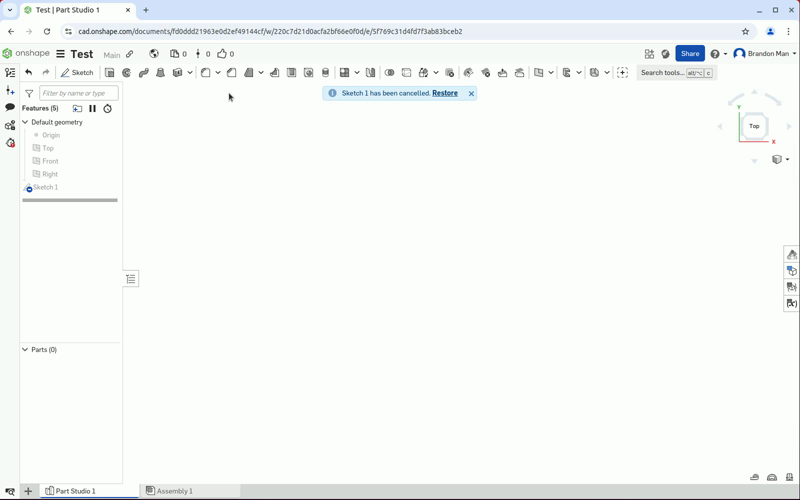
mouse_move(73, 352)
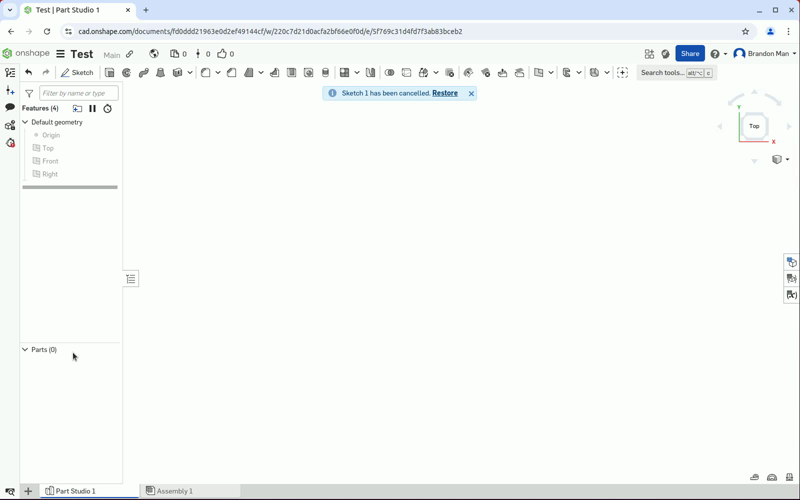
key(y)
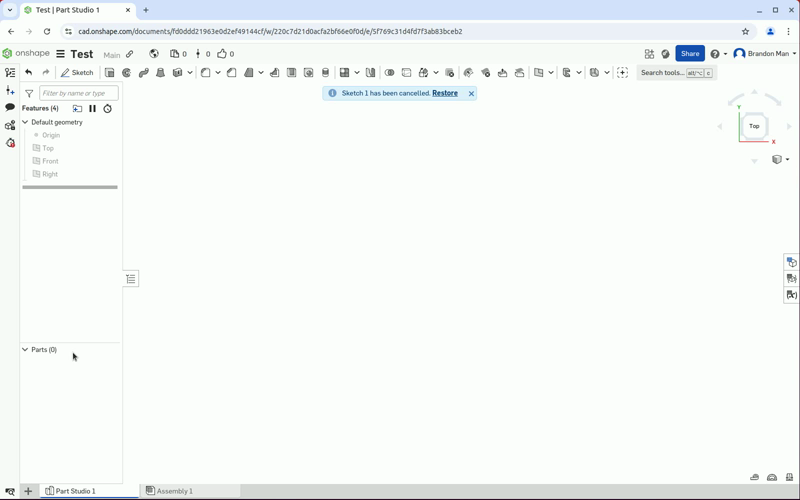
key(shift+p)
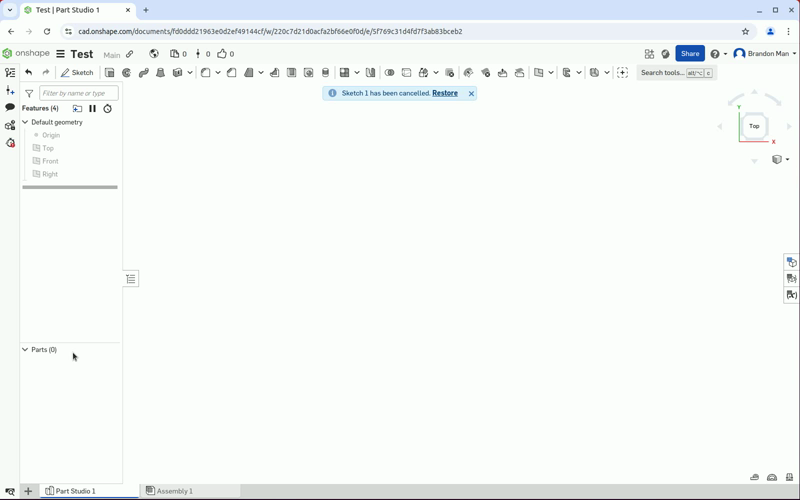
key(space)
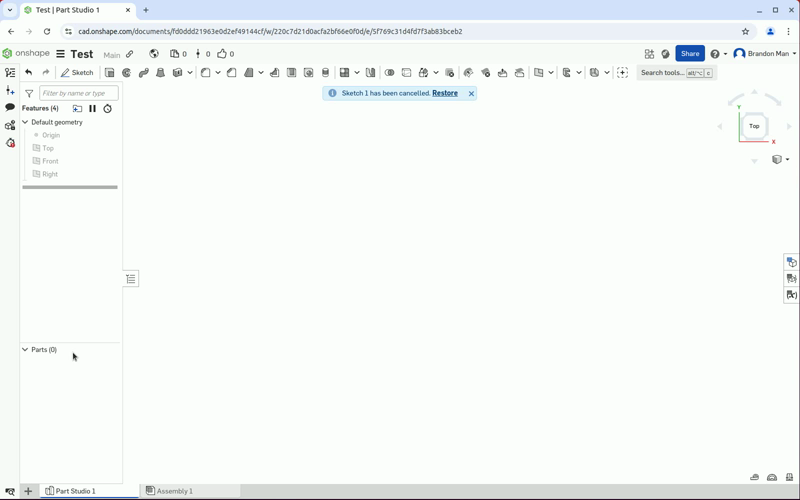
key_down(shift)
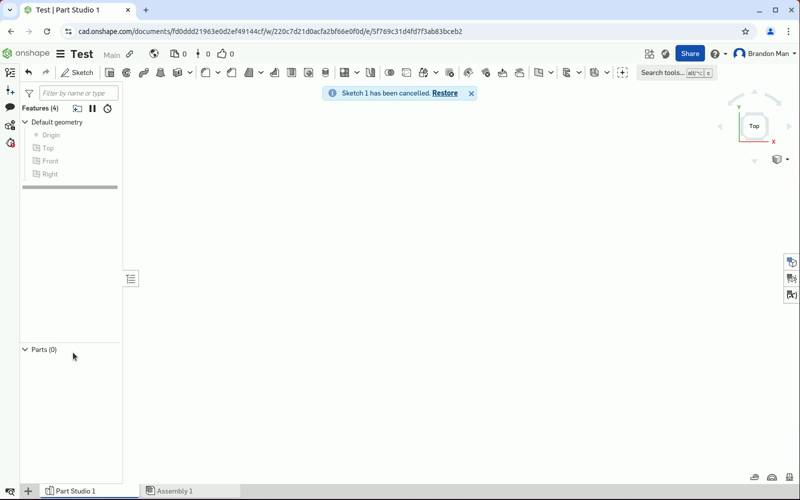
key(up)
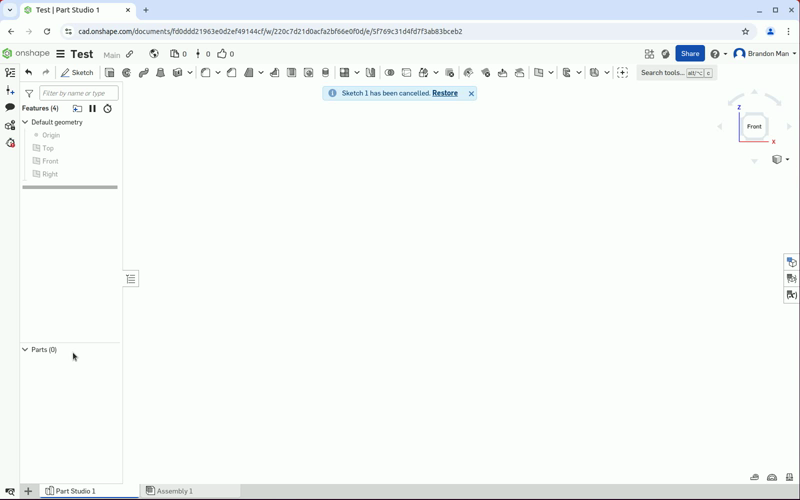
key_up(shift)
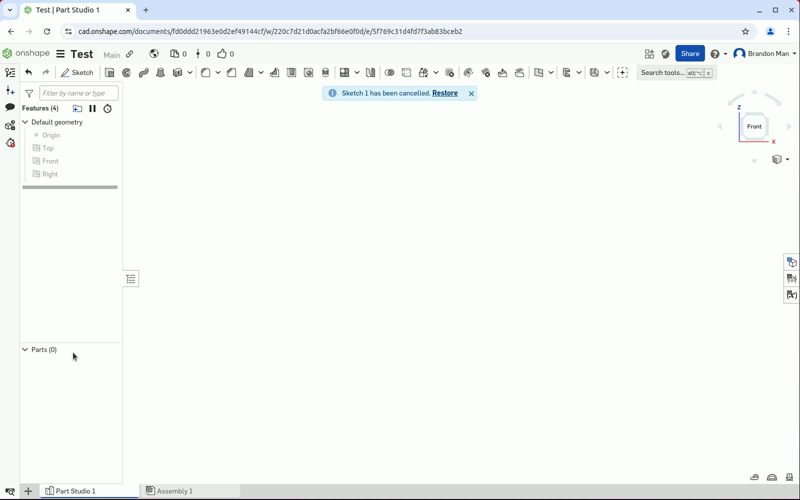
mouse_move(73, 352)
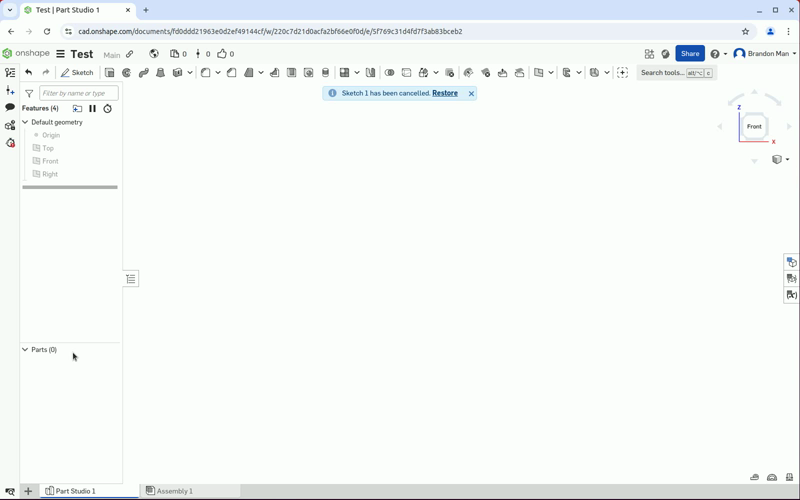
key(shift+y)
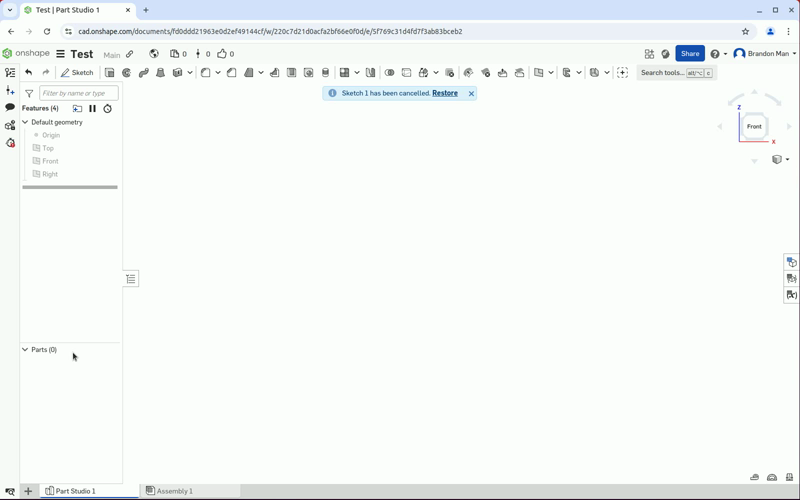
key(shift+s)
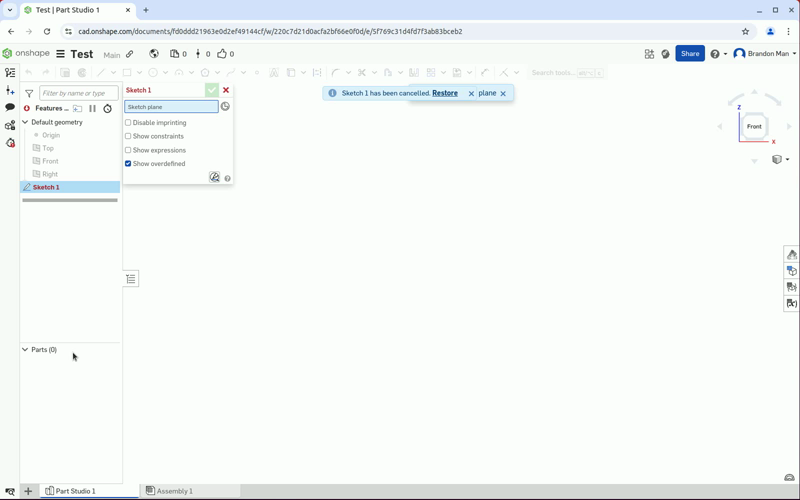
mouse_move(73, 163)
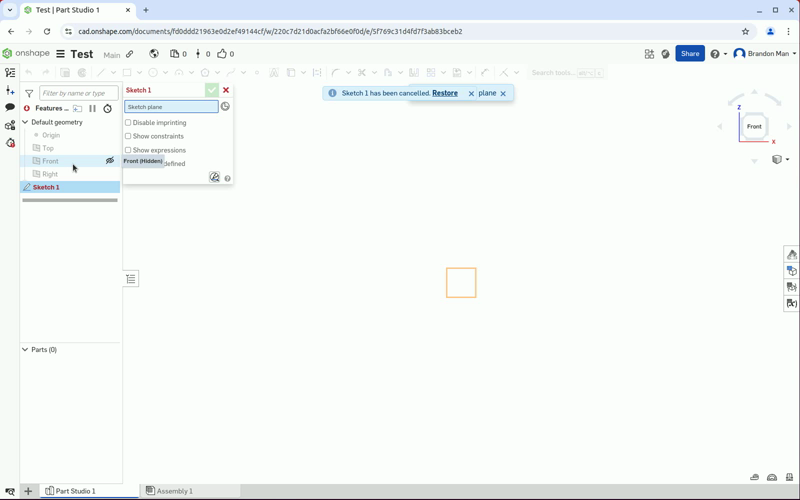
click(73, 163)
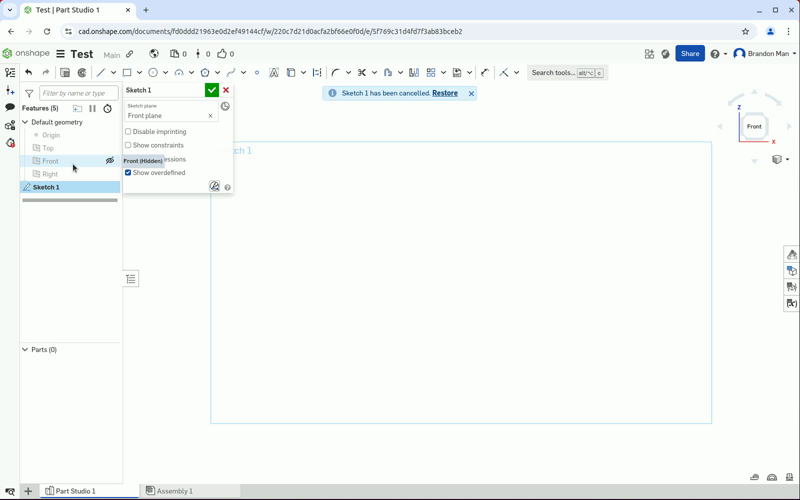
mouse_move(73, 352)
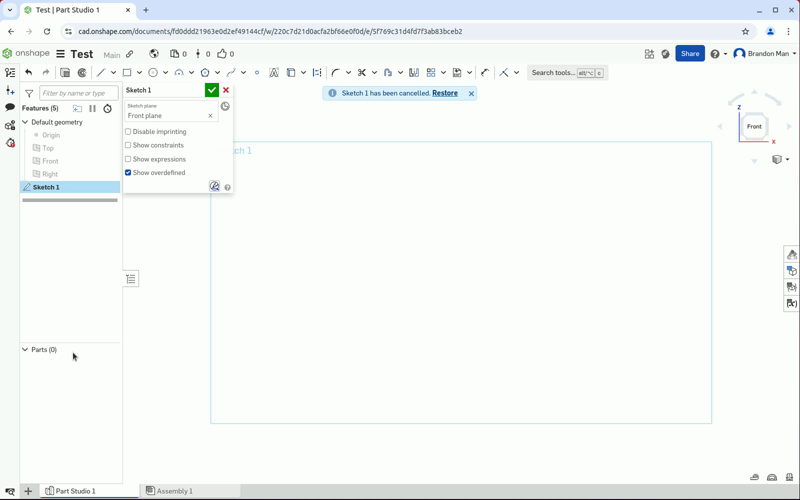
key(y)
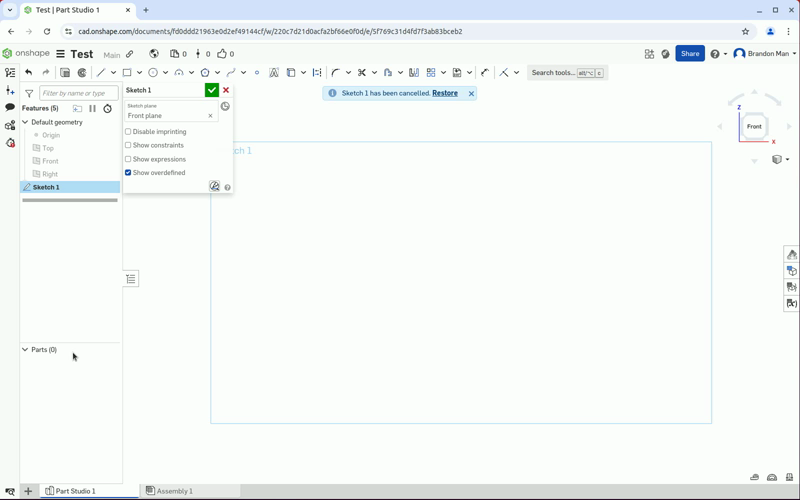
key(l)
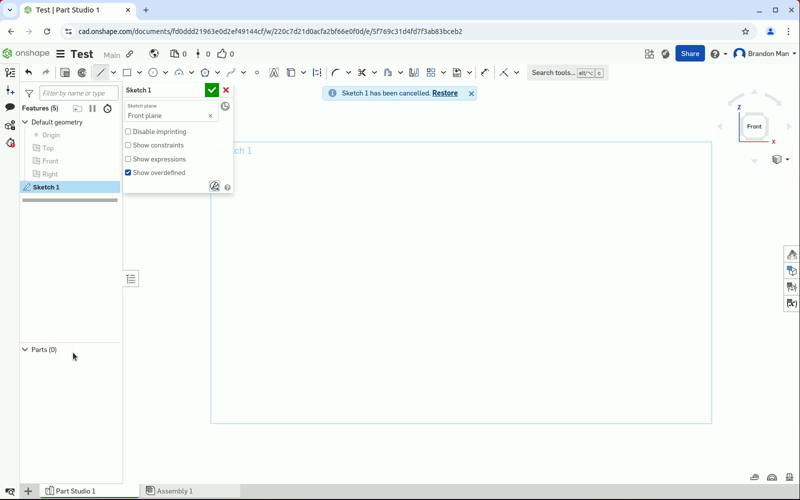
key_down(shift)
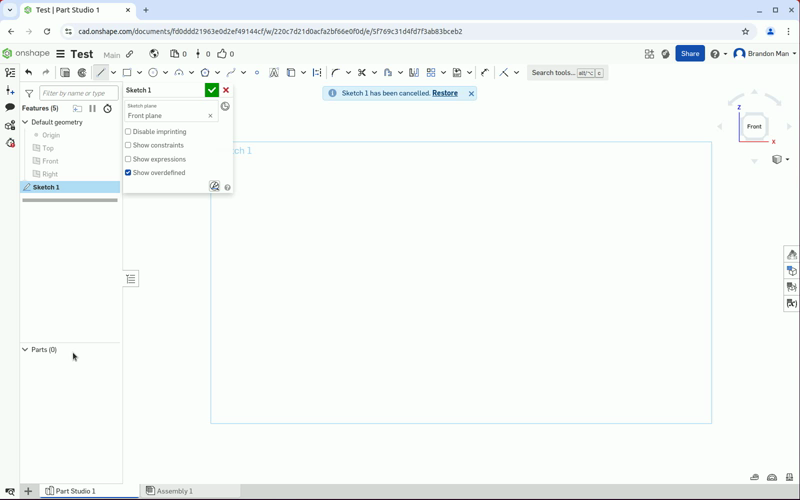
mouse_move(477, 266)
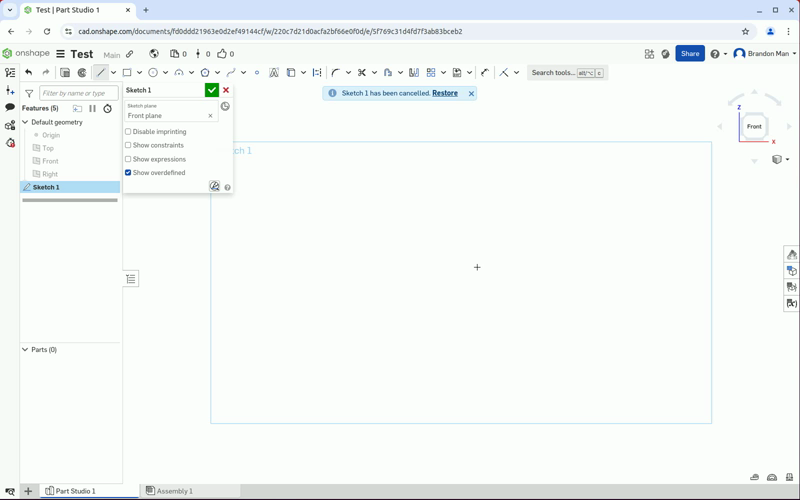
click(477, 266)
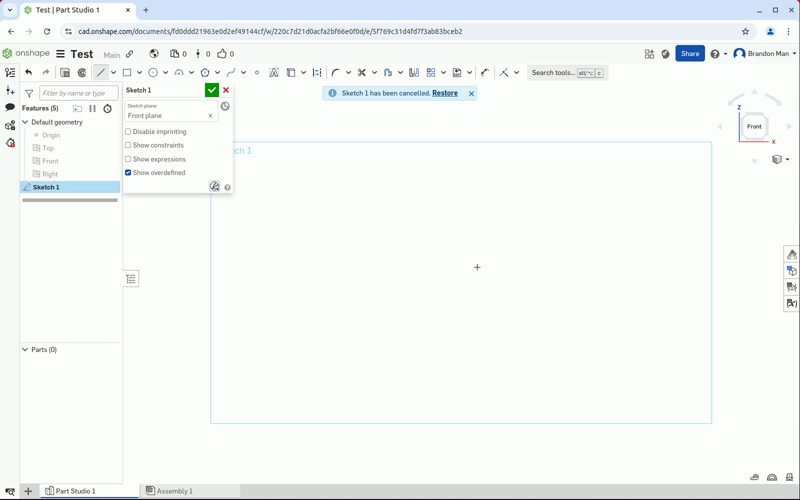
key_up(shift)
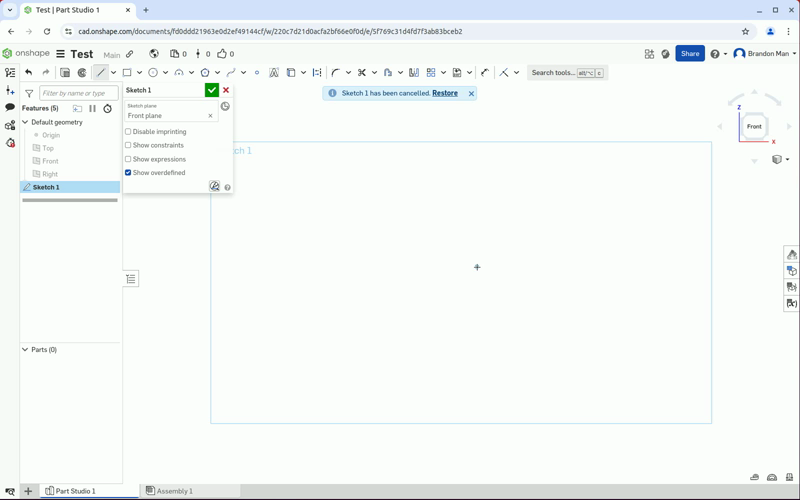
key_down(shift)
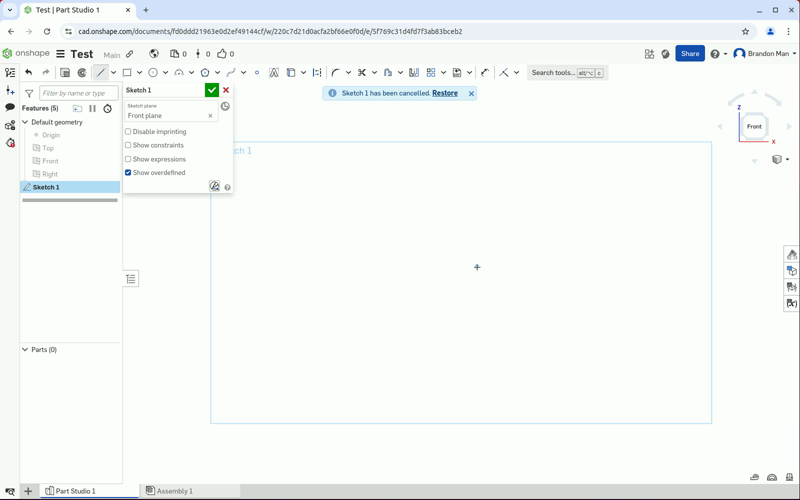
mouse_move(507, 266)
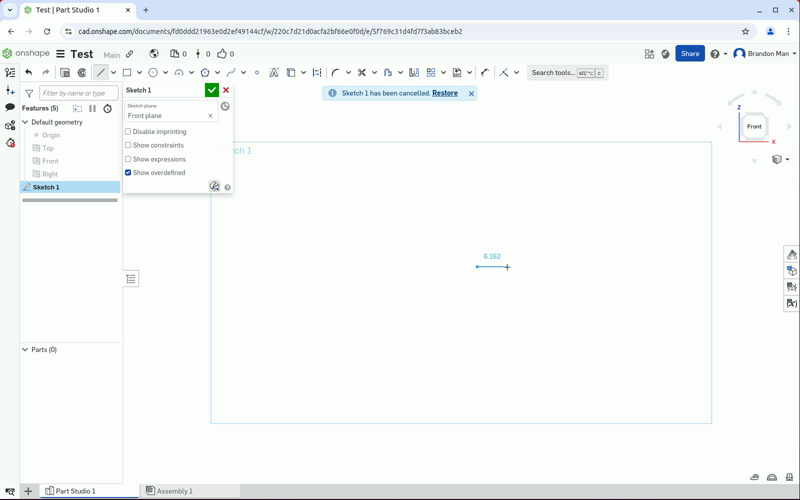
mouse_move(486, 265)
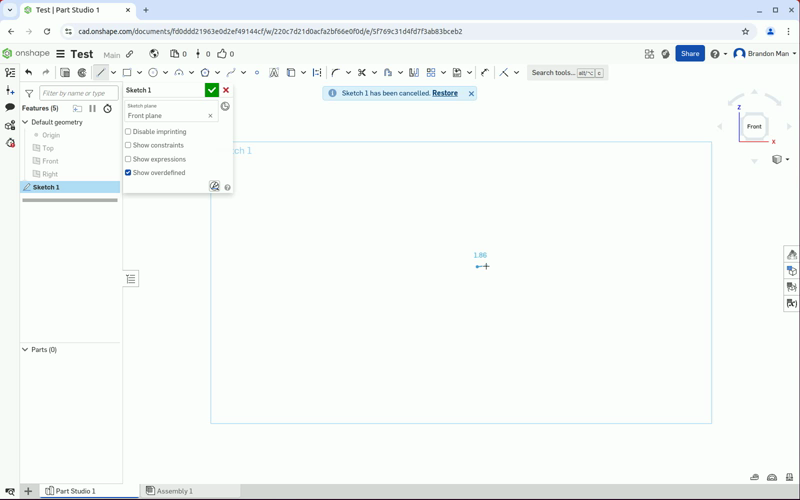
click(486, 265)
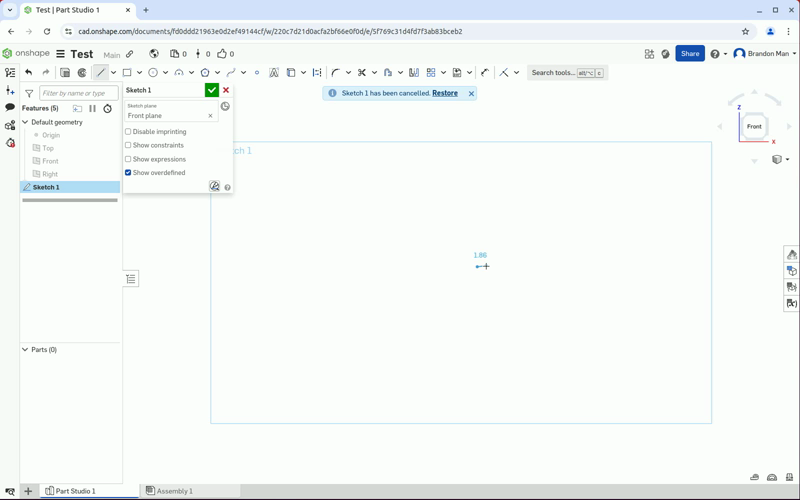
key_up(shift)
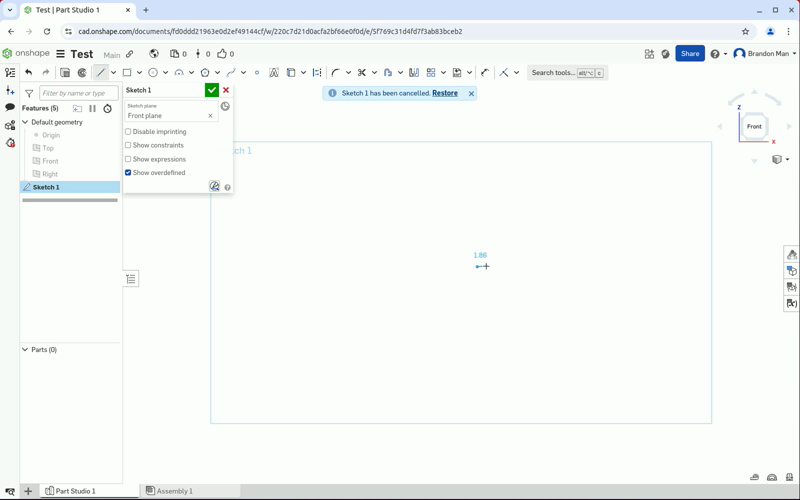
key(esc)
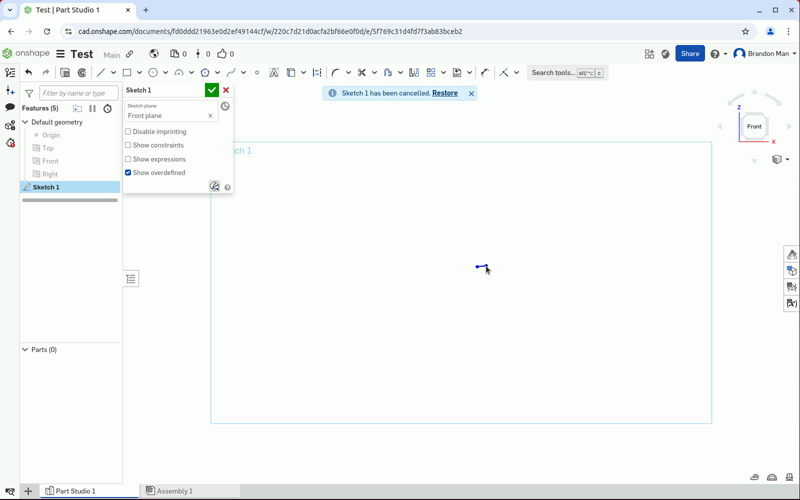
key(a)
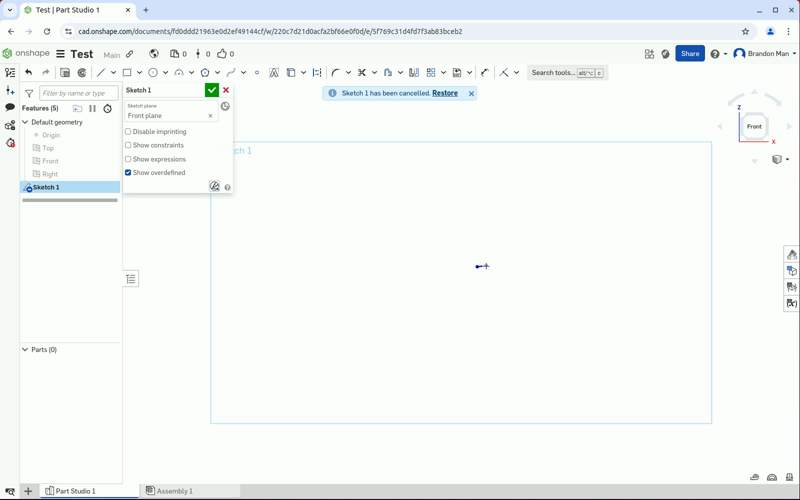
mouse_move(486, 265)
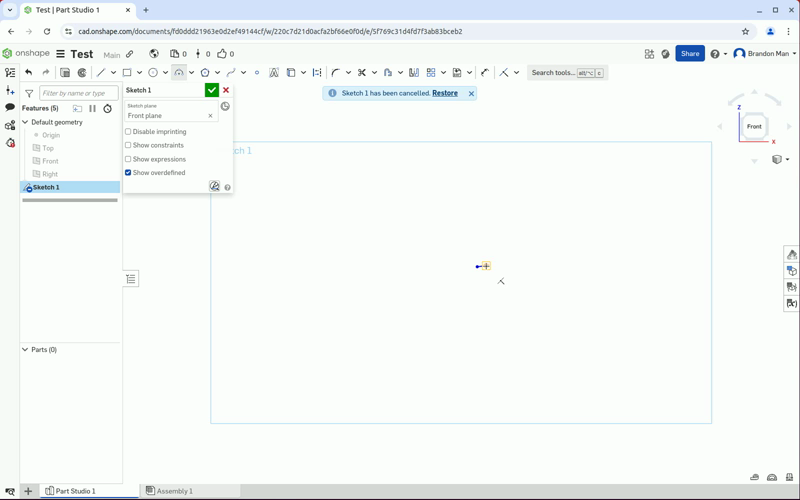
click(486, 265)
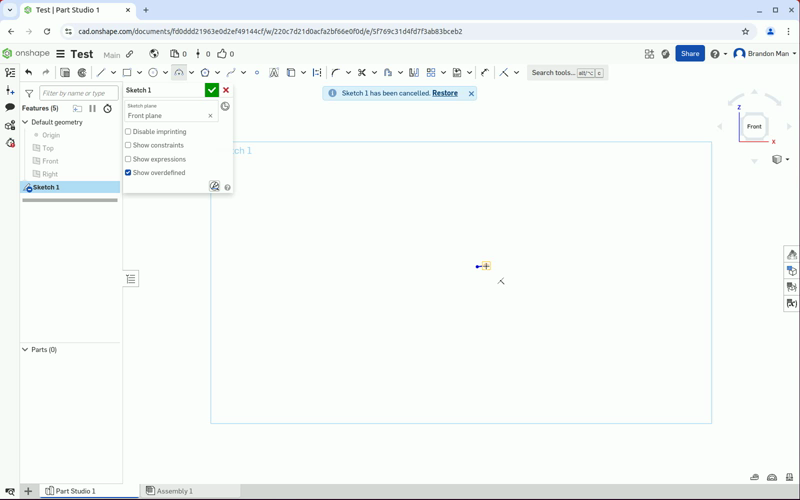
key_down(shift)
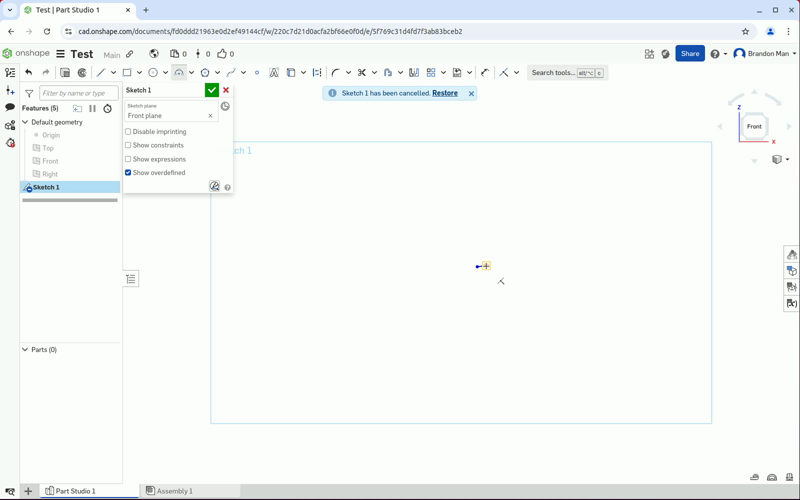
mouse_move(490, 265)
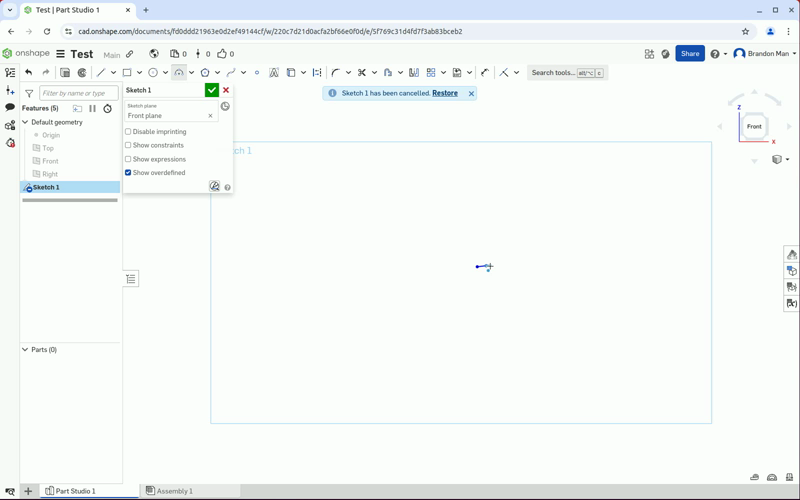
scroll(6)
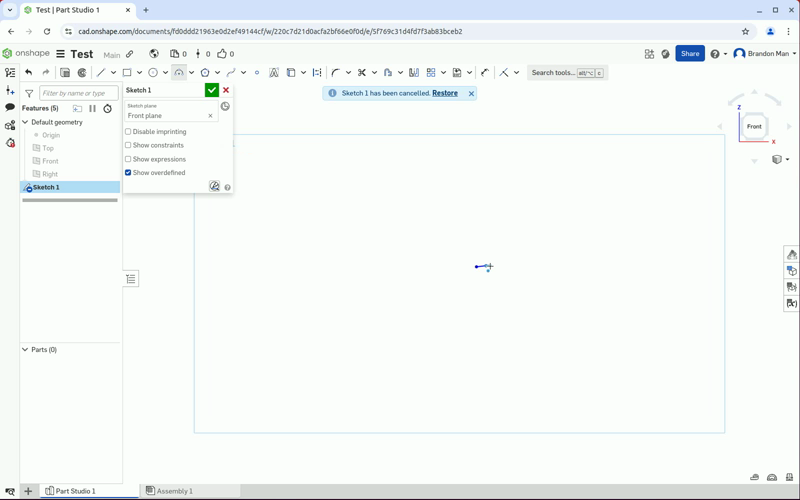
scroll(6)
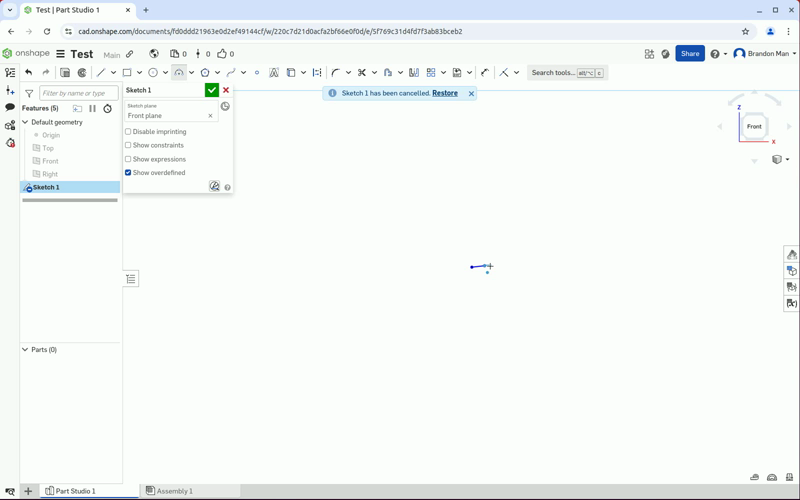
scroll(6)
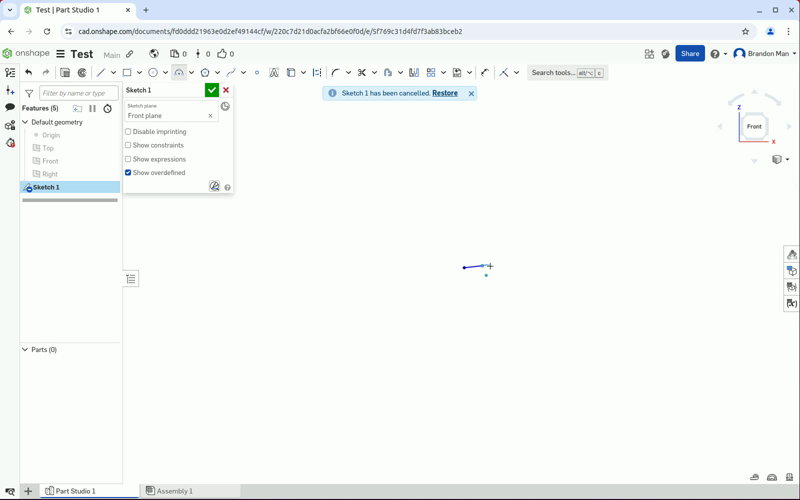
scroll(6)
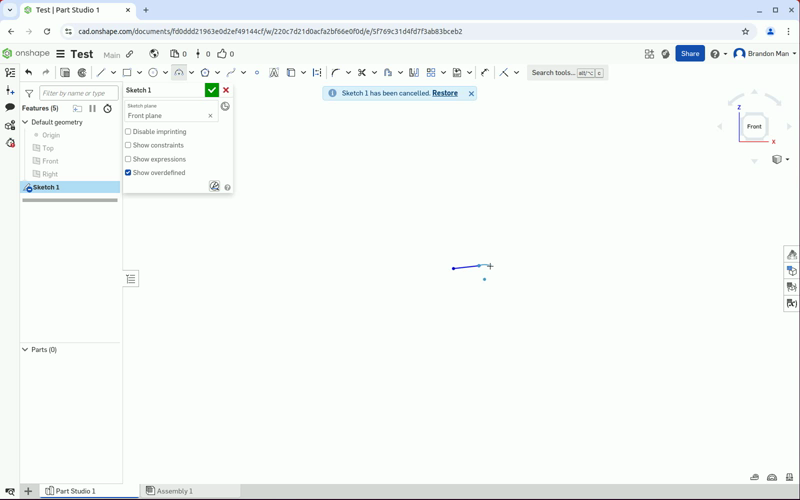
scroll(6)
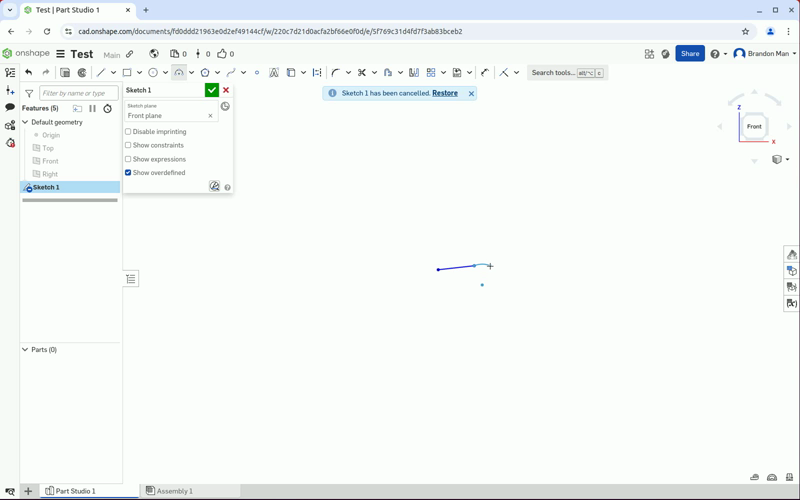
scroll(6)
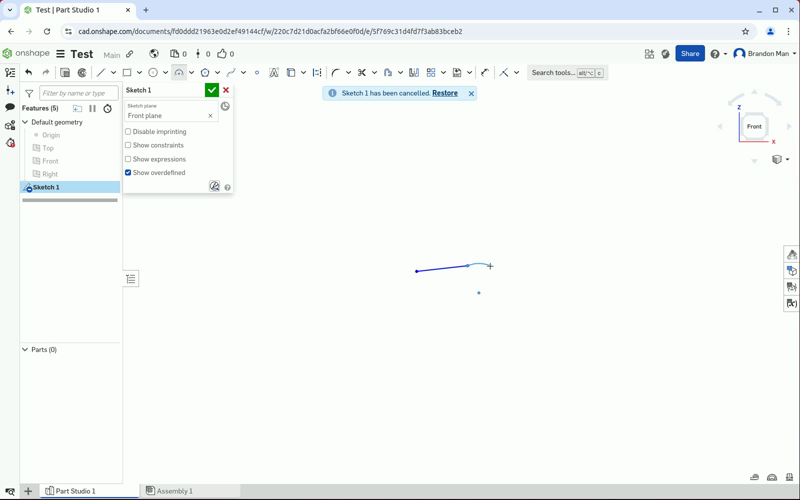
scroll(6)
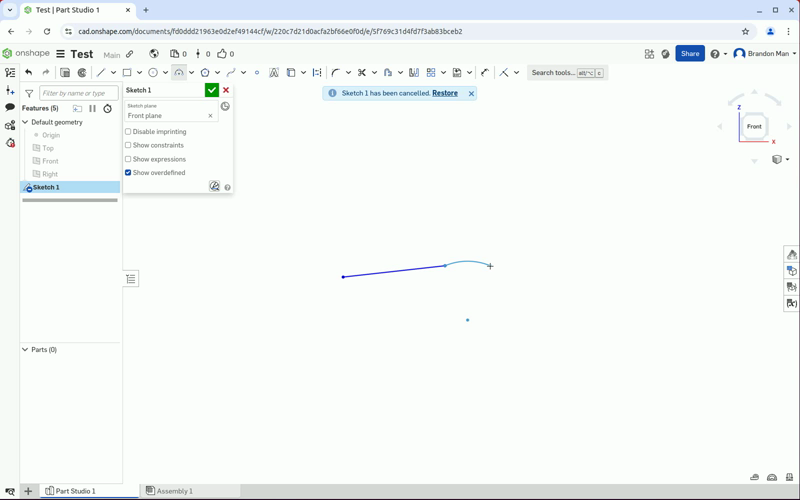
click(490, 265)
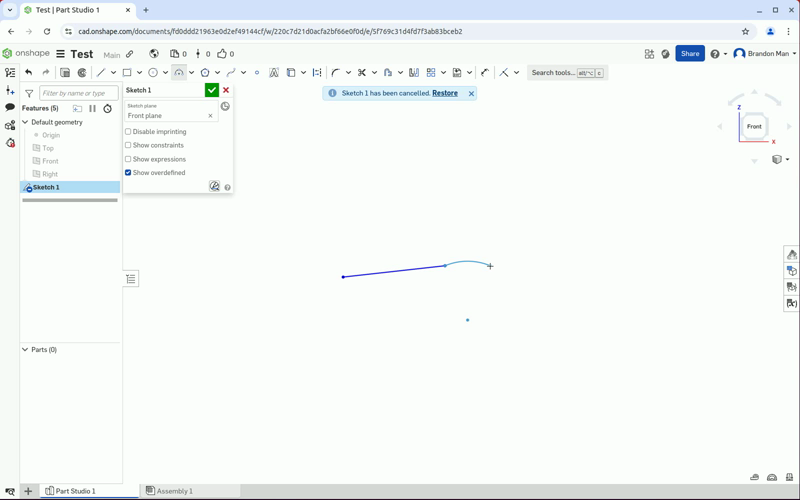
scroll(-6)
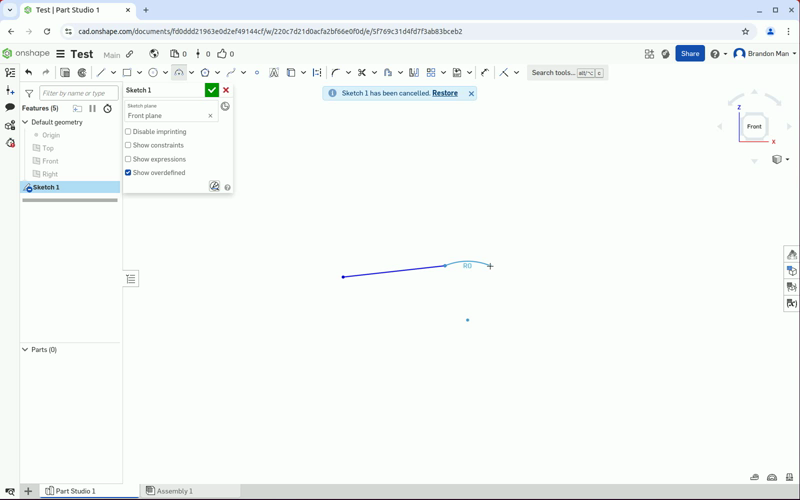
scroll(-6)
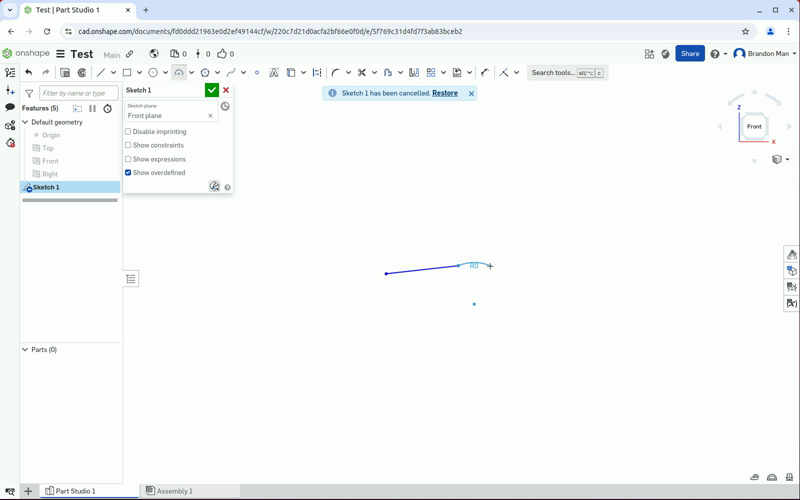
scroll(-6)
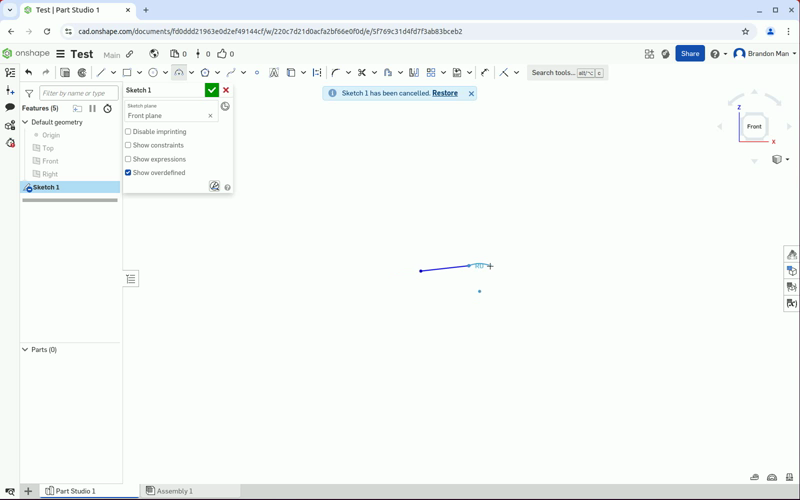
scroll(-6)
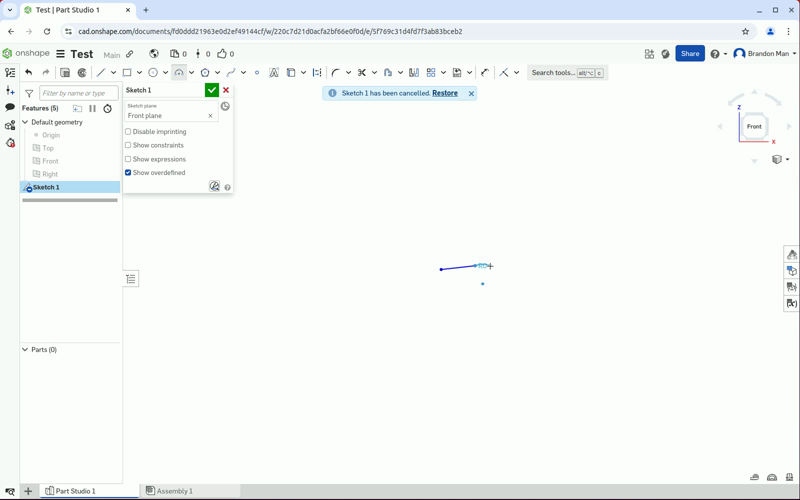
scroll(-6)
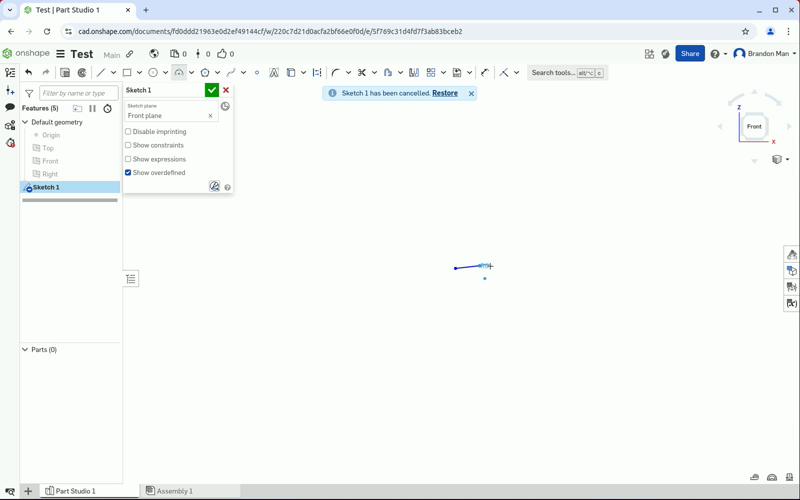
scroll(-6)
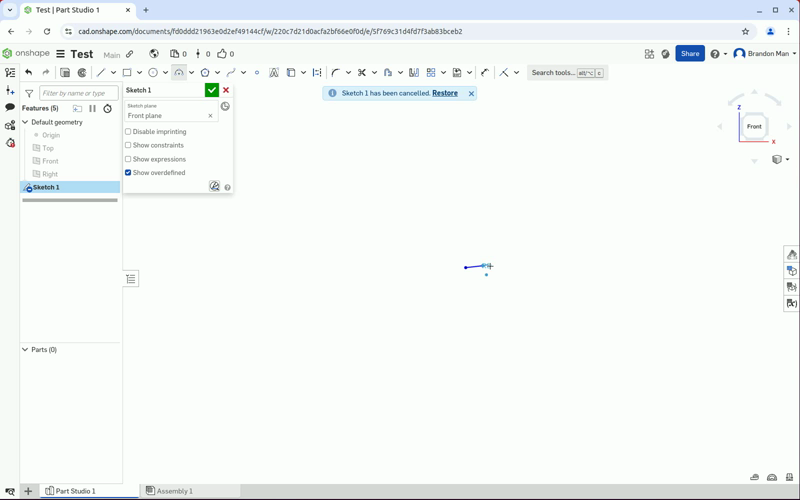
scroll(-6)
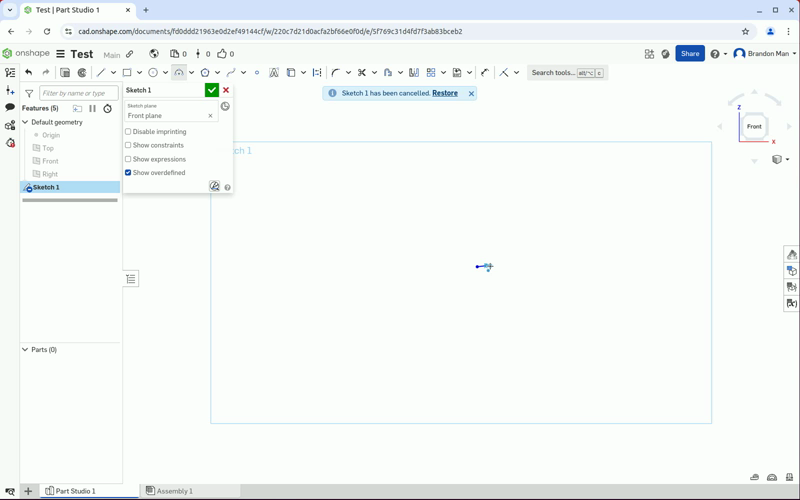
mouse_move(488, 264)
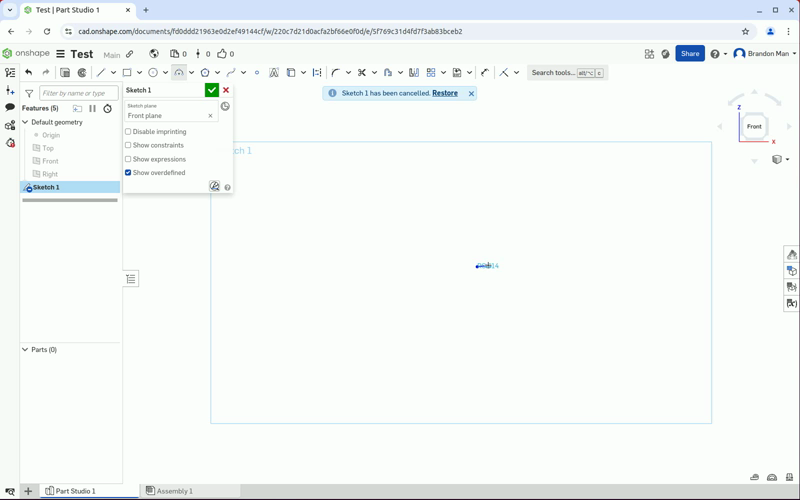
scroll(6)
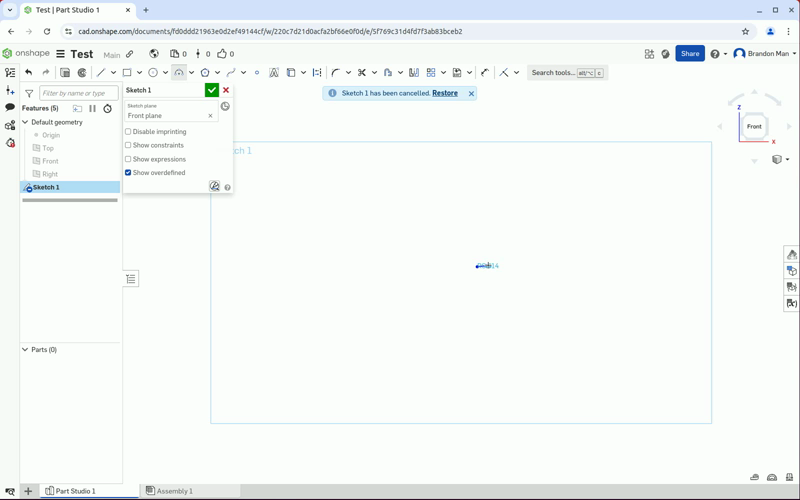
scroll(6)
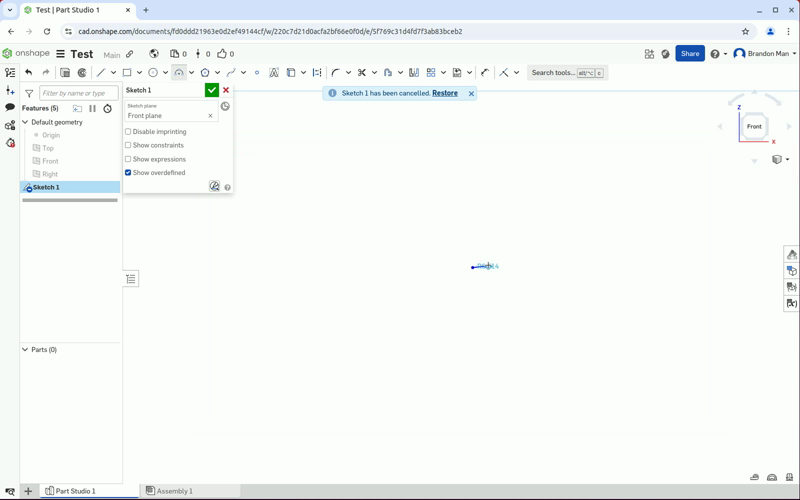
scroll(6)
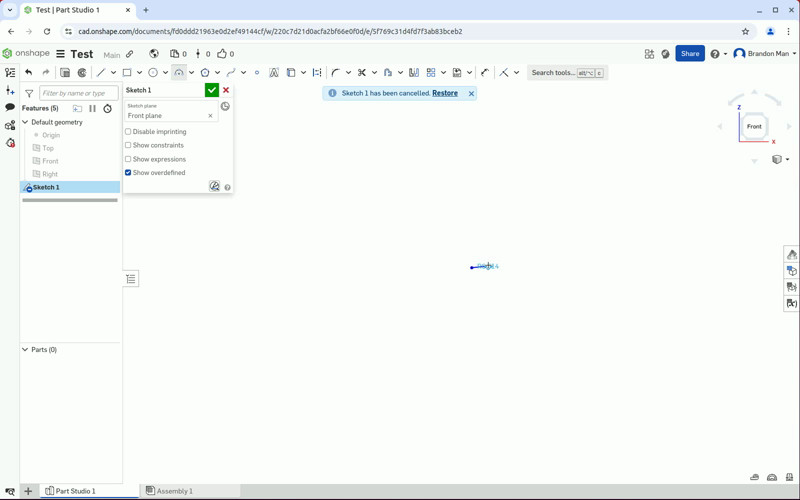
scroll(6)
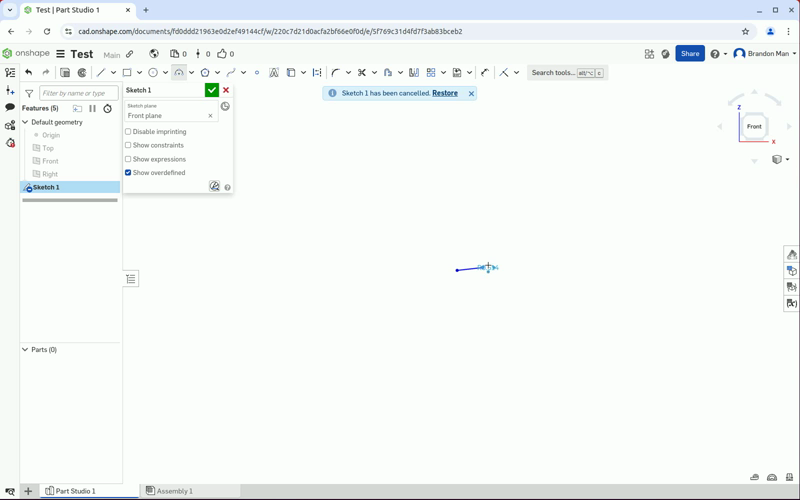
scroll(6)
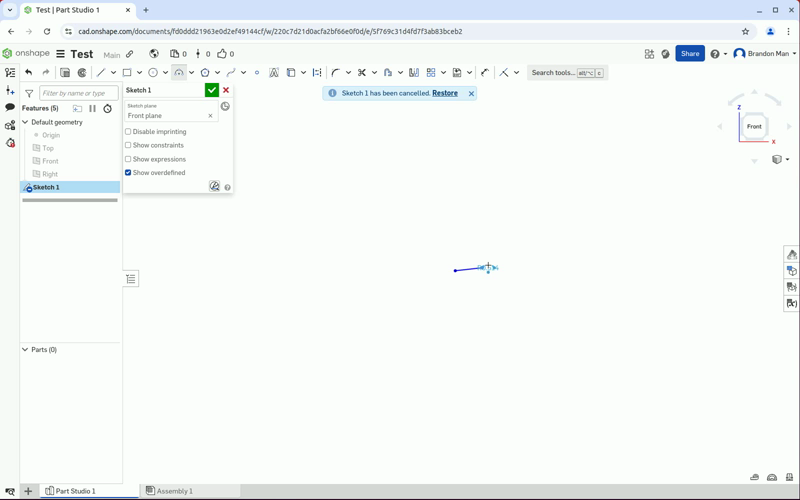
scroll(6)
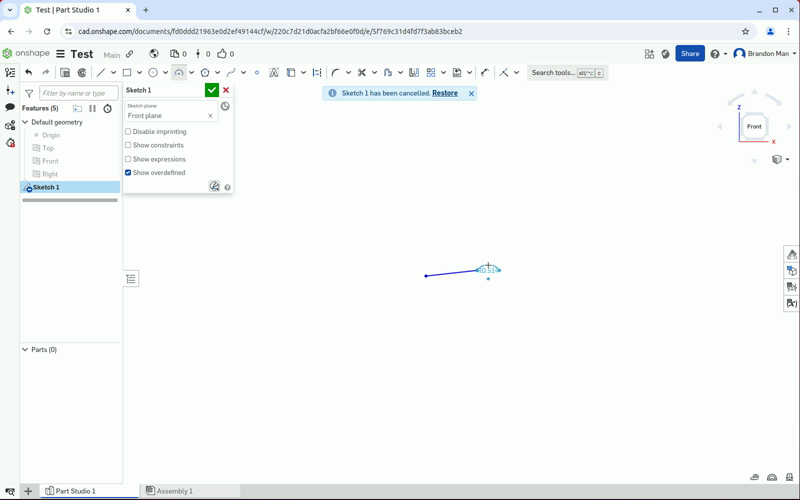
scroll(6)
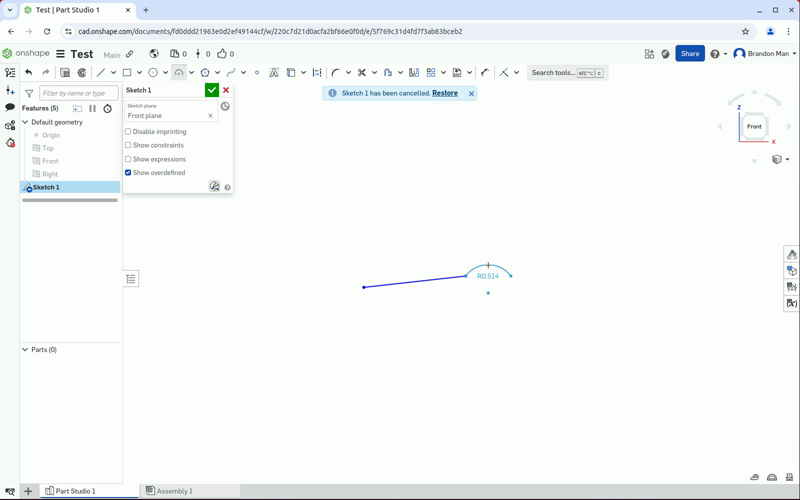
click(488, 264)
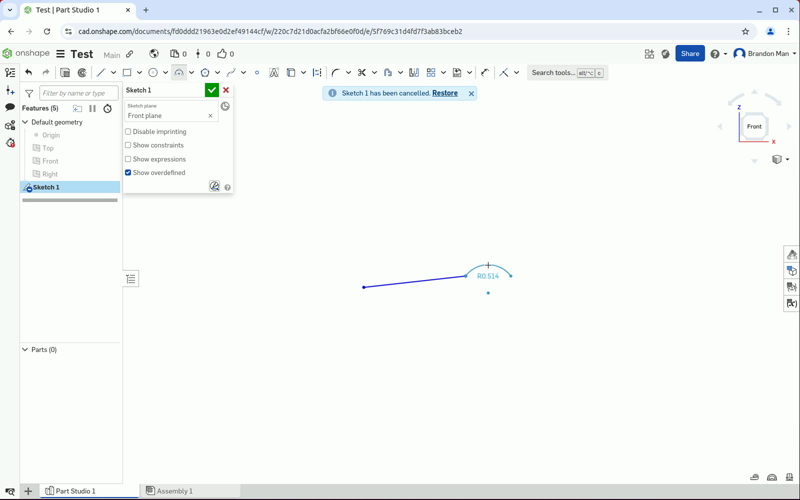
scroll(-6)
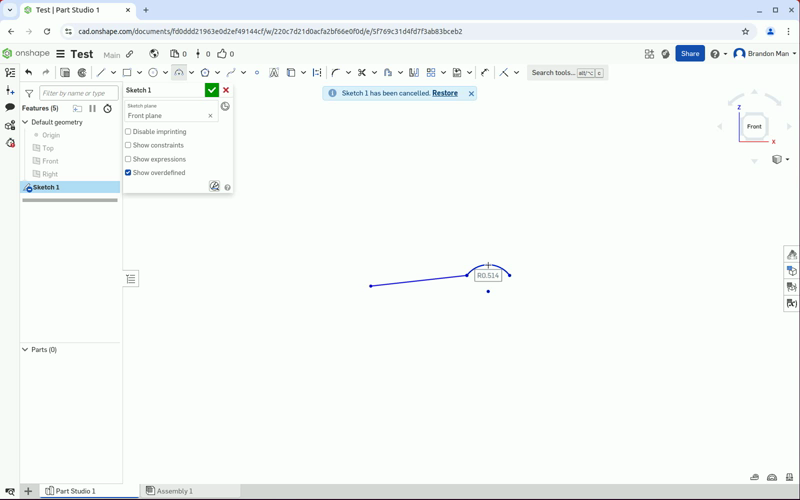
scroll(-6)
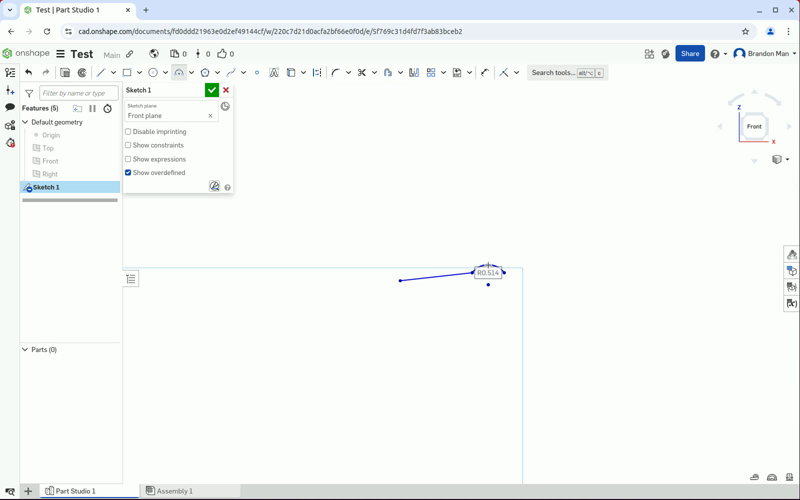
scroll(-6)
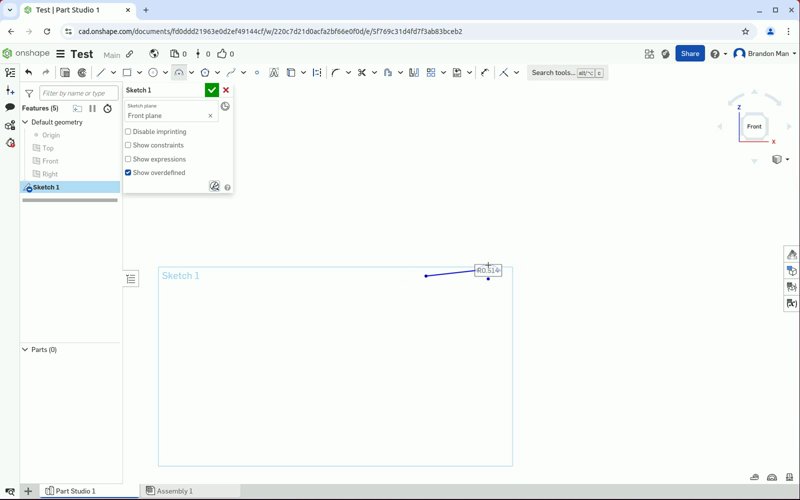
scroll(-6)
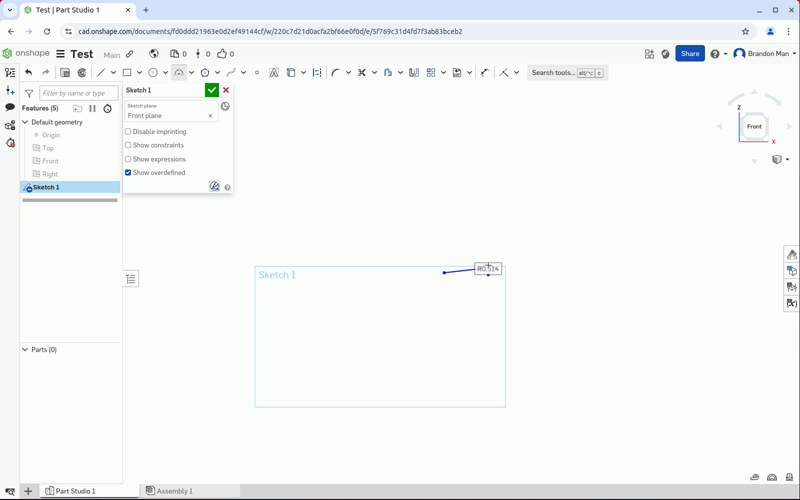
scroll(-6)
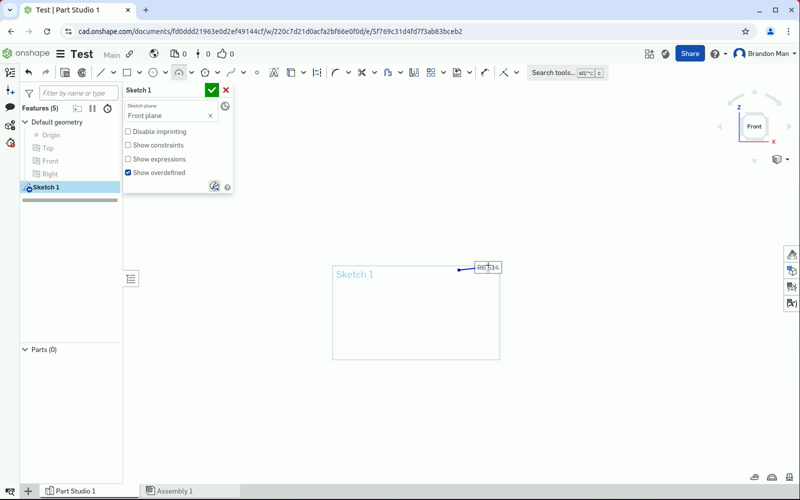
scroll(-6)
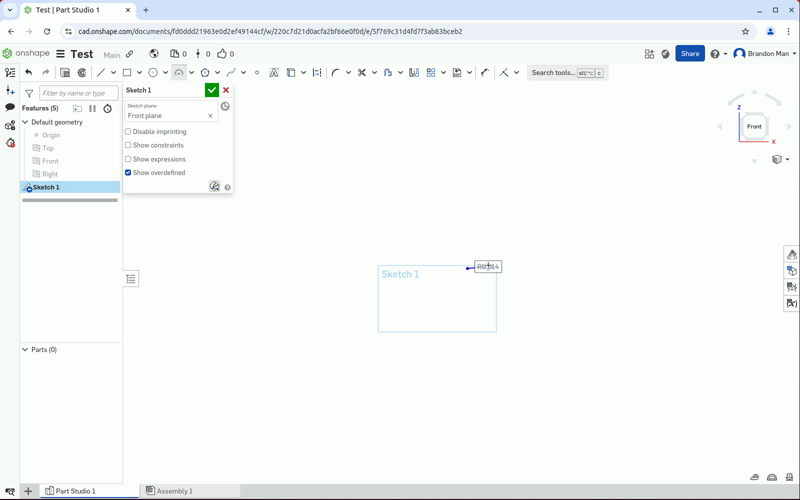
scroll(-6)
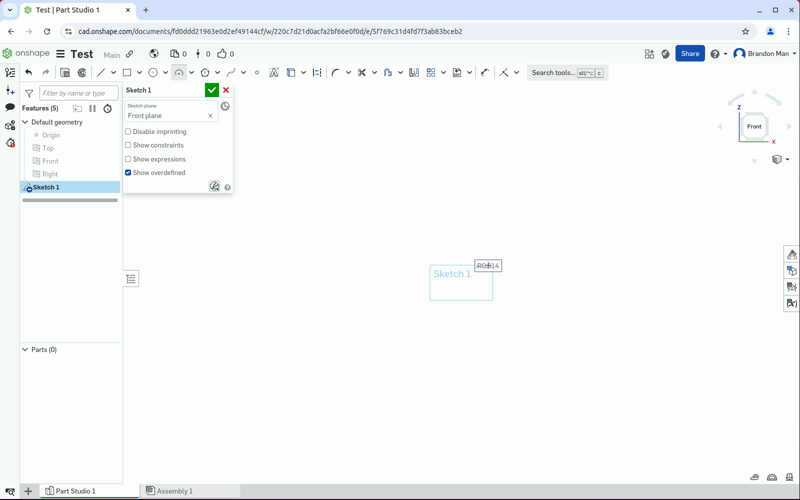
key_up(shift)
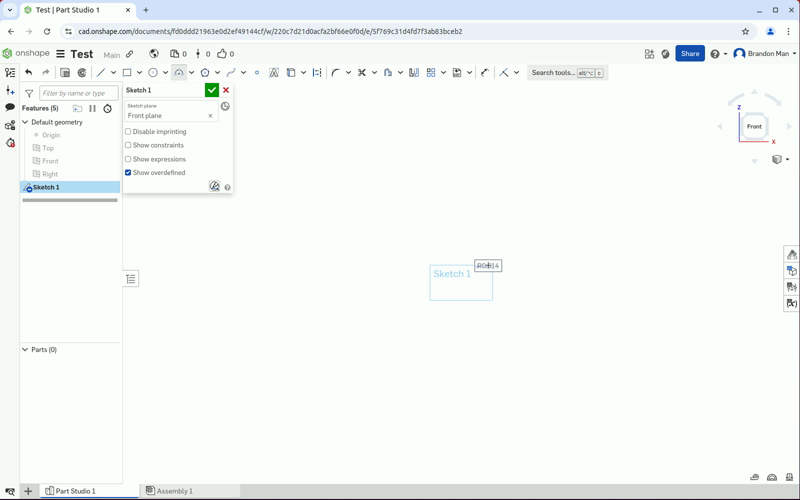
key(esc)
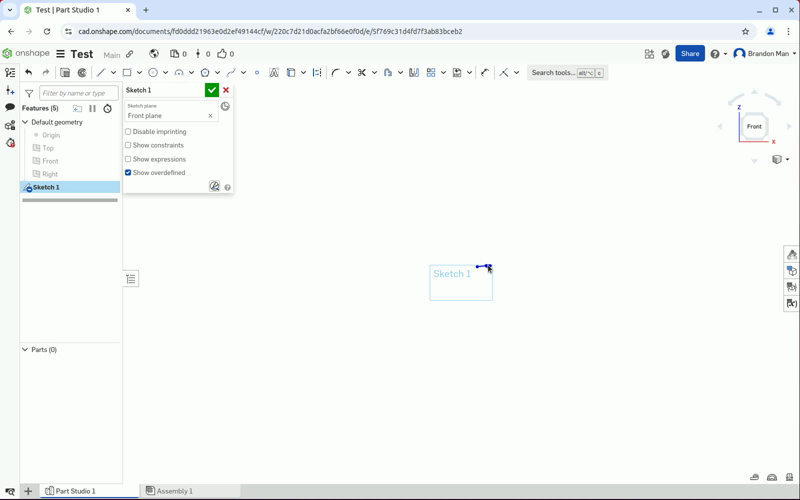
key(l)
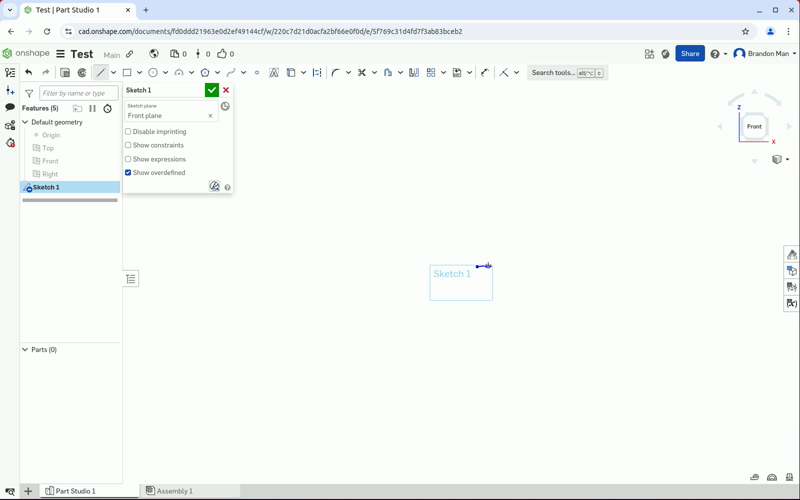
mouse_move(490, 265)
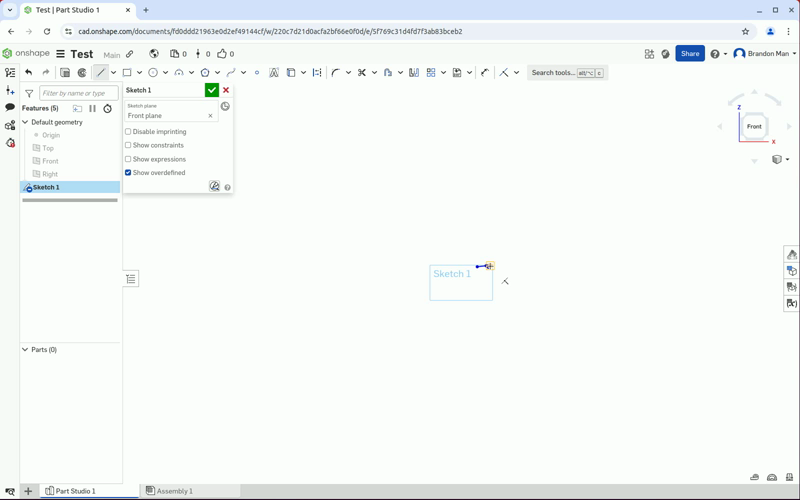
scroll(6)
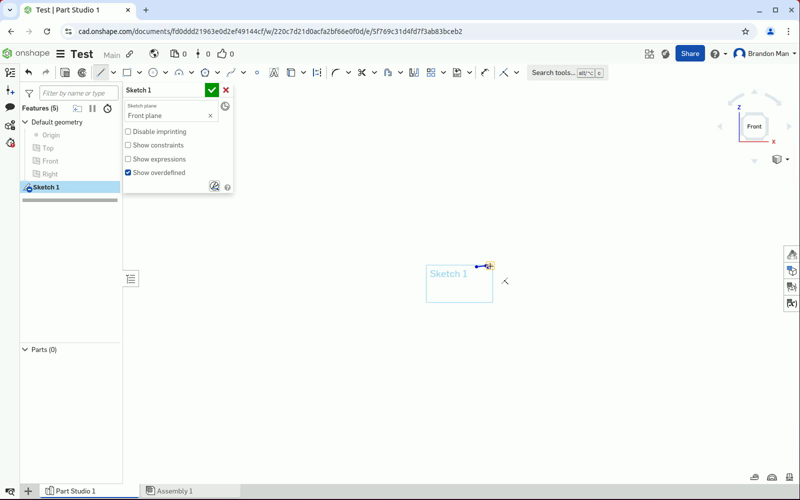
scroll(6)
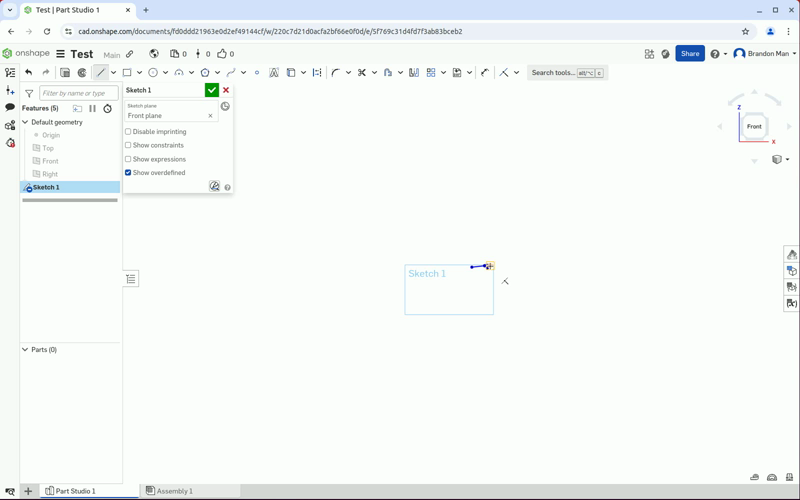
scroll(6)
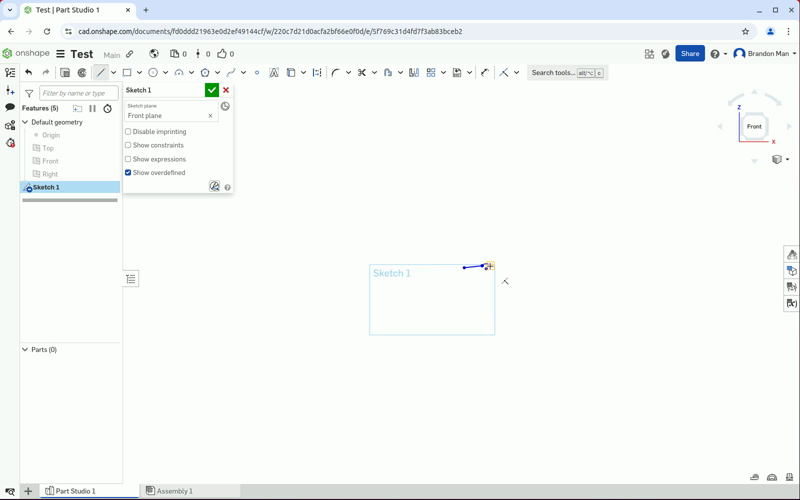
scroll(6)
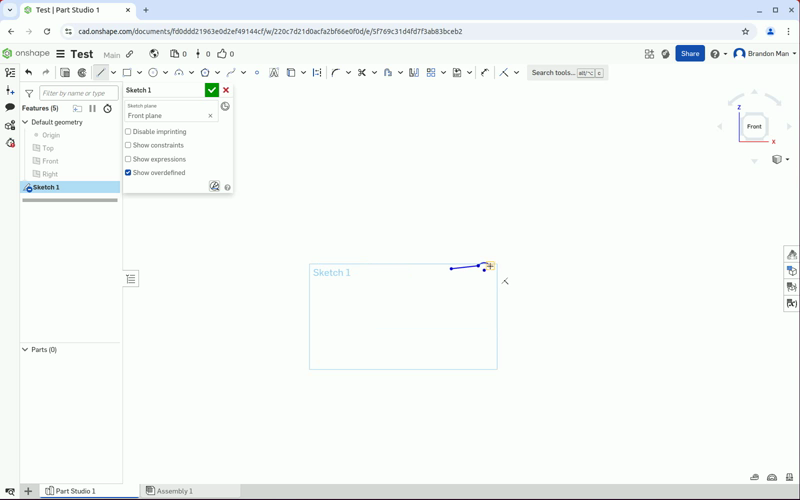
scroll(6)
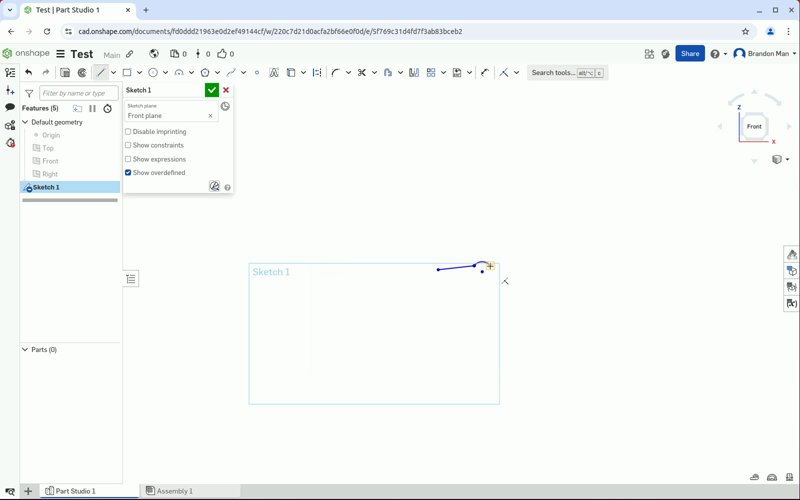
scroll(6)
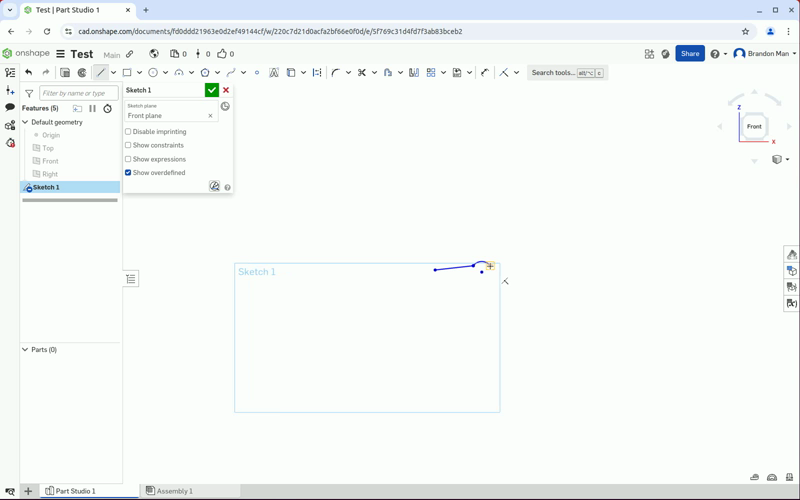
scroll(6)
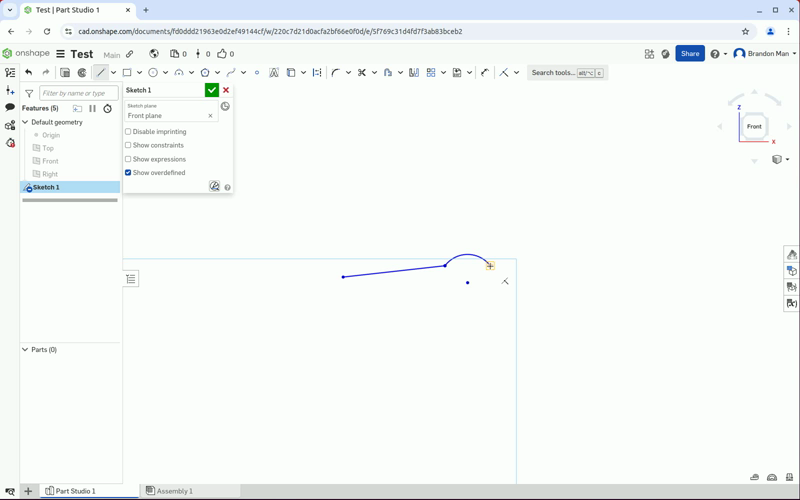
click(490, 265)
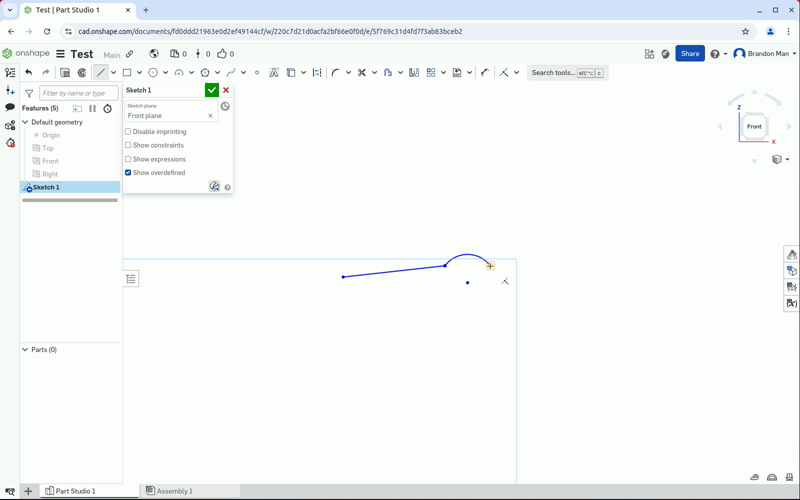
scroll(-6)
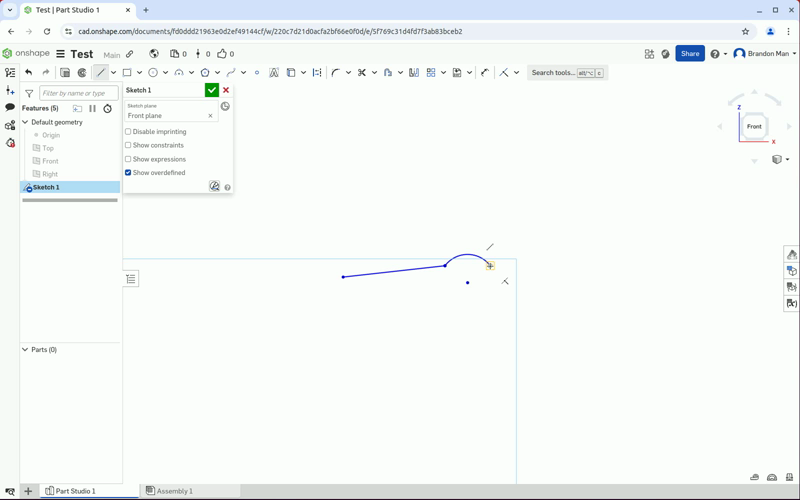
scroll(-6)
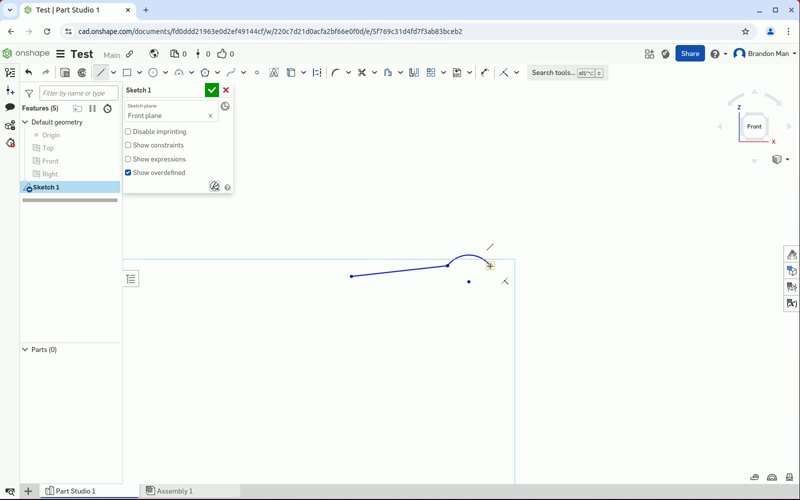
scroll(-6)
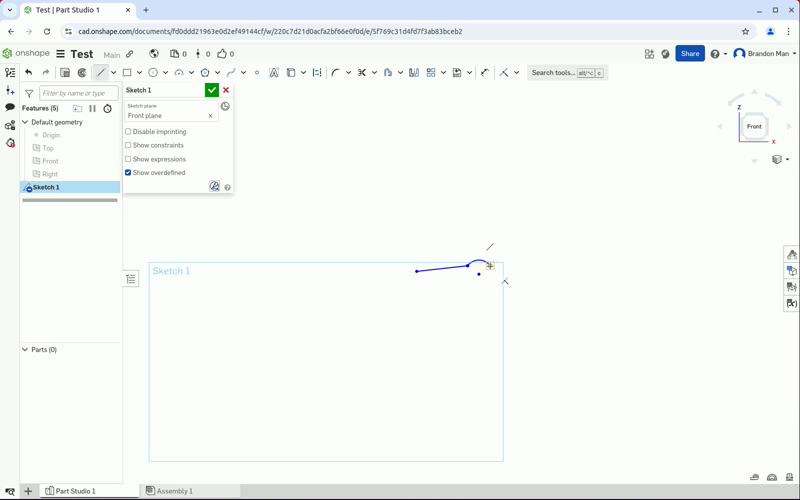
scroll(-6)
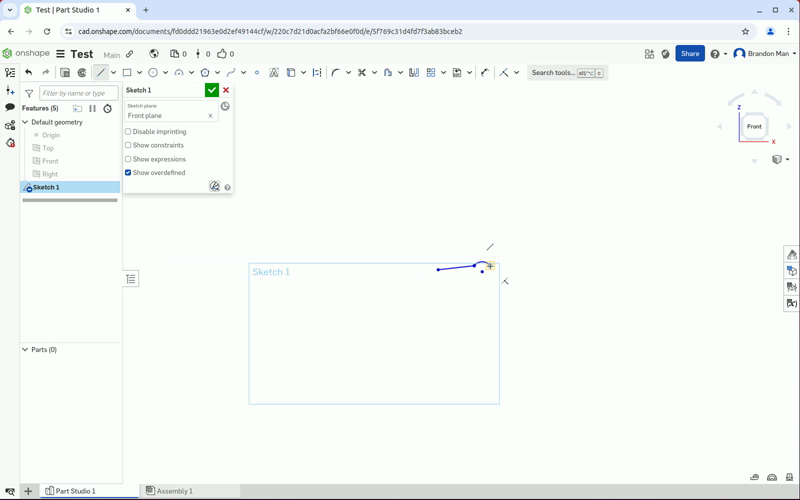
scroll(-6)
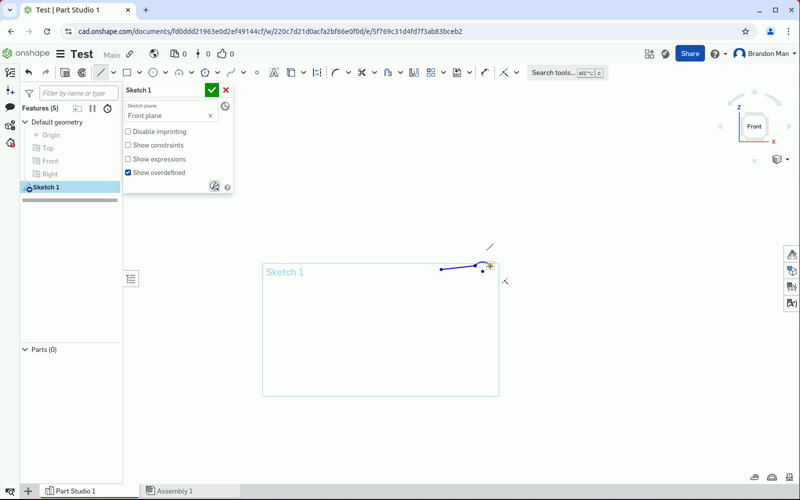
scroll(-6)
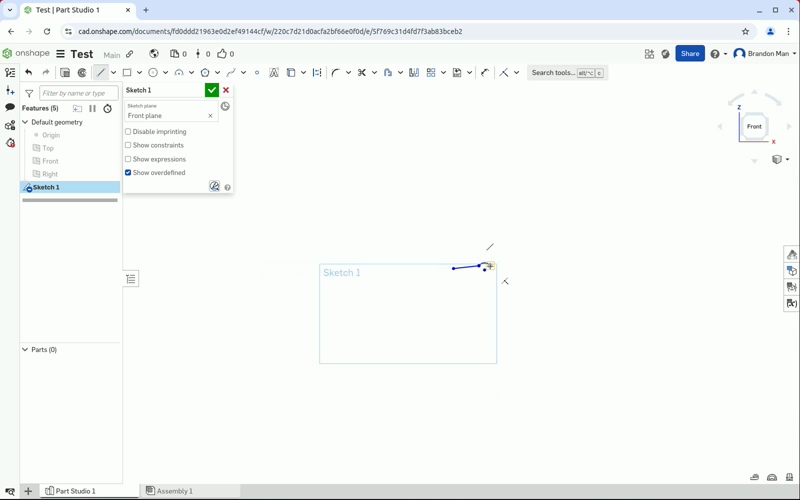
scroll(-6)
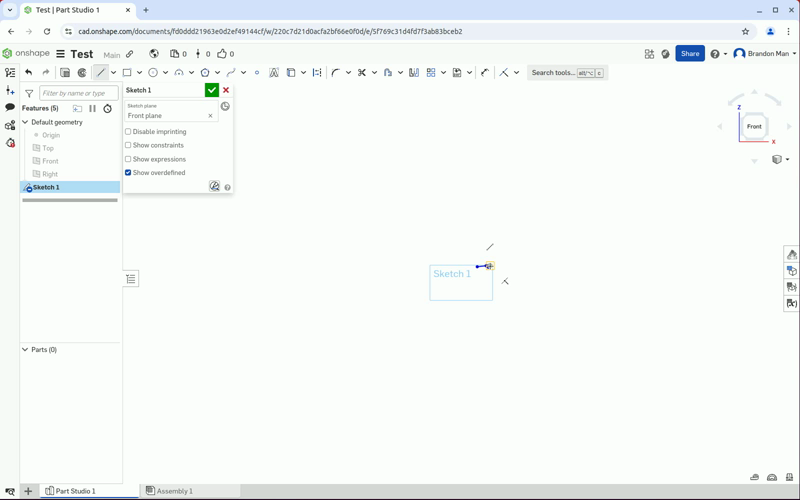
key_down(shift)
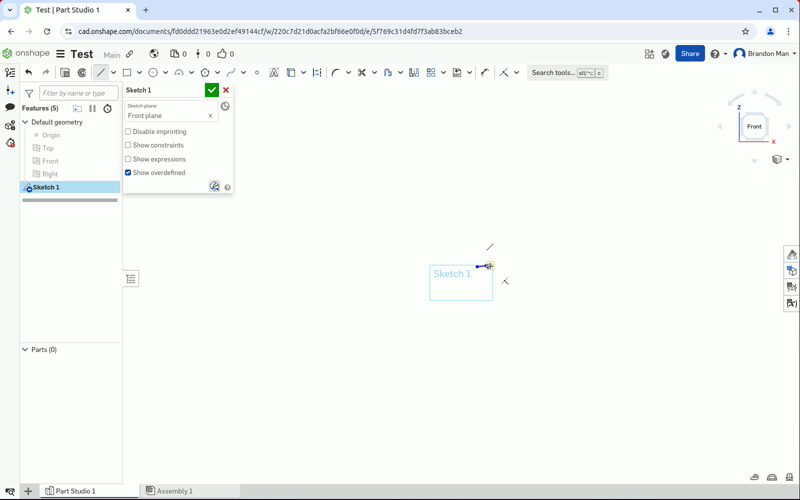
mouse_move(520, 265)
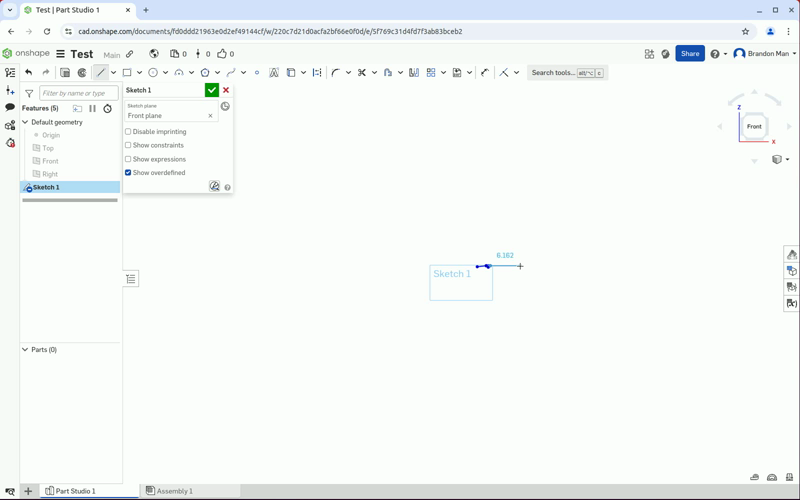
mouse_move(546, 259)
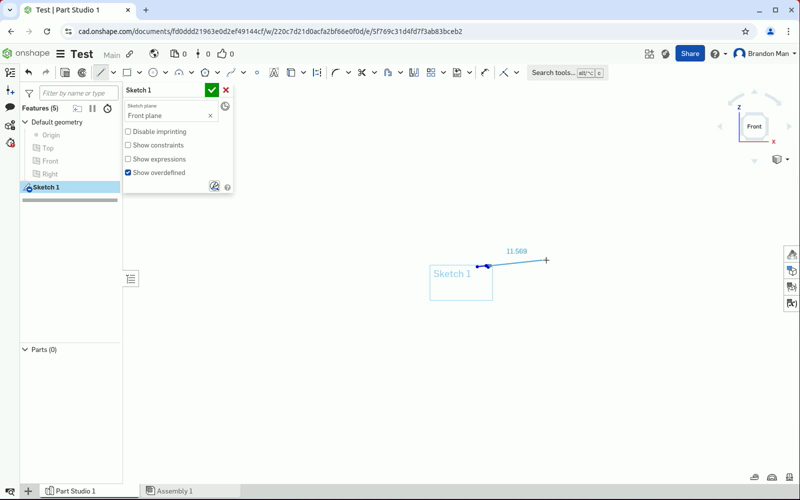
click(546, 259)
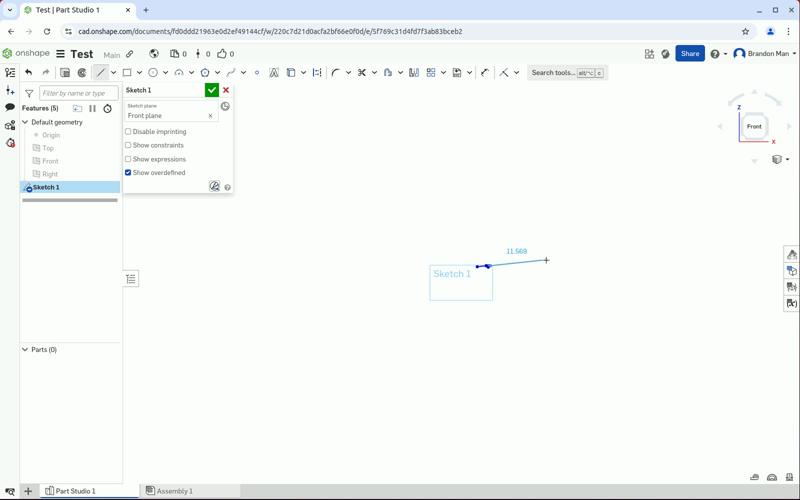
key_up(shift)
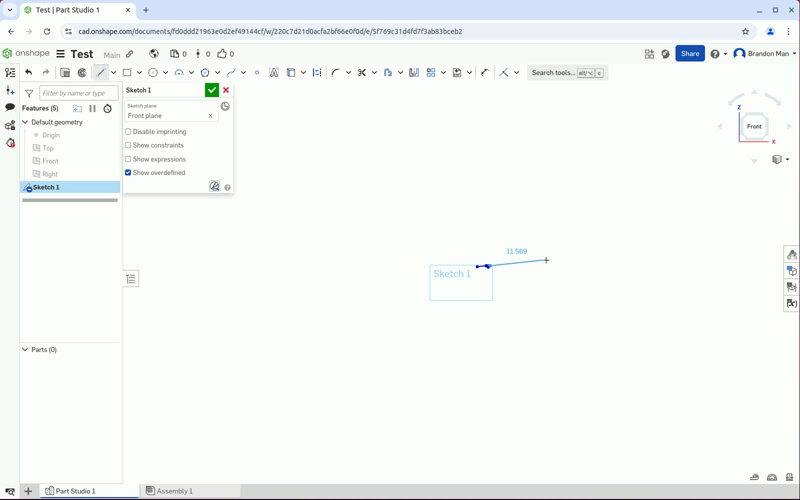
key(esc)
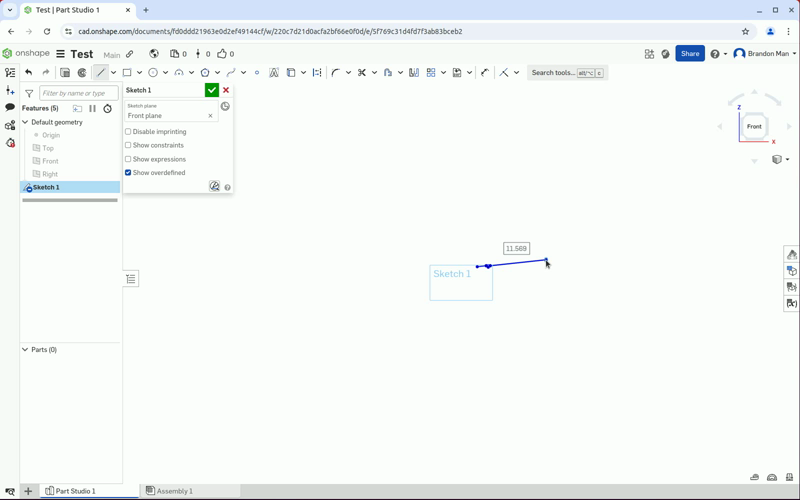
key(a)
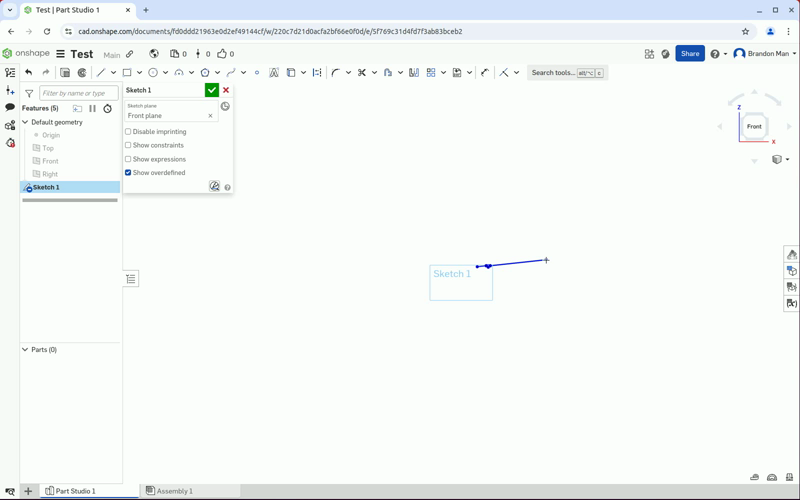
mouse_move(546, 259)
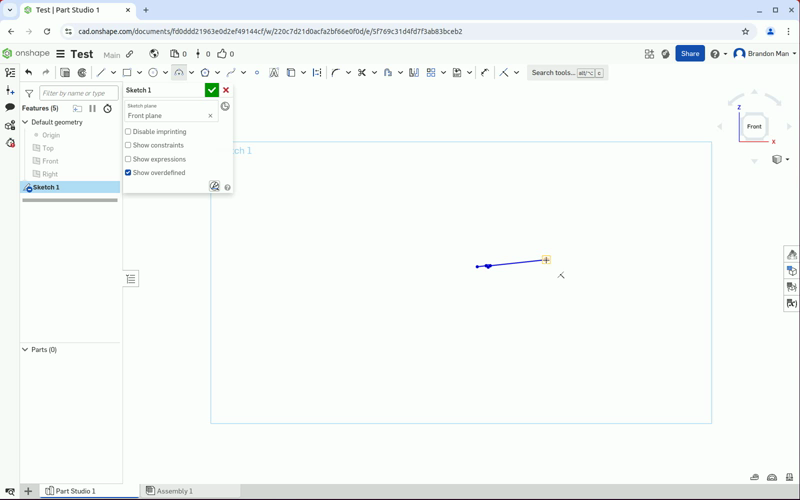
click(546, 259)
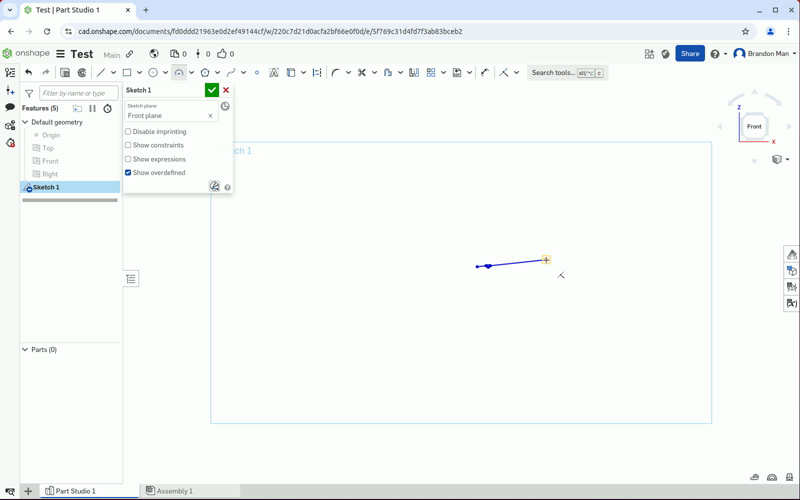
key_down(shift)
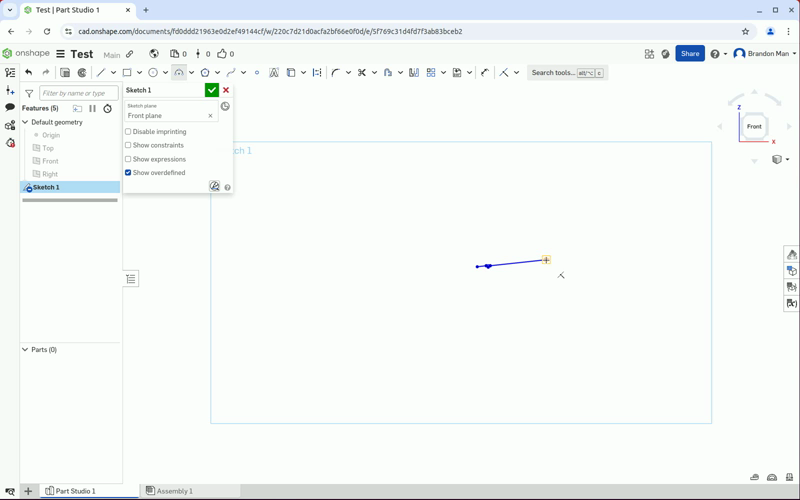
mouse_move(563, 257)
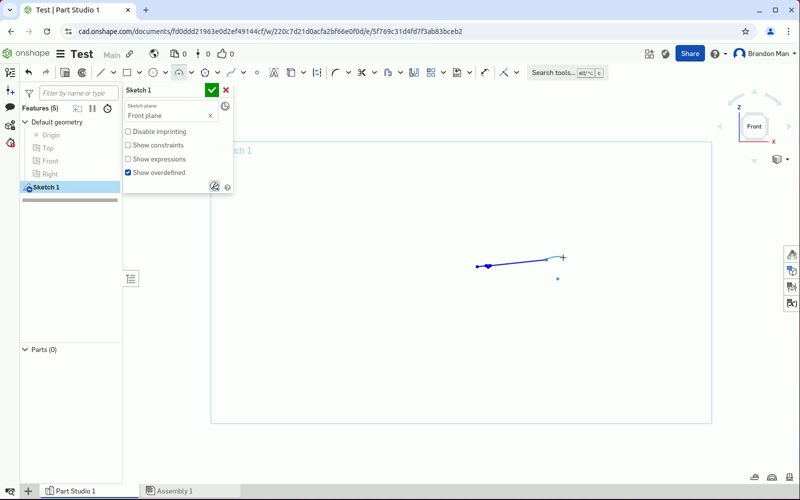
click(563, 257)
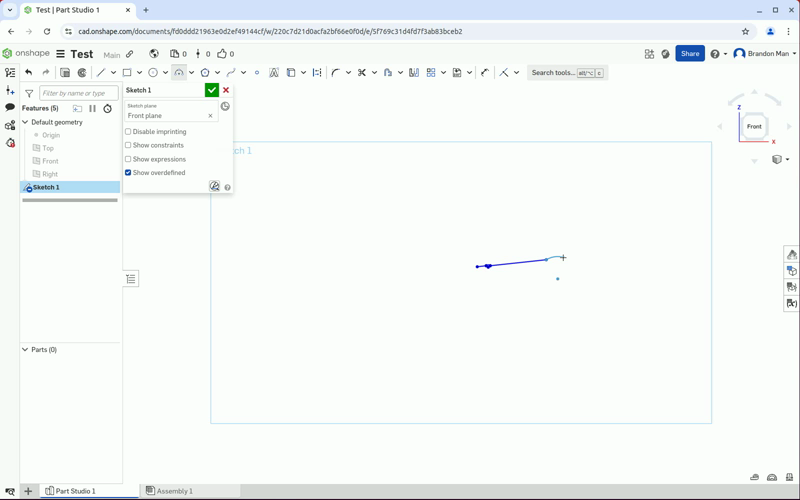
mouse_move(554, 254)
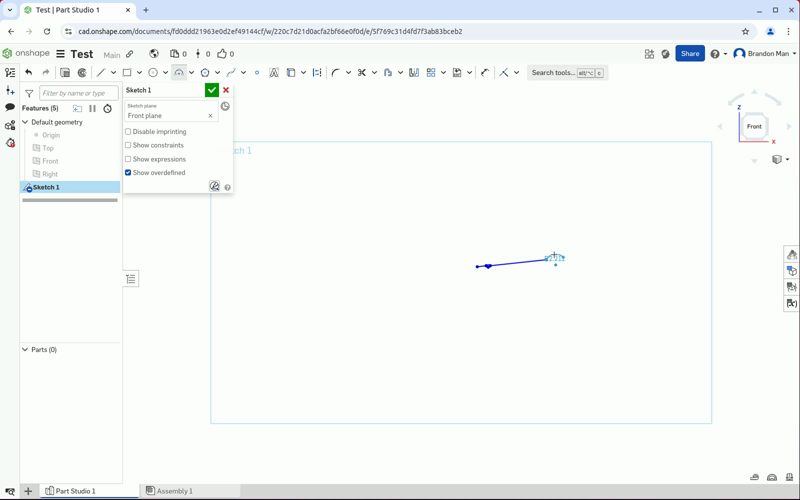
click(554, 254)
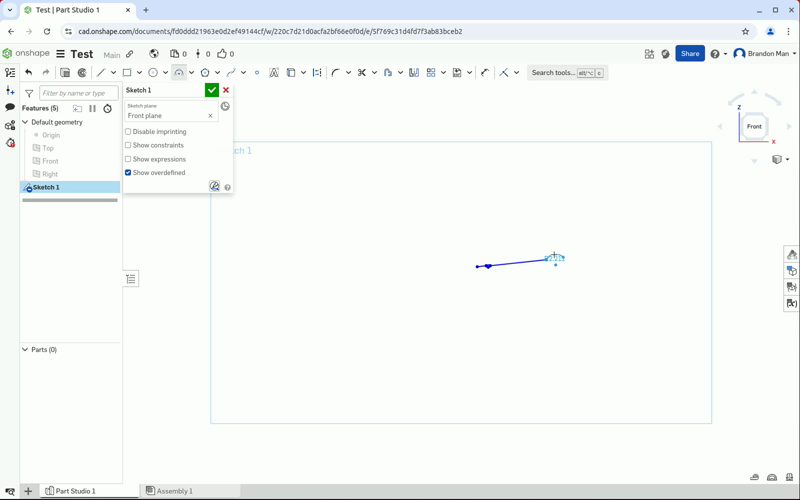
key_up(shift)
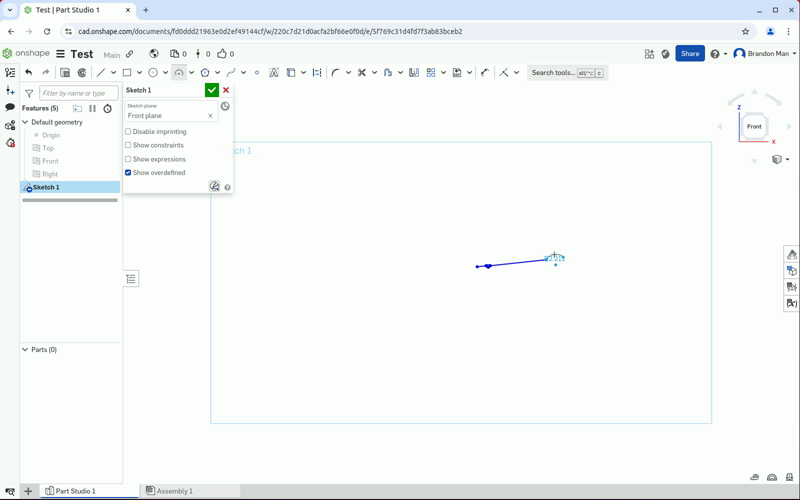
key(esc)
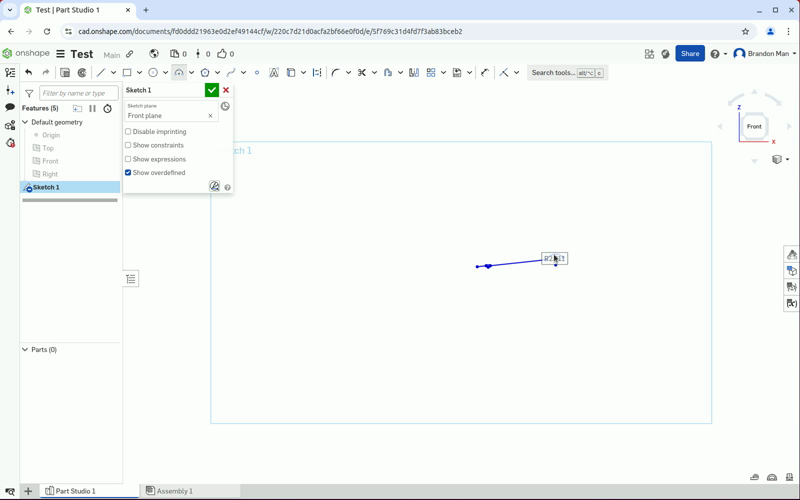
key(l)
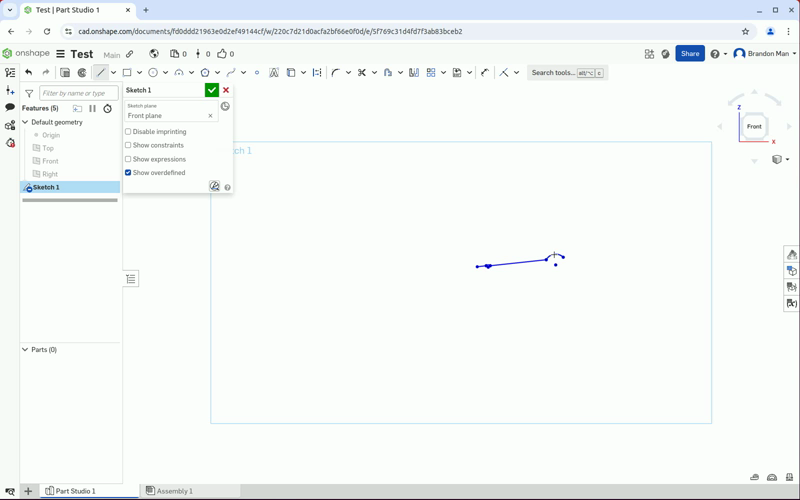
mouse_move(563, 257)
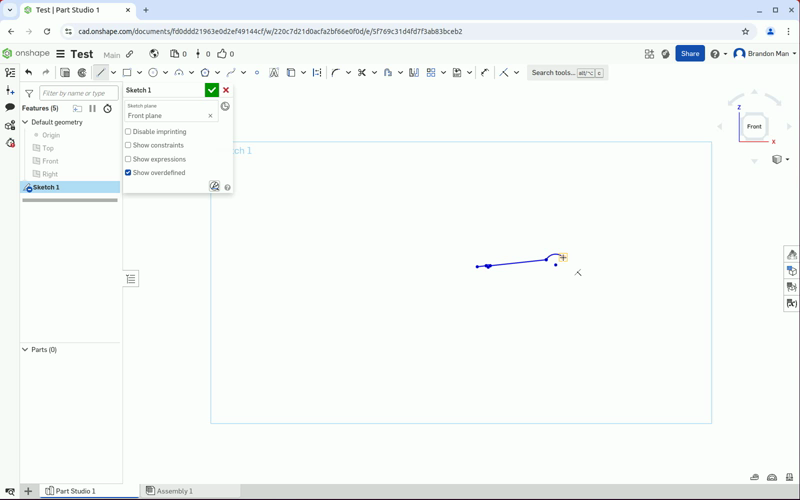
click(563, 257)
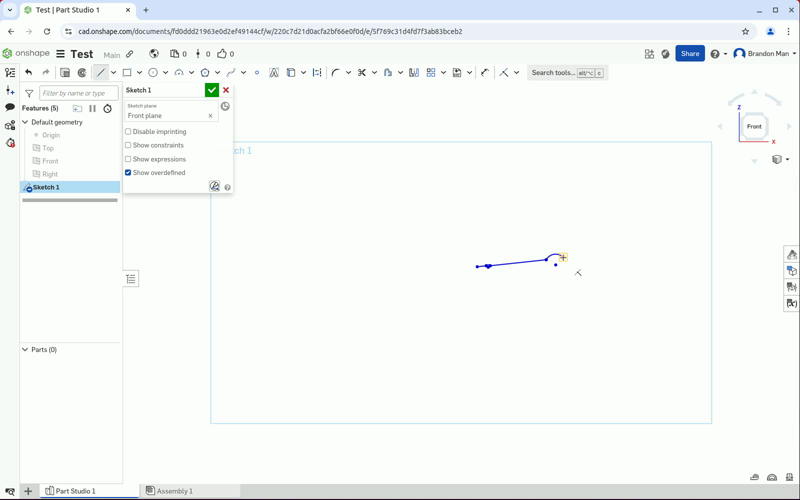
key_down(shift)
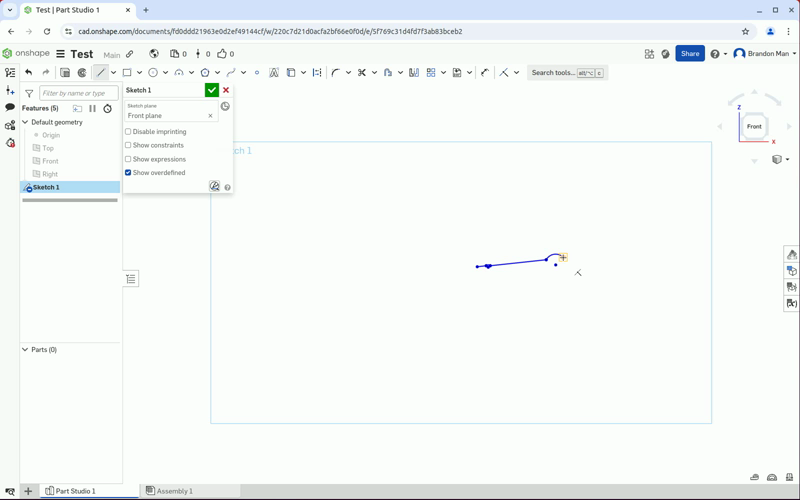
mouse_move(589, 257)
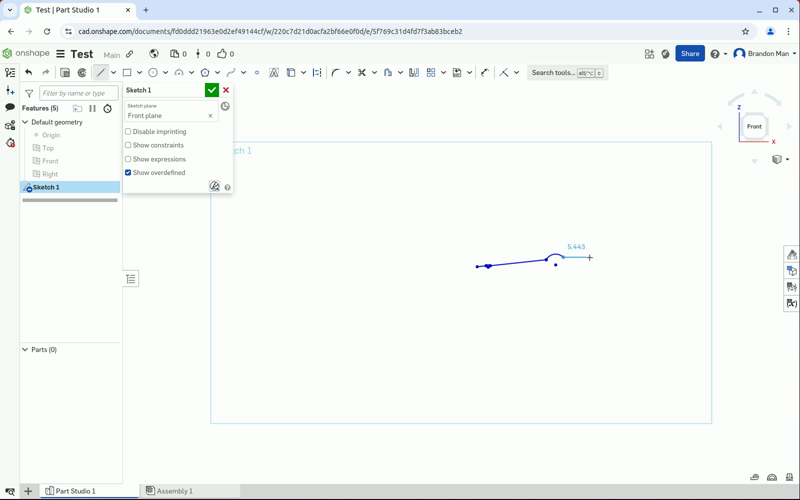
mouse_move(573, 243)
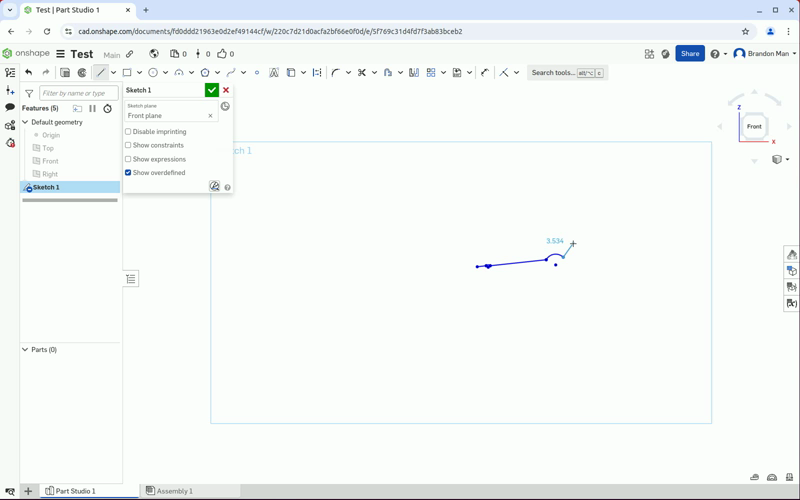
click(573, 243)
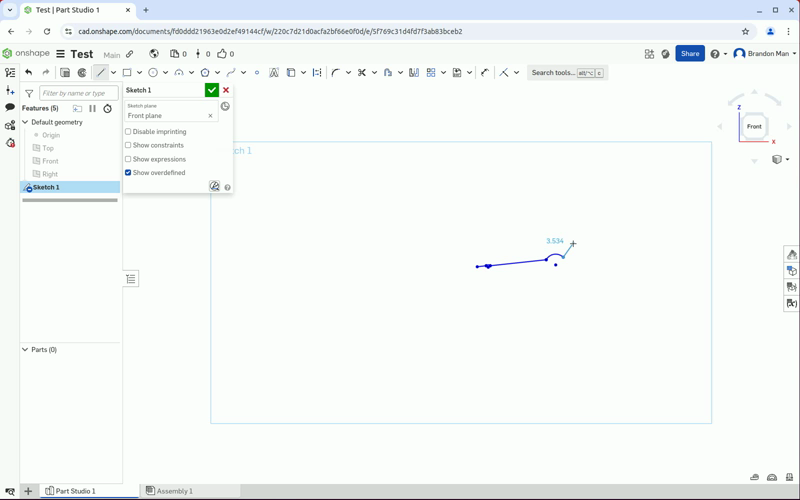
key_up(shift)
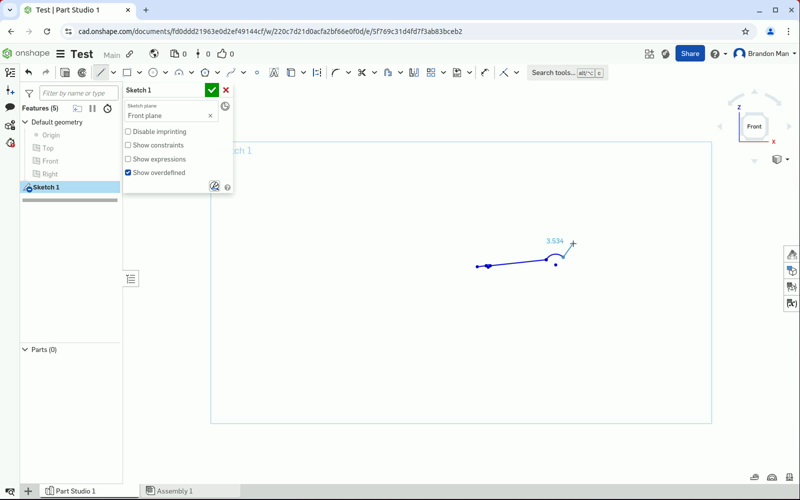
key_down(shift)
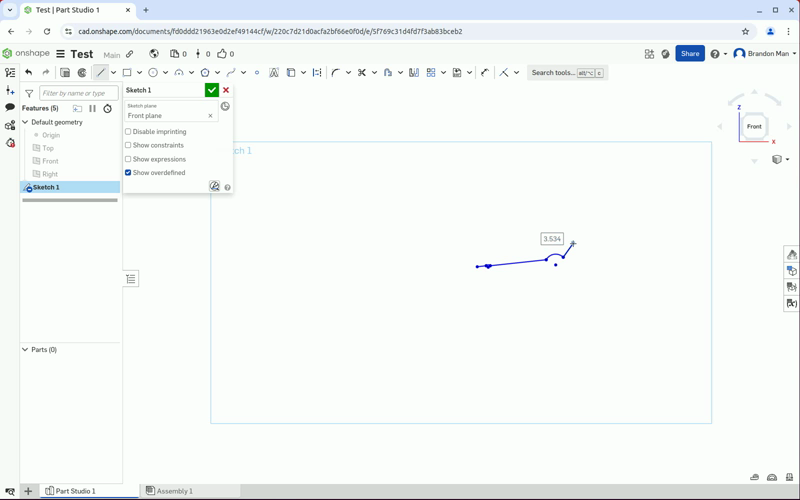
mouse_move(477, 266)
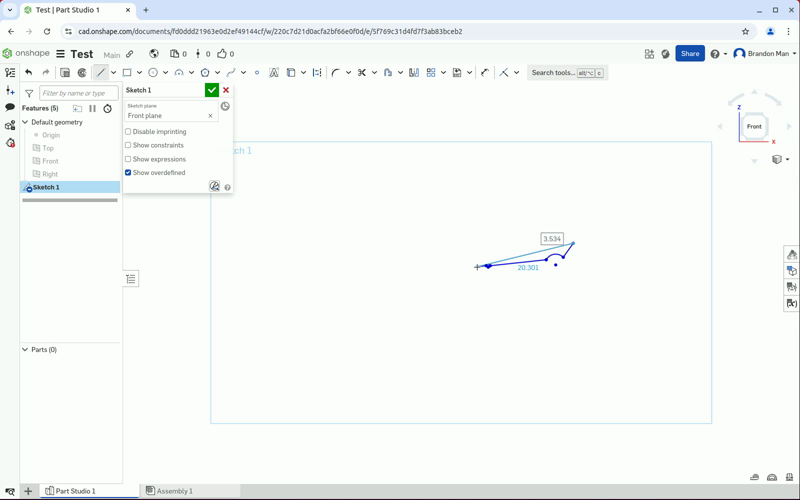
key_up(shift)
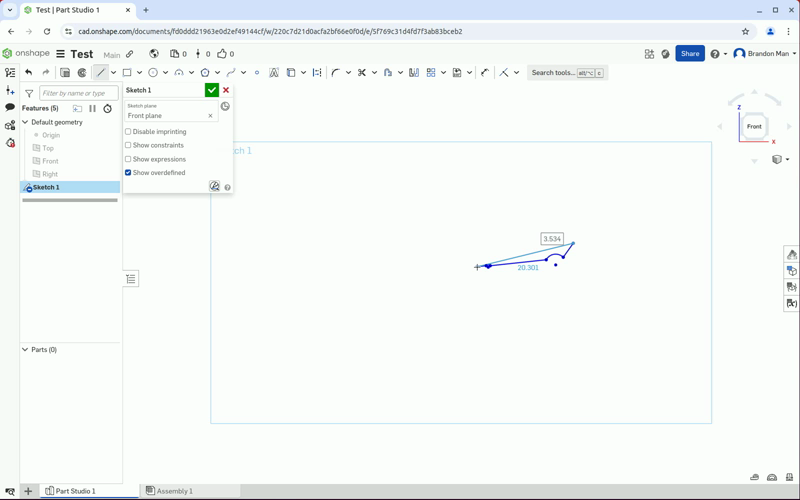
click(477, 266)
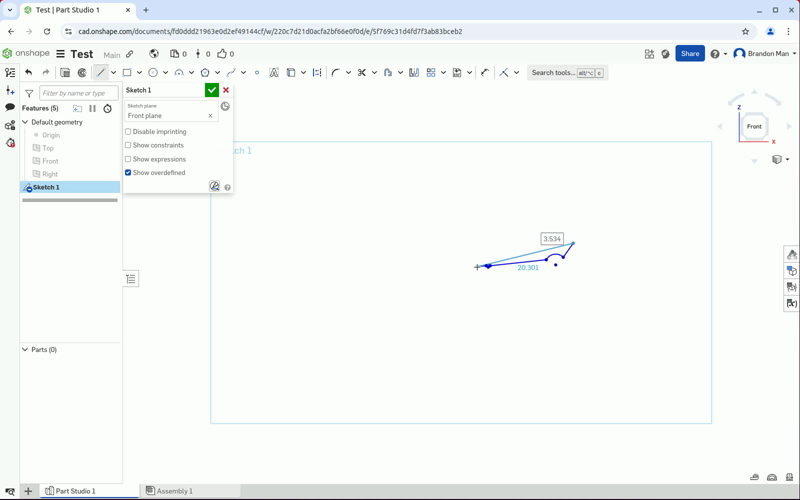
key(esc)
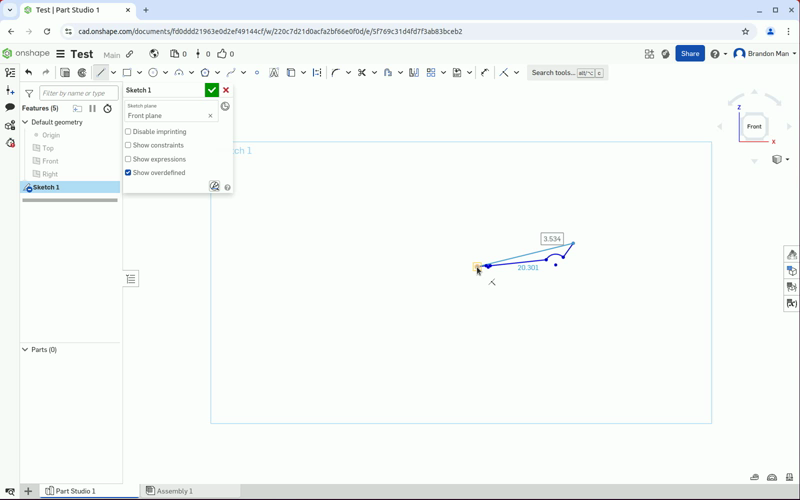
mouse_move(535, 253)
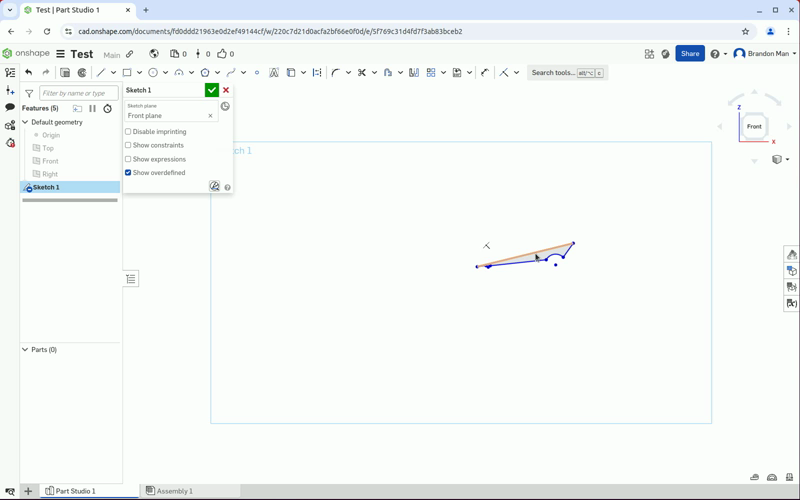
scroll(6)
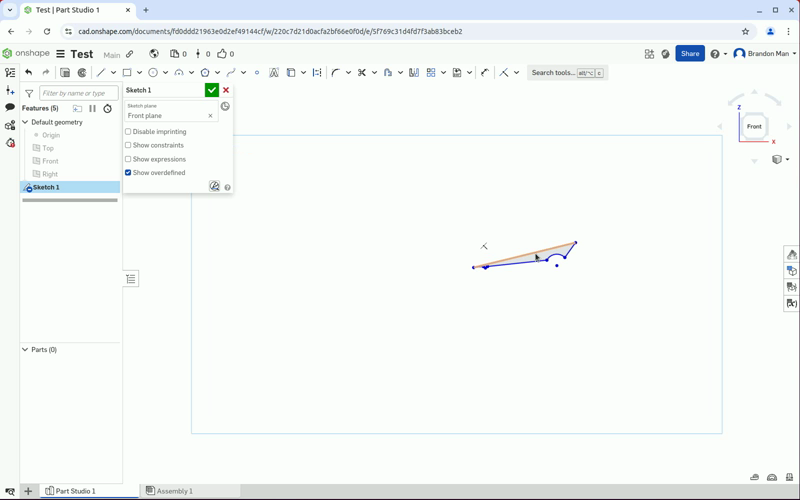
scroll(6)
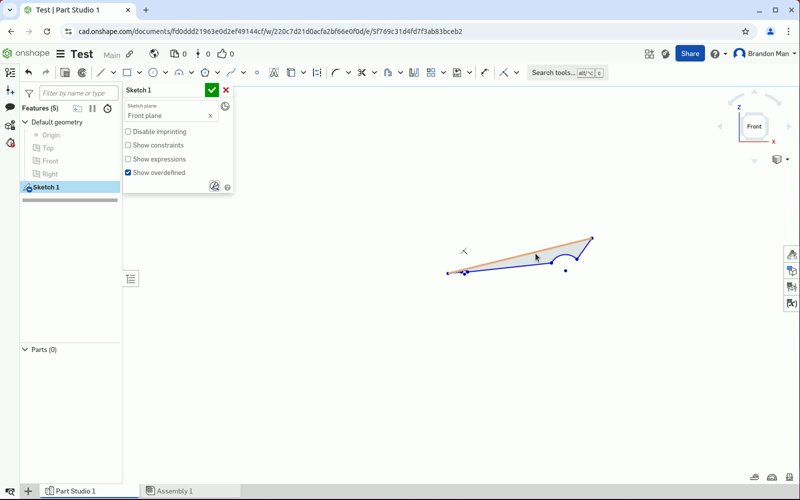
scroll(6)
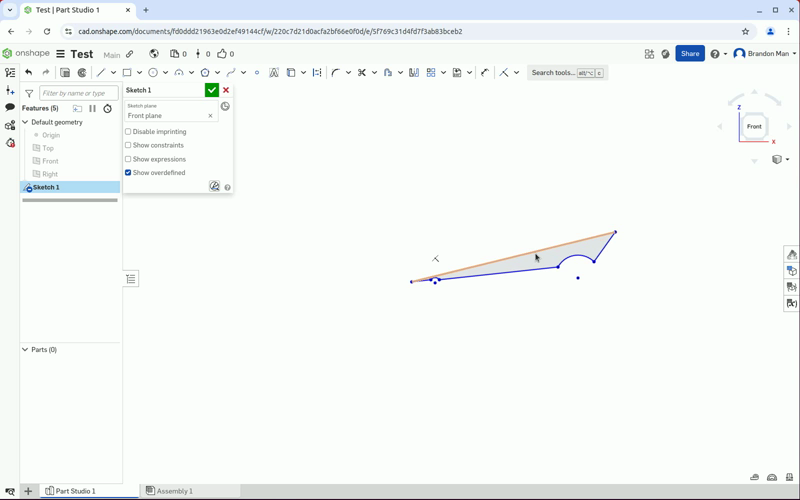
scroll(6)
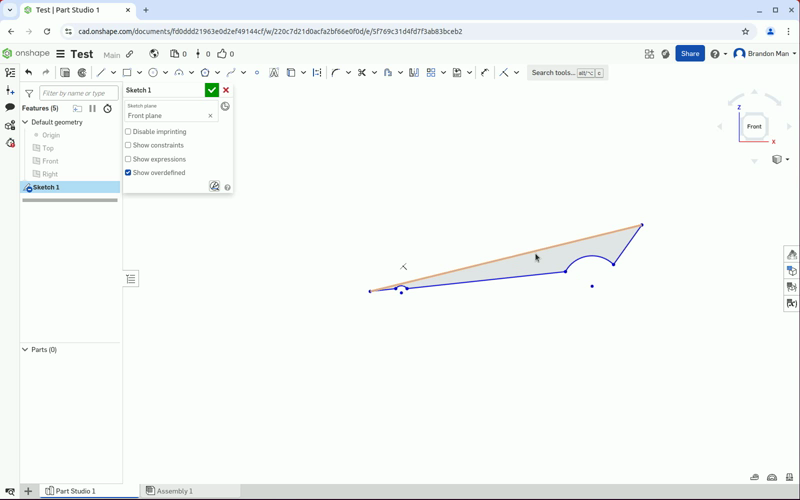
scroll(6)
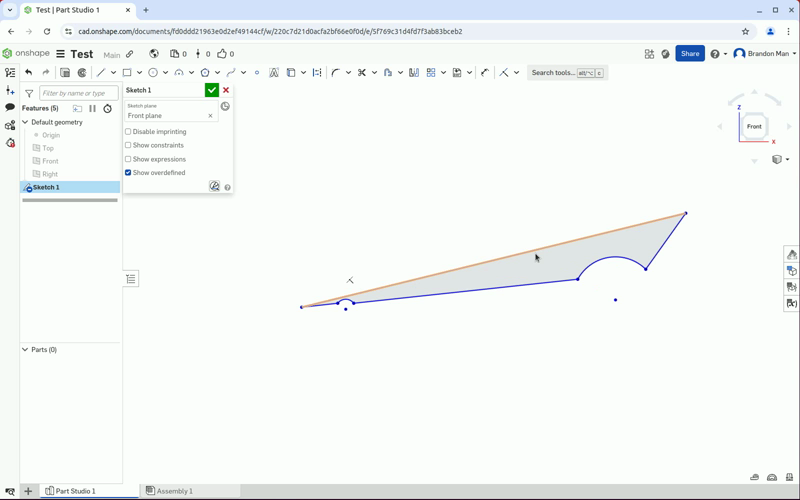
scroll(6)
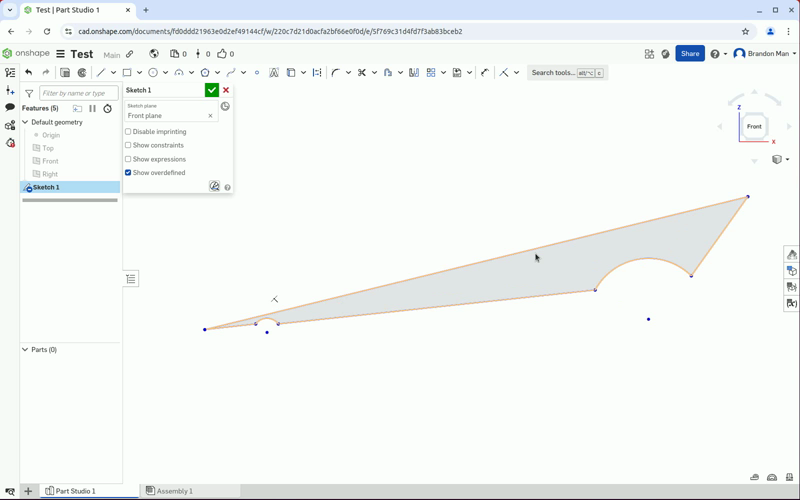
scroll(6)
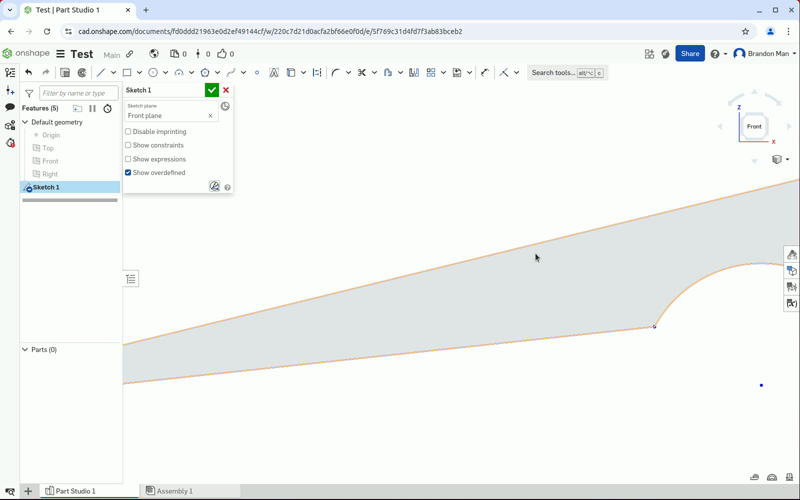
click(535, 253)
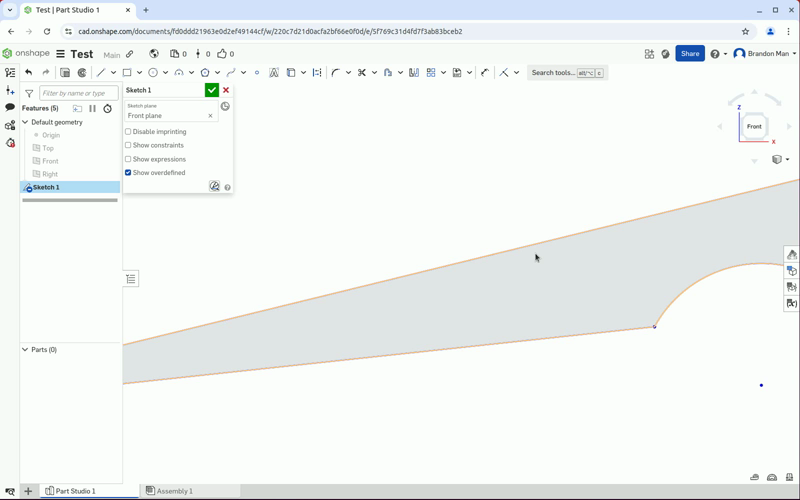
scroll(-6)
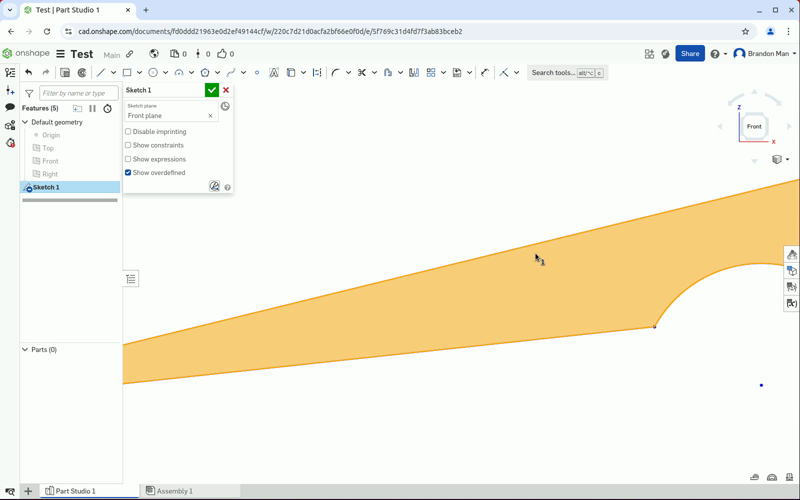
scroll(-6)
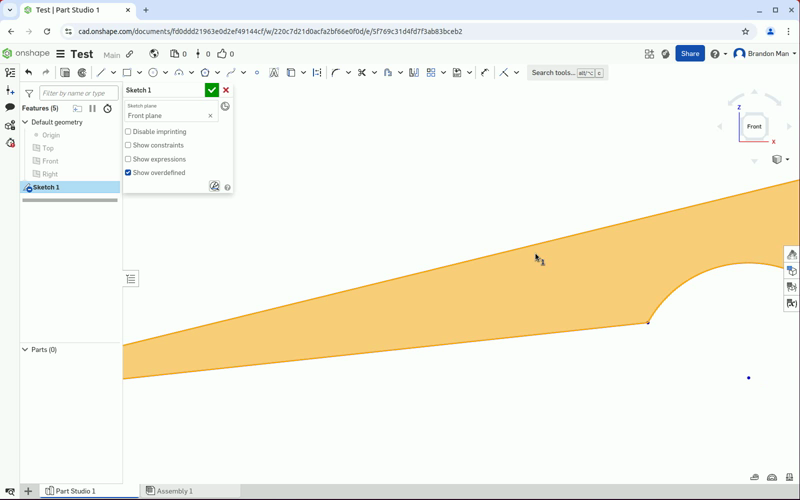
scroll(-6)
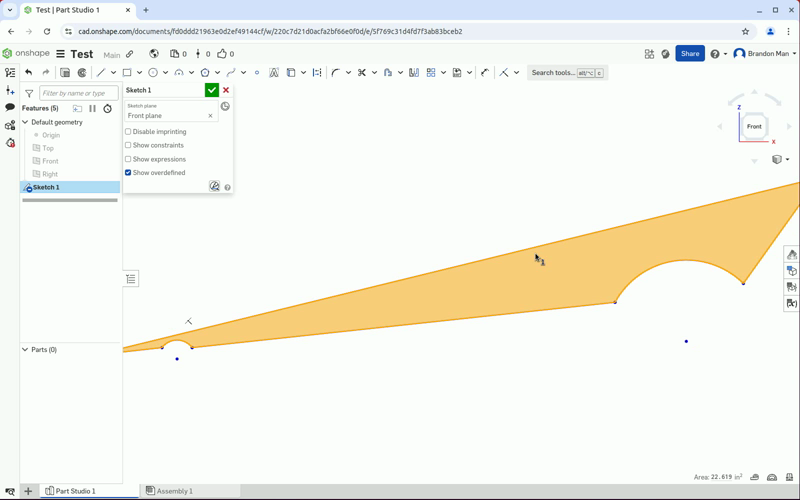
scroll(-6)
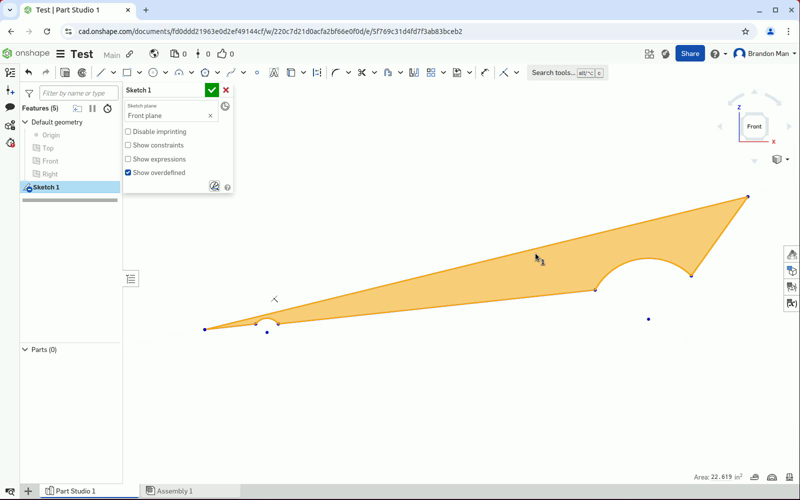
scroll(-6)
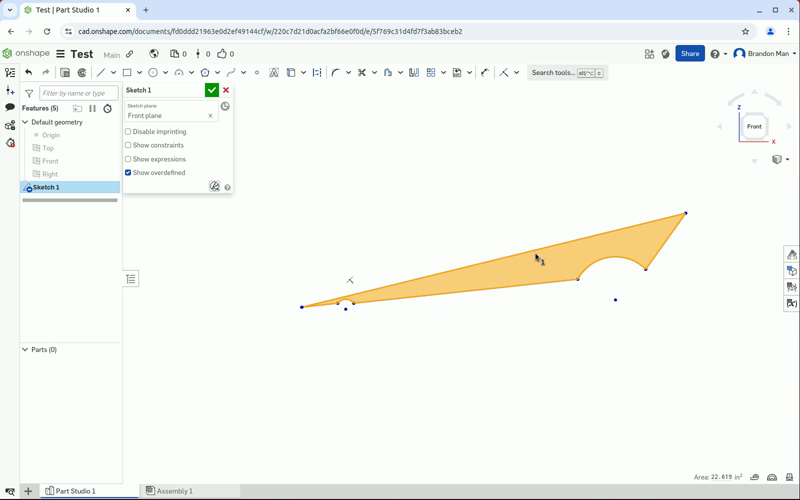
scroll(-6)
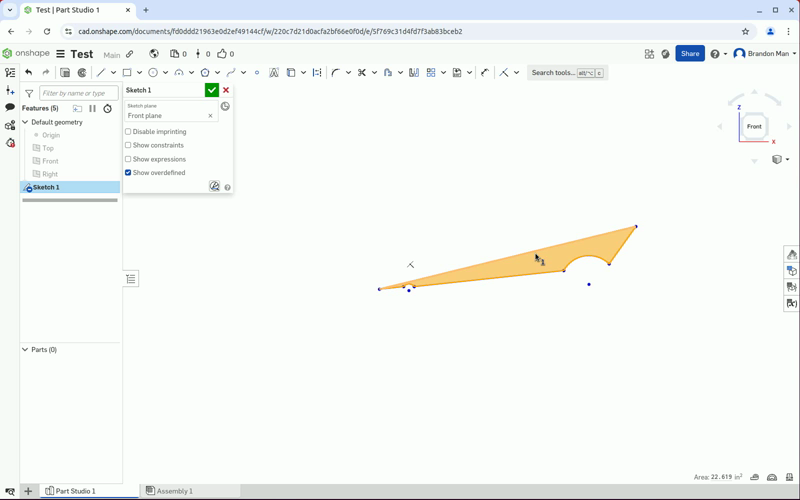
scroll(-6)
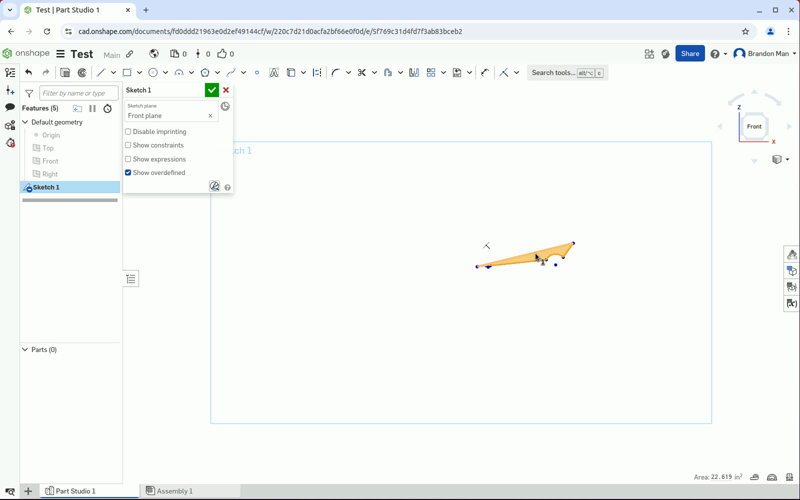
mouse_move(73, 352)
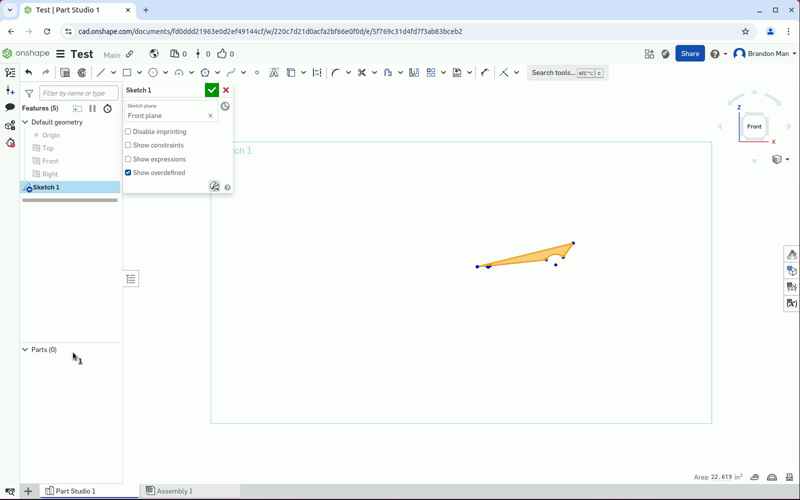
key(shift+y)
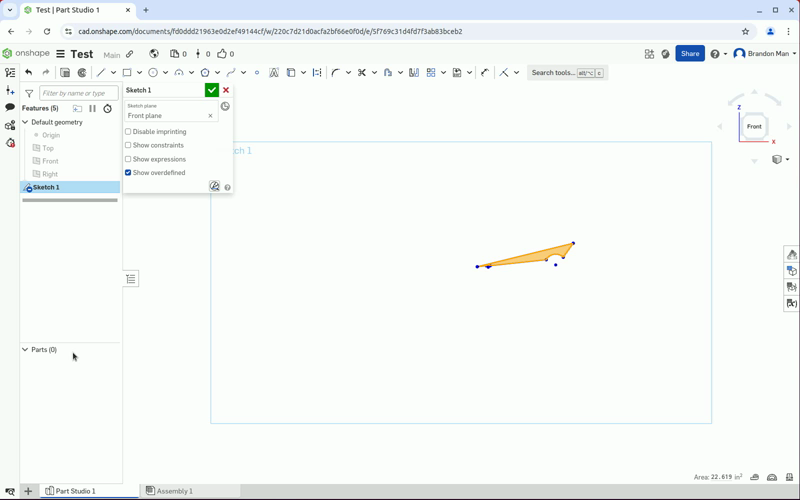
key(shift+e)
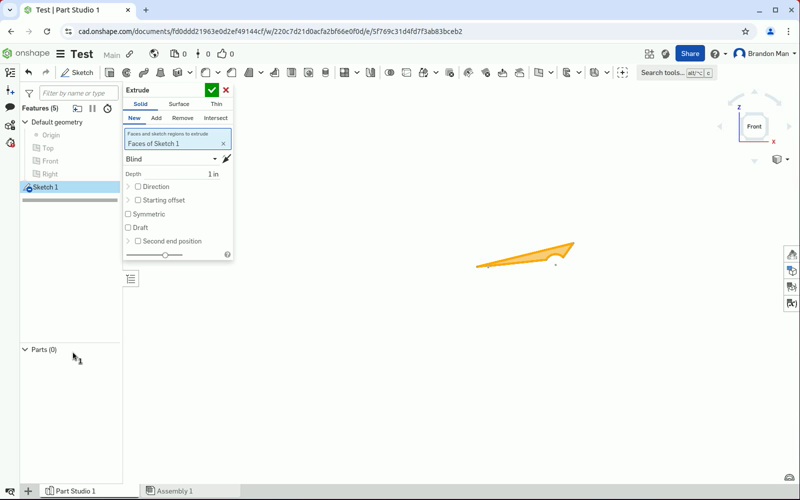
mouse_move(143, 106)
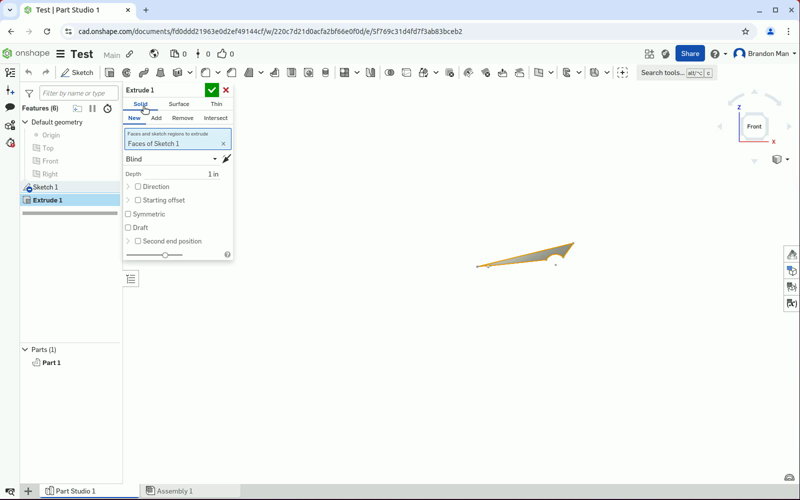
click(143, 106)
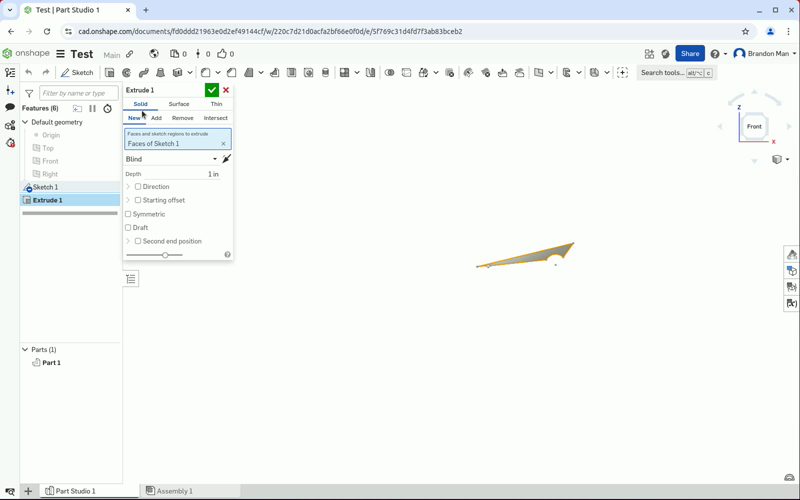
mouse_move(137, 120)
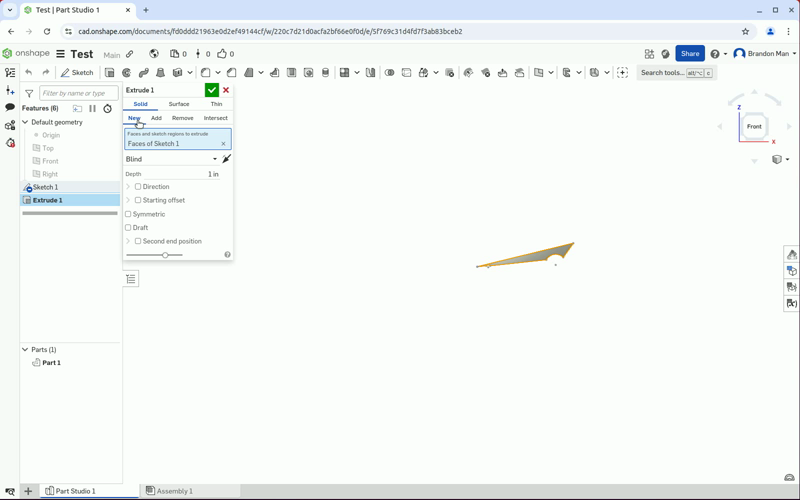
click(137, 120)
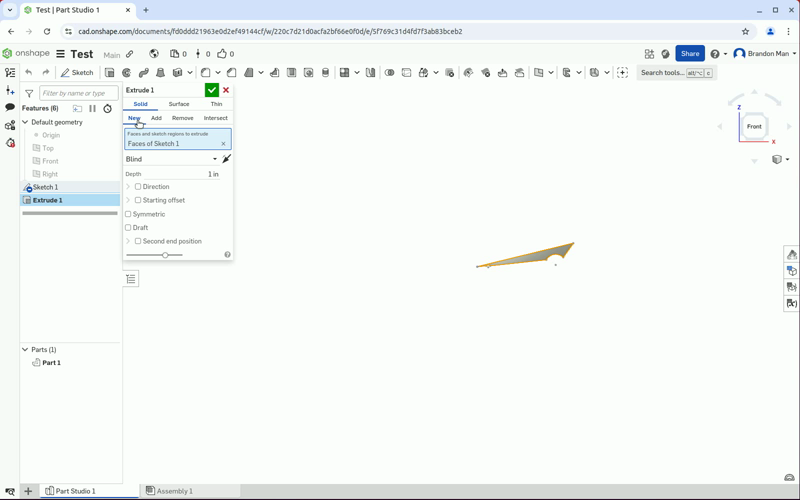
key(tab, 4)
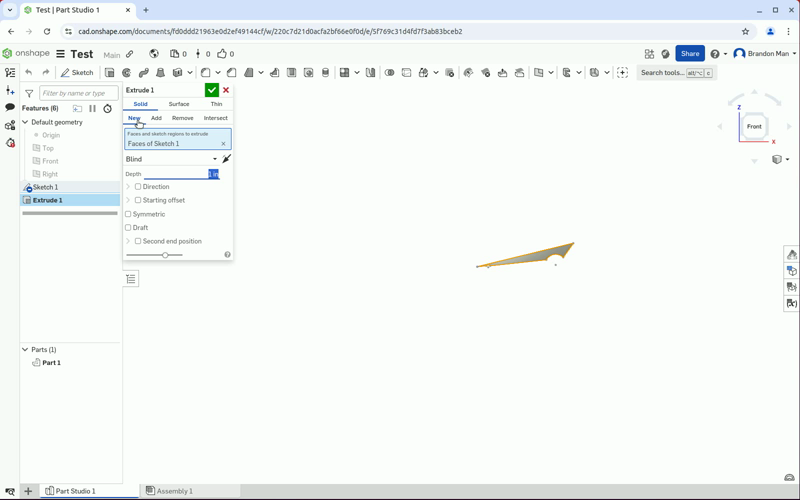
text(6.499)
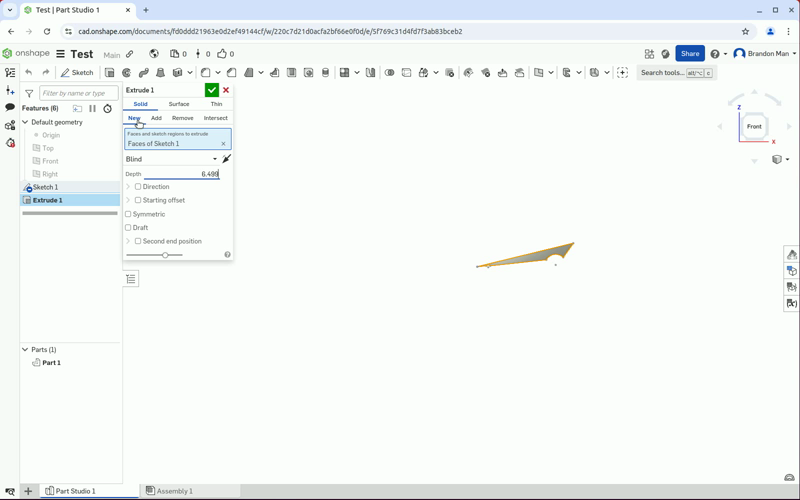
key(enter)
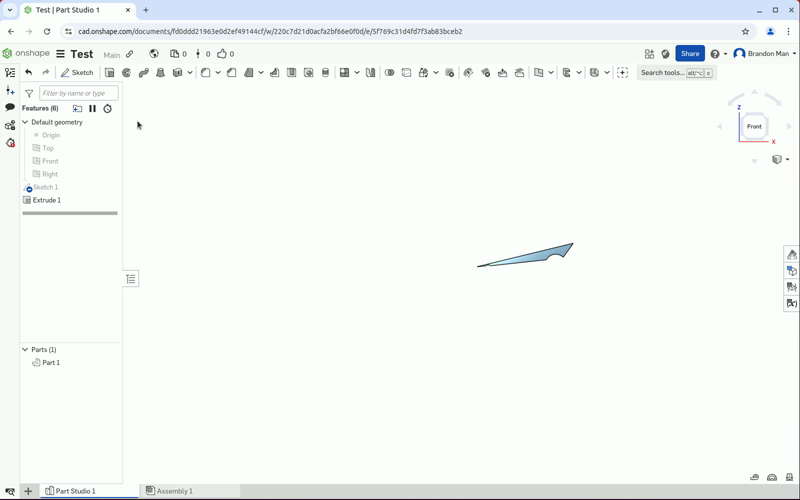
key(shift+h)
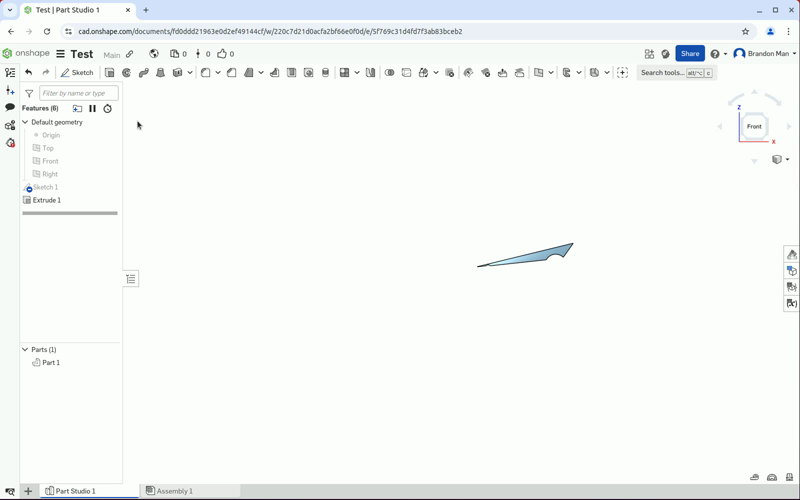
key(shift+h)
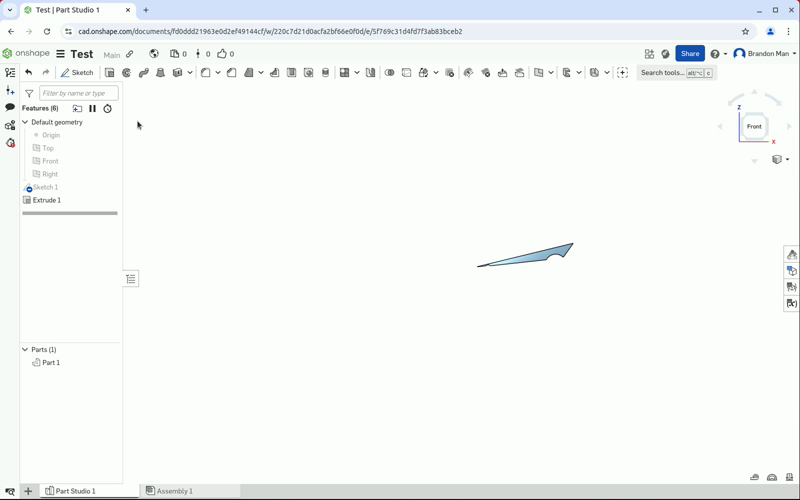
mouse_move(73, 189)
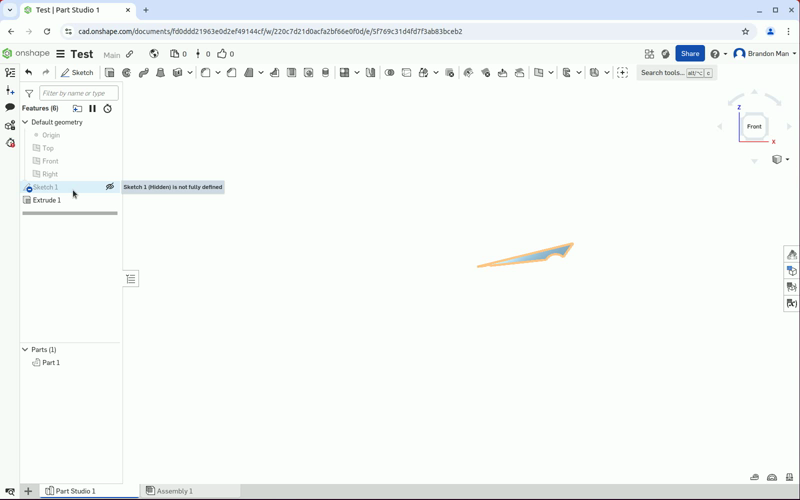
click(73, 189)
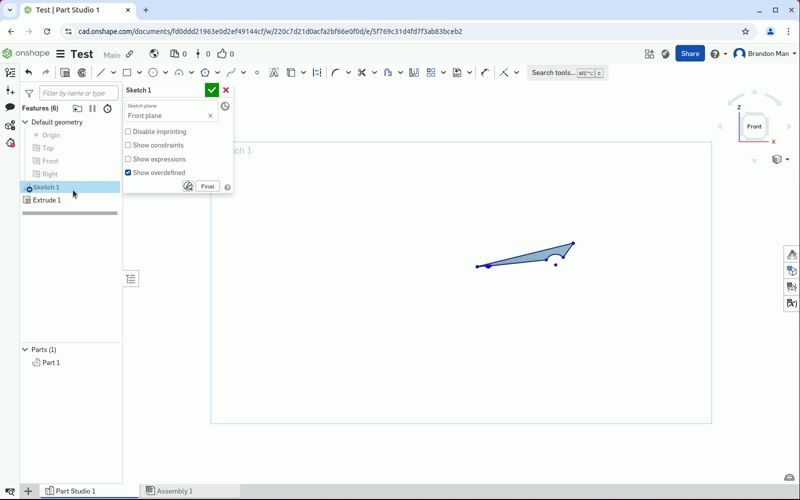
mouse_move(229, 92)
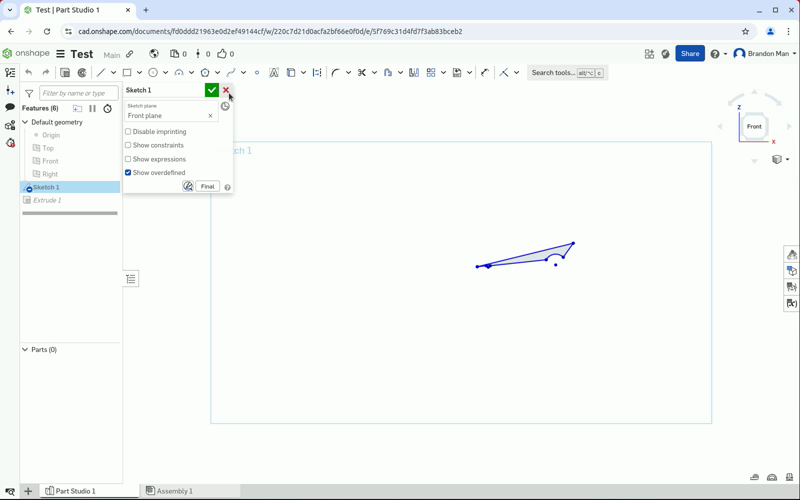
click(229, 92)
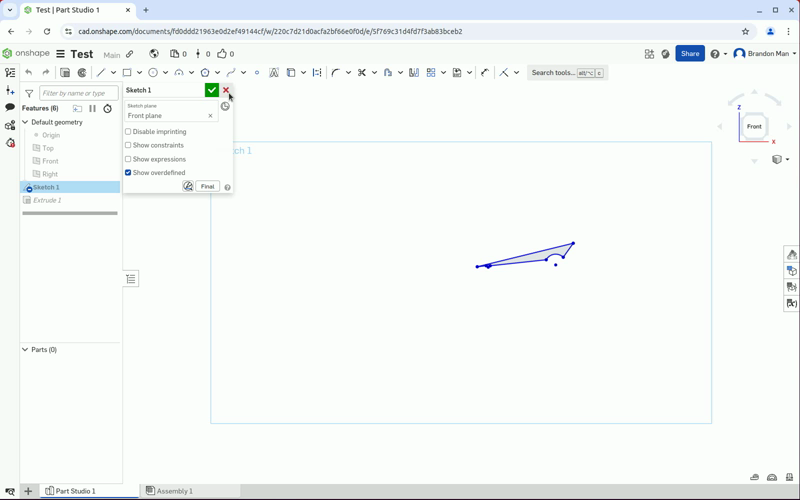
key(shift+s)
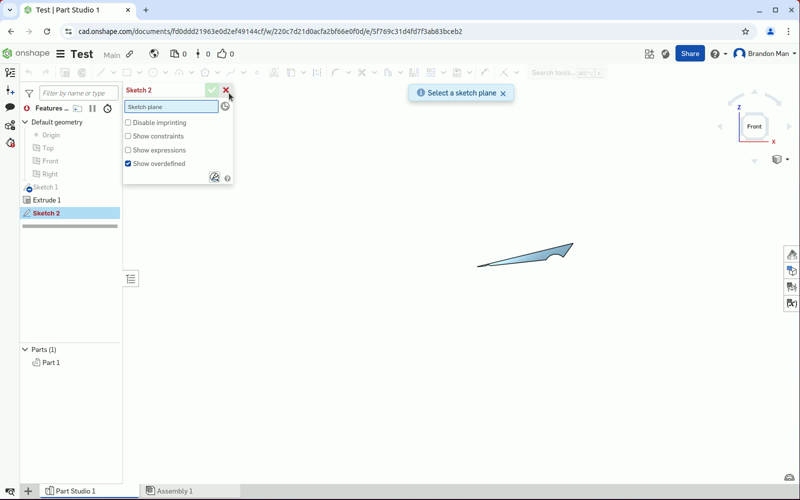
mouse_move(73, 163)
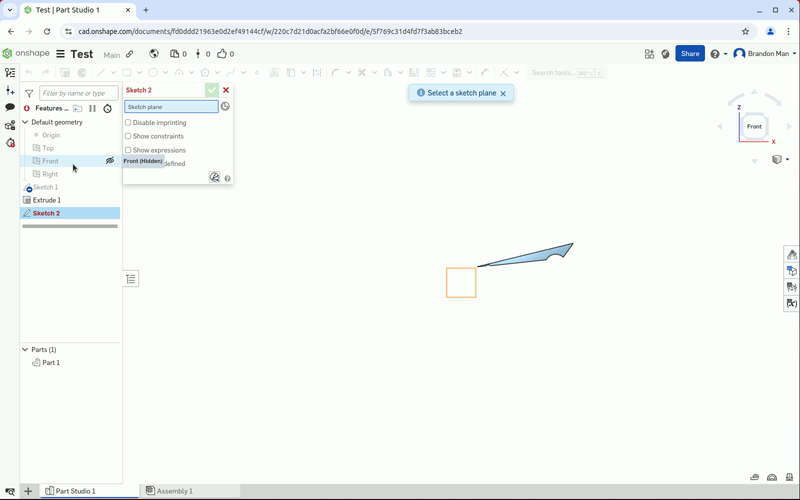
click(73, 163)
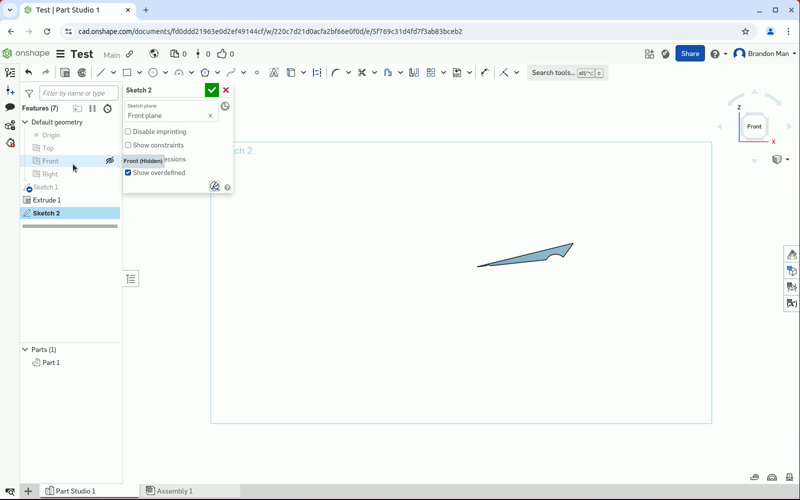
mouse_move(73, 352)
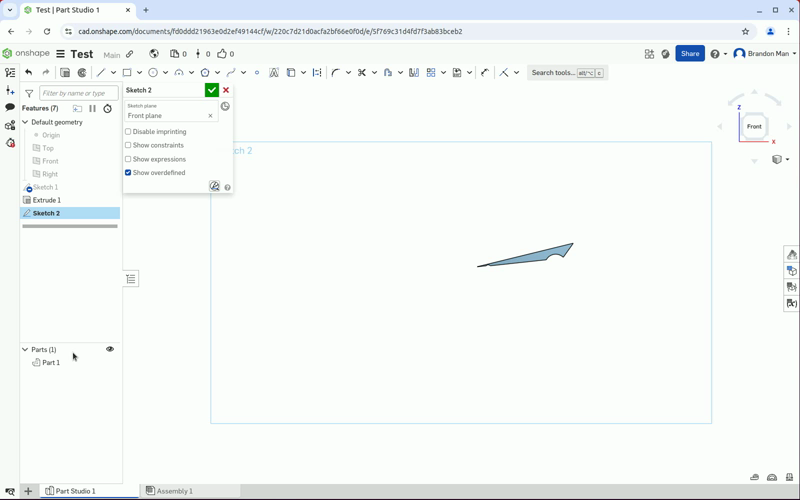
key(y)
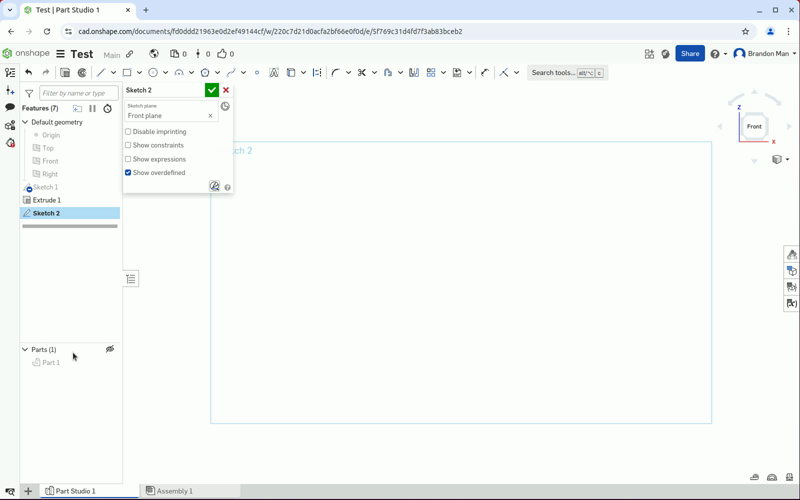
key(a)
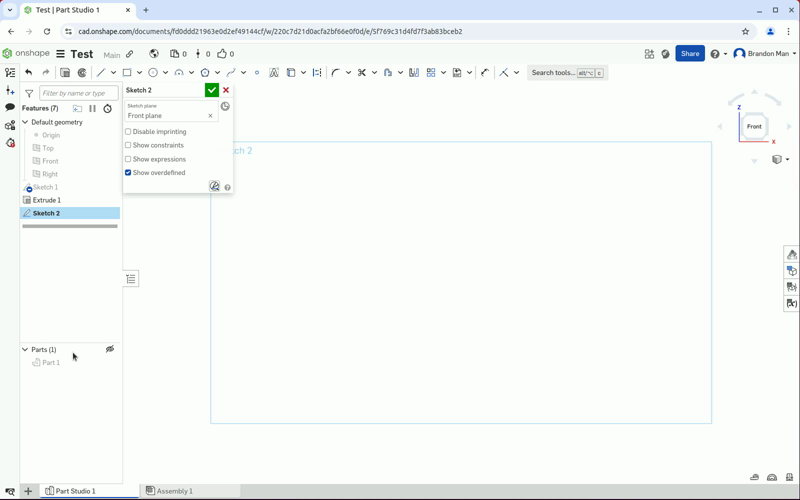
key_down(shift)
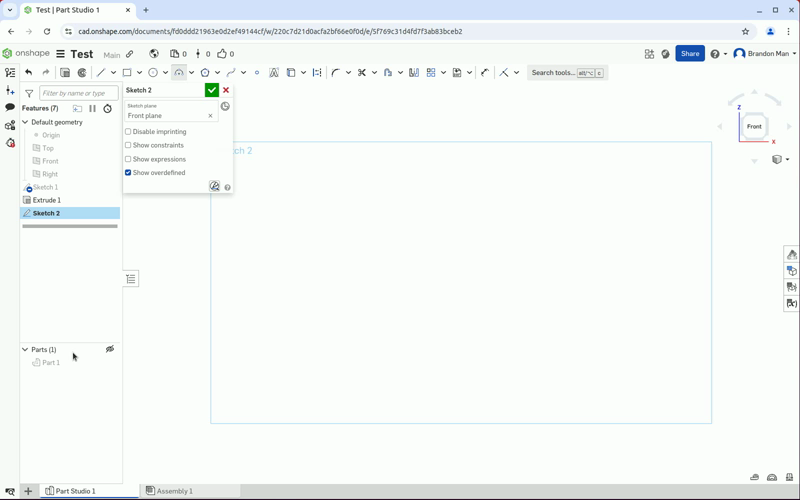
mouse_move(546, 259)
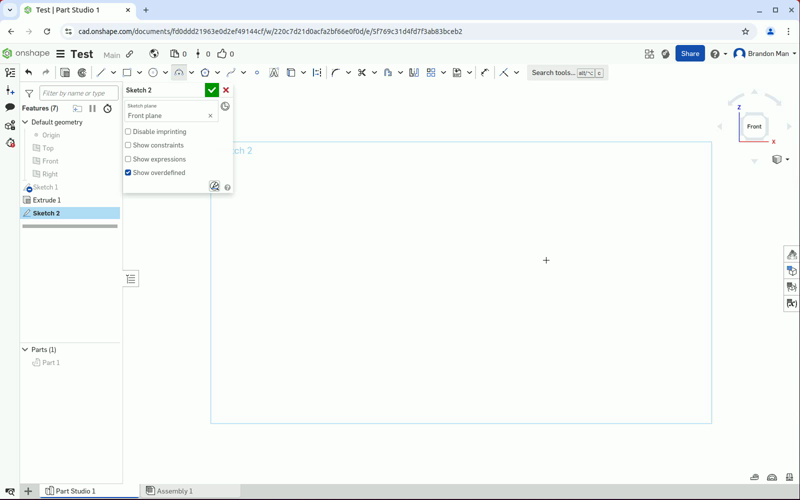
click(546, 259)
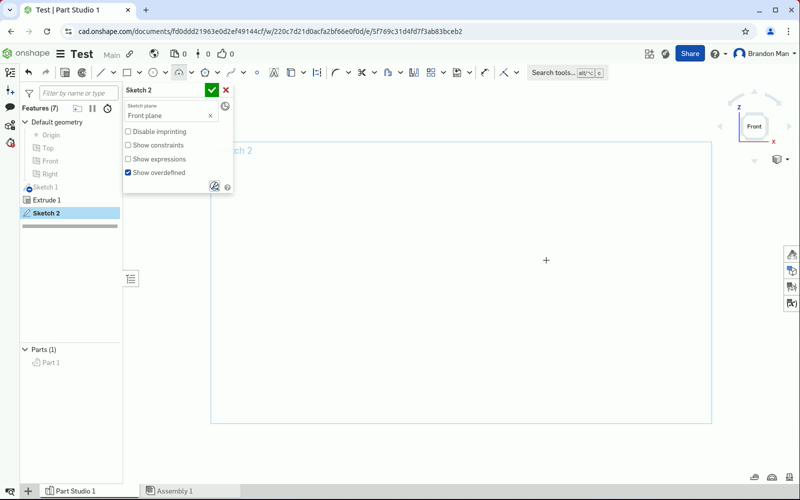
key_up(shift)
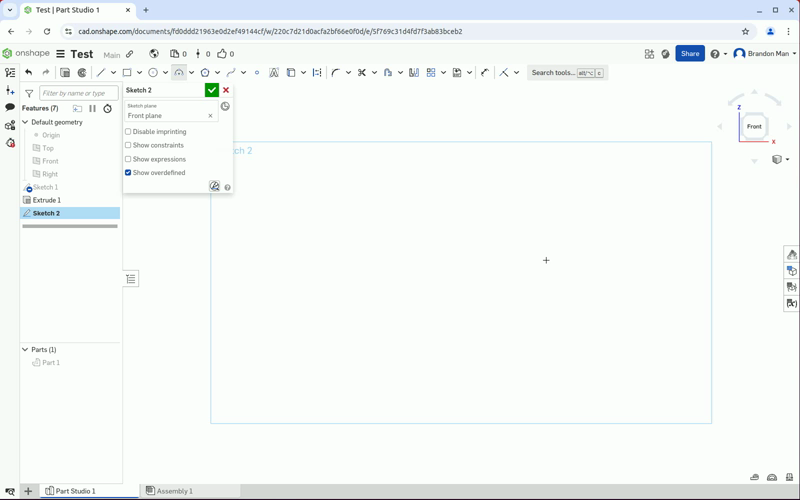
key_down(shift)
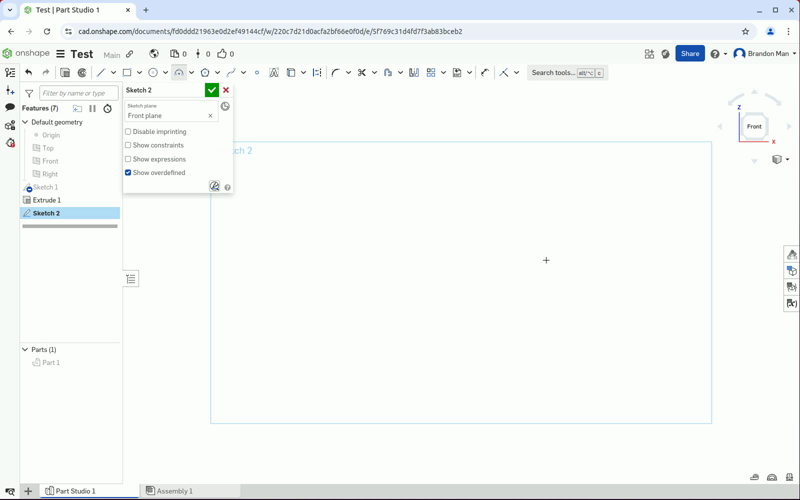
mouse_move(564, 257)
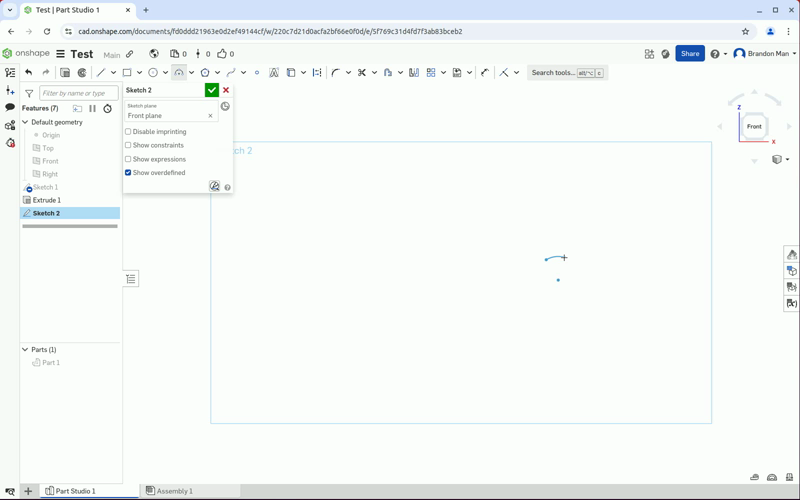
click(564, 257)
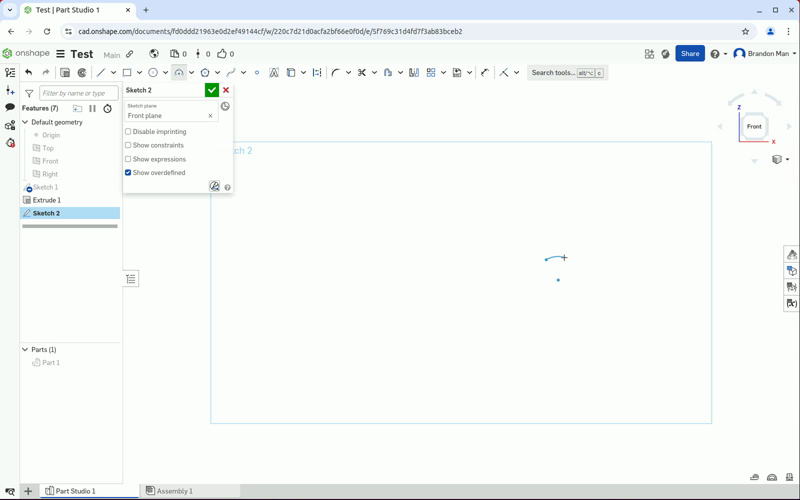
mouse_move(557, 276)
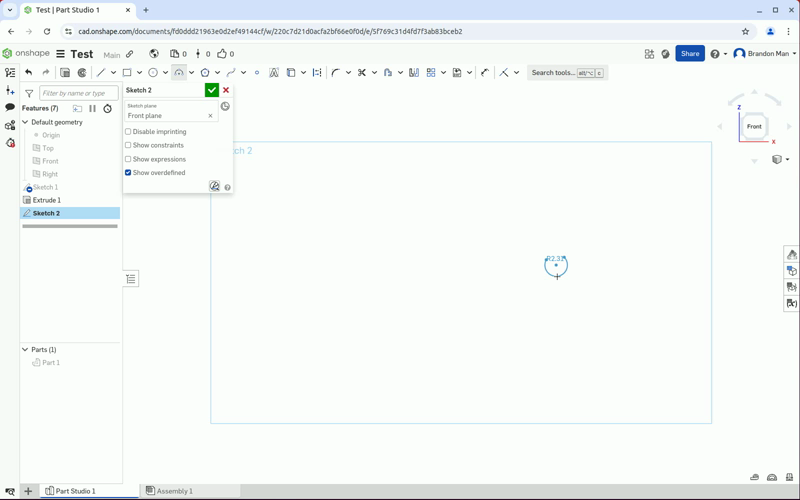
click(557, 276)
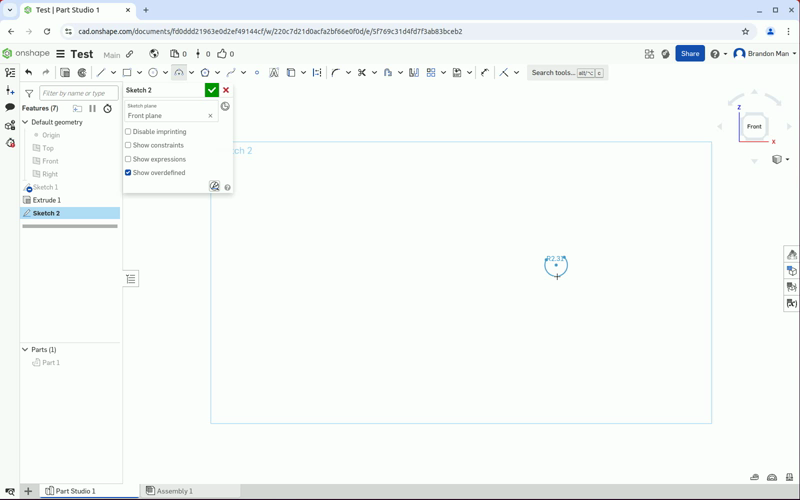
key_up(shift)
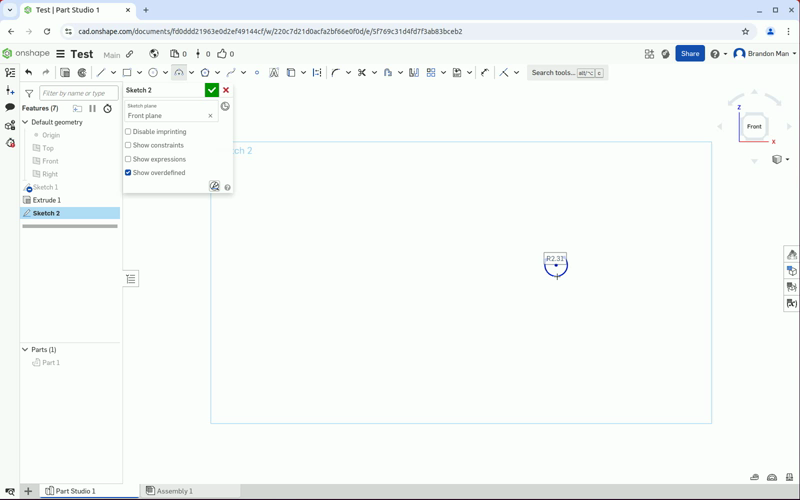
key(esc)
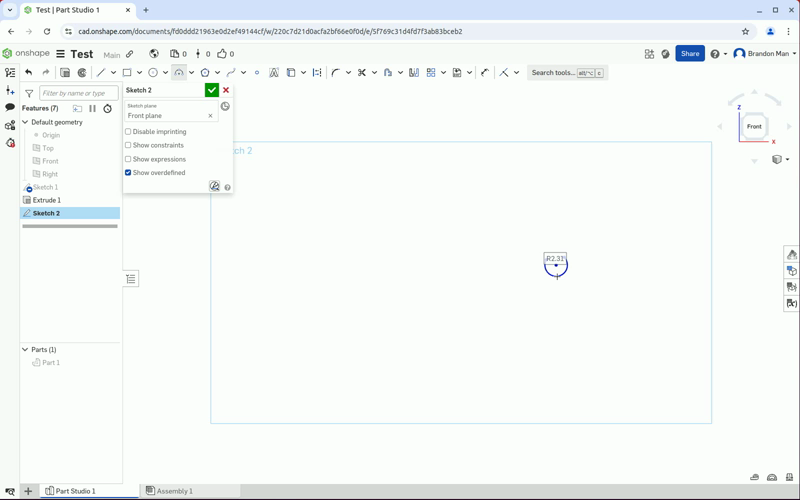
key(l)
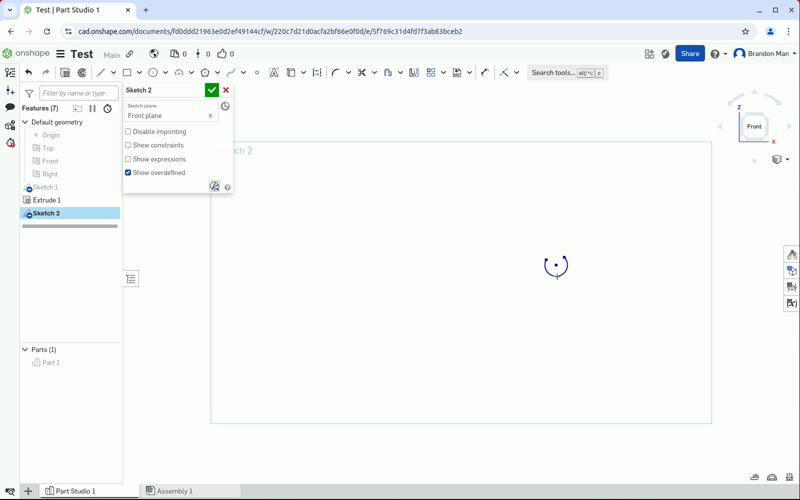
mouse_move(564, 257)
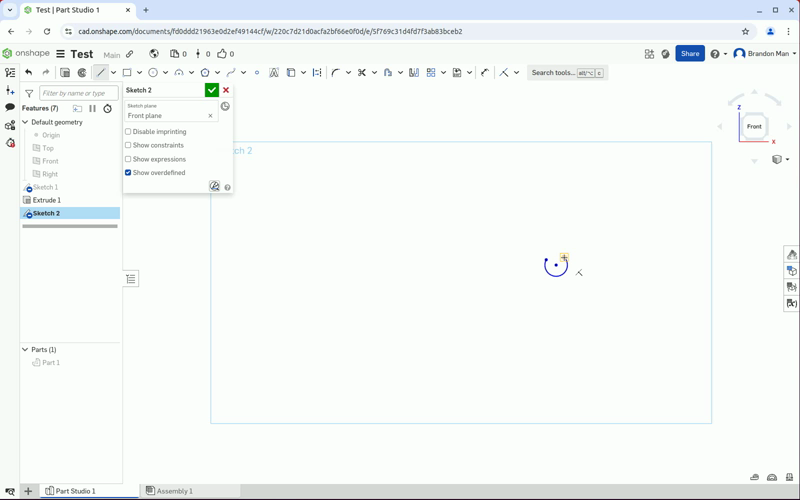
click(564, 257)
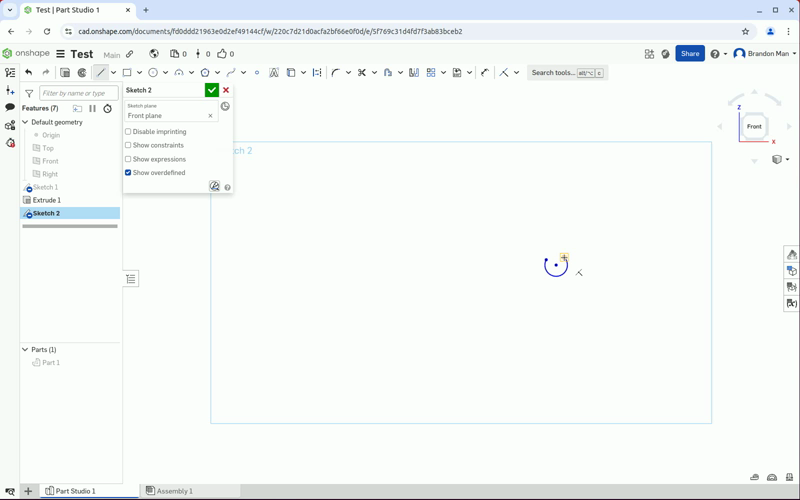
key_down(shift)
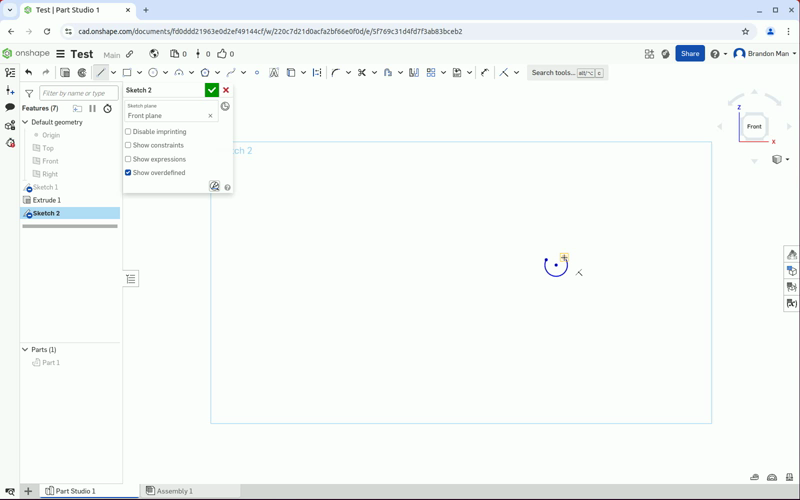
mouse_move(589, 257)
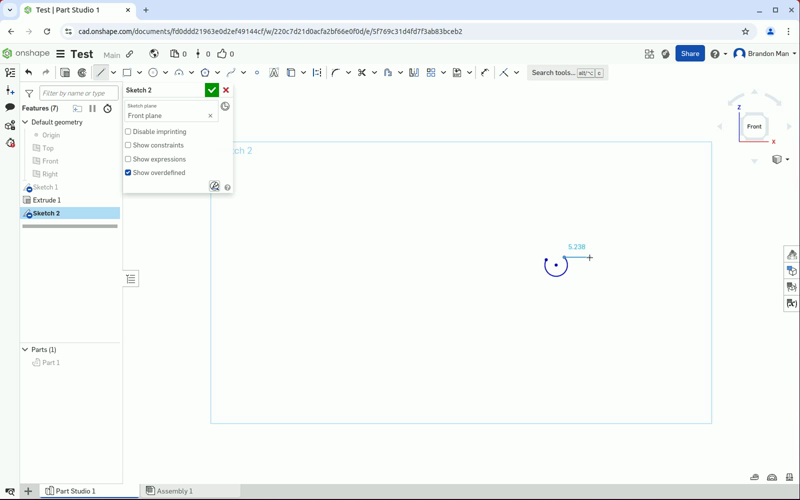
mouse_move(563, 257)
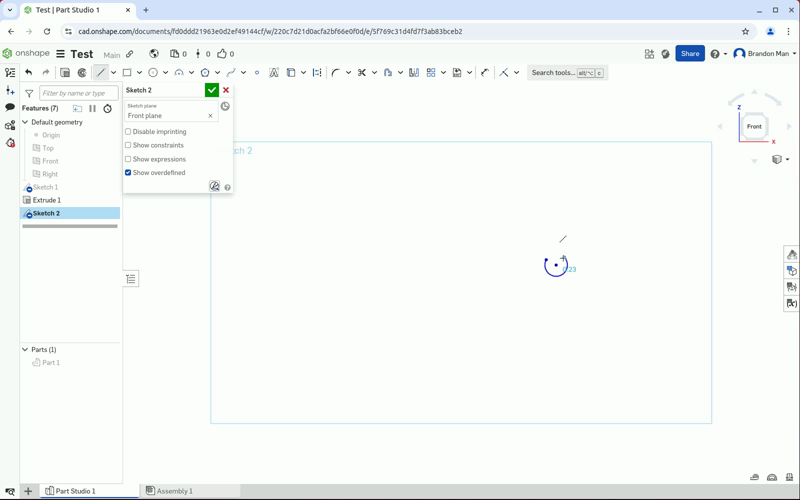
scroll(6)
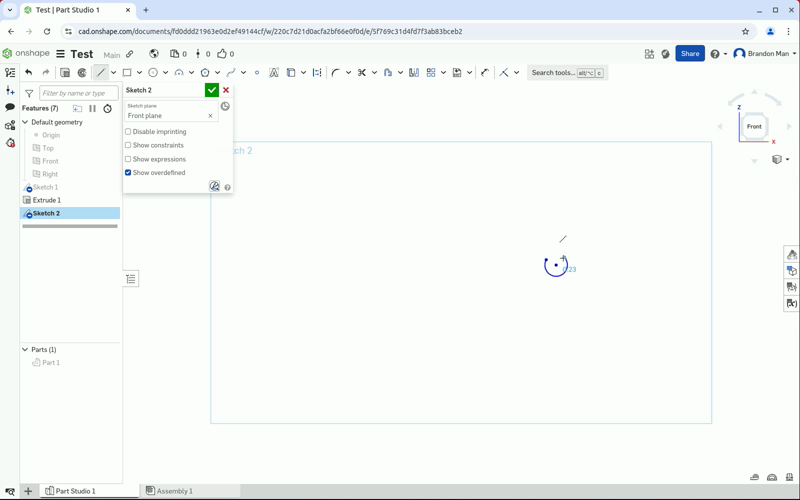
scroll(6)
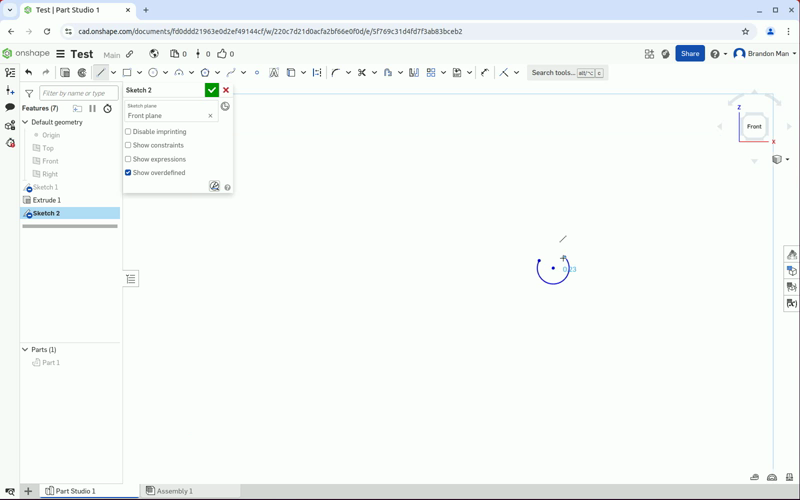
scroll(6)
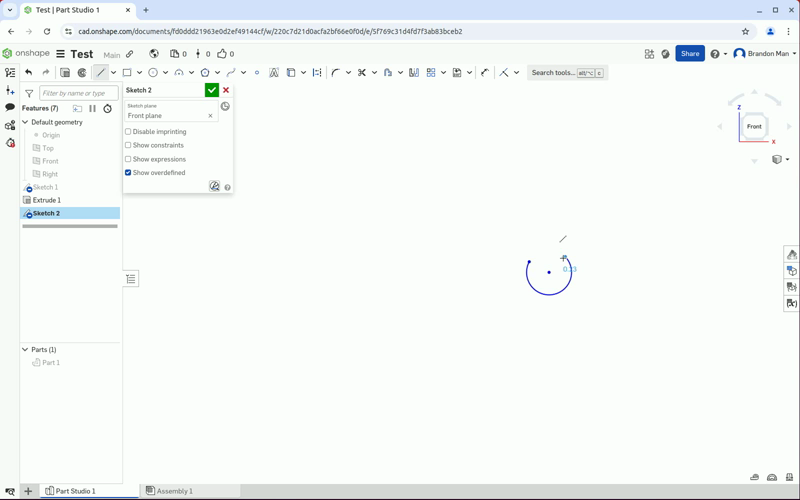
scroll(6)
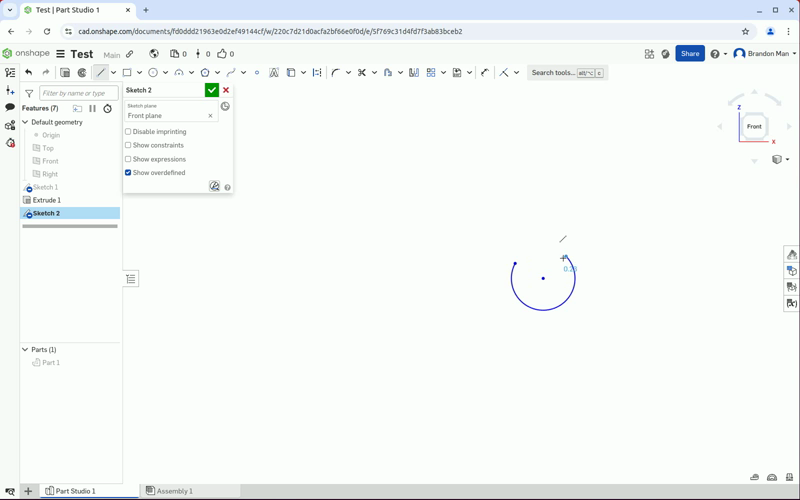
scroll(6)
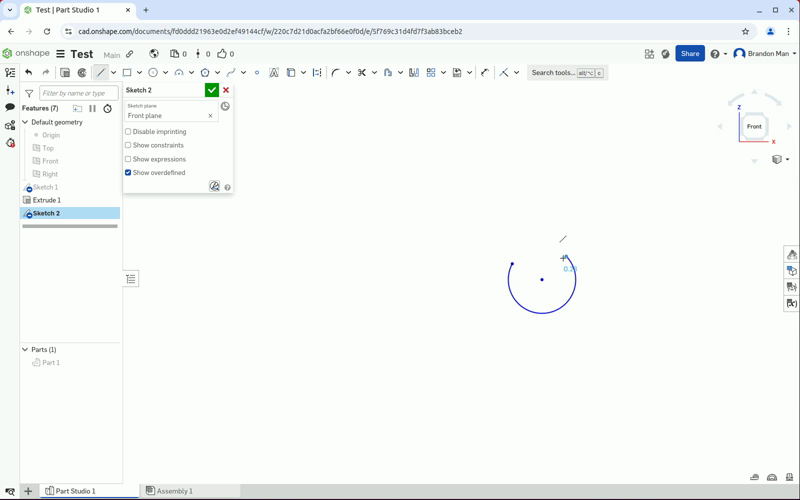
scroll(6)
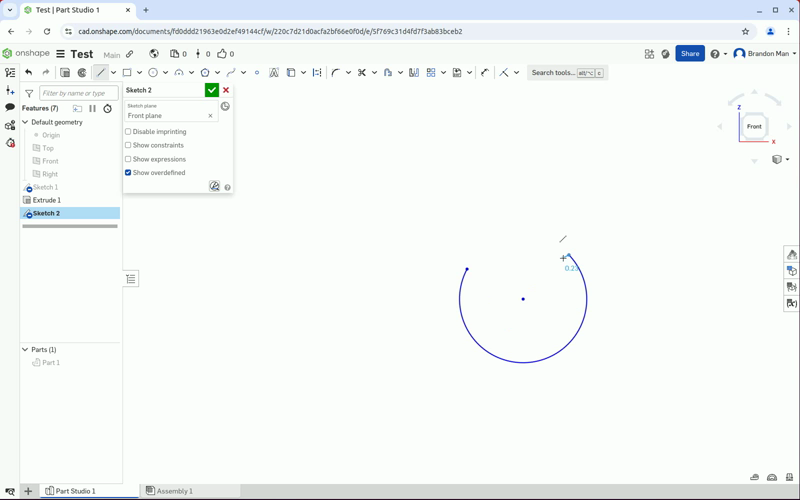
scroll(6)
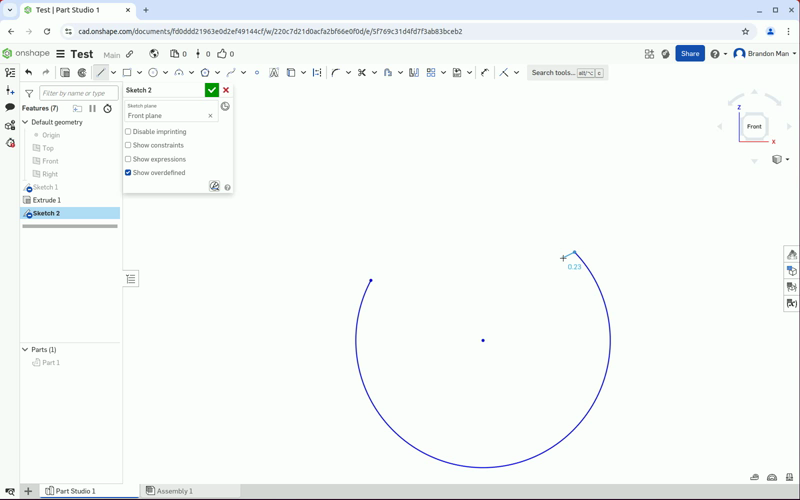
click(563, 257)
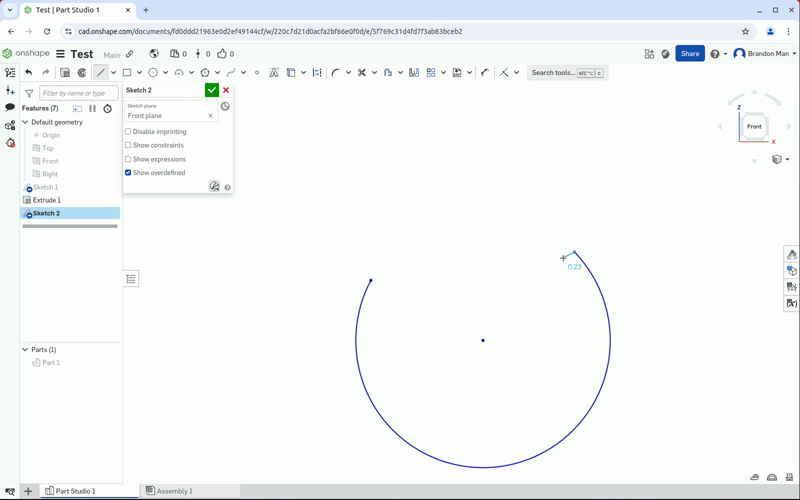
scroll(-6)
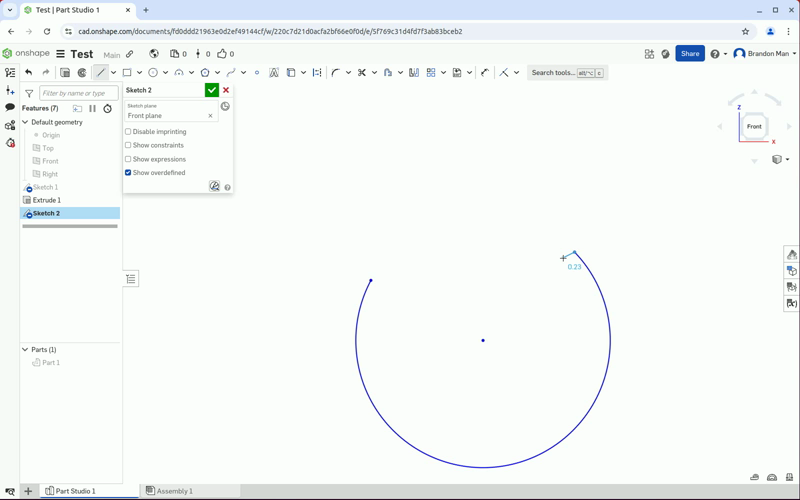
scroll(-6)
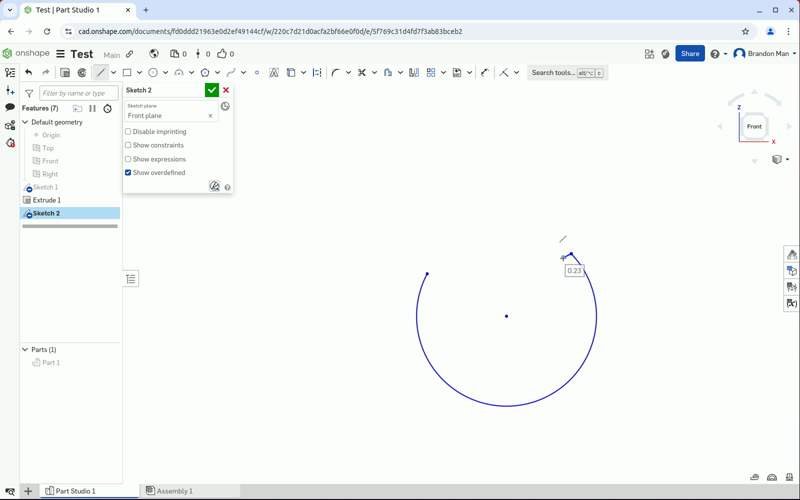
scroll(-6)
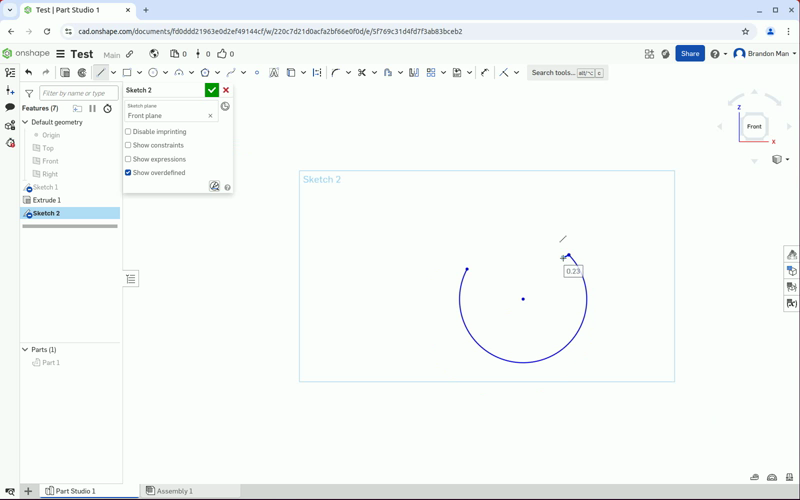
scroll(-6)
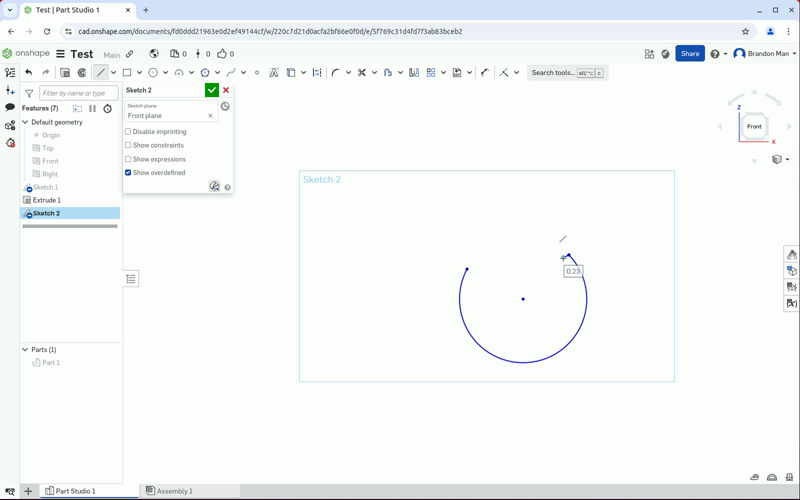
scroll(-6)
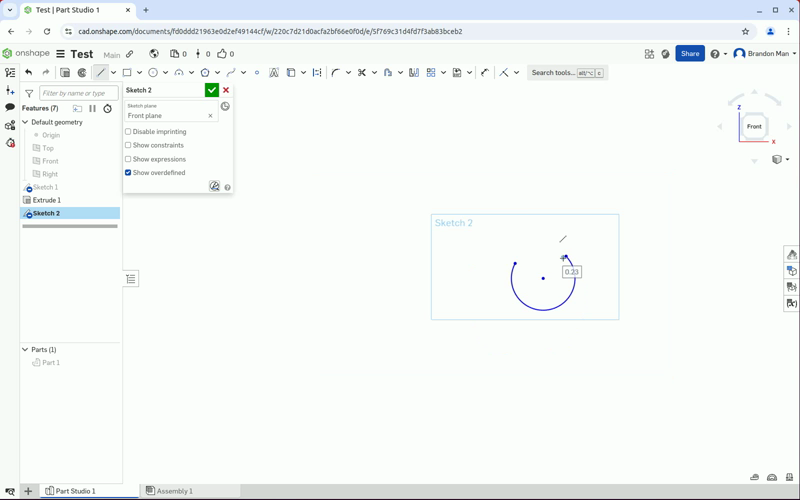
scroll(-6)
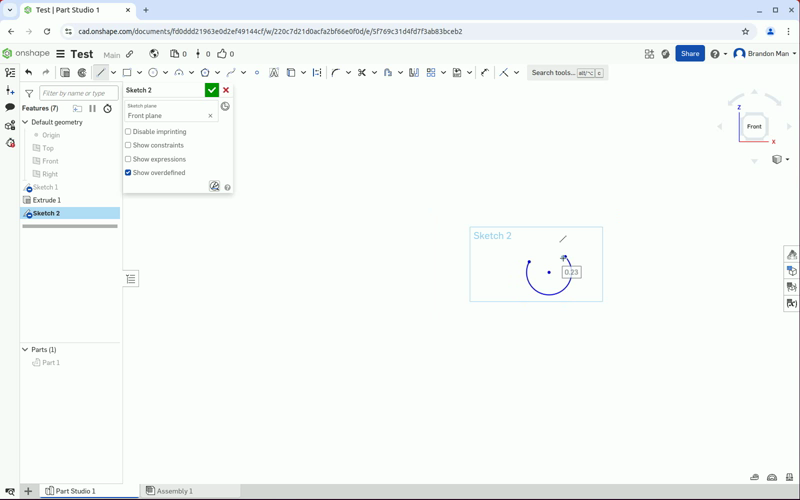
scroll(-6)
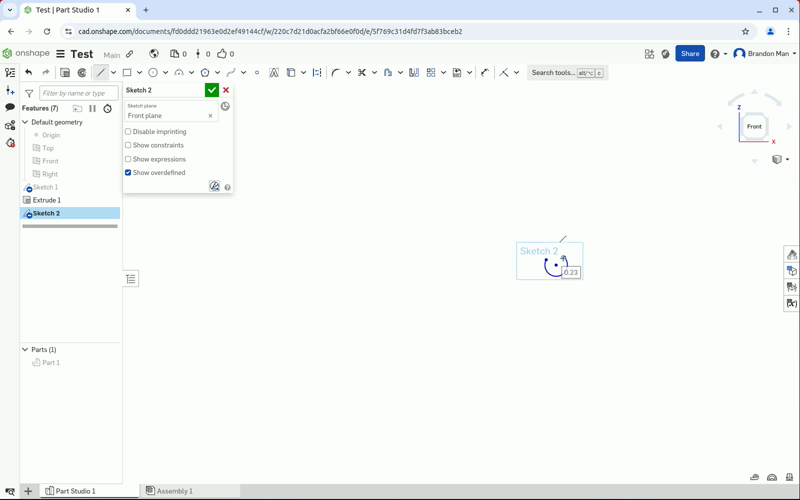
key_up(shift)
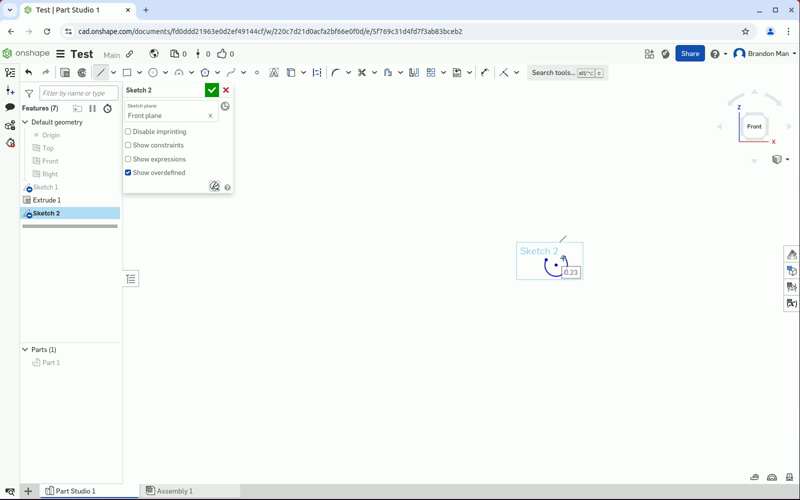
mouse_move(589, 257)
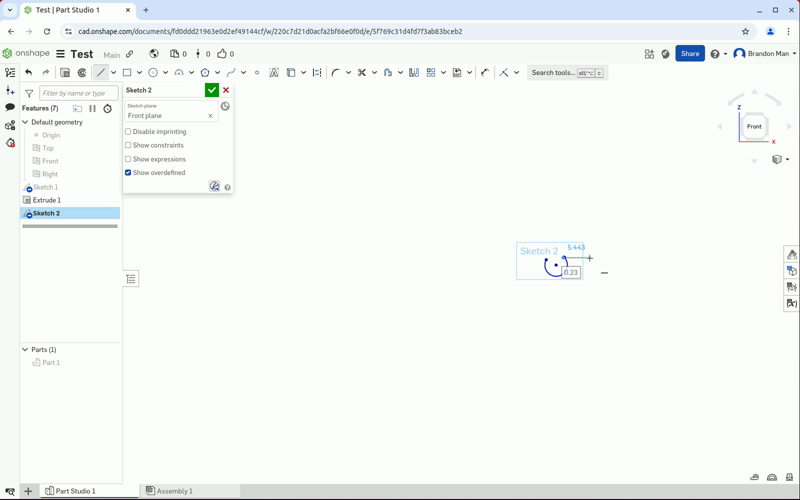
key_down(shift)
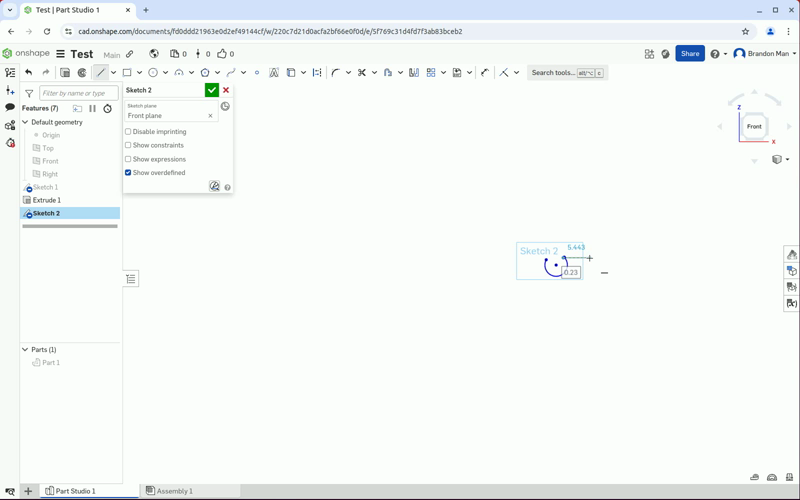
mouse_move(546, 259)
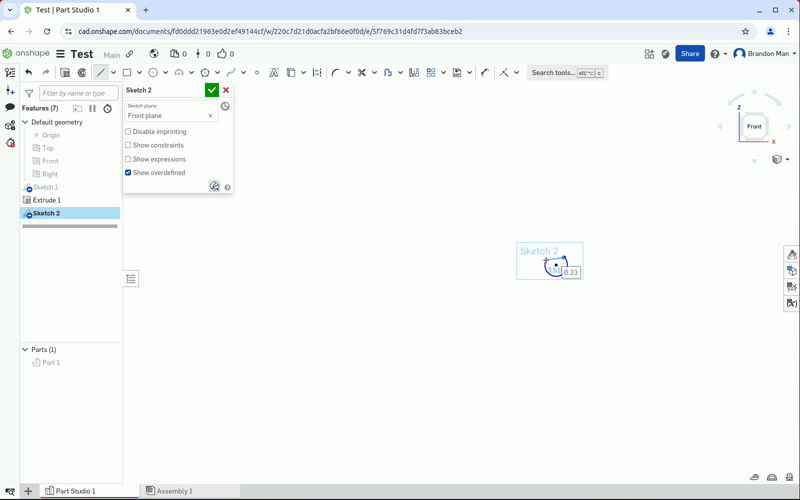
key_up(shift)
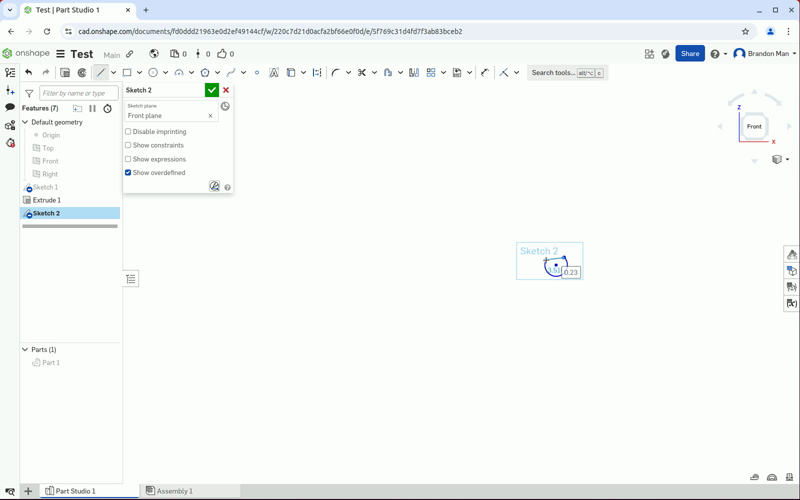
click(546, 259)
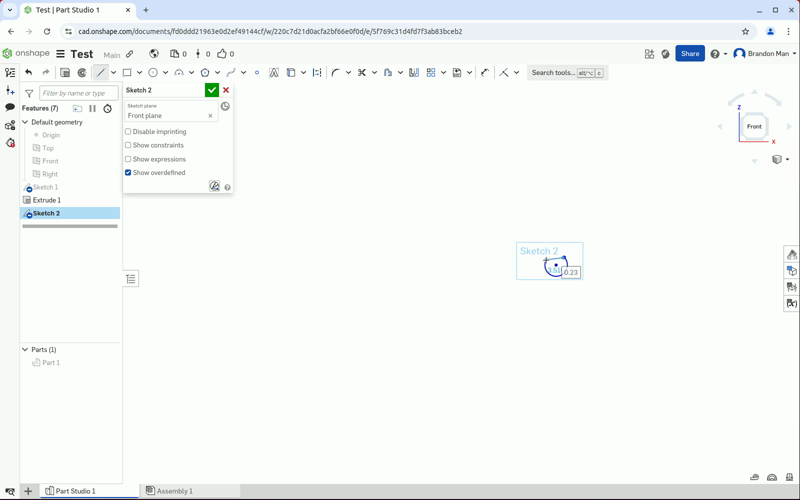
key(esc)
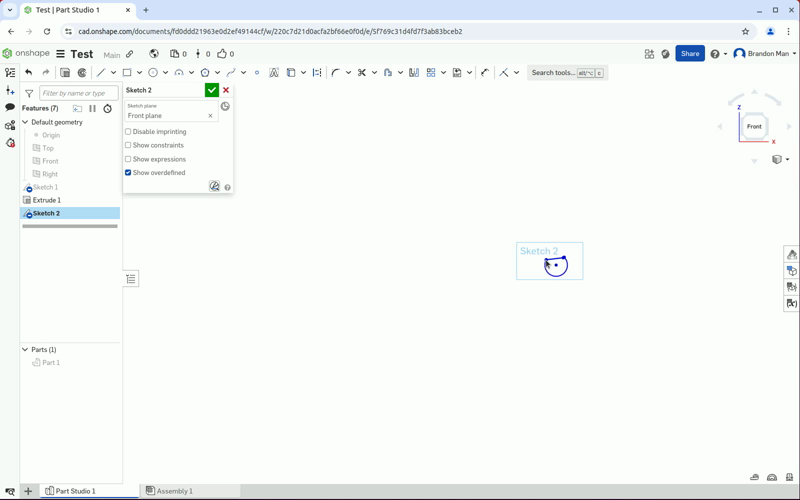
key(c)
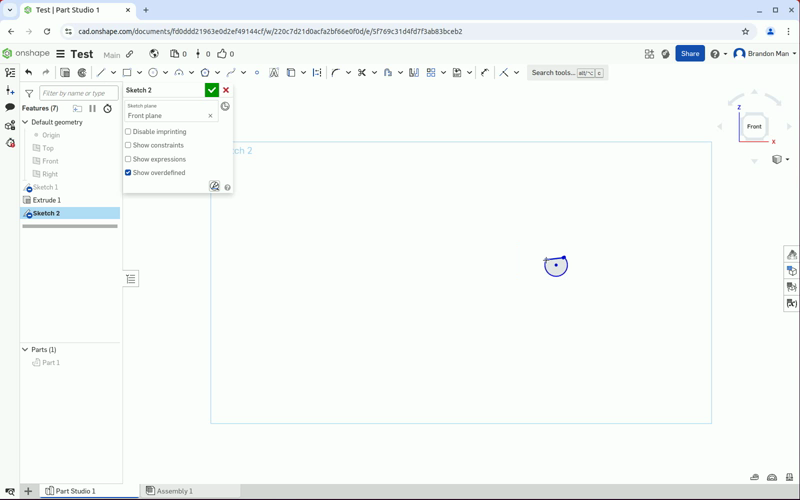
key_down(shift)
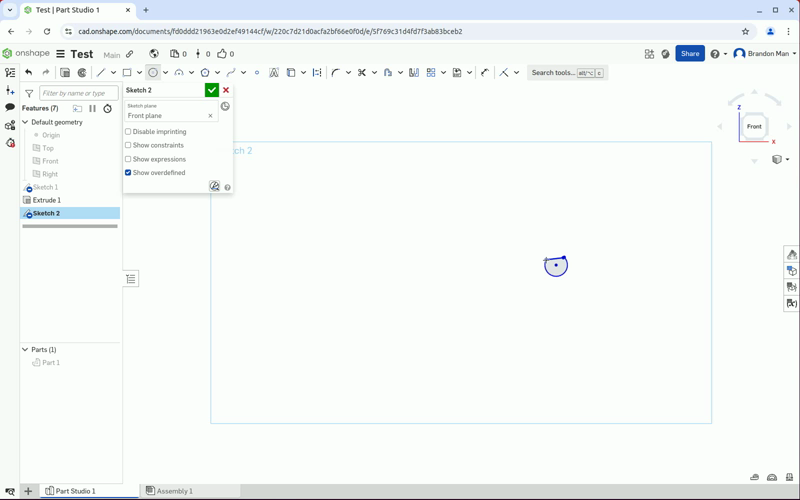
mouse_move(555, 264)
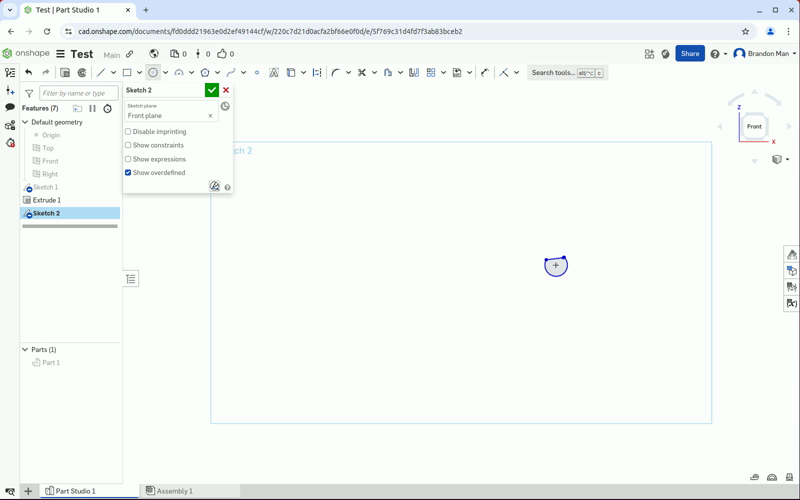
click(555, 264)
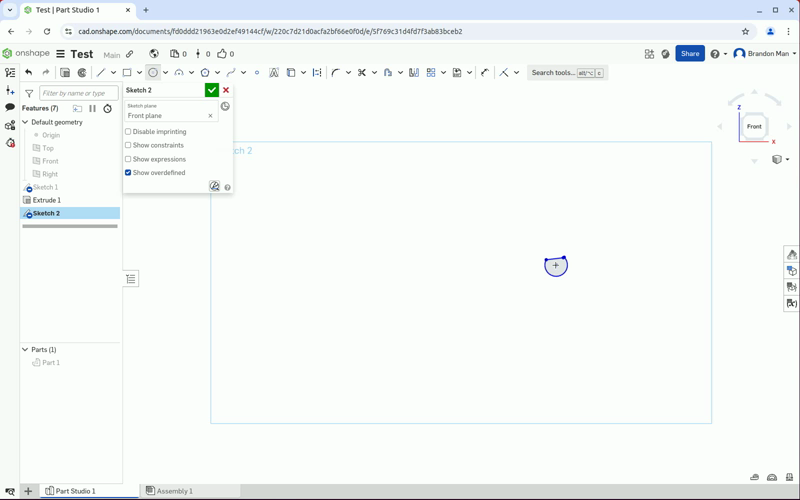
key_up(shift)
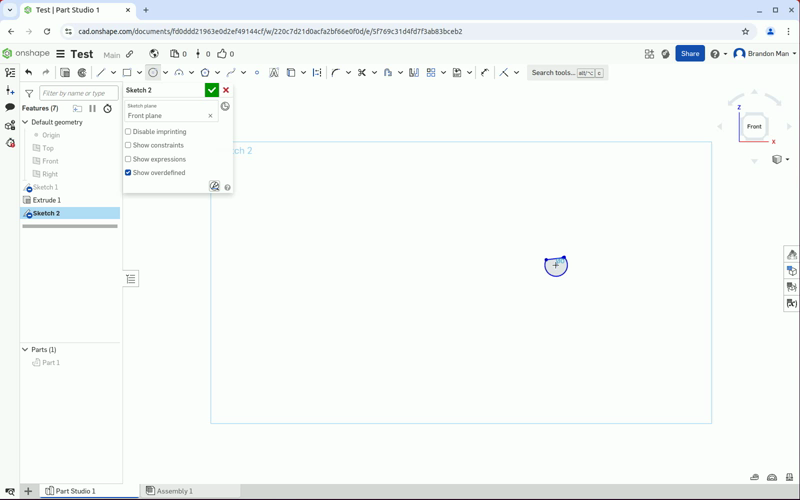
mouse_move(561, 264)
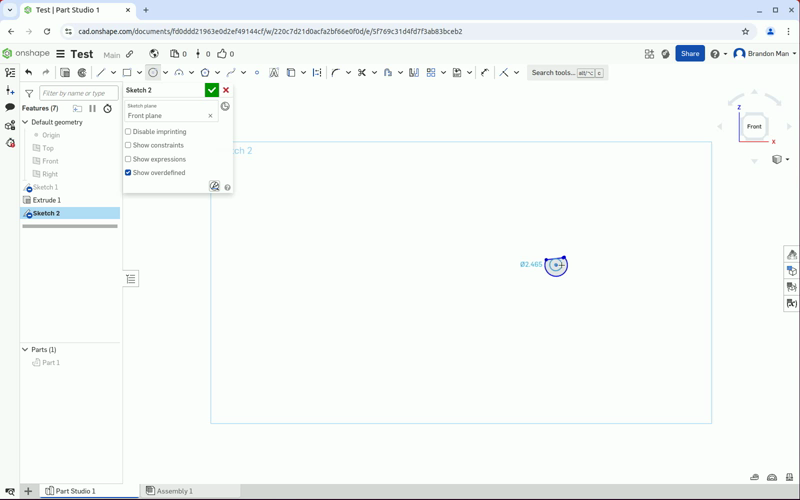
click(561, 264)
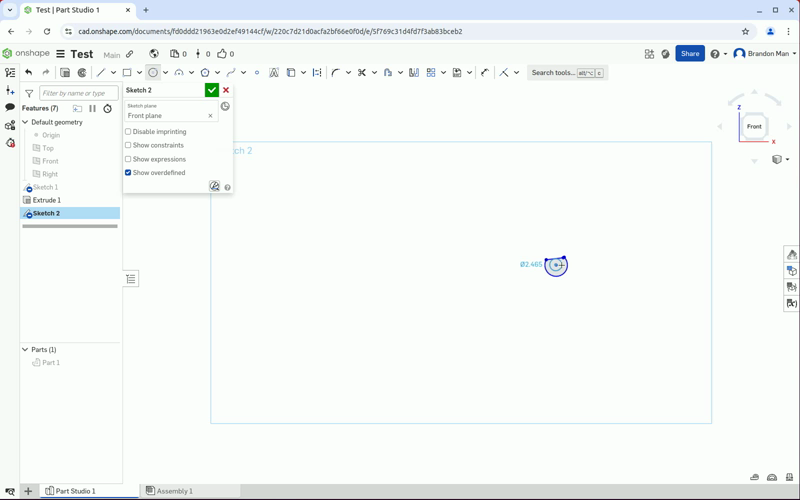
key(esc)
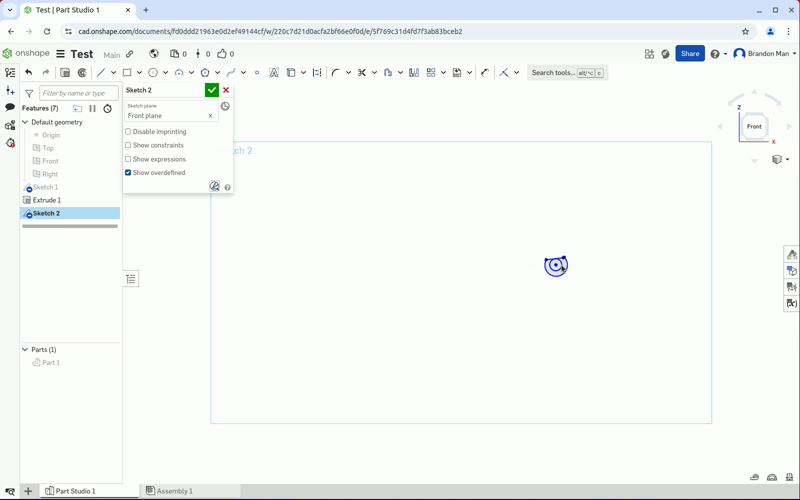
mouse_move(565, 260)
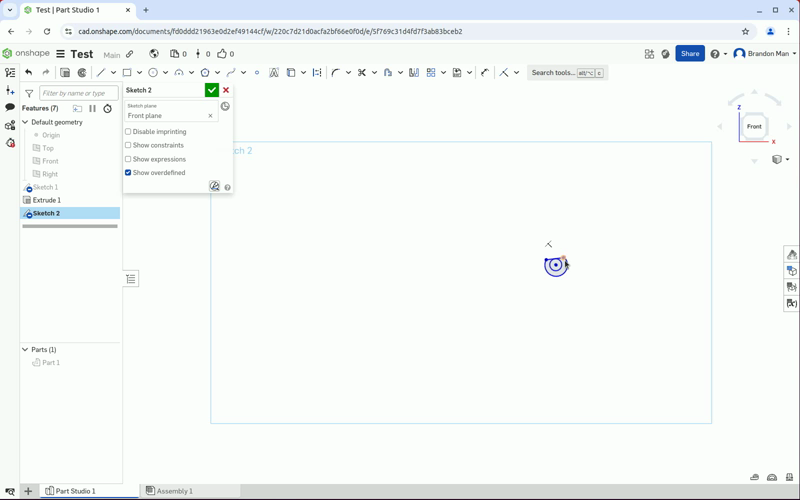
scroll(6)
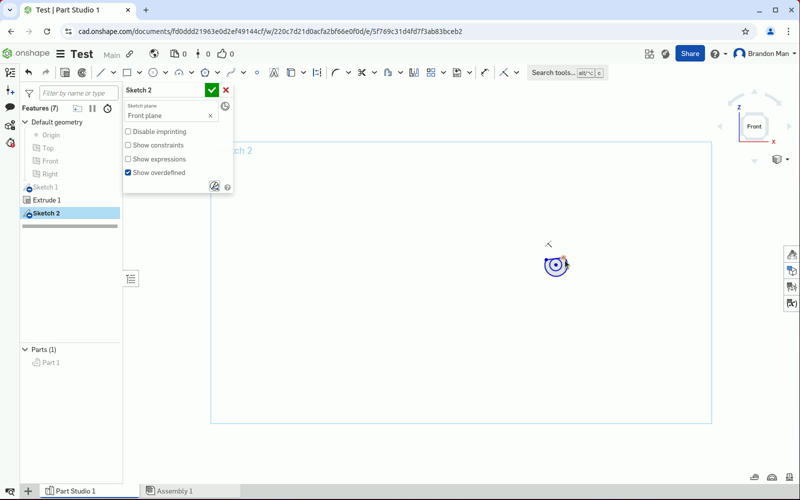
scroll(6)
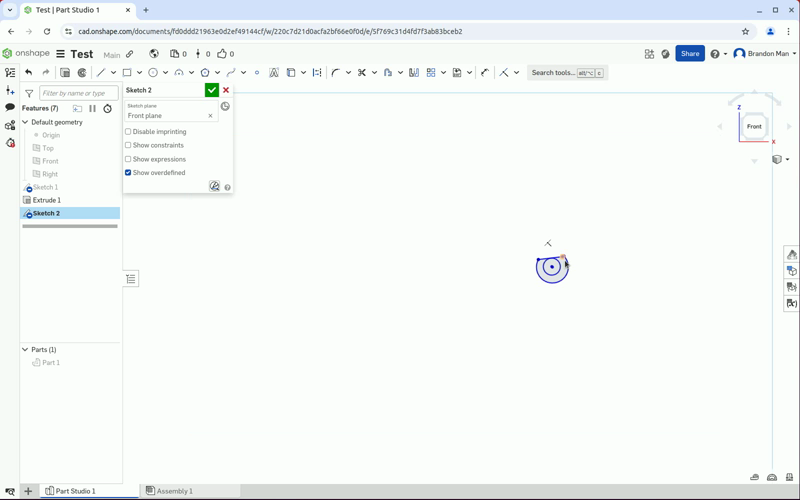
scroll(6)
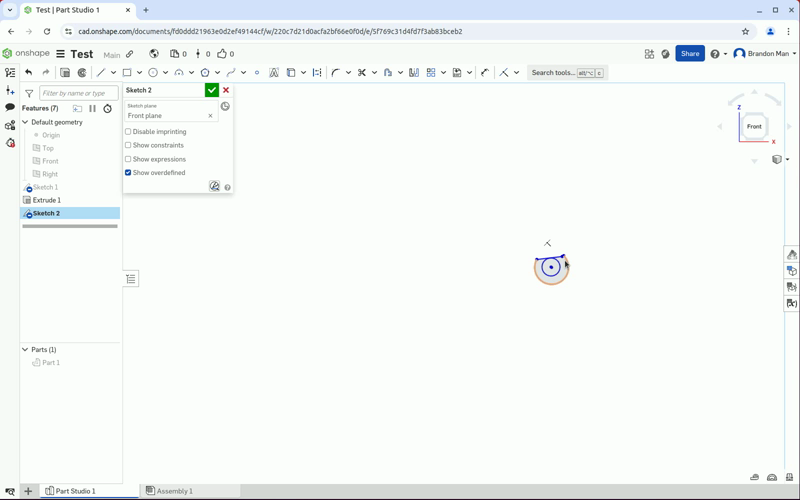
scroll(6)
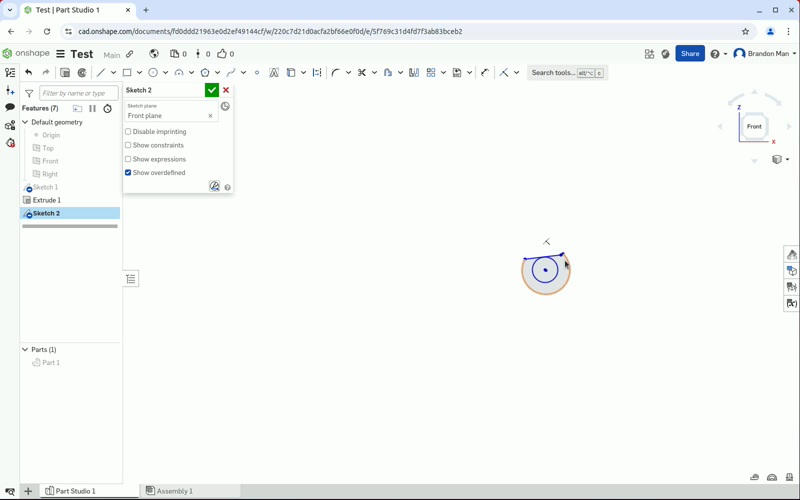
scroll(6)
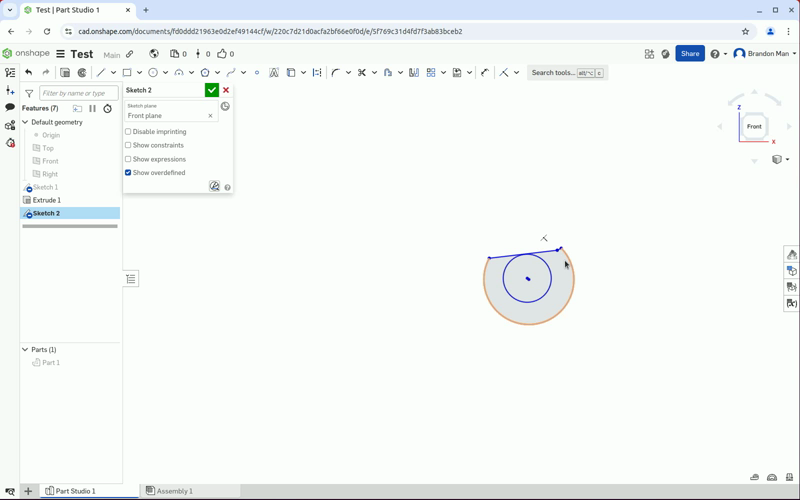
scroll(6)
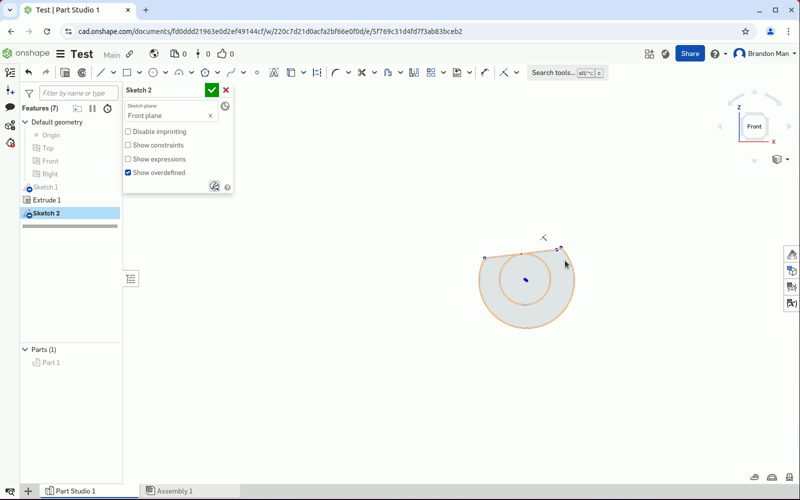
scroll(6)
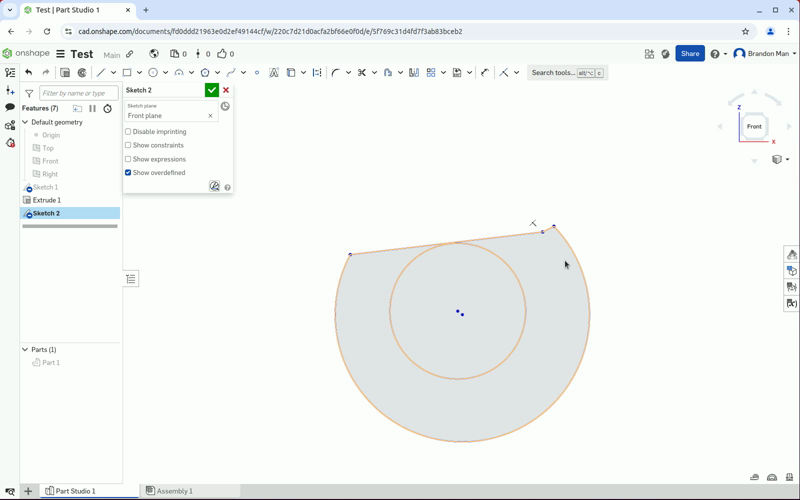
click(565, 260)
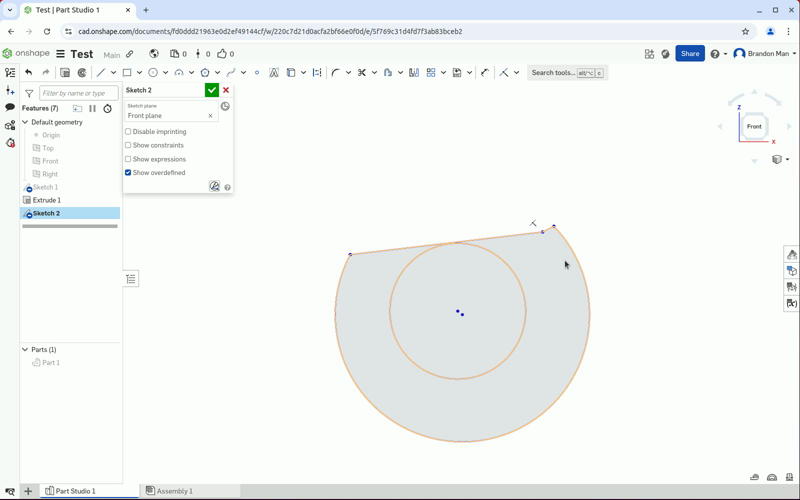
scroll(-6)
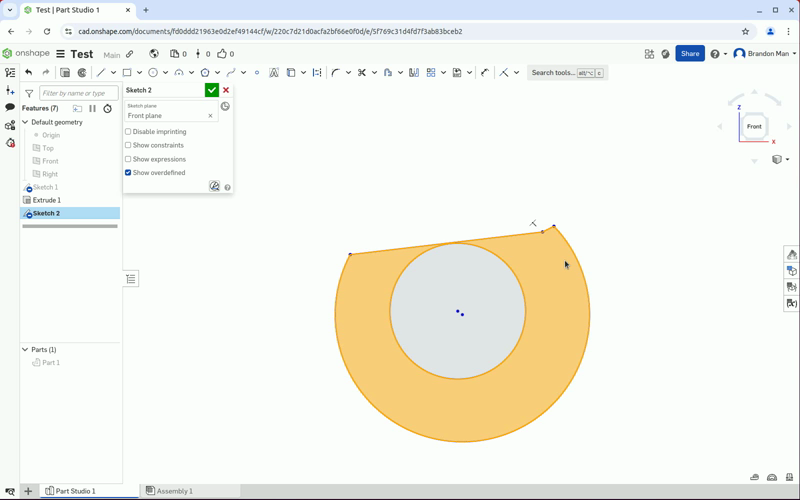
scroll(-6)
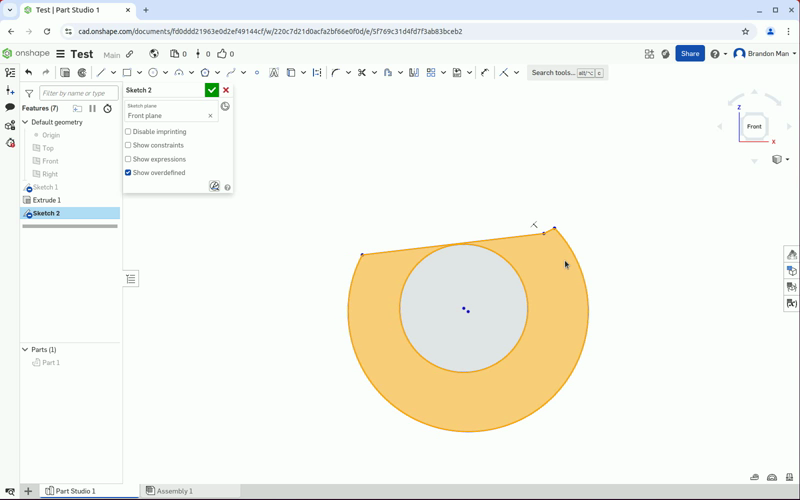
scroll(-6)
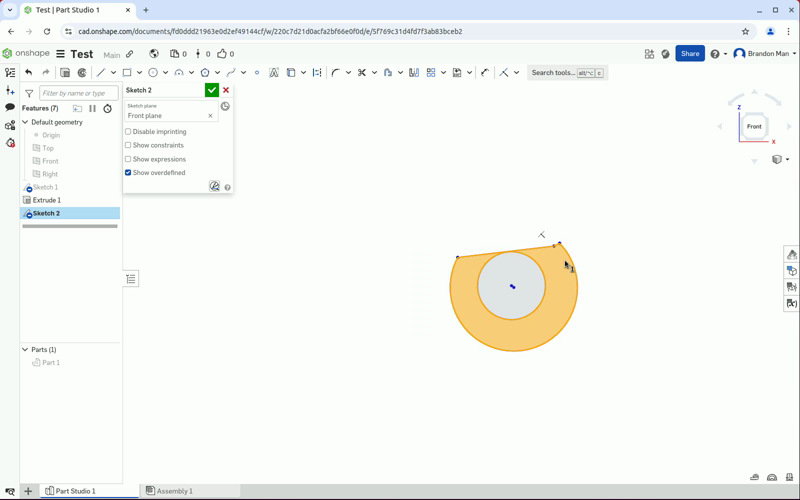
scroll(-6)
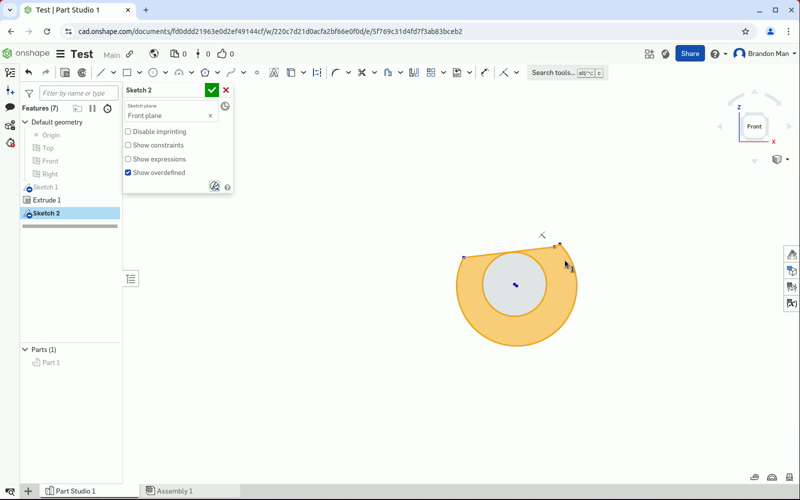
scroll(-6)
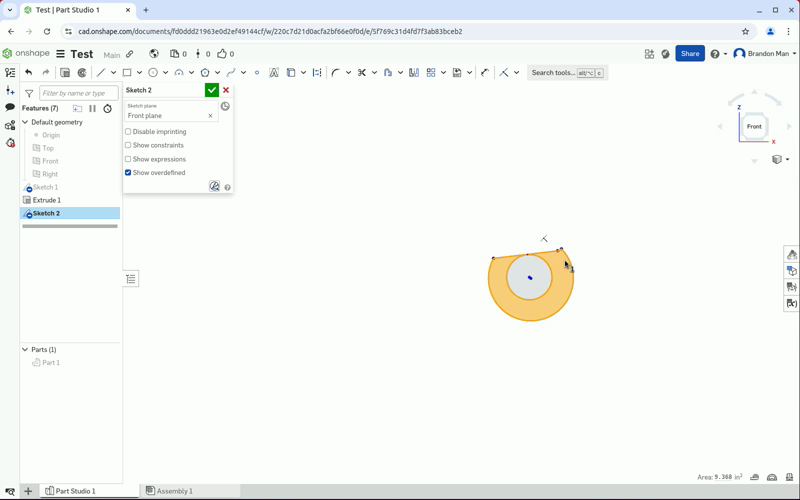
scroll(-6)
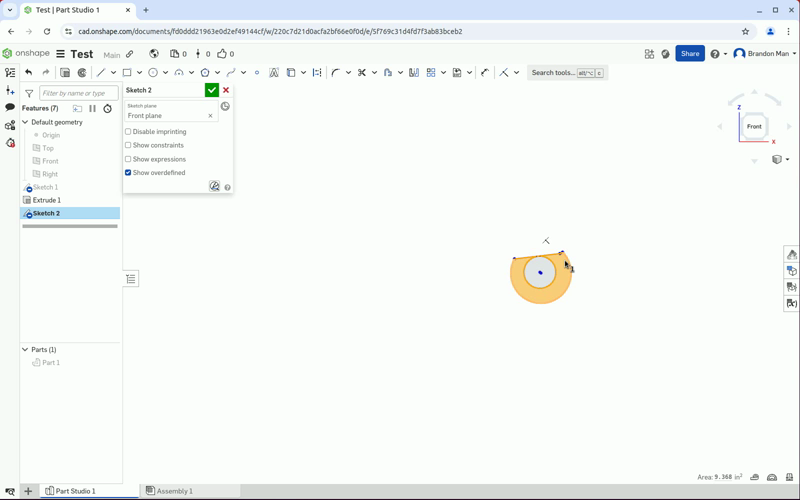
scroll(-6)
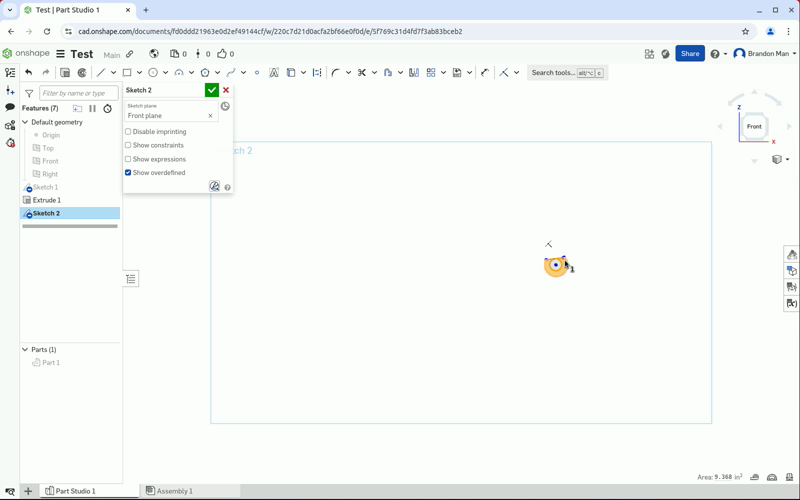
mouse_move(73, 352)
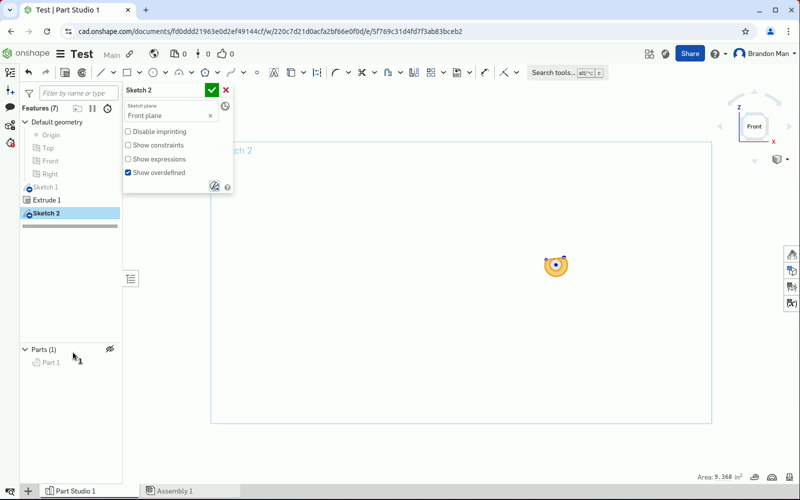
key(shift+y)
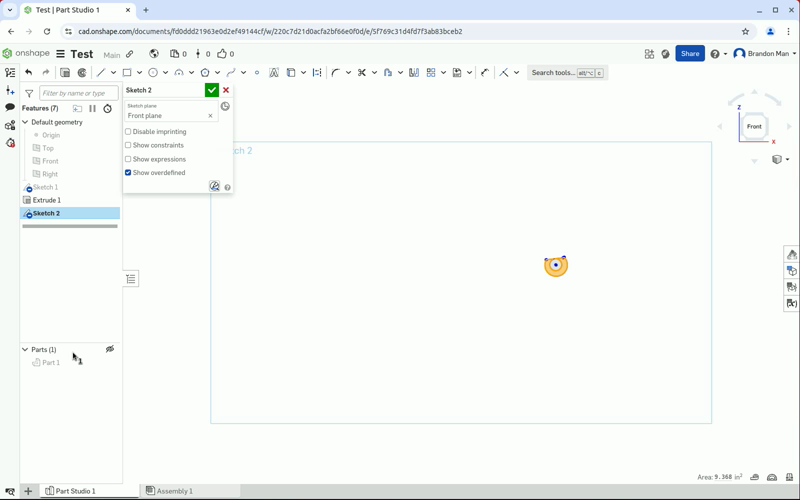
key(shift+e)
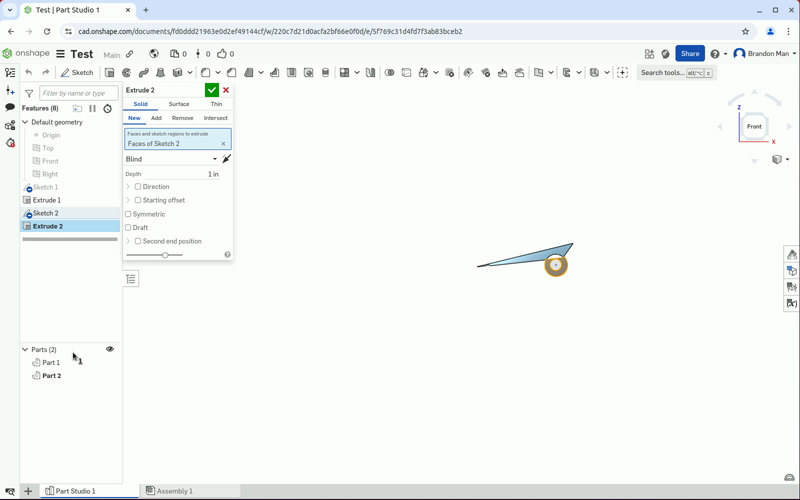
mouse_move(143, 106)
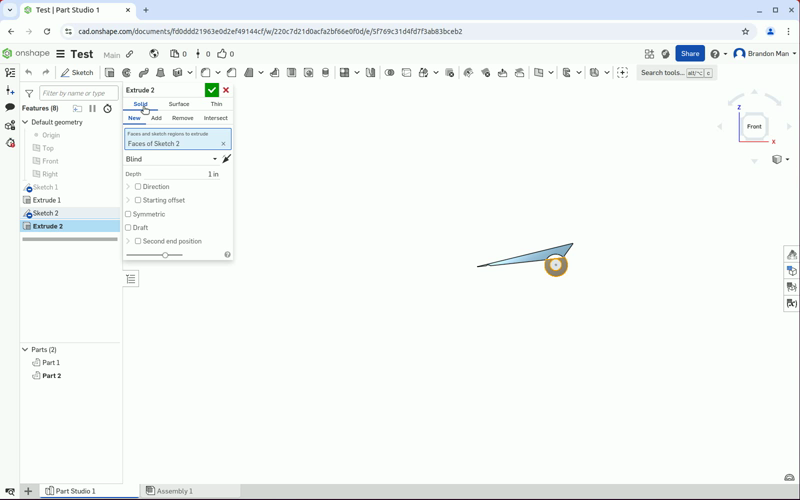
click(143, 106)
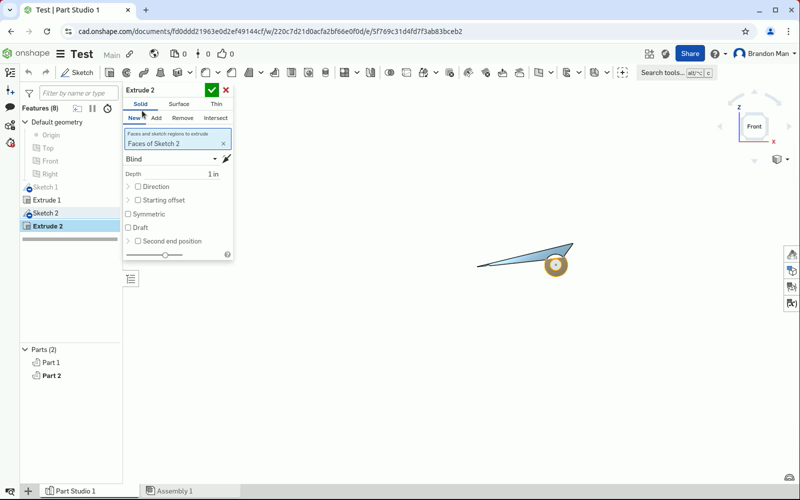
mouse_move(137, 120)
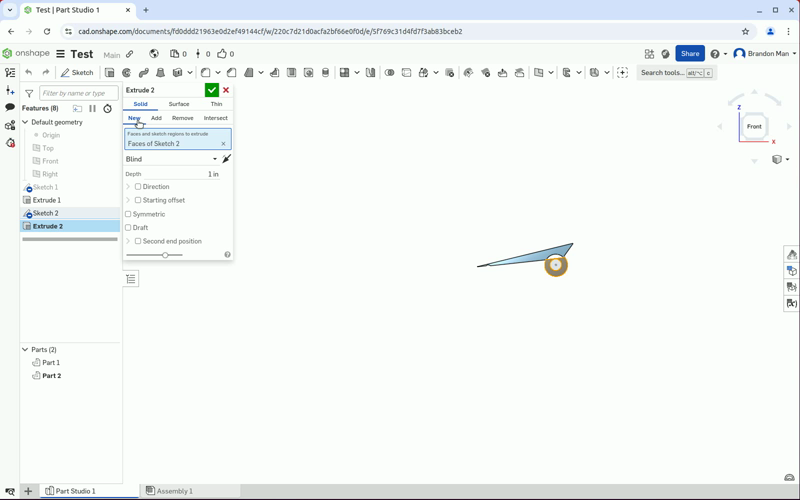
click(137, 120)
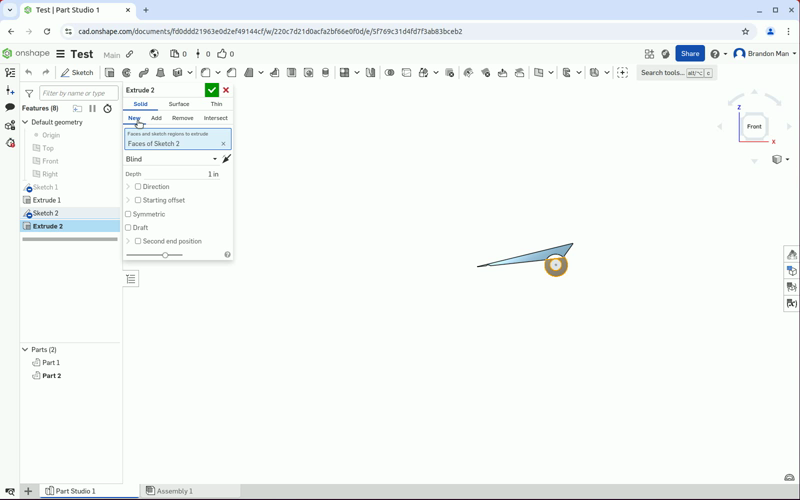
key(tab, 4)
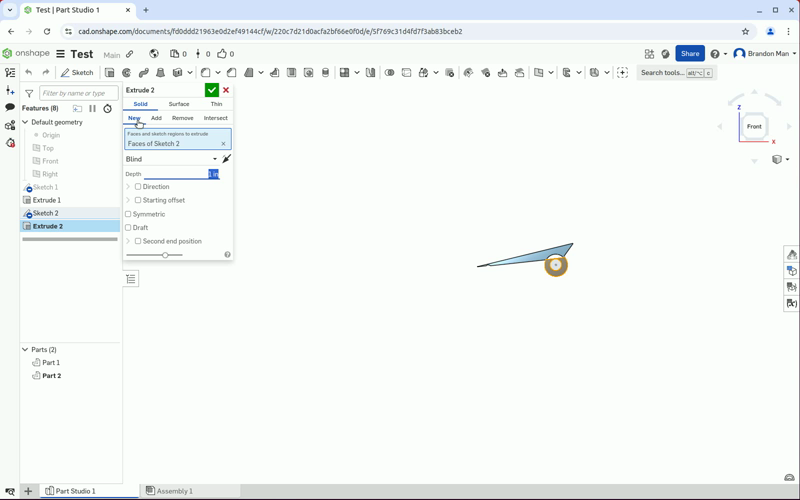
text(6.499)
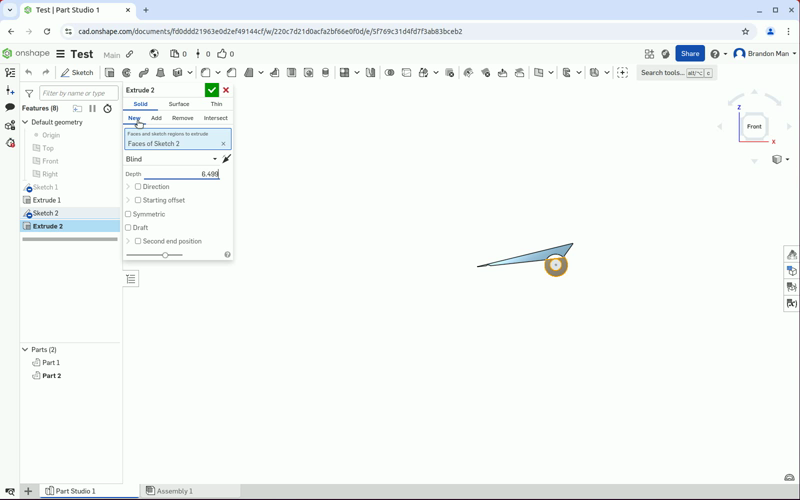
key(enter)
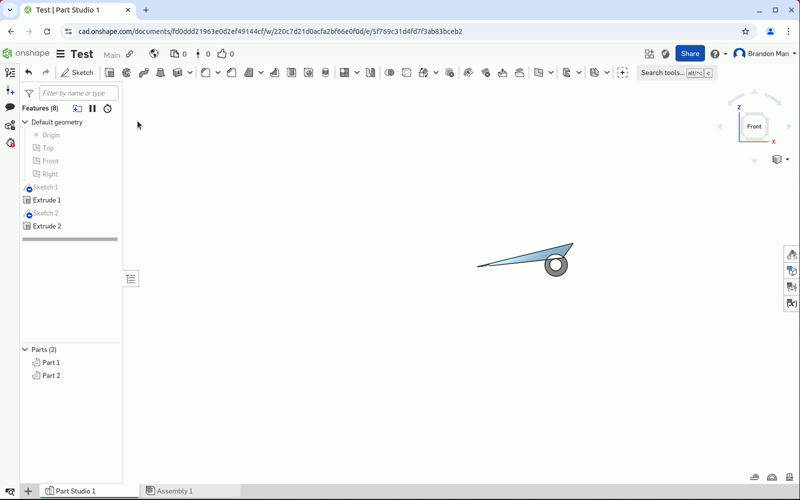
key(shift+h)
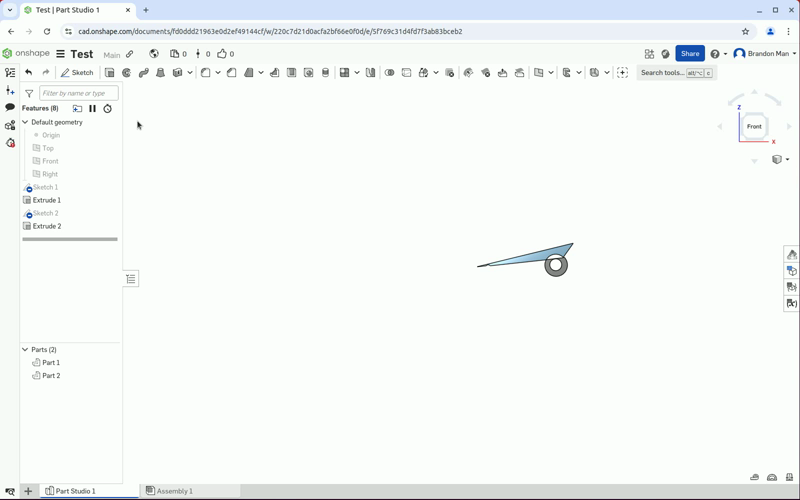
key(shift+h)
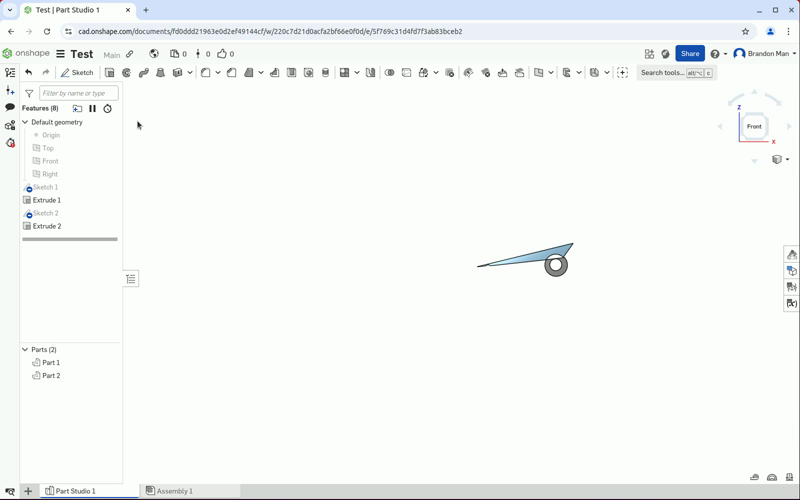
mouse_move(73, 189)
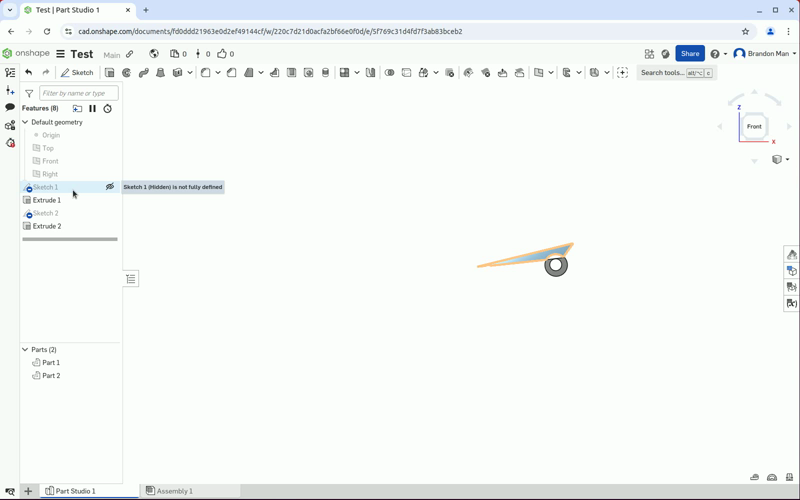
click(73, 189)
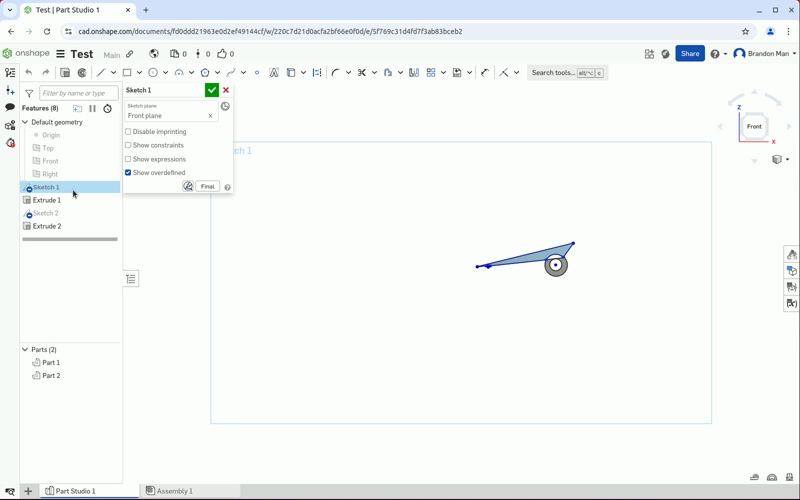
mouse_move(229, 92)
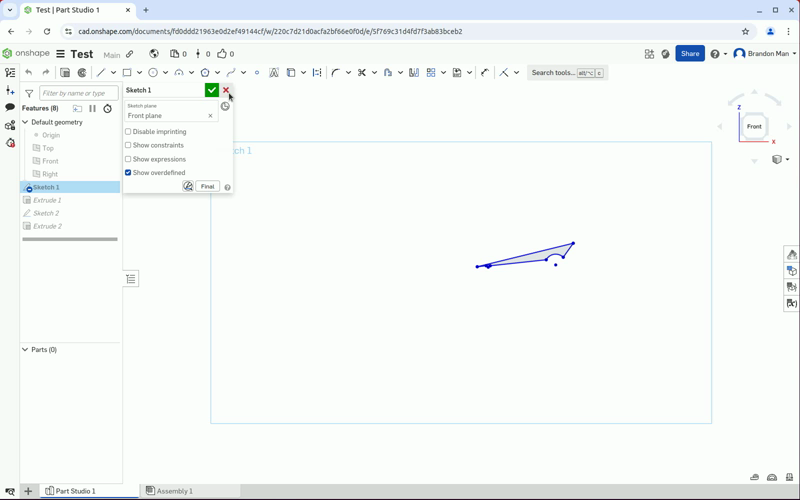
click(229, 92)
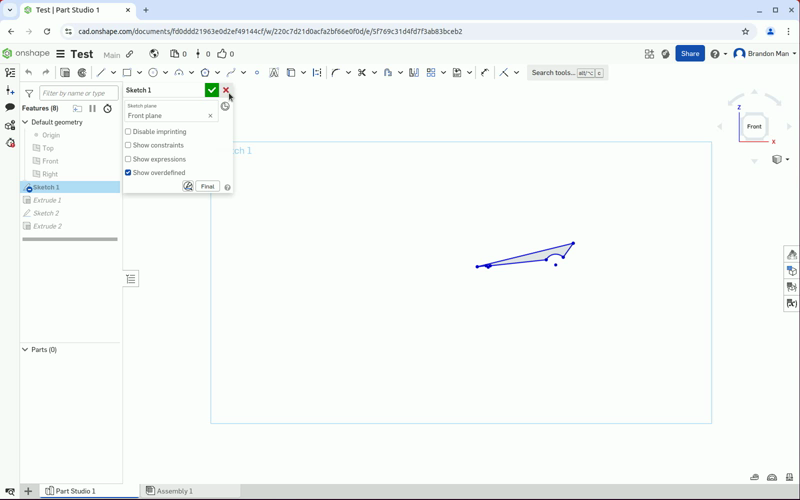
key(shift+s)
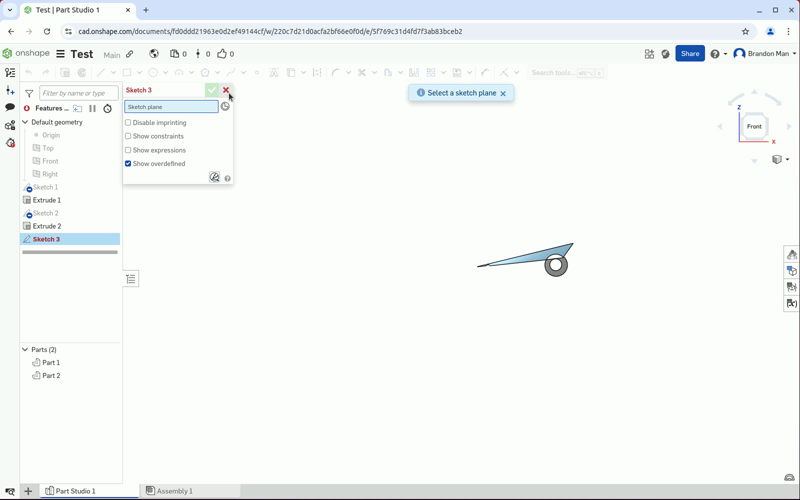
mouse_move(73, 163)
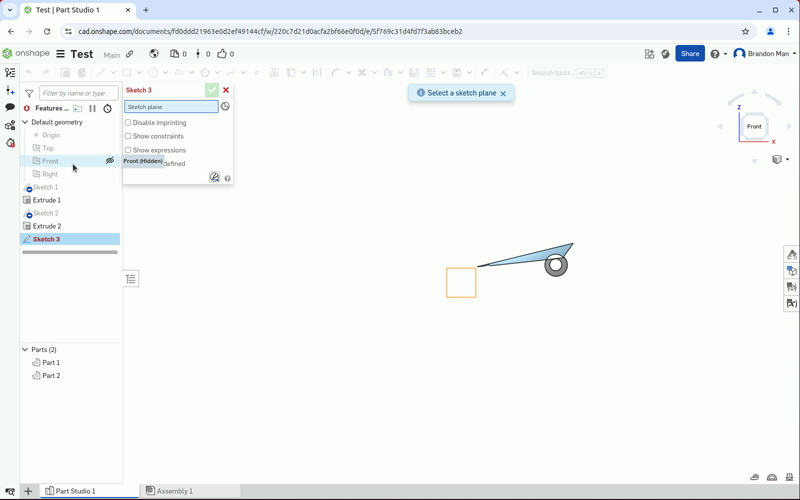
click(73, 163)
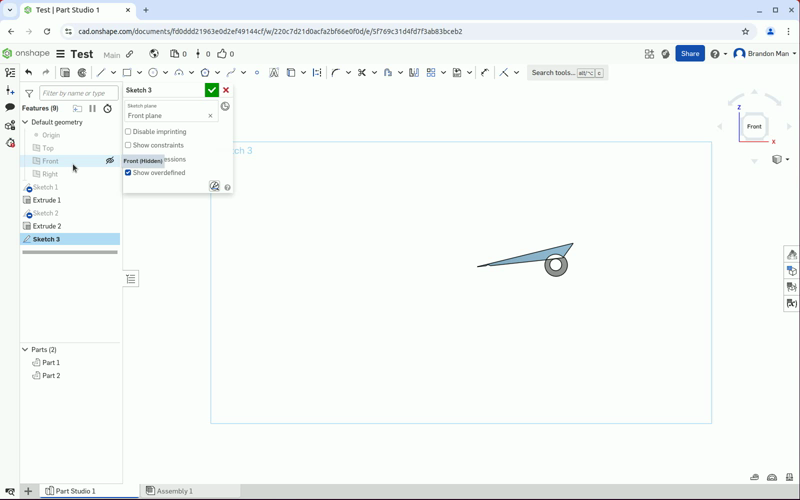
mouse_move(73, 352)
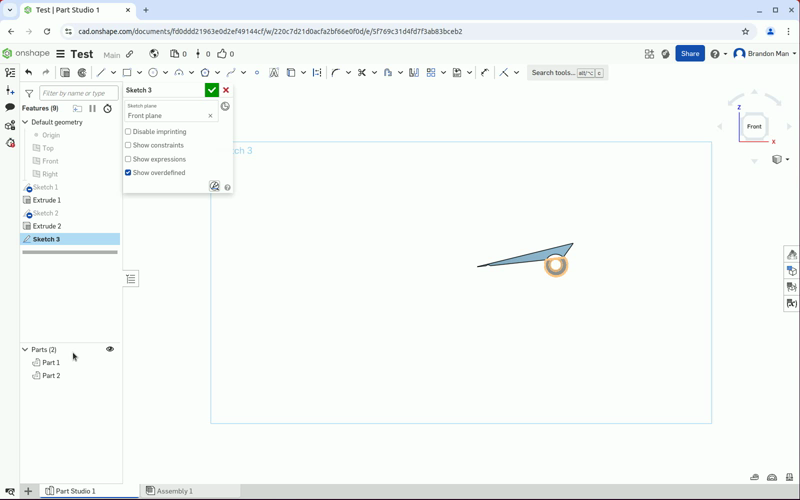
key(y)
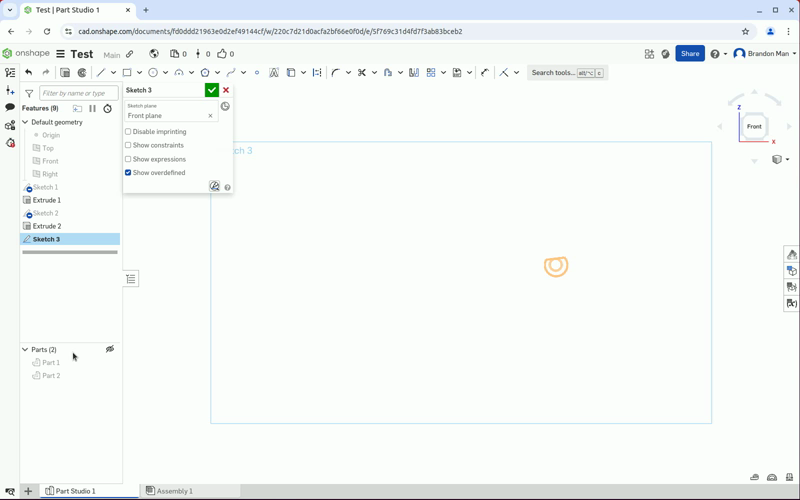
key(l)
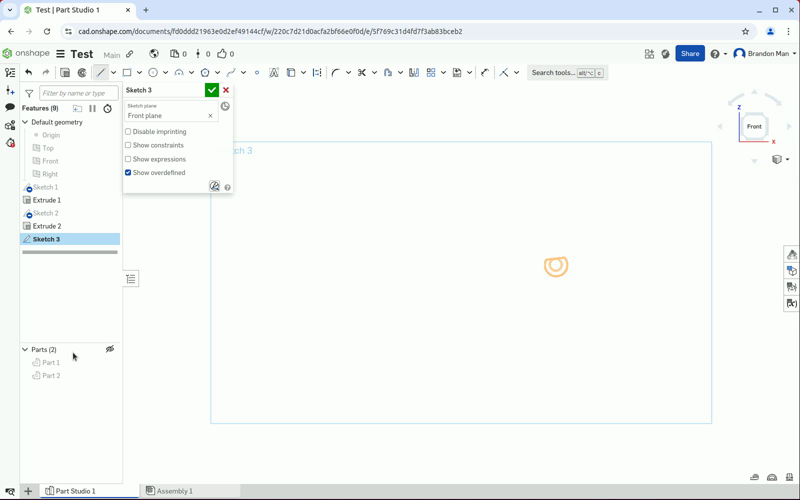
key_down(shift)
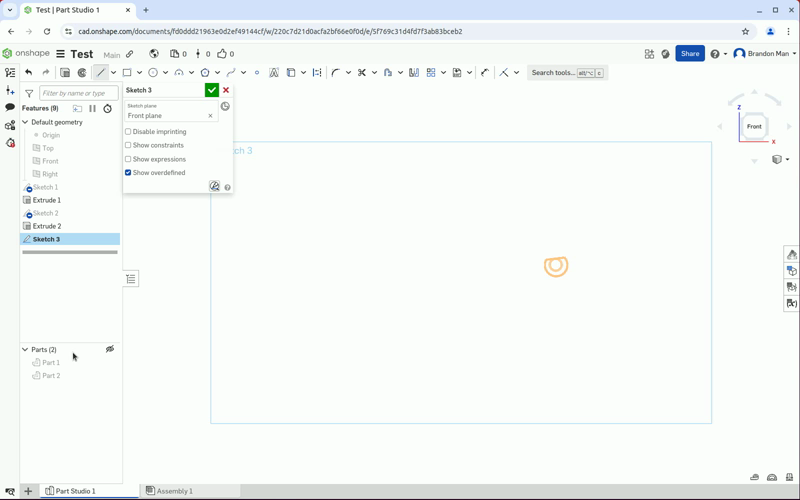
mouse_move(546, 259)
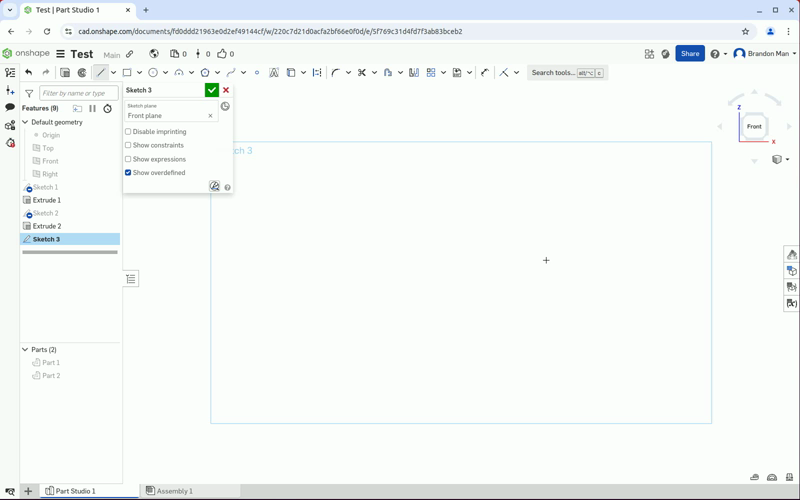
click(546, 259)
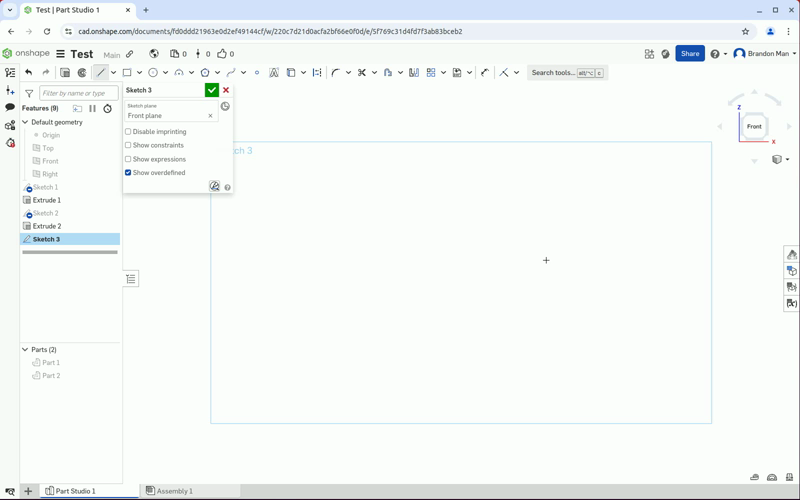
key_up(shift)
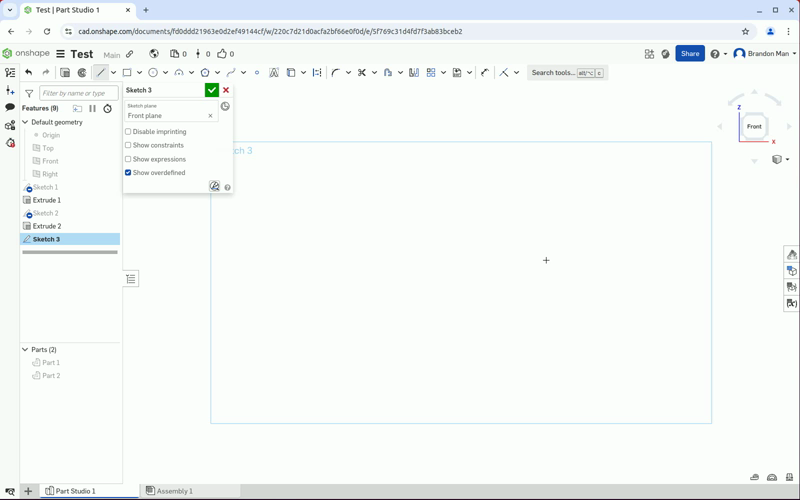
key_down(shift)
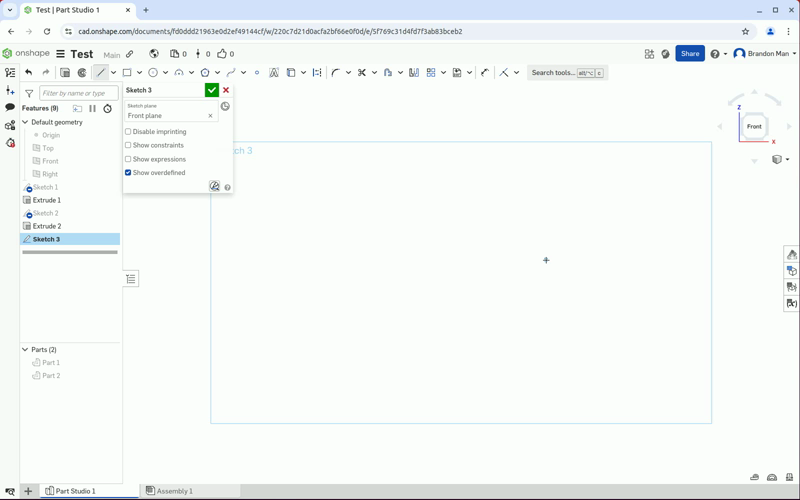
mouse_move(576, 259)
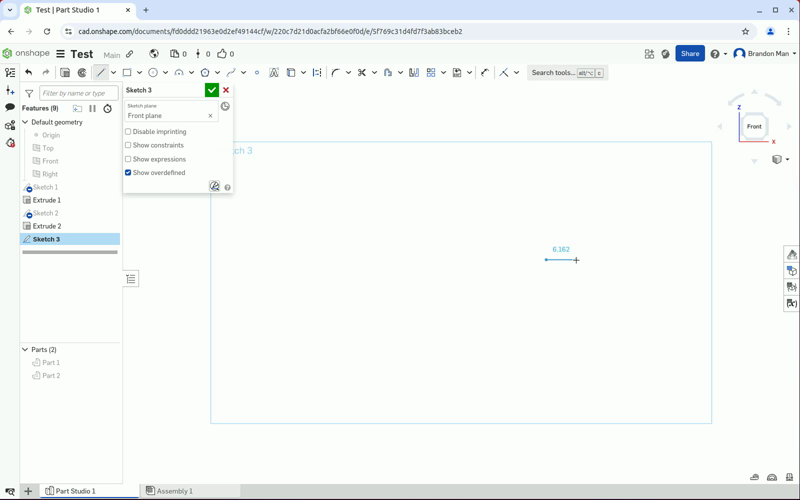
mouse_move(564, 257)
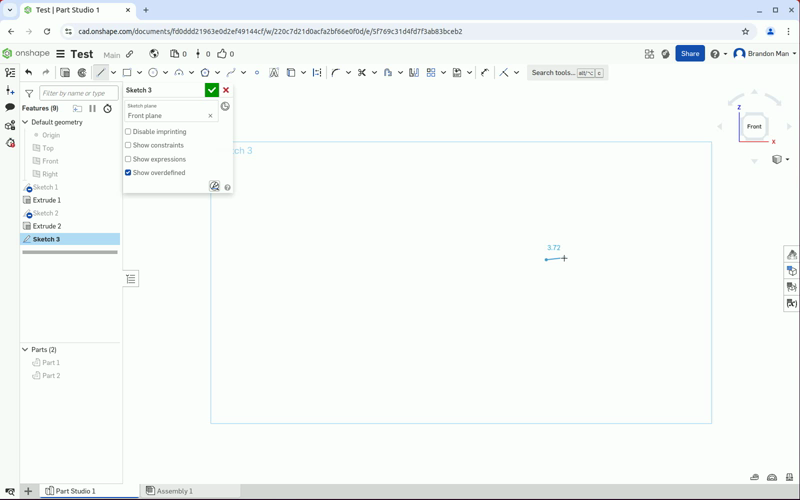
click(564, 257)
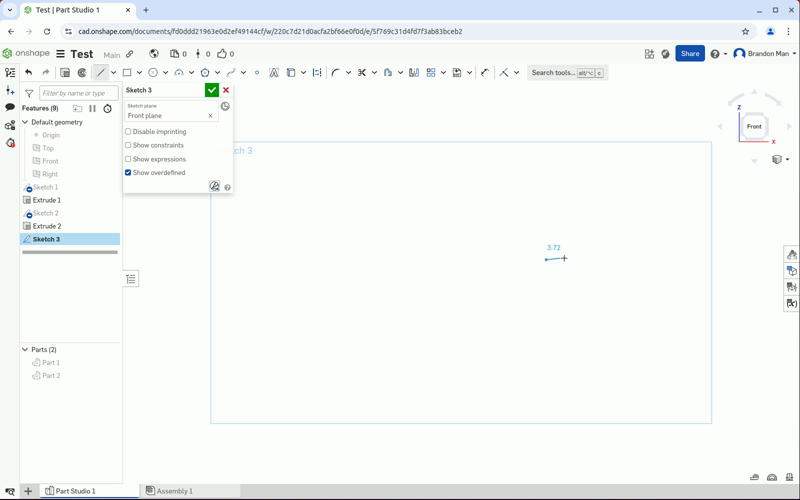
key_up(shift)
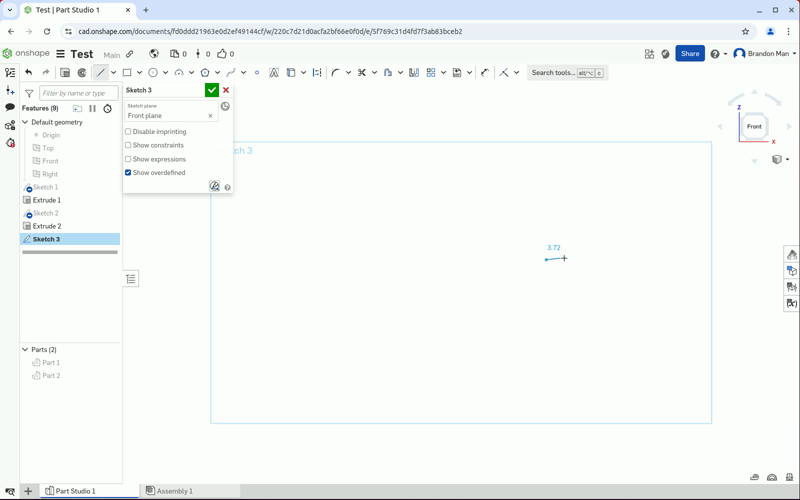
key_down(shift)
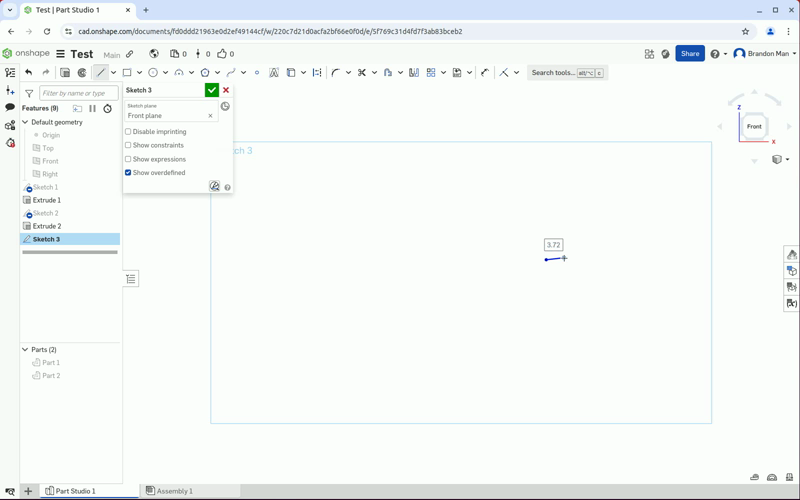
mouse_move(589, 257)
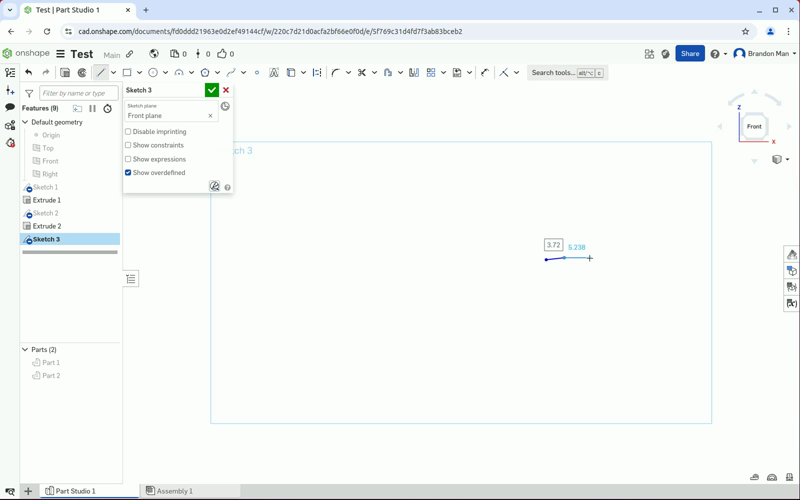
mouse_move(564, 256)
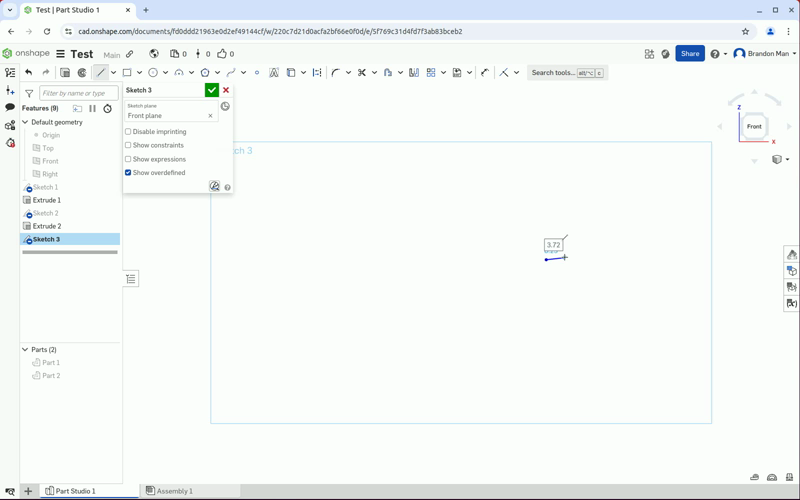
scroll(6)
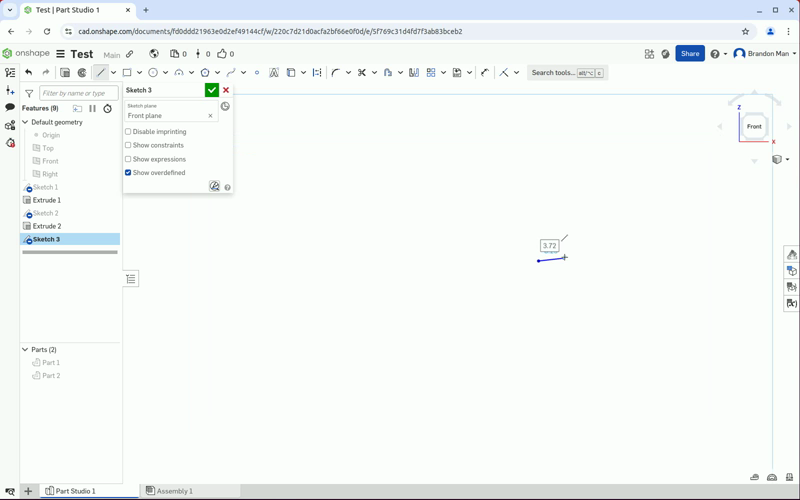
scroll(6)
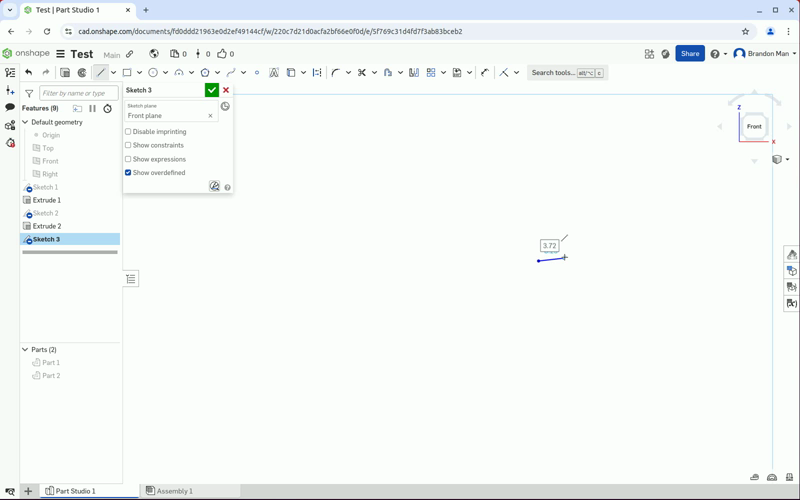
scroll(6)
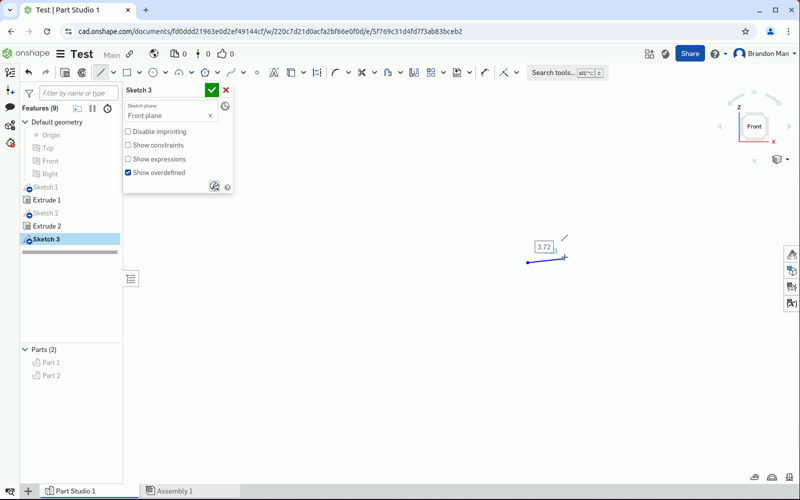
scroll(6)
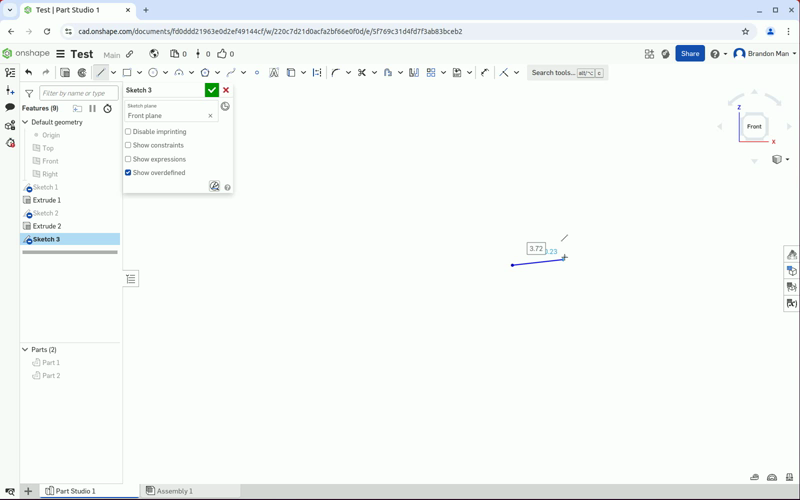
scroll(6)
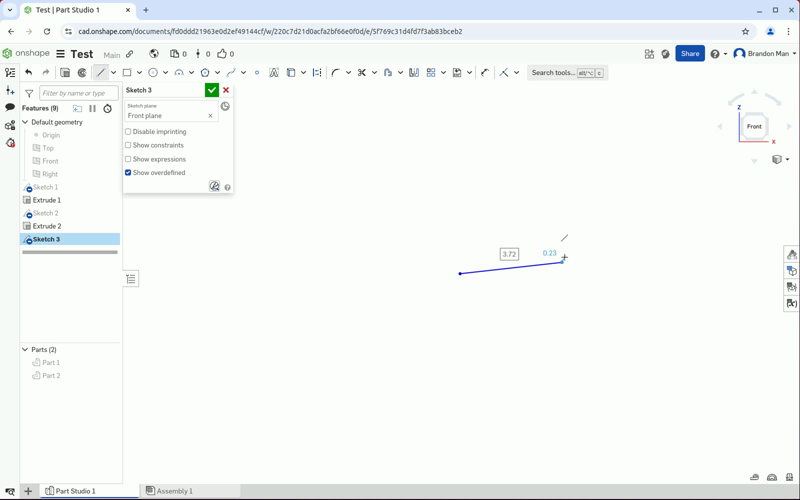
scroll(6)
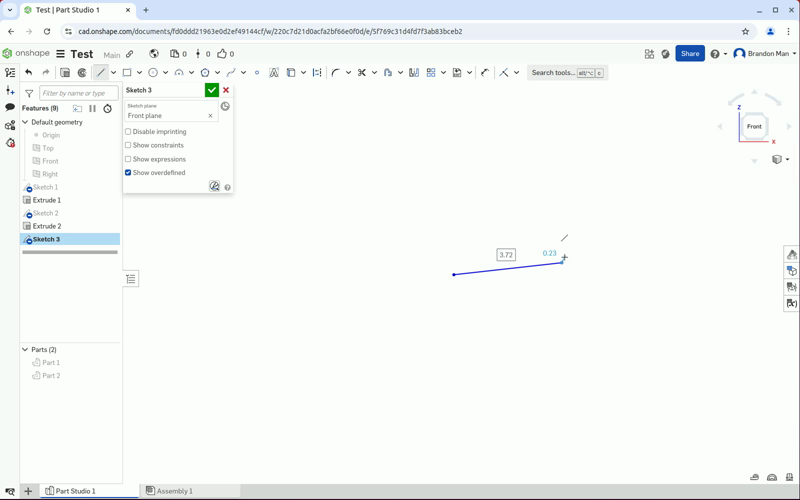
scroll(6)
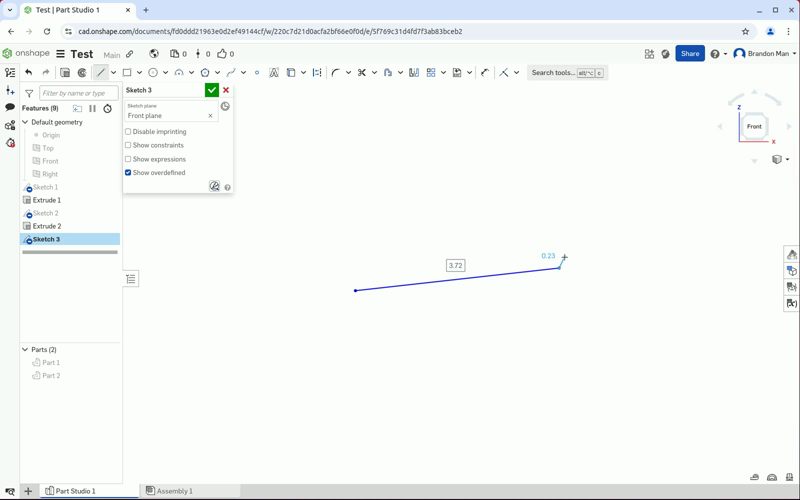
click(564, 256)
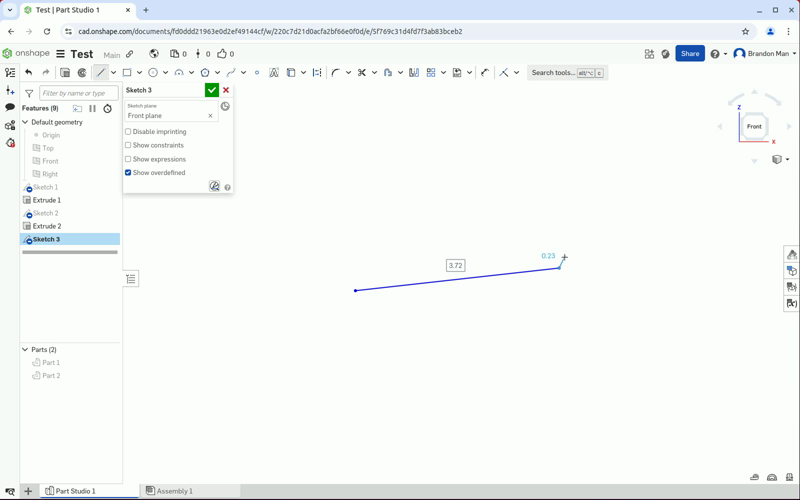
scroll(-6)
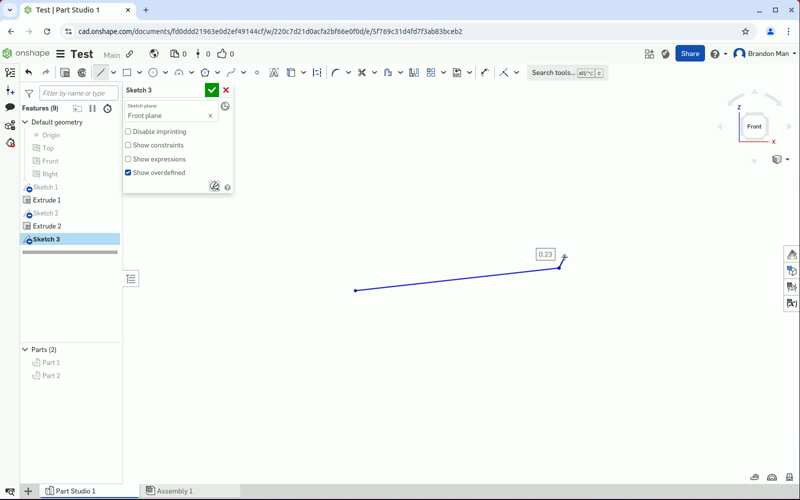
scroll(-6)
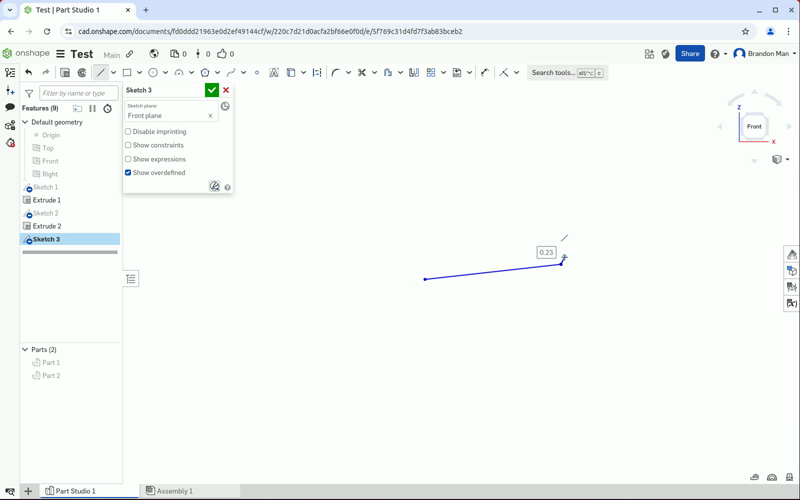
scroll(-6)
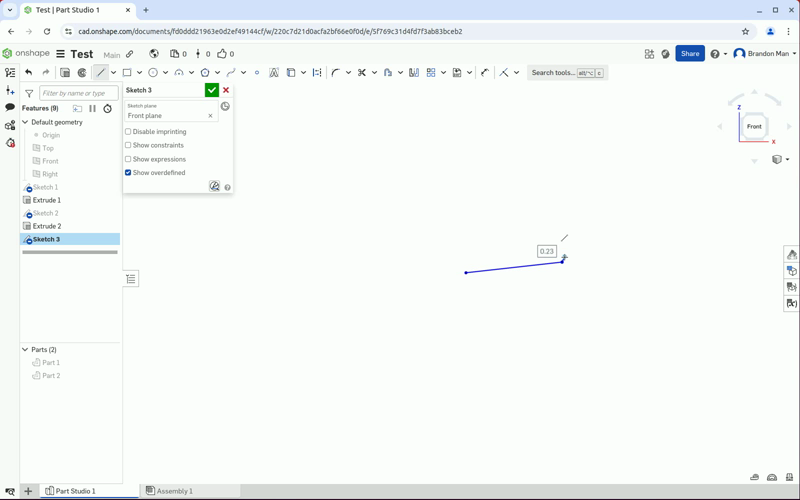
scroll(-6)
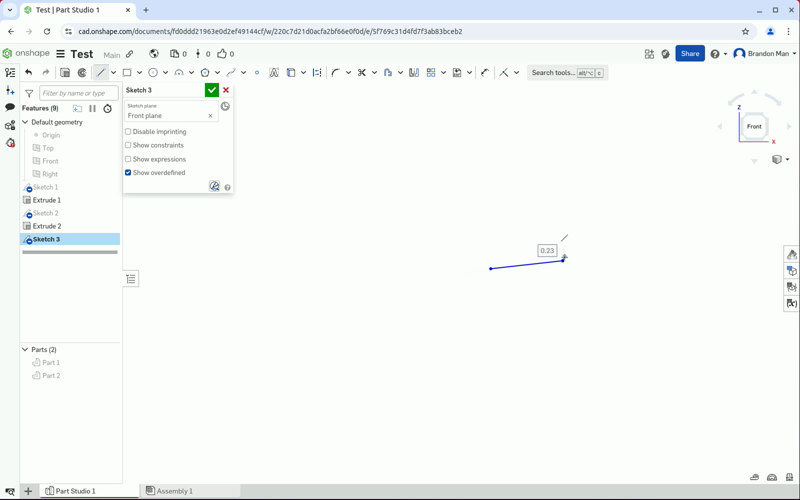
scroll(-6)
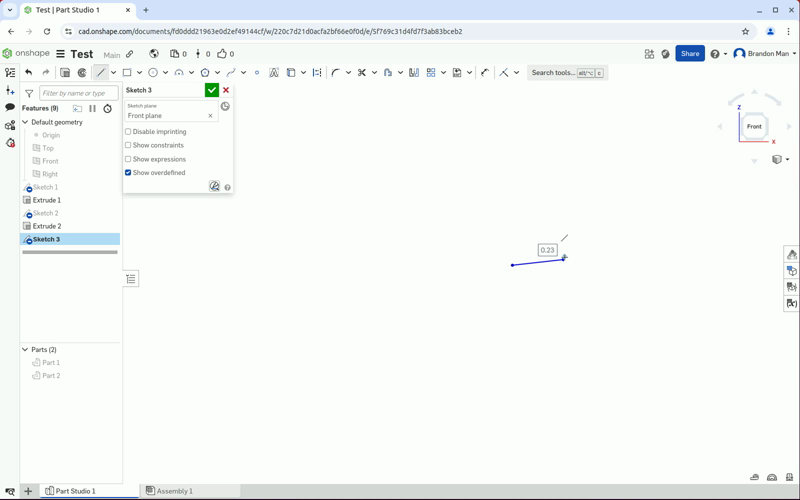
scroll(-6)
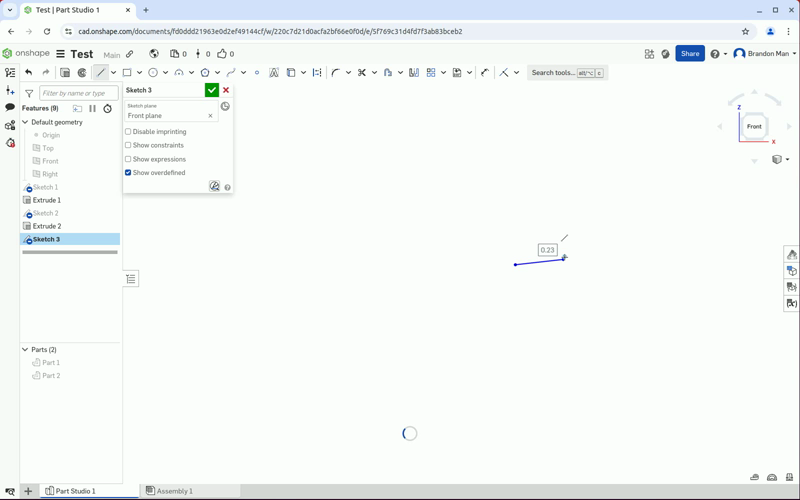
scroll(-6)
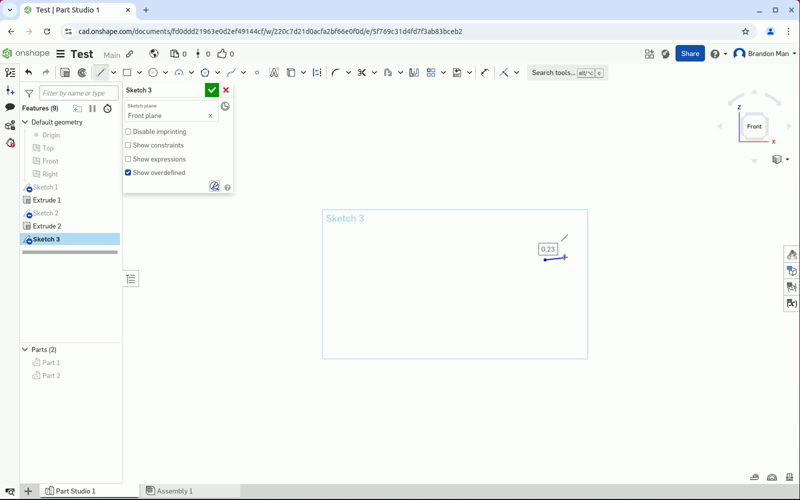
key_up(shift)
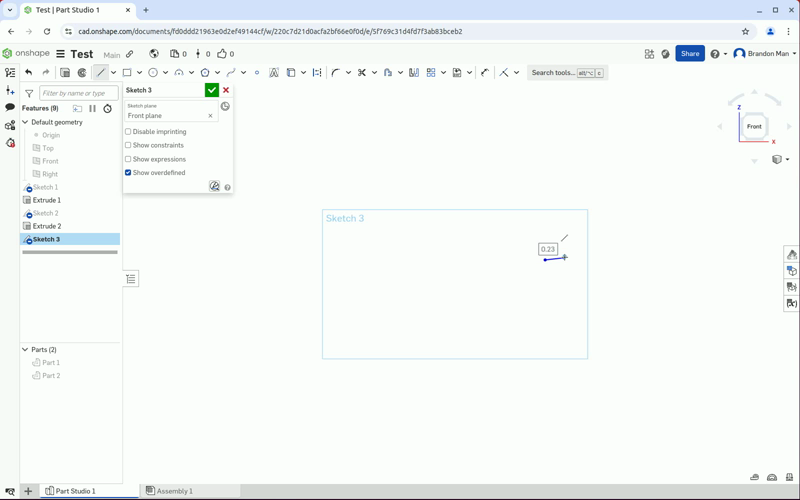
key(esc)
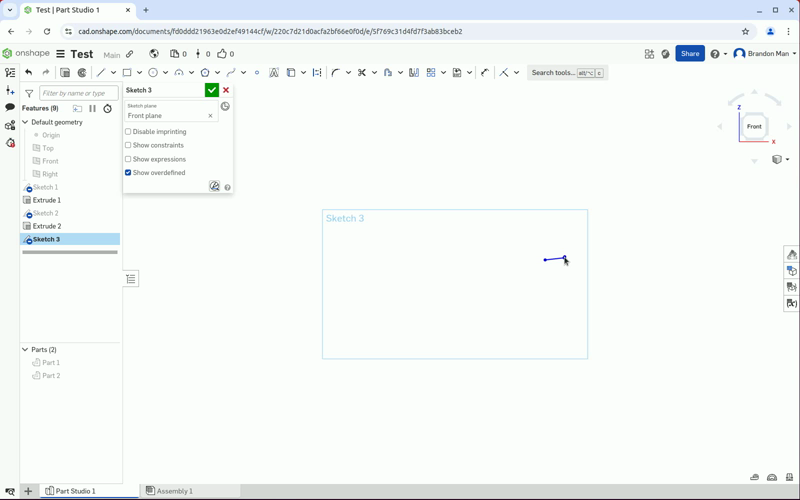
key(a)
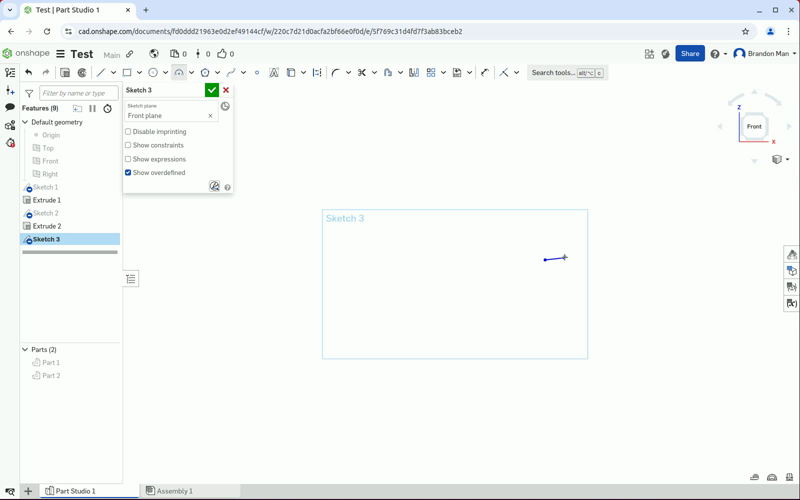
mouse_move(564, 256)
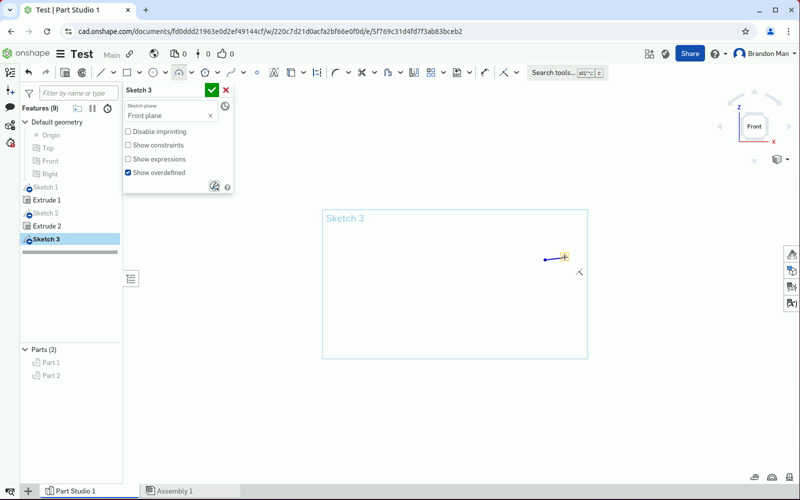
scroll(6)
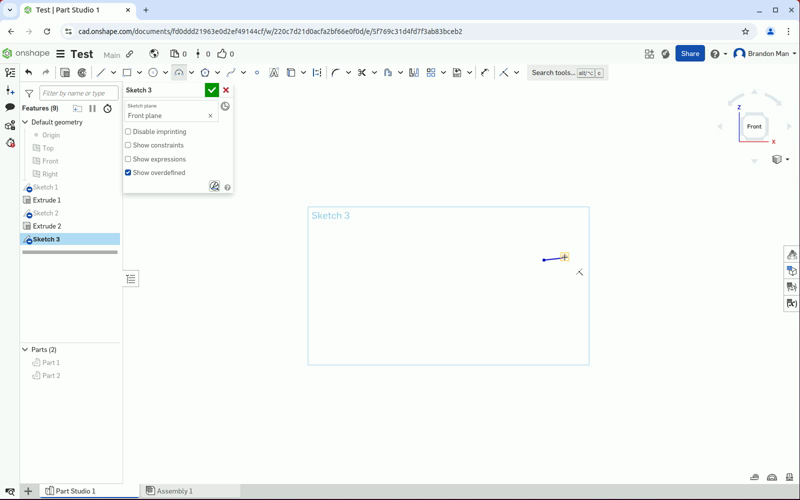
scroll(6)
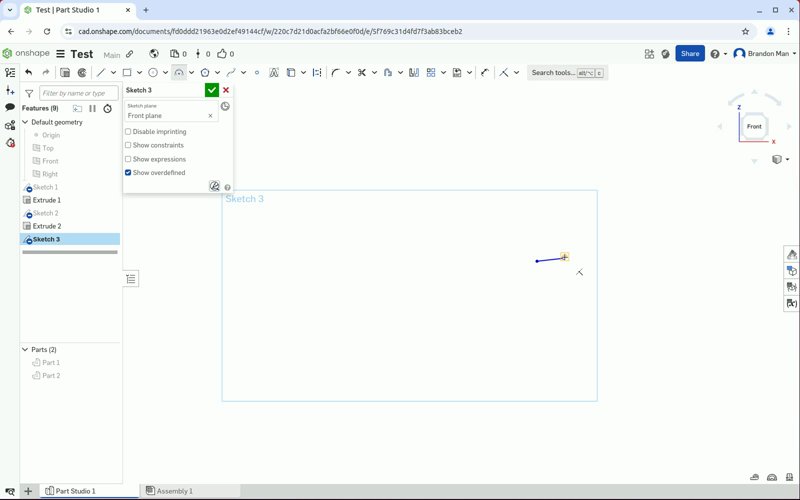
scroll(6)
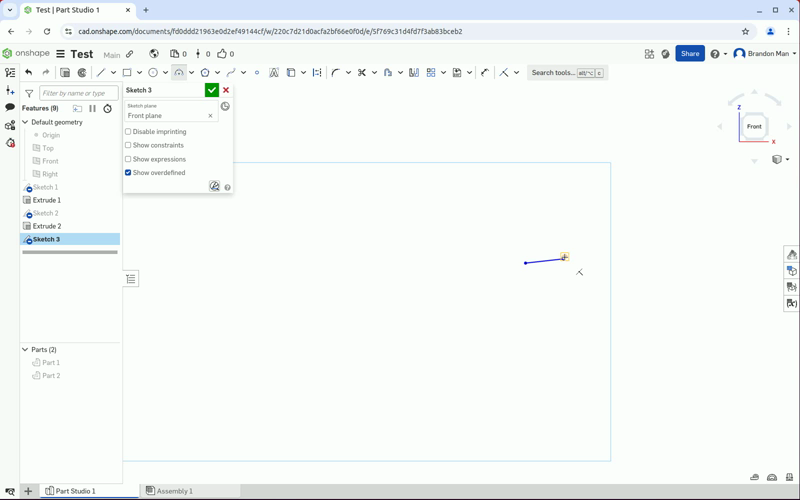
scroll(6)
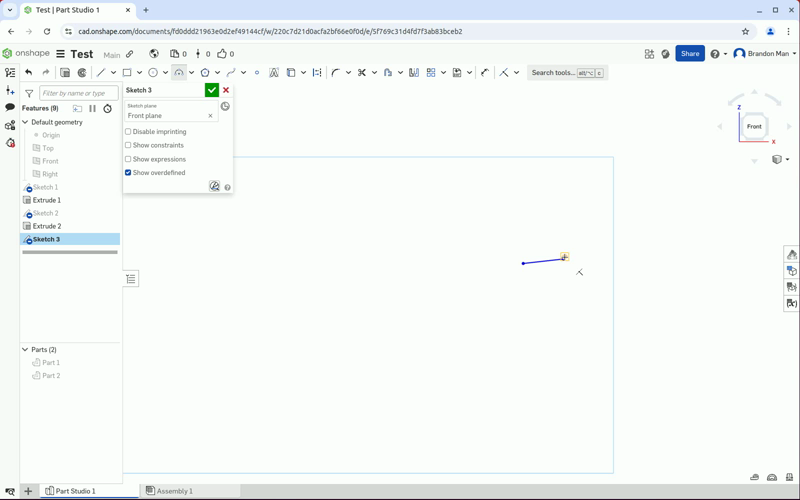
scroll(6)
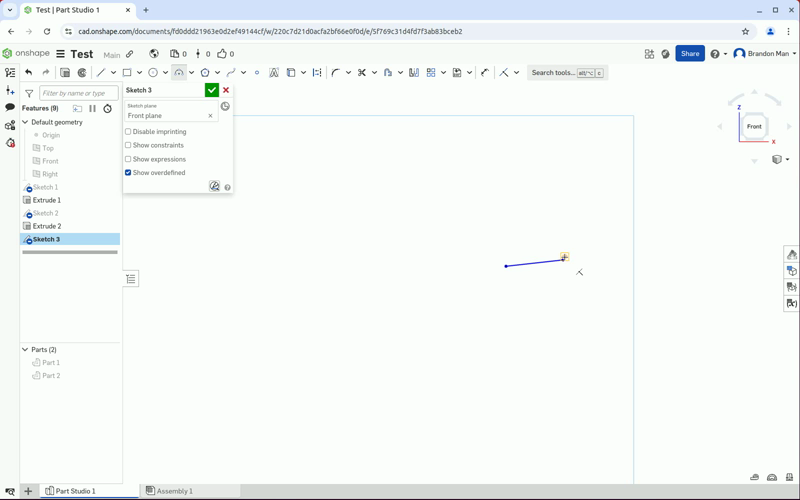
scroll(6)
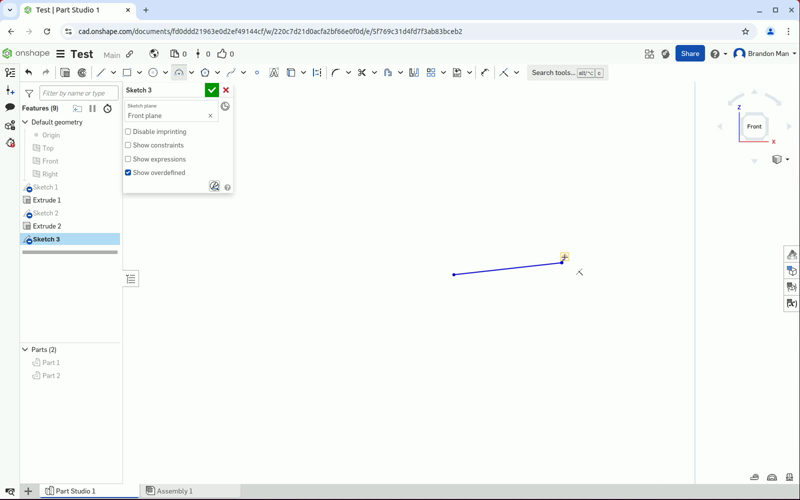
scroll(6)
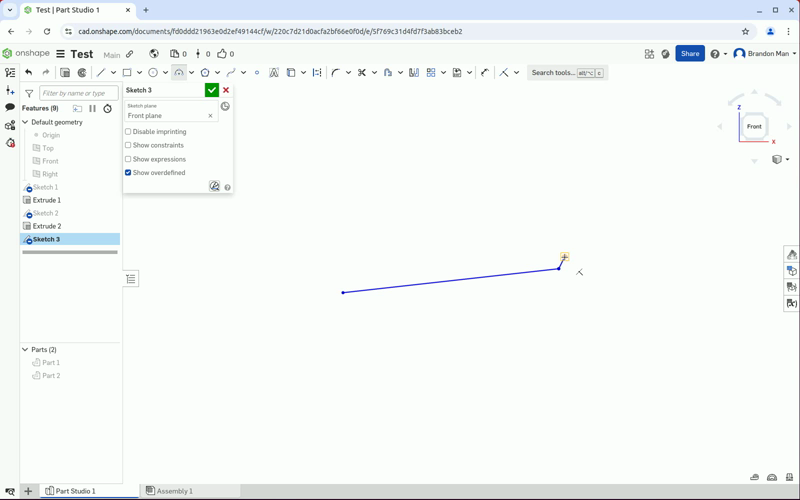
click(564, 256)
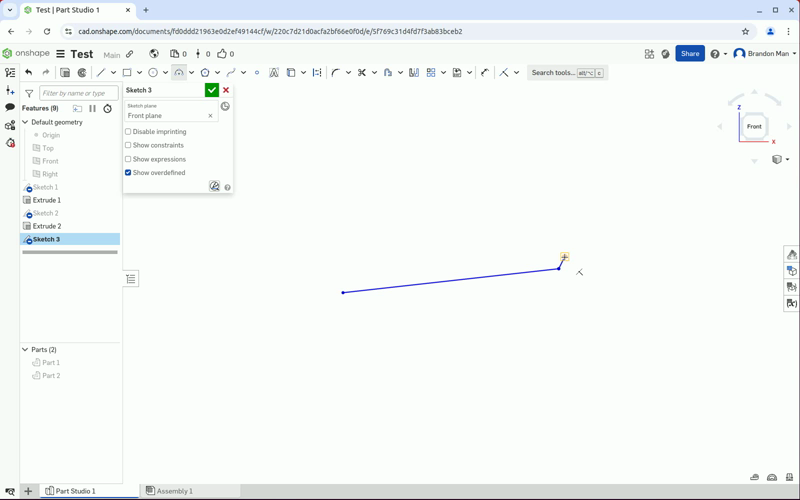
scroll(-6)
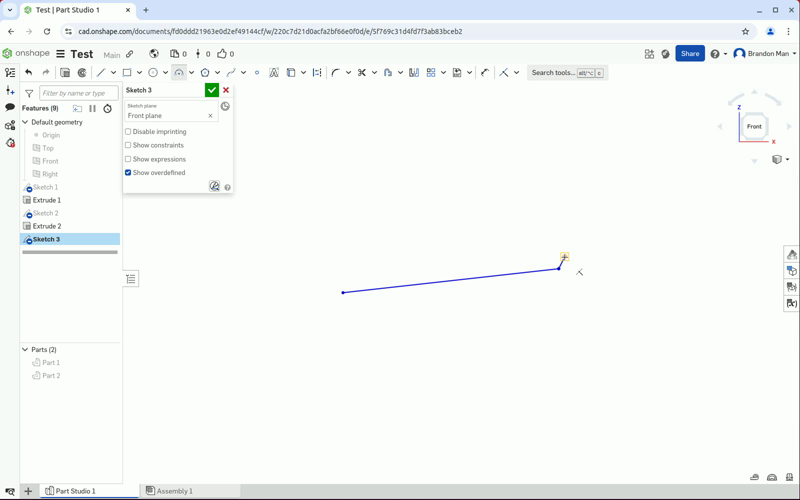
scroll(-6)
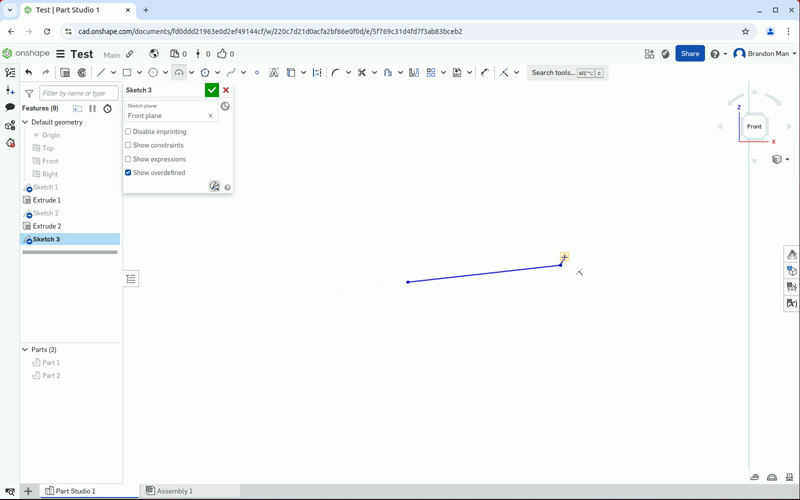
scroll(-6)
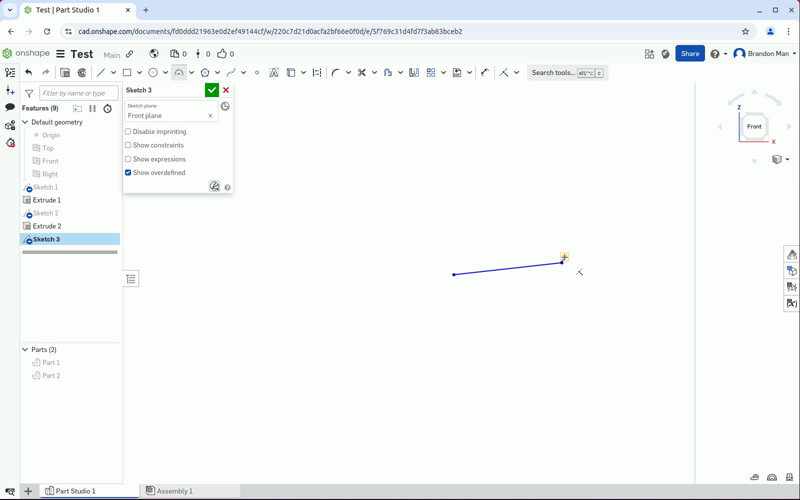
scroll(-6)
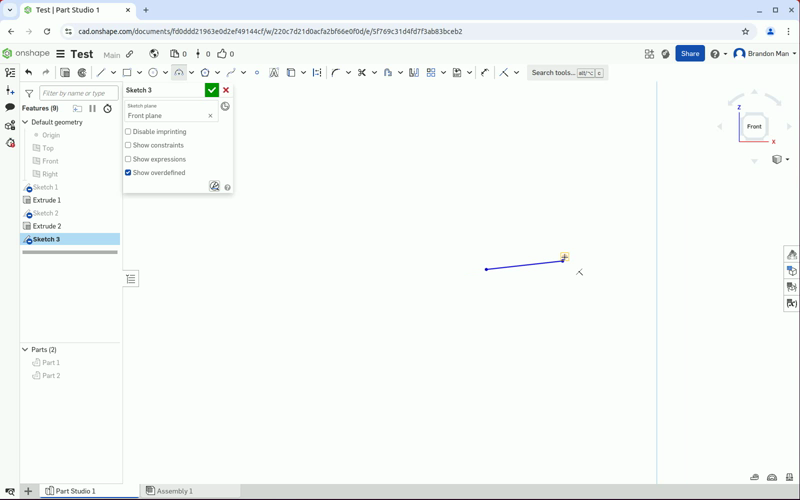
scroll(-6)
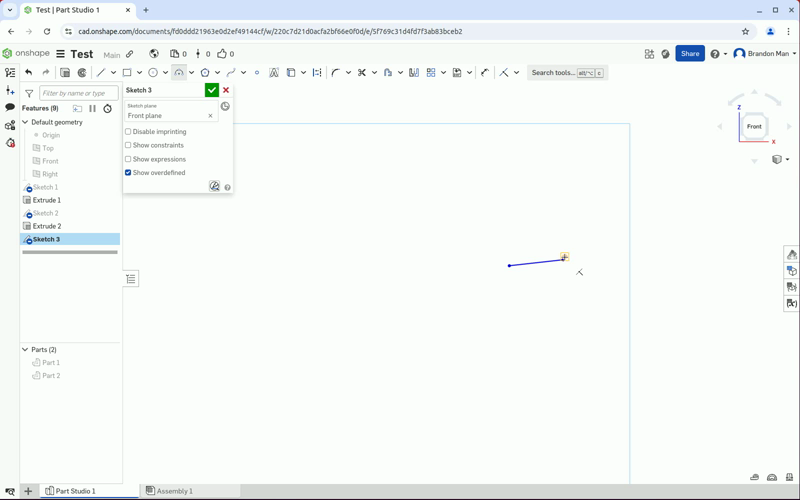
scroll(-6)
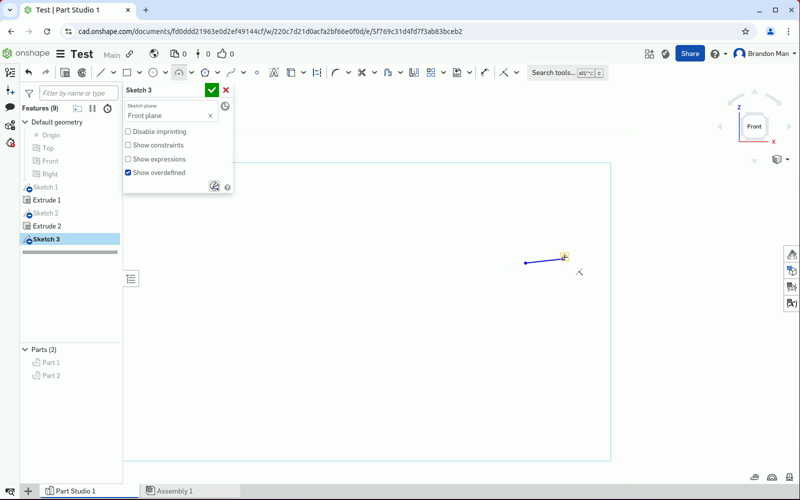
scroll(-6)
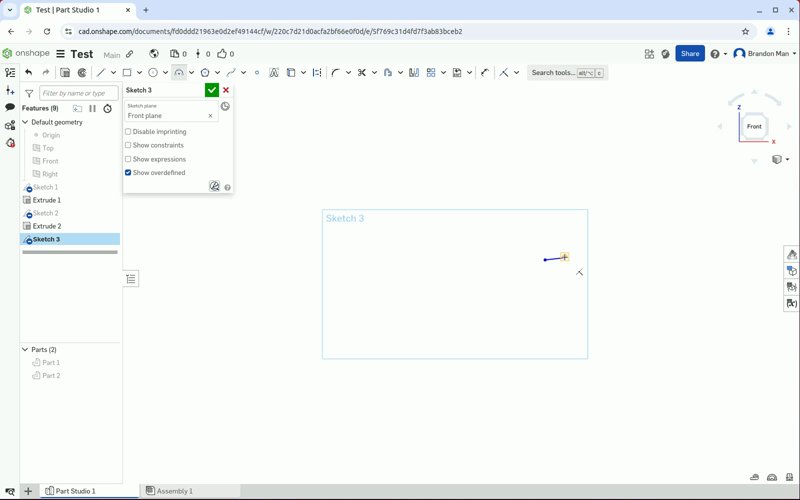
mouse_move(546, 259)
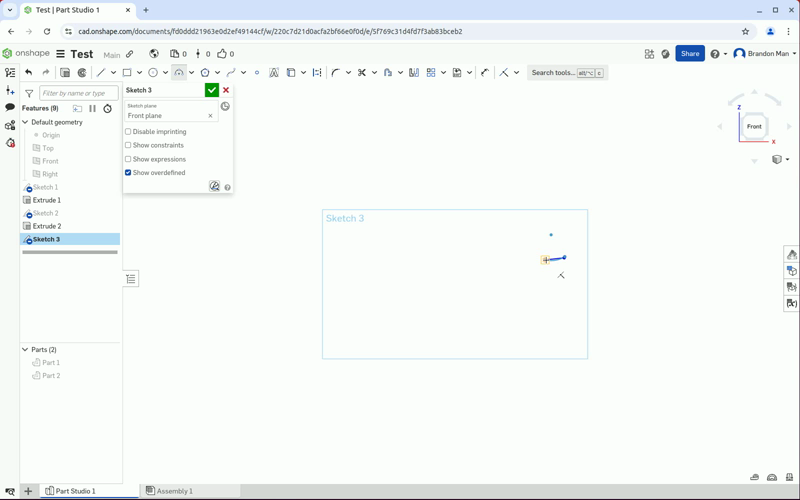
click(546, 259)
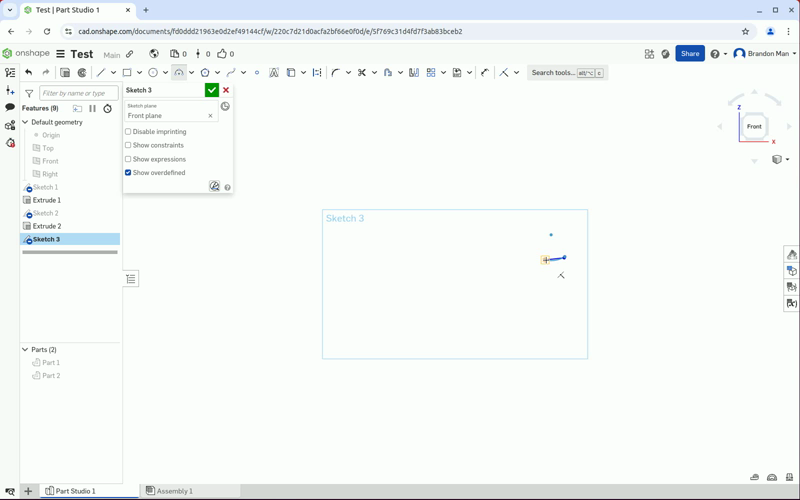
key_down(shift)
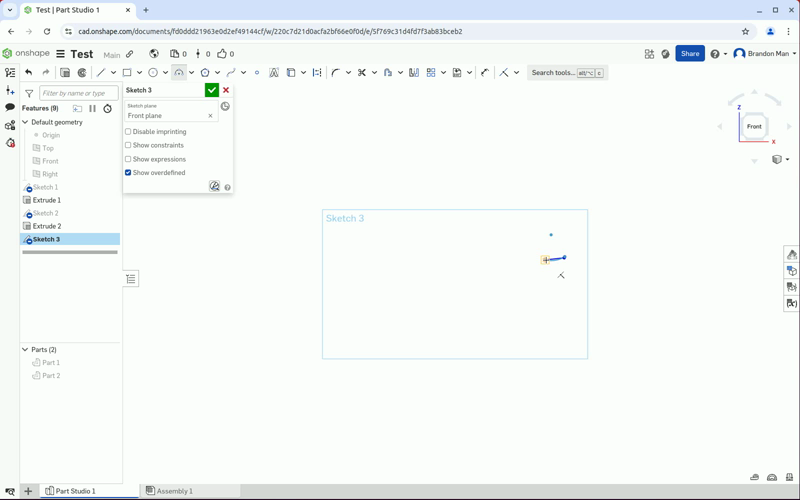
mouse_move(555, 253)
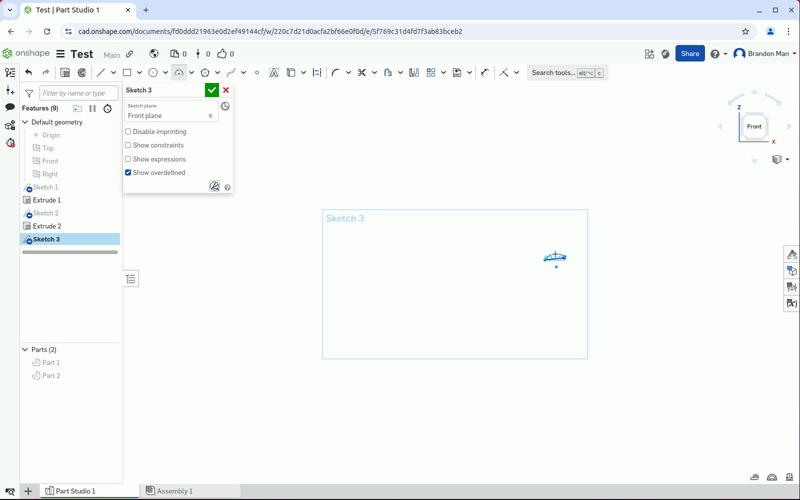
click(555, 253)
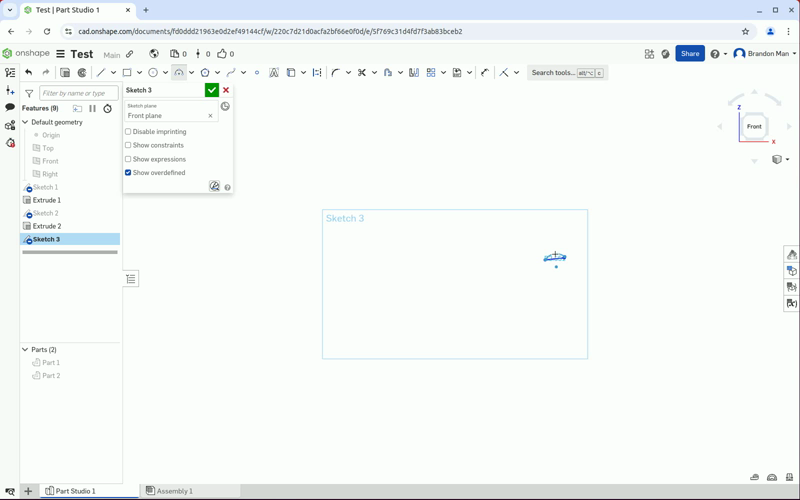
key_up(shift)
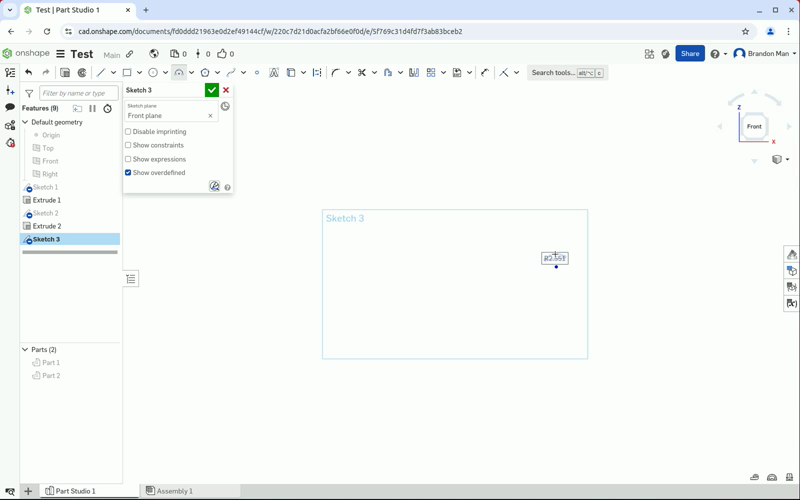
key(esc)
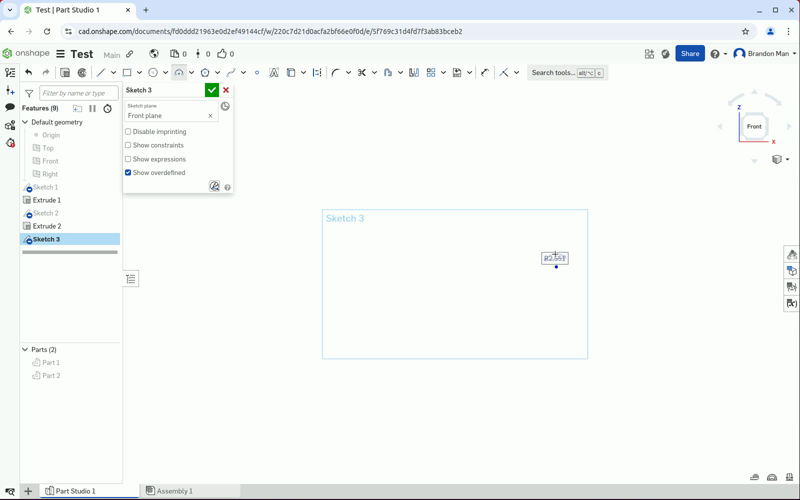
mouse_move(550, 258)
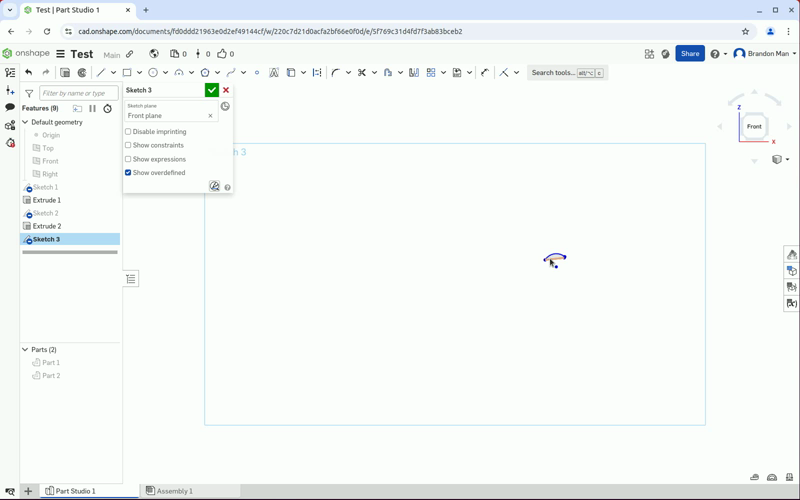
scroll(6)
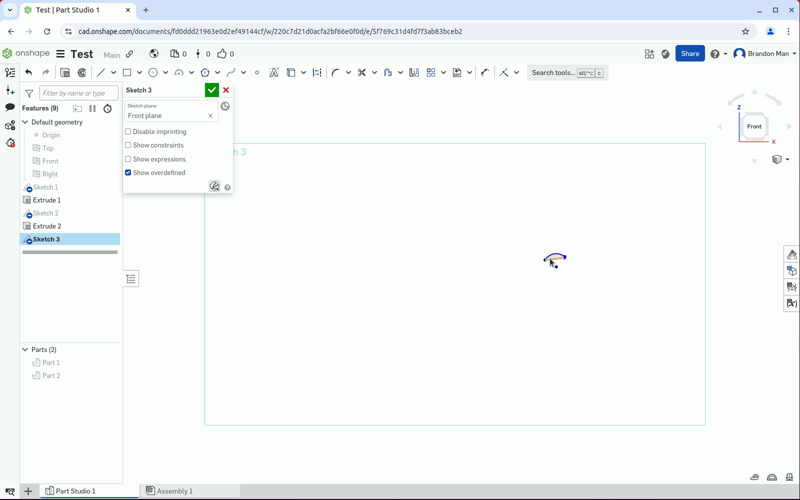
scroll(6)
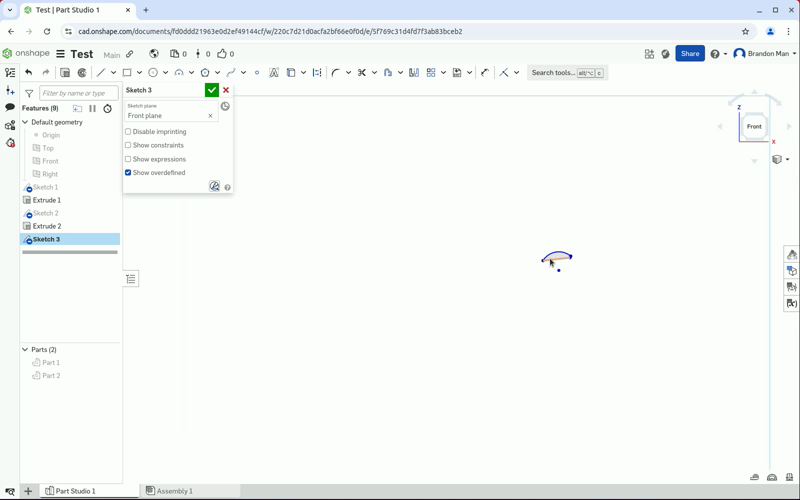
scroll(6)
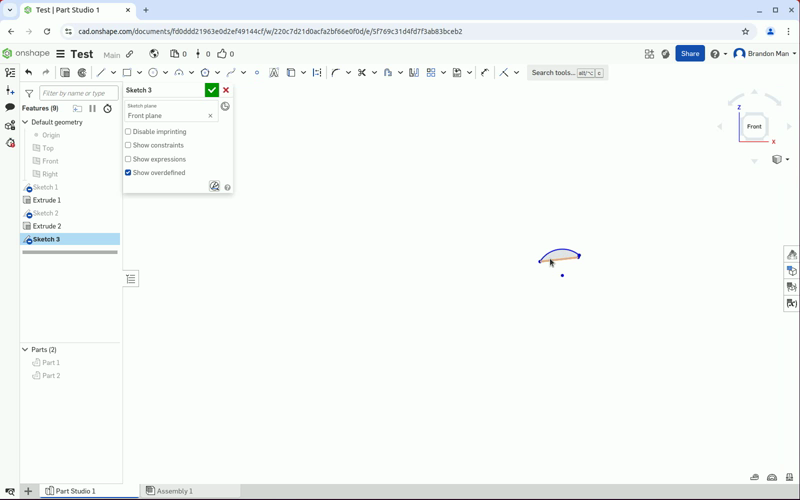
scroll(6)
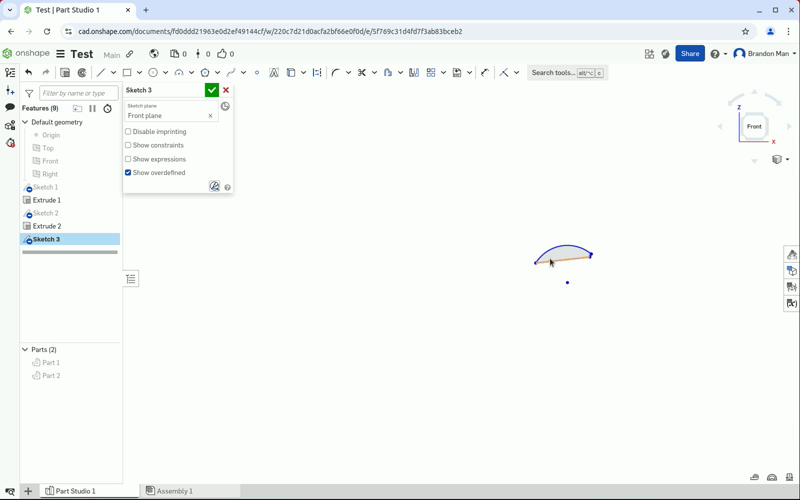
scroll(6)
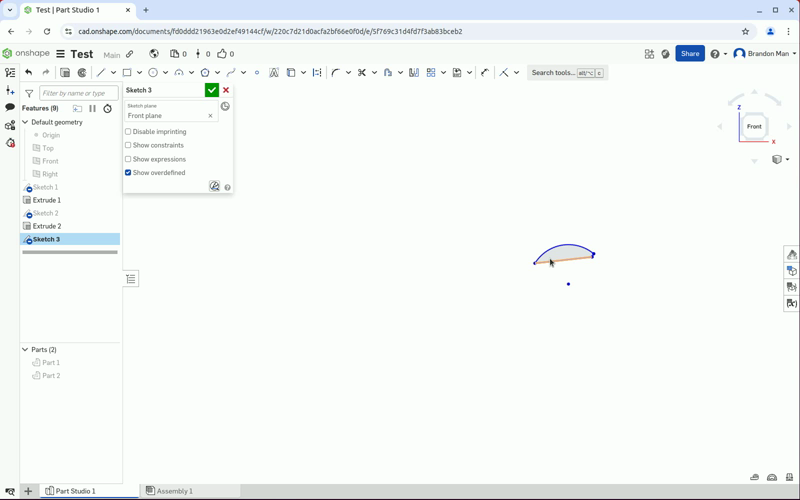
scroll(6)
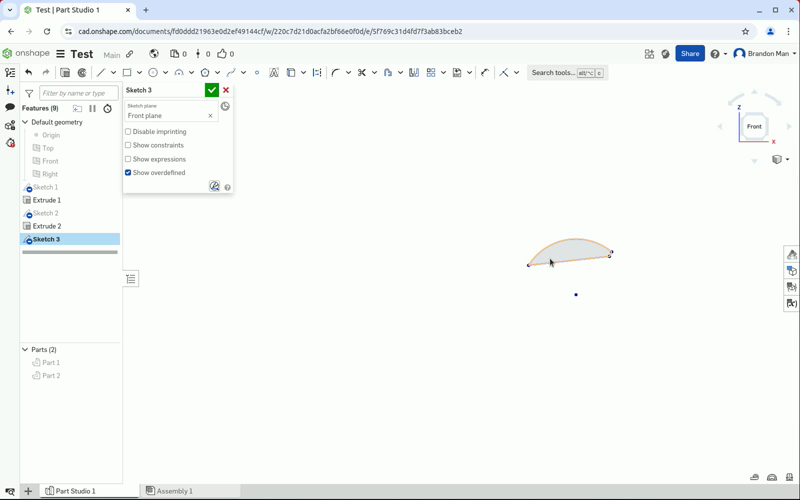
scroll(6)
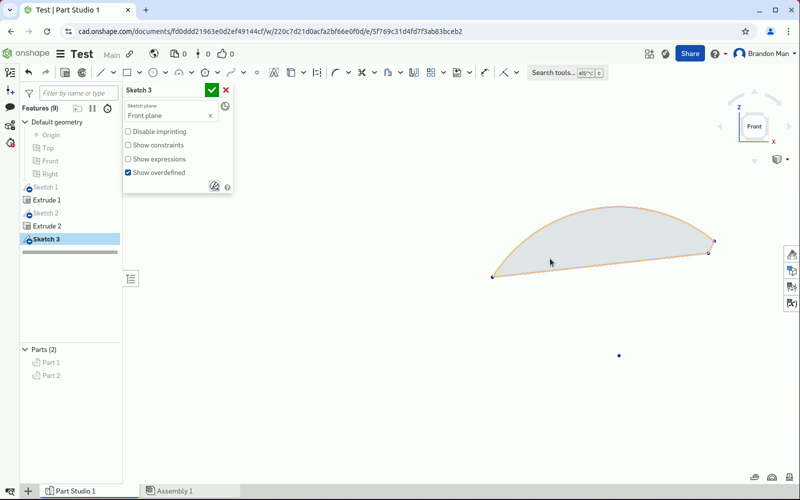
click(550, 258)
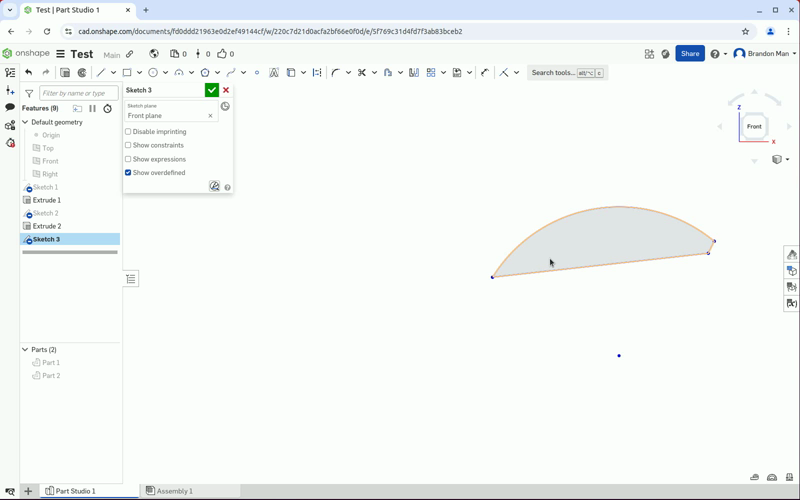
scroll(-6)
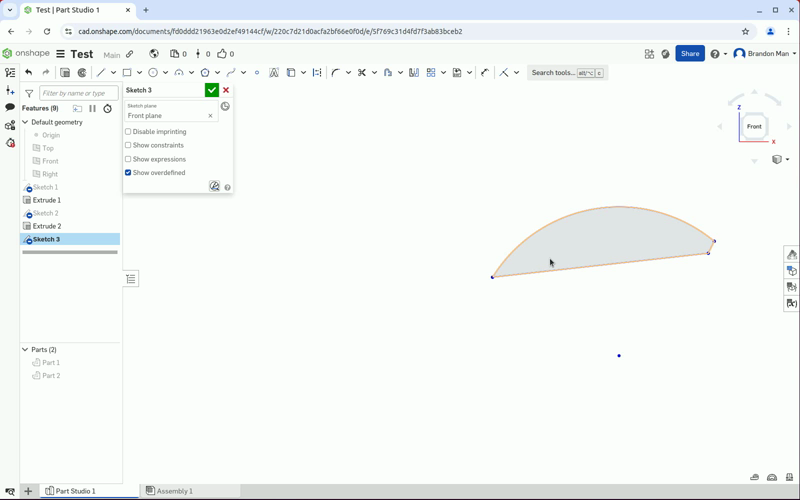
scroll(-6)
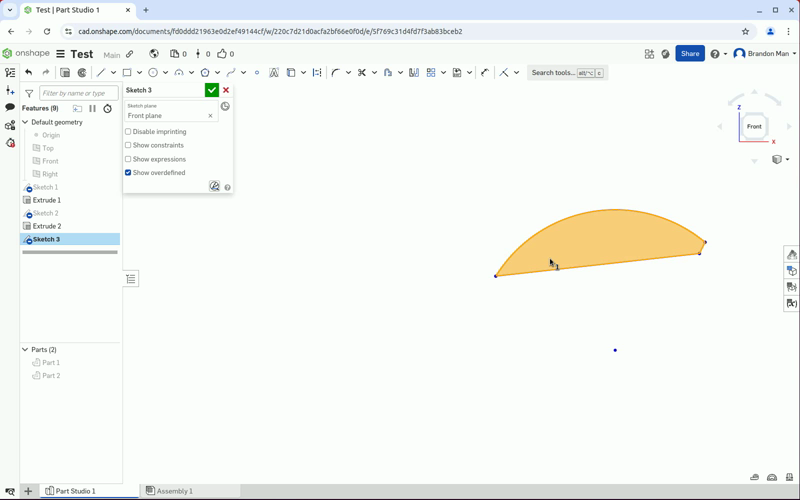
scroll(-6)
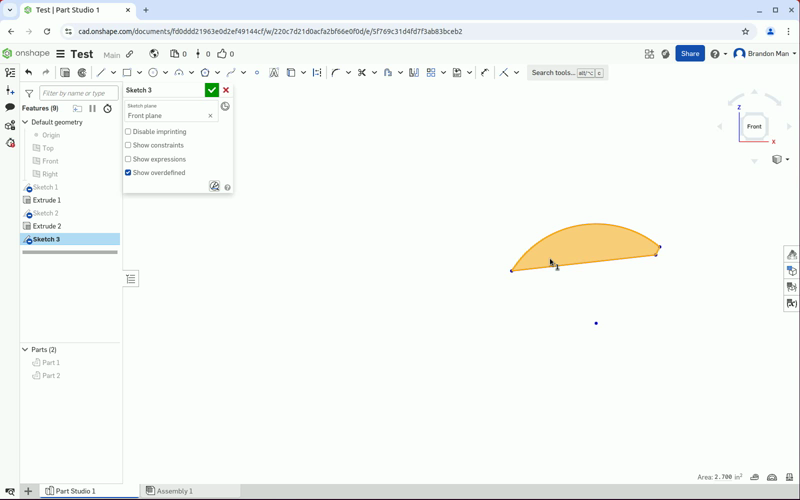
scroll(-6)
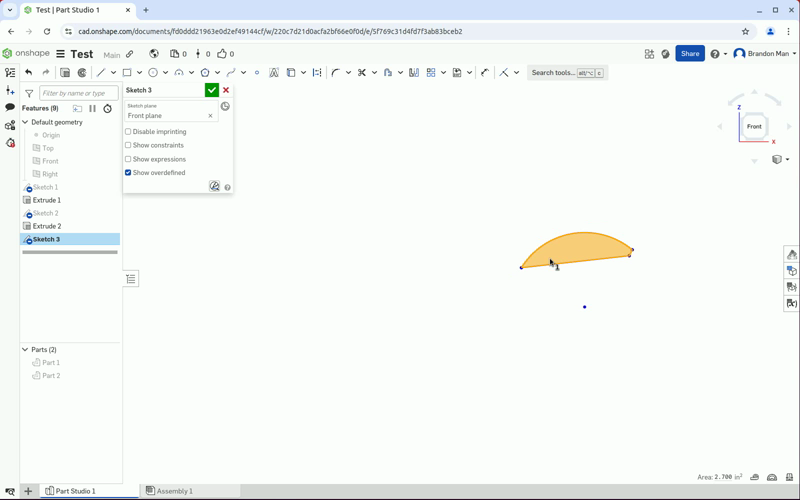
scroll(-6)
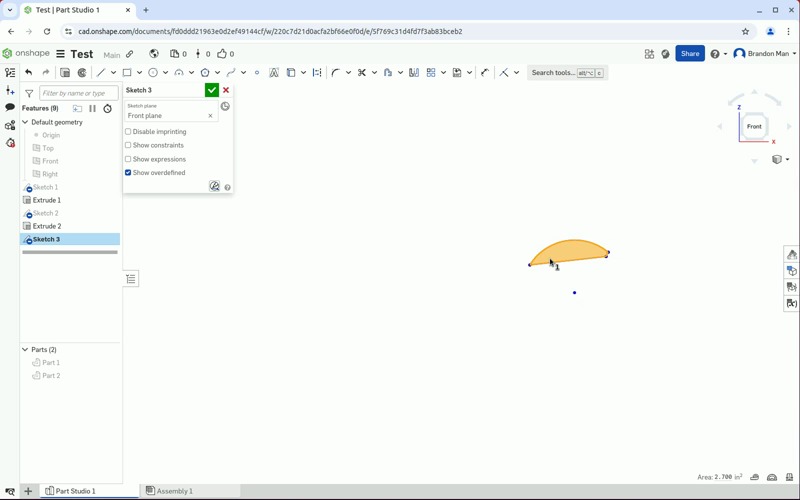
scroll(-6)
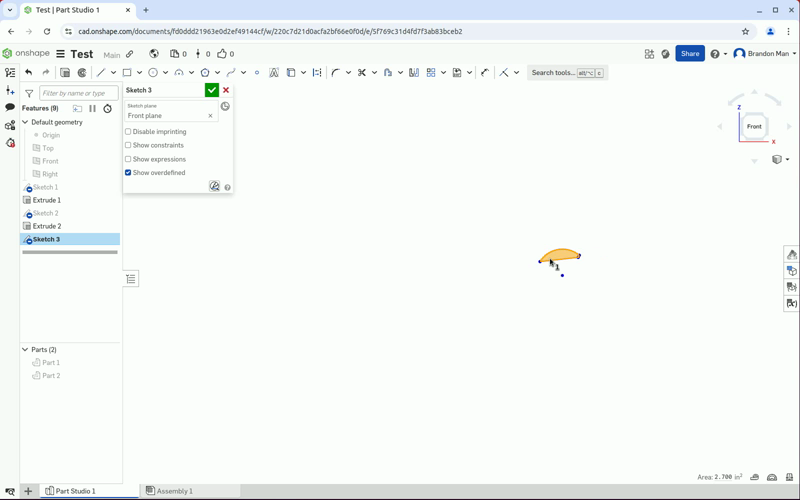
scroll(-6)
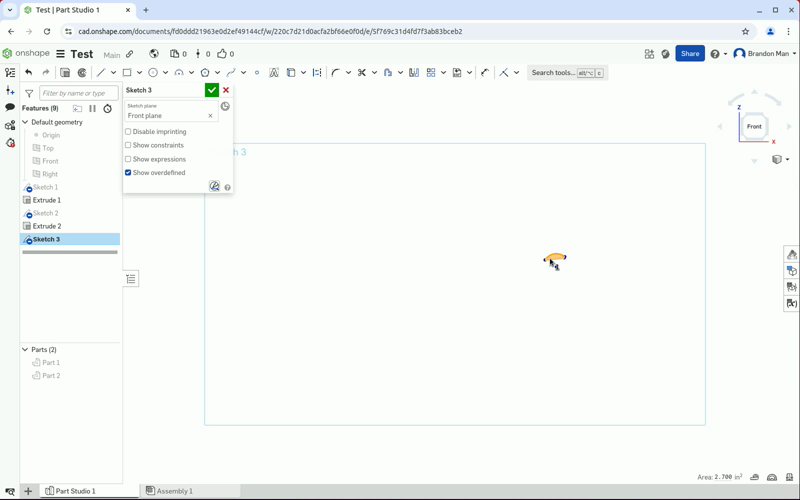
mouse_move(73, 352)
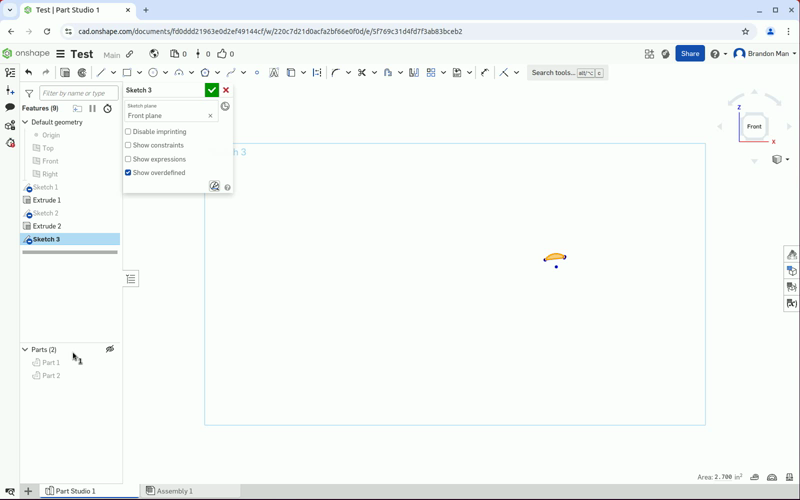
key(shift+y)
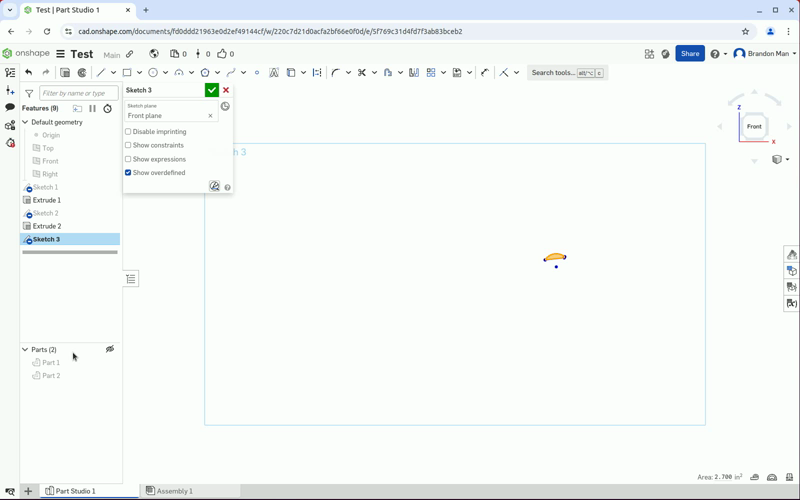
key(shift+e)
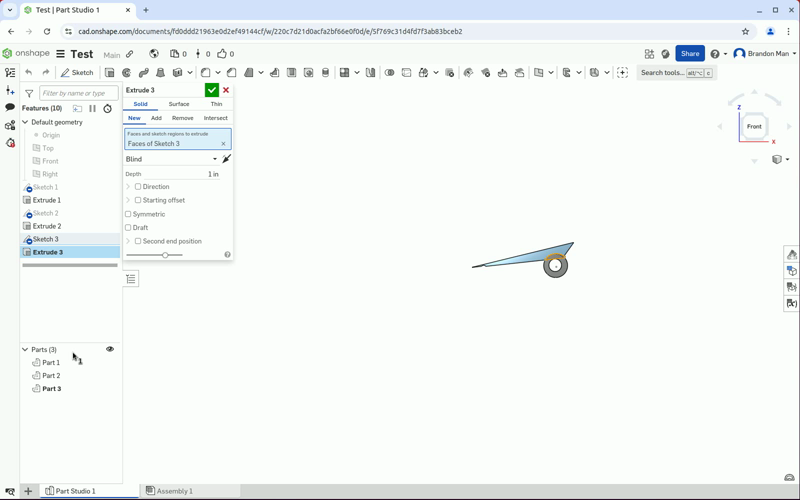
mouse_move(143, 106)
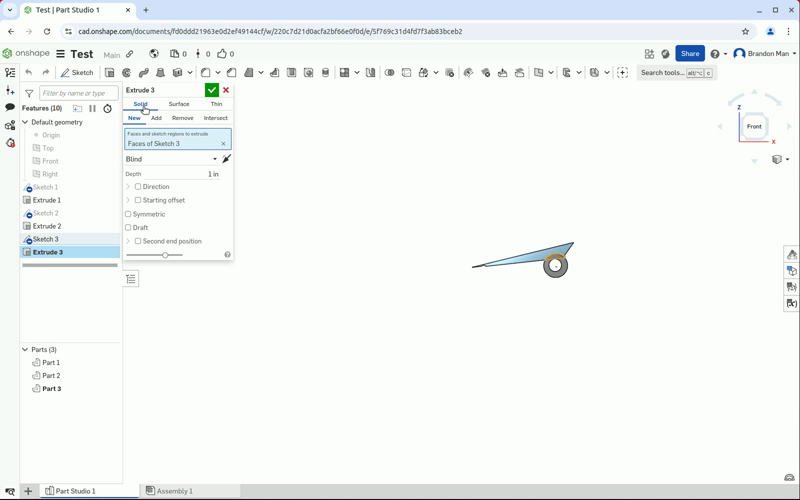
click(143, 106)
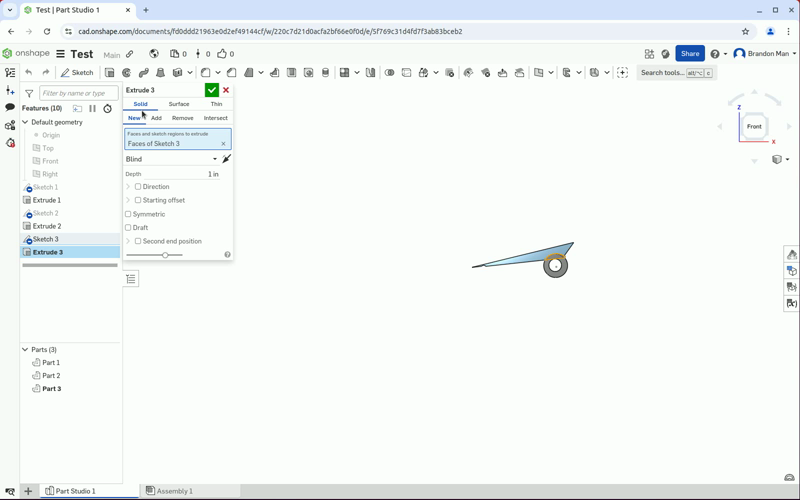
mouse_move(137, 120)
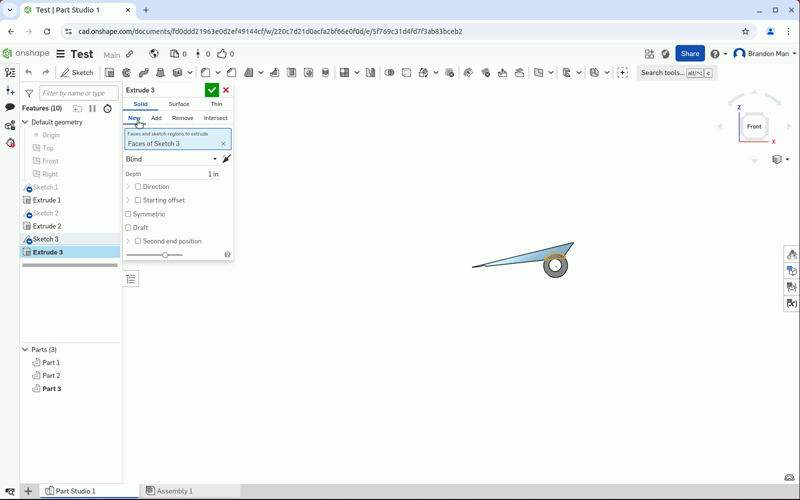
click(137, 120)
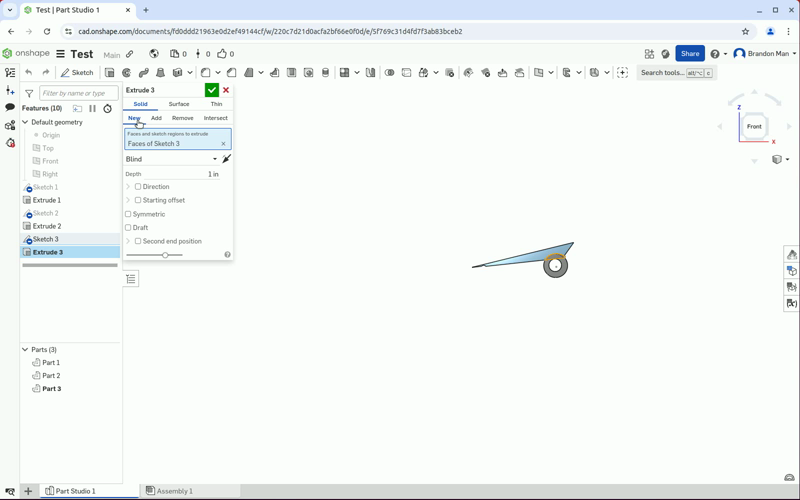
key(tab, 4)
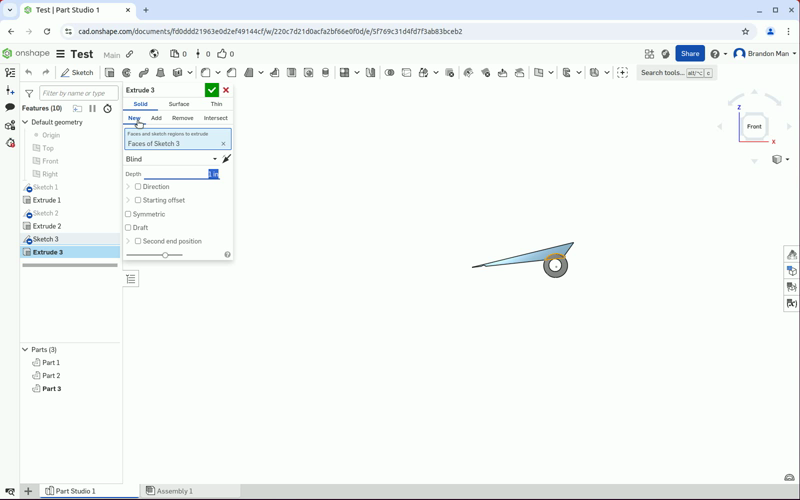
text(6.499)
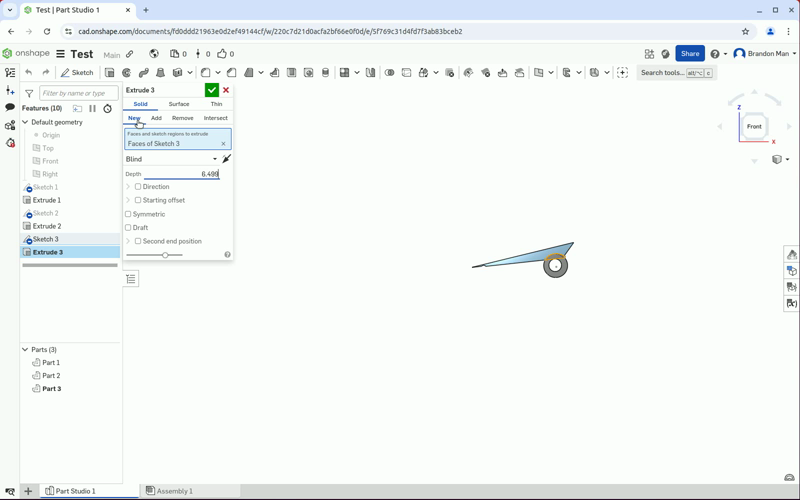
key(enter)
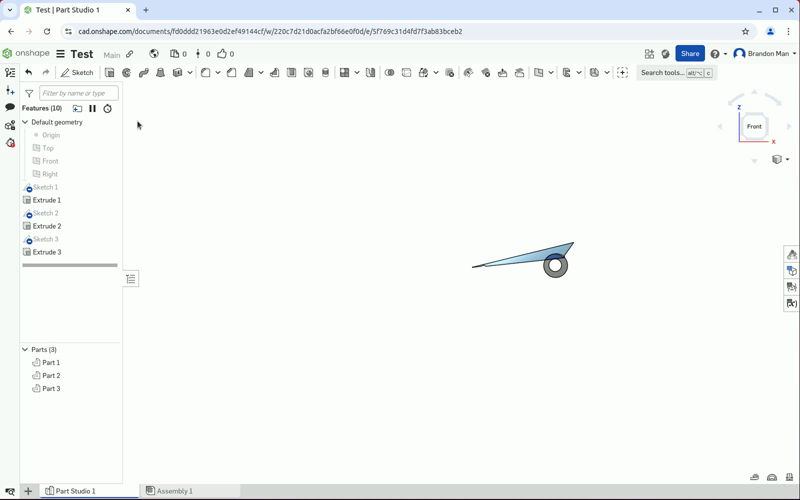
key(shift+h)
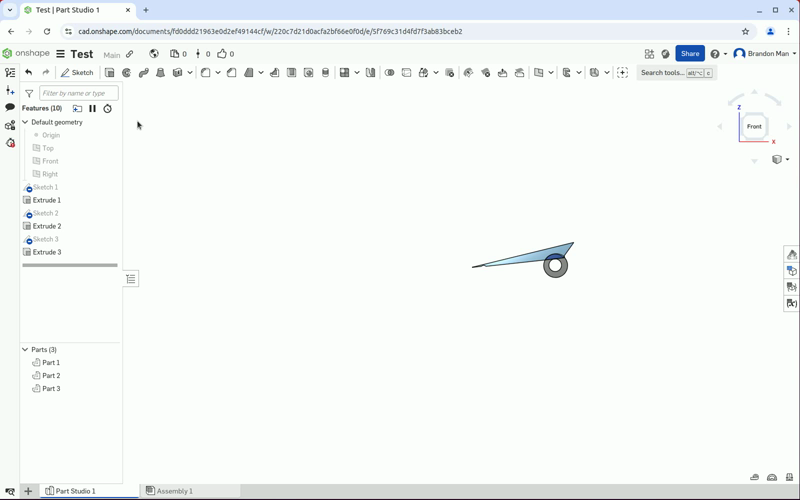
key(shift+h)
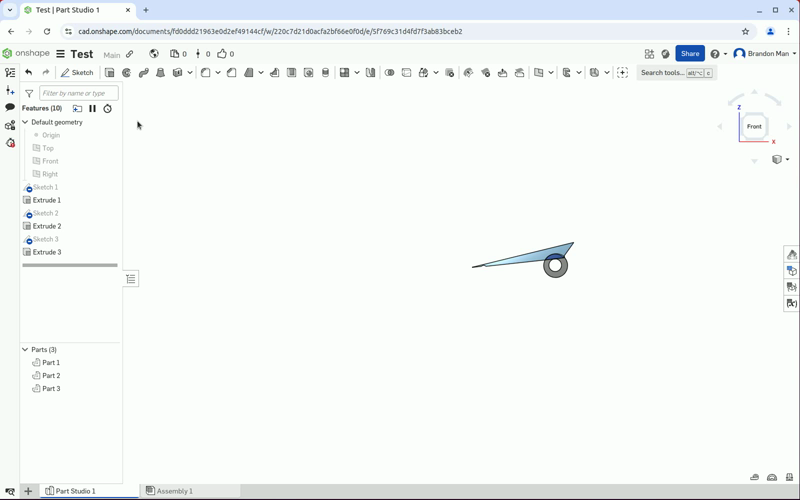
mouse_move(73, 189)
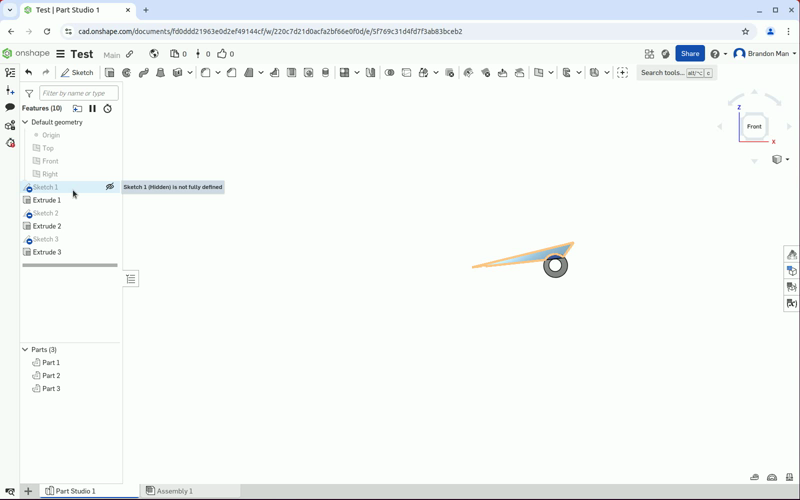
click(73, 189)
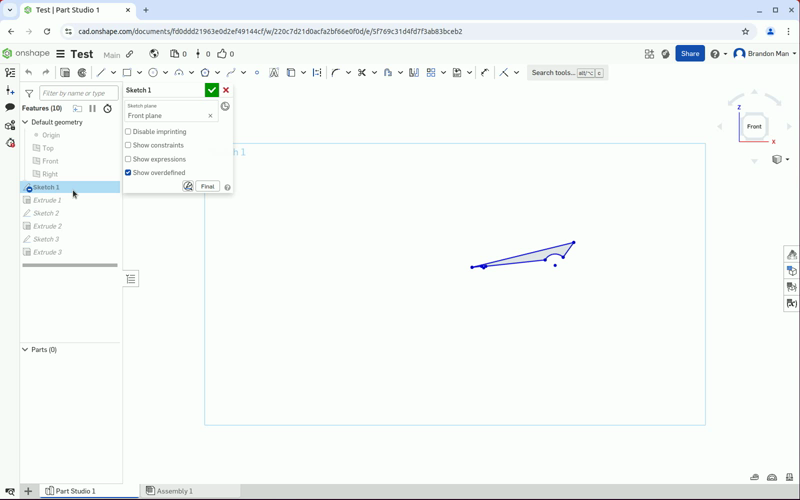
mouse_move(229, 92)
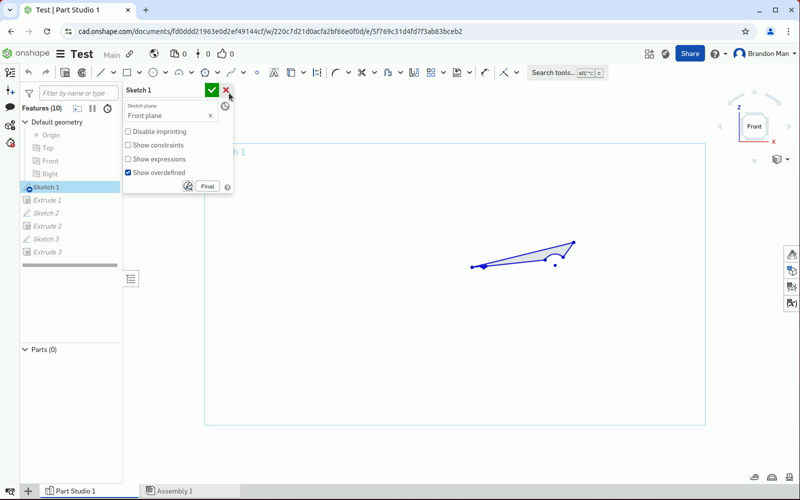
click(229, 92)
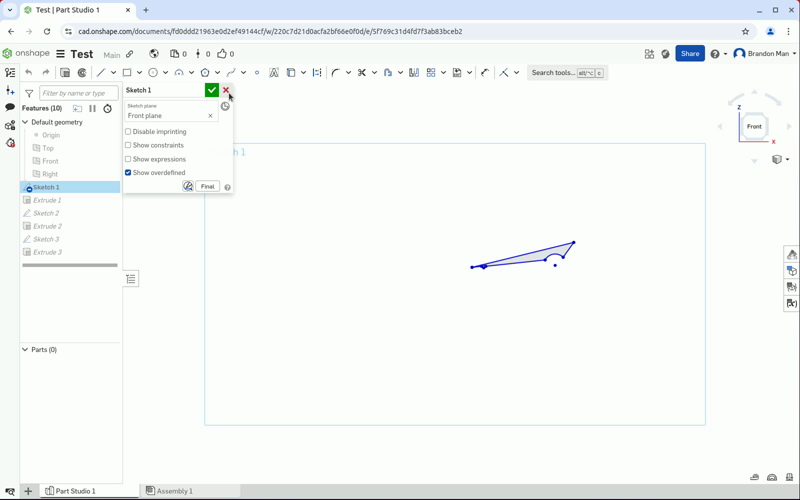
key(shift+s)
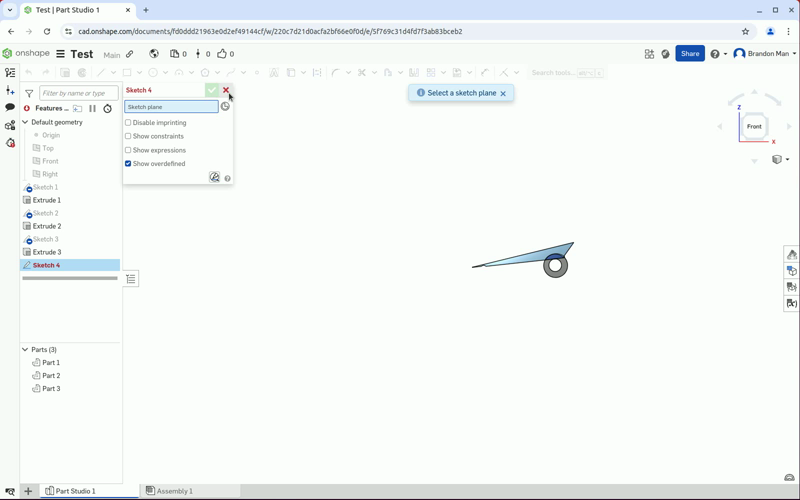
mouse_move(73, 163)
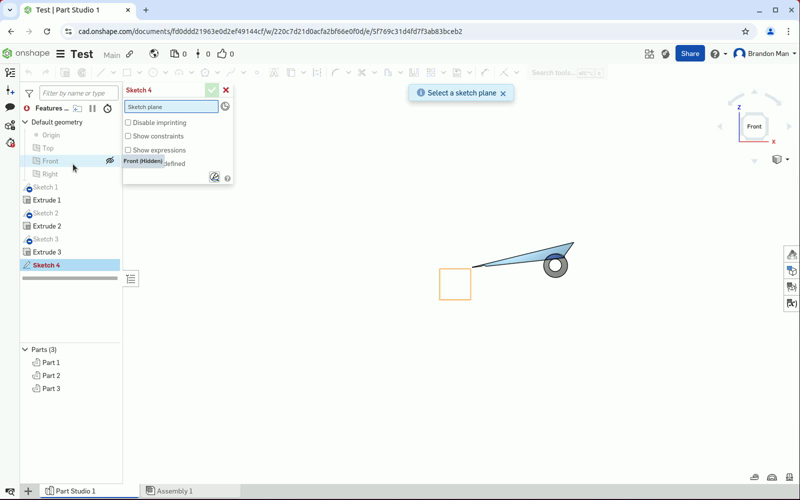
click(73, 163)
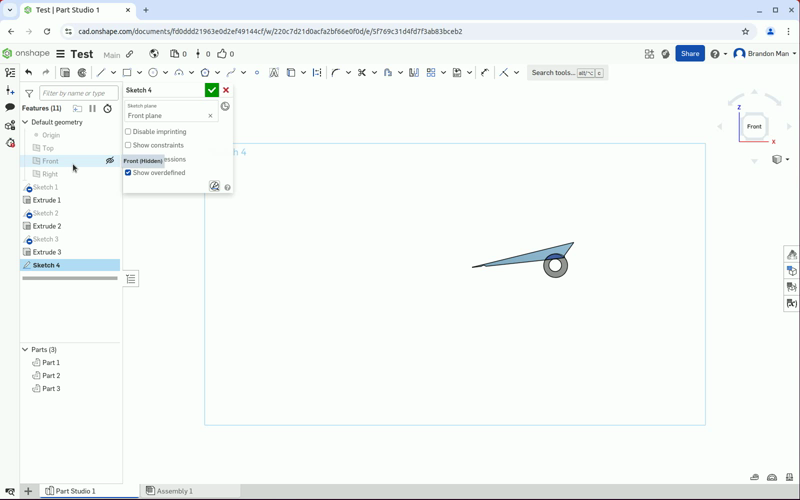
mouse_move(73, 352)
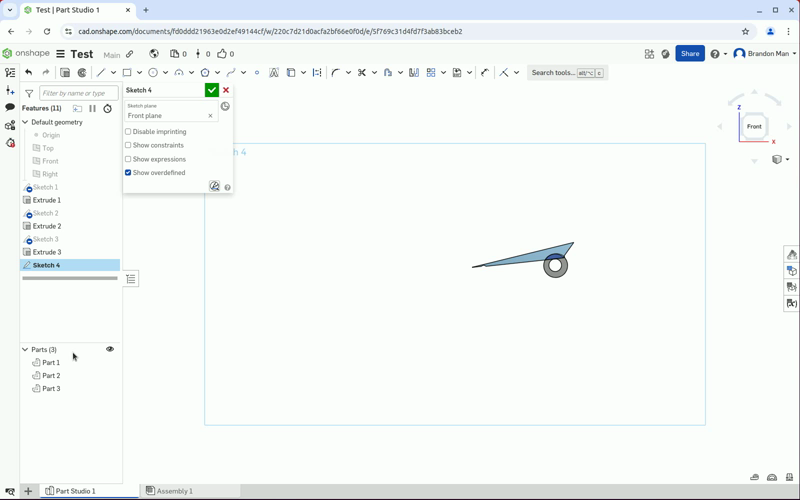
key(y)
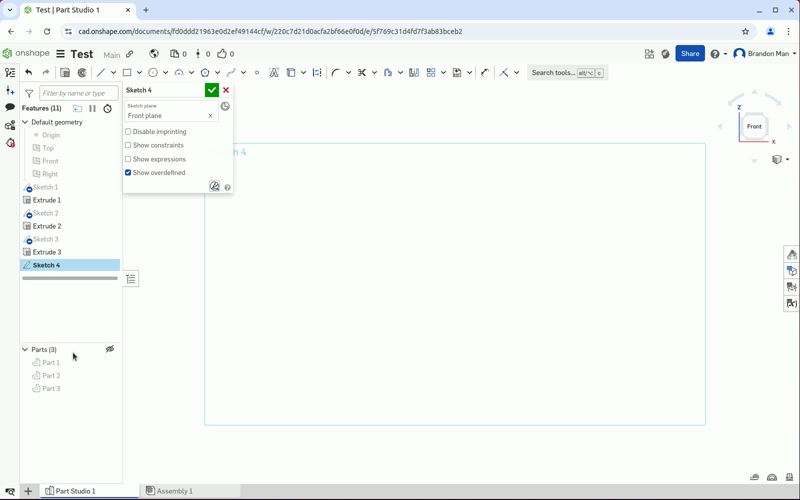
key(a)
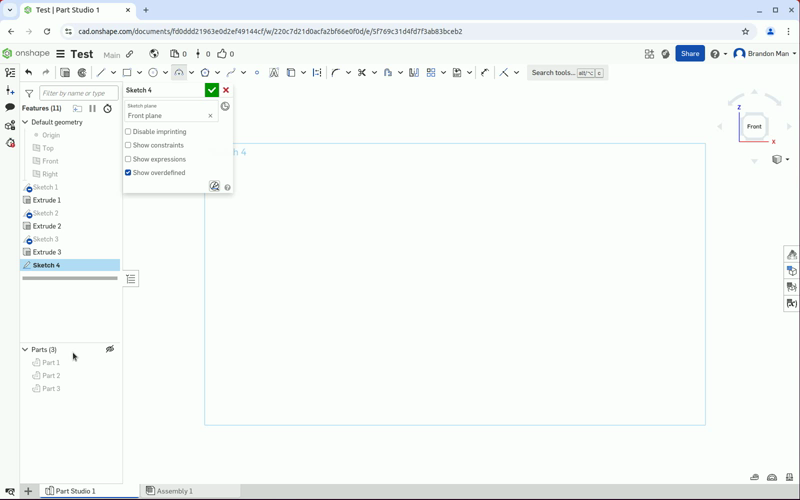
key_down(shift)
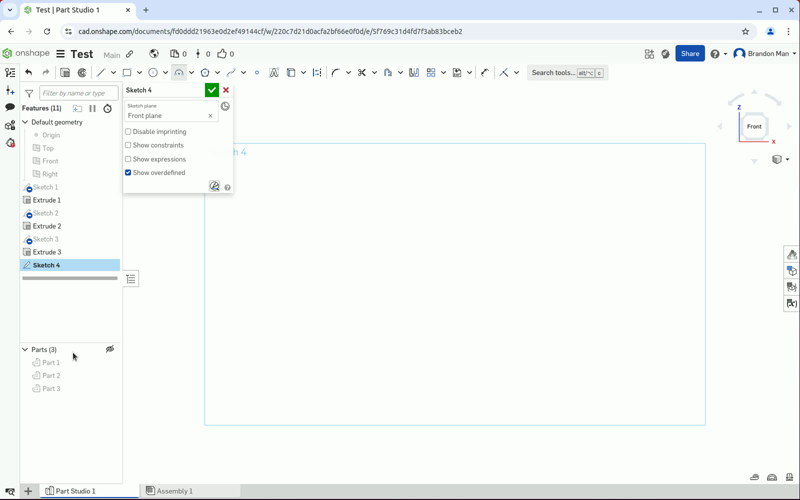
mouse_move(485, 265)
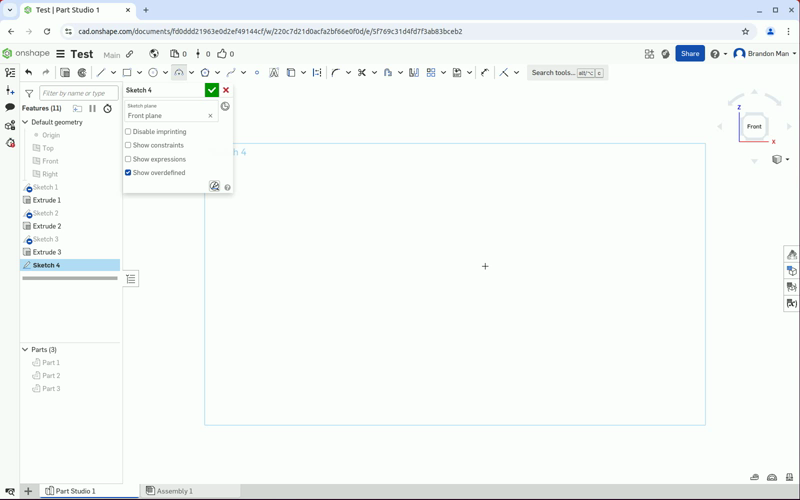
click(485, 265)
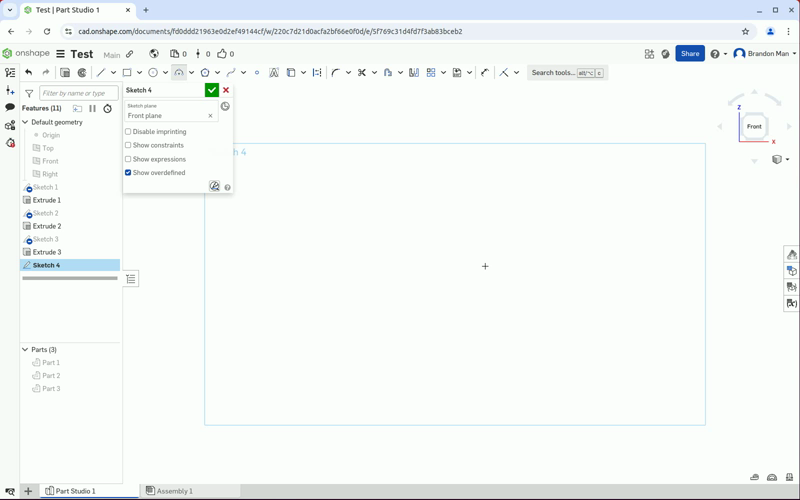
key_up(shift)
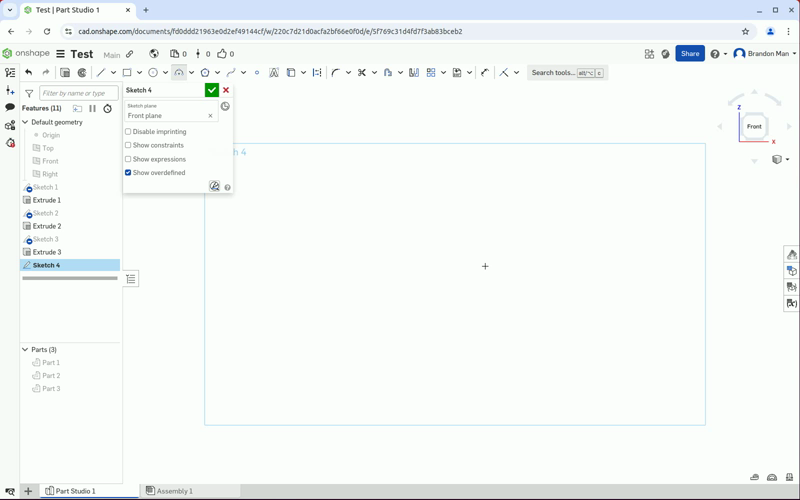
key_down(shift)
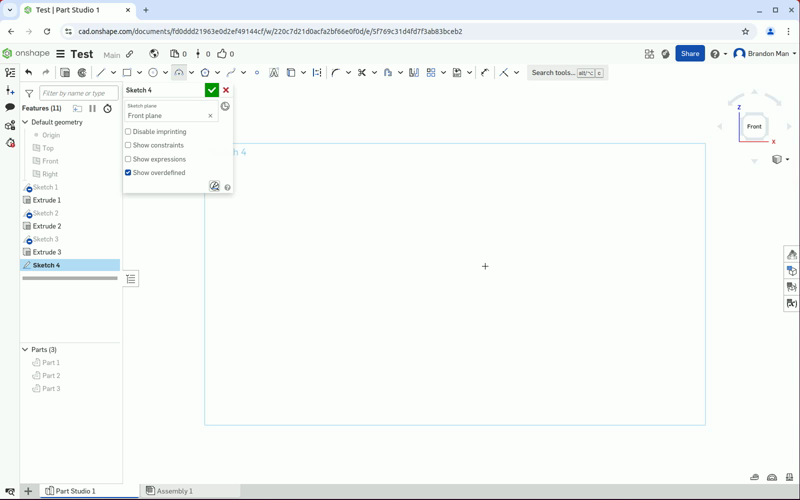
mouse_move(490, 264)
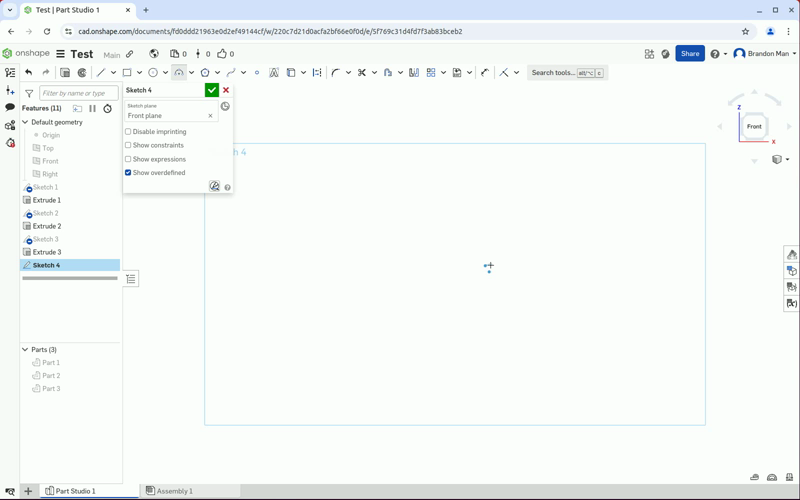
scroll(6)
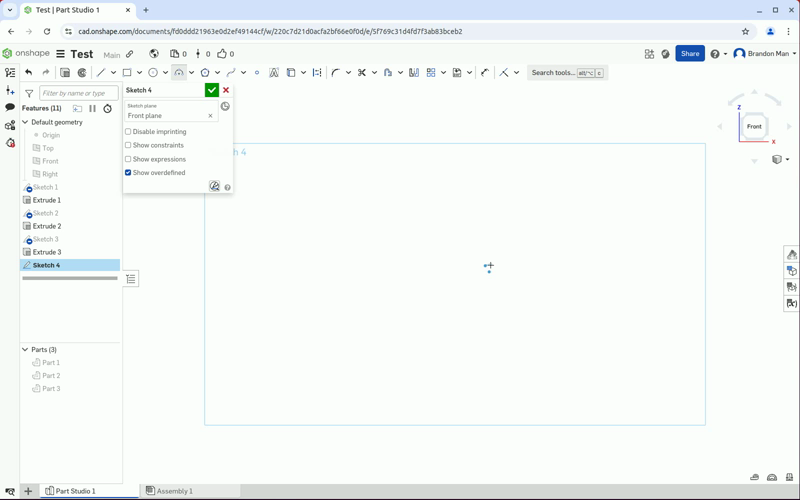
scroll(6)
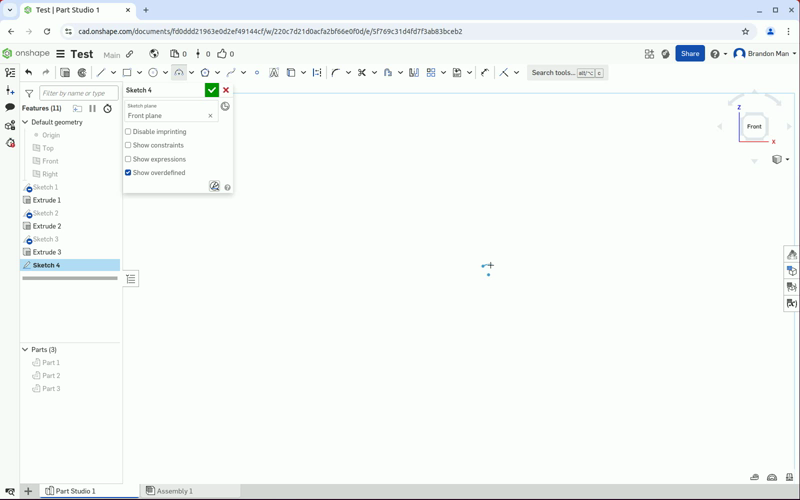
scroll(6)
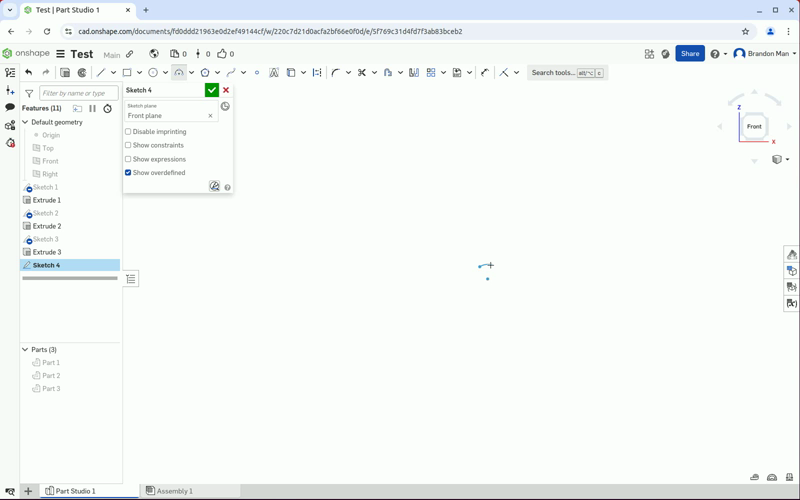
scroll(6)
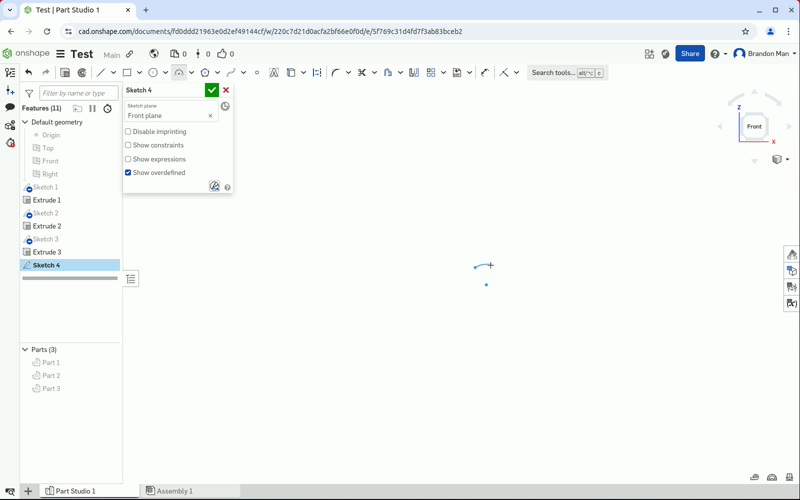
scroll(6)
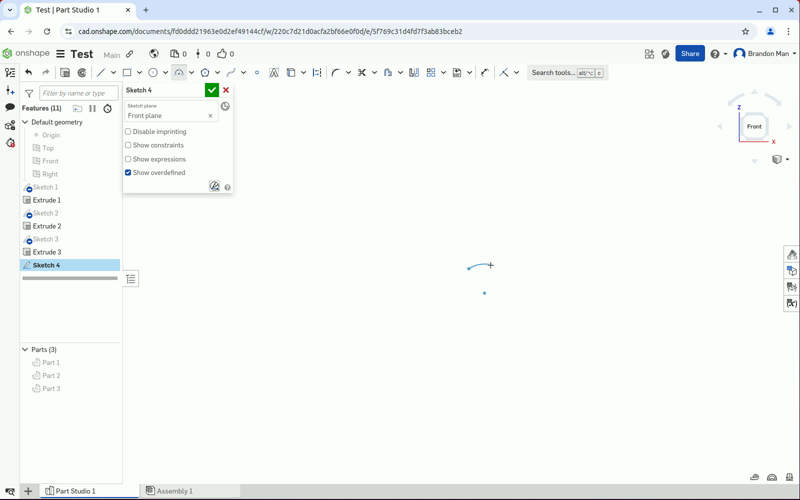
scroll(6)
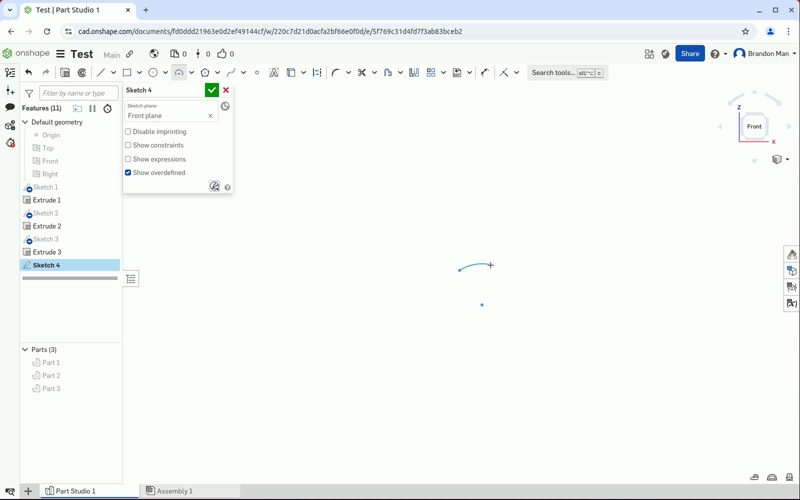
scroll(6)
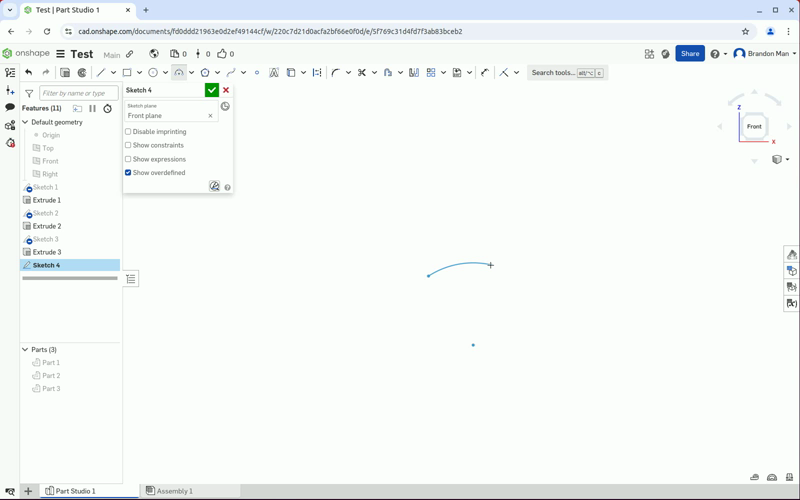
click(490, 264)
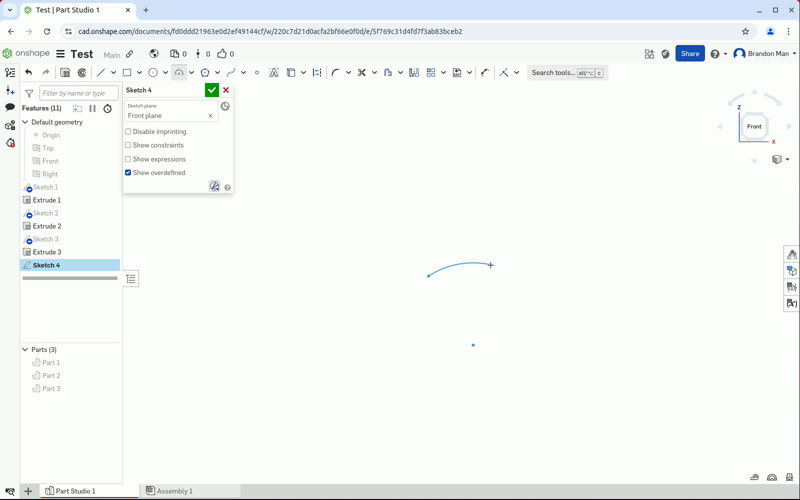
scroll(-6)
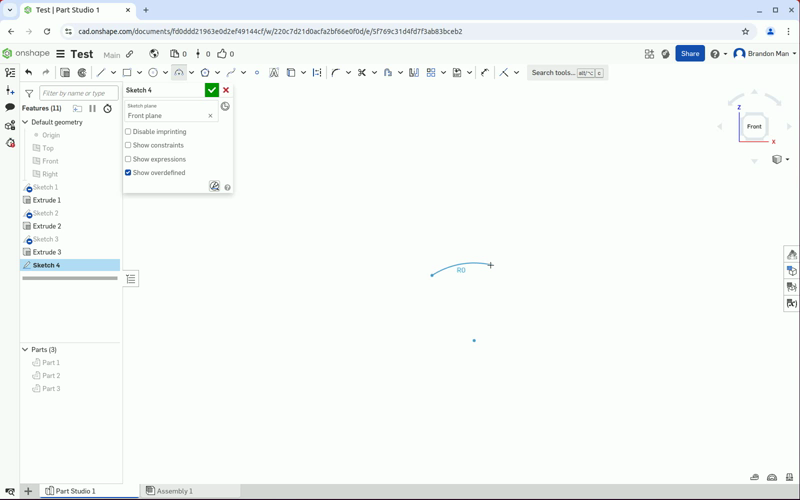
scroll(-6)
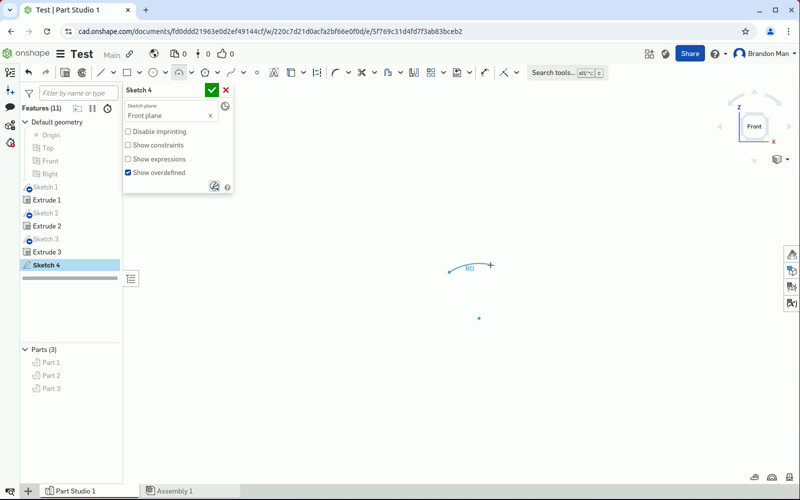
scroll(-6)
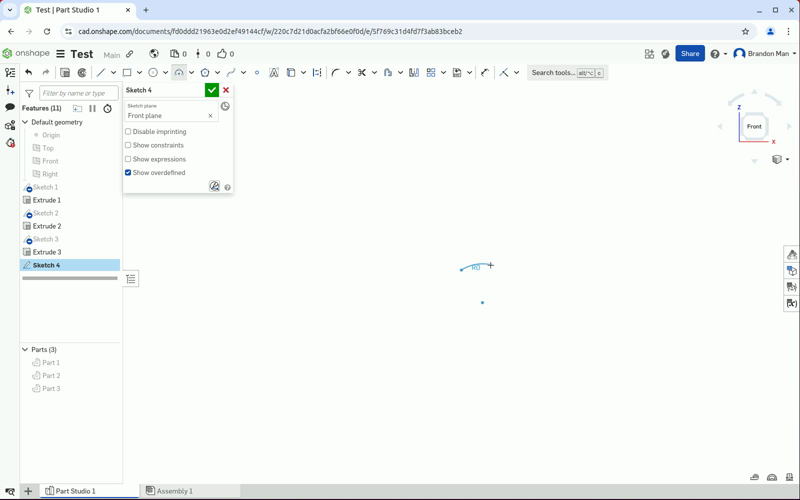
scroll(-6)
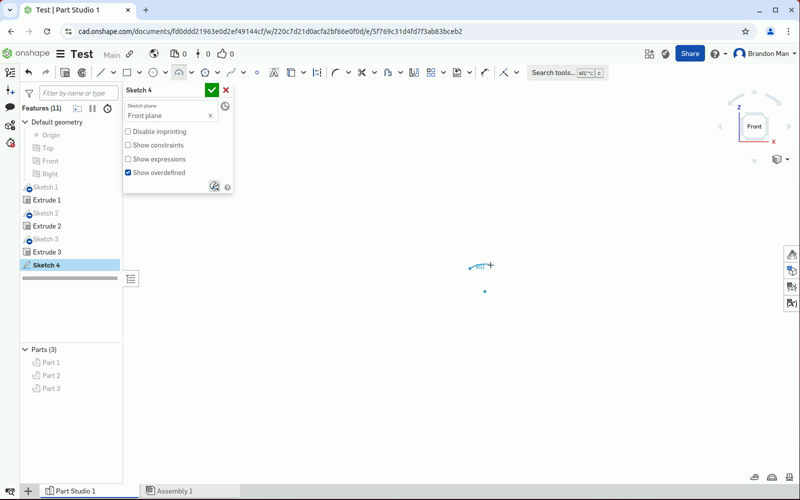
scroll(-6)
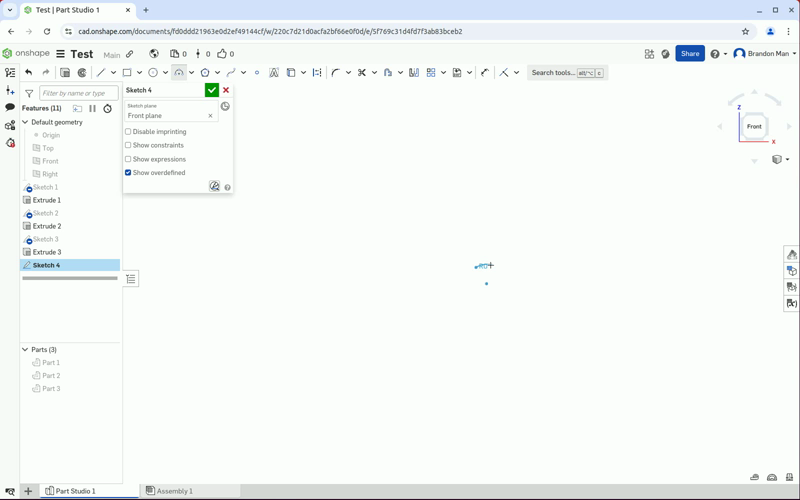
scroll(-6)
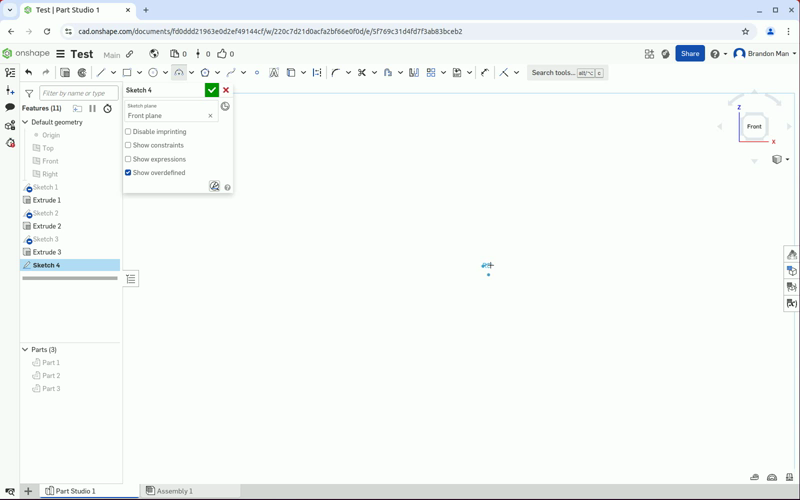
scroll(-6)
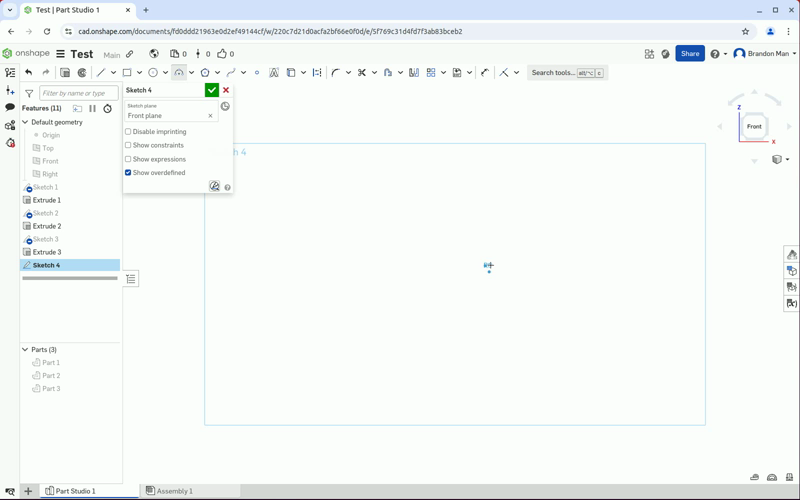
mouse_move(488, 272)
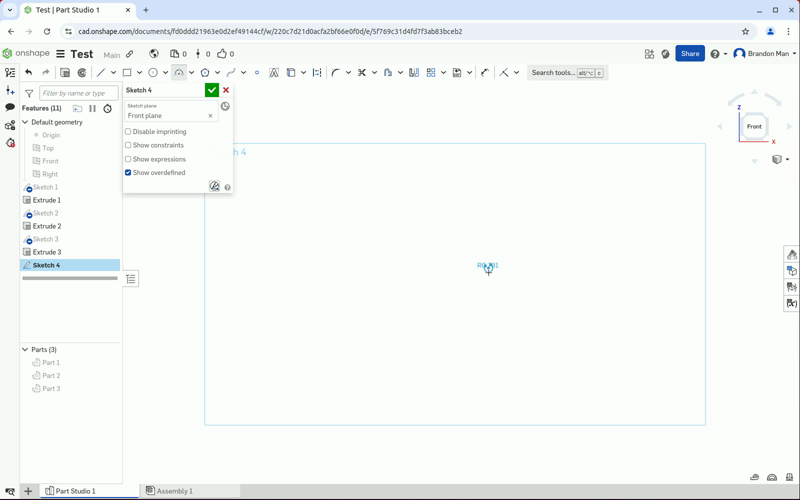
scroll(6)
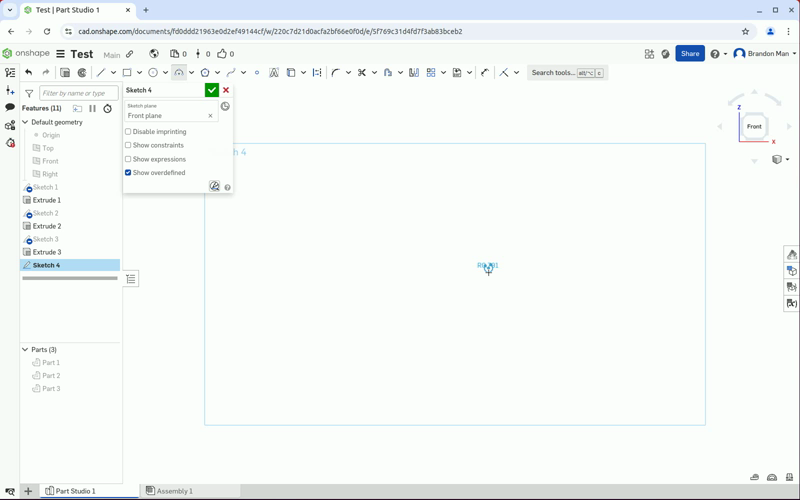
scroll(6)
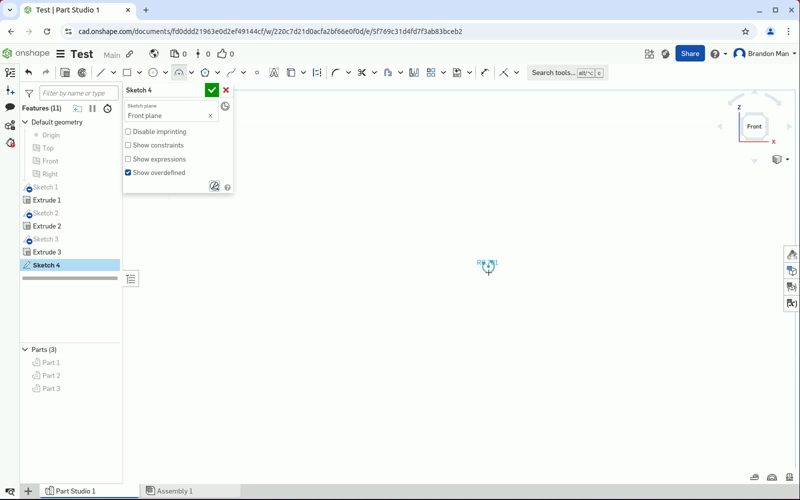
scroll(6)
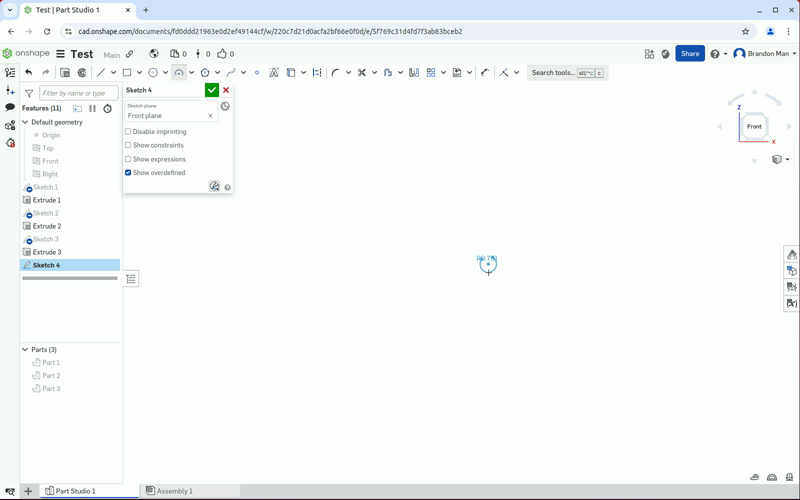
scroll(6)
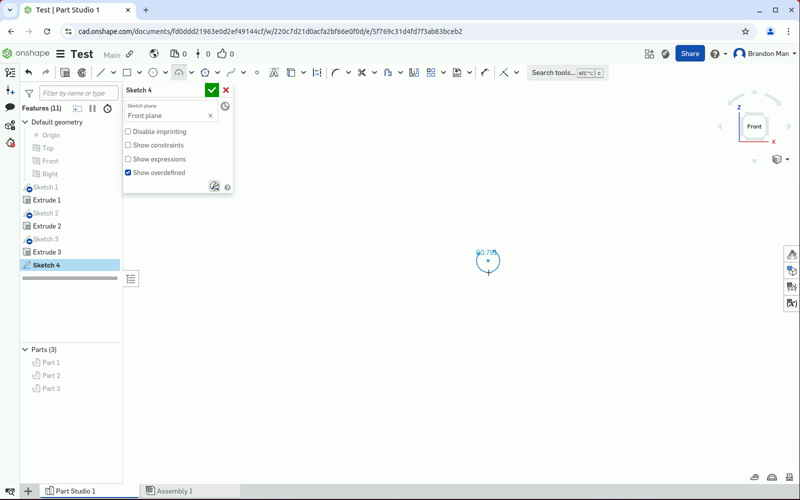
scroll(6)
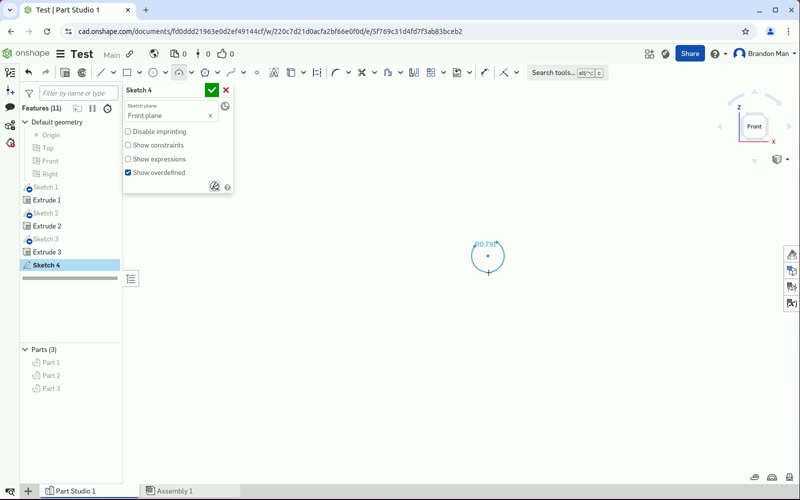
scroll(6)
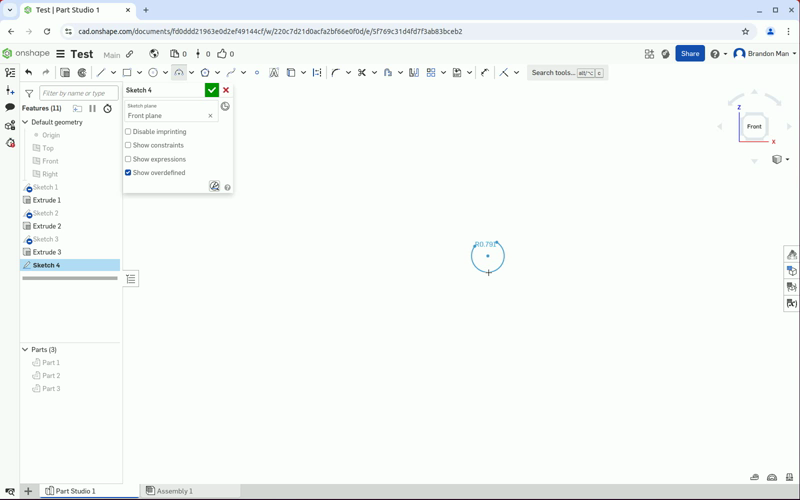
scroll(6)
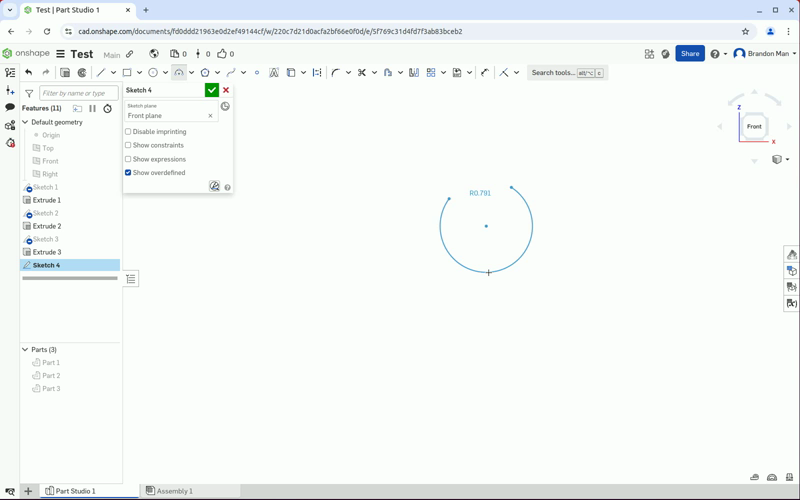
click(488, 272)
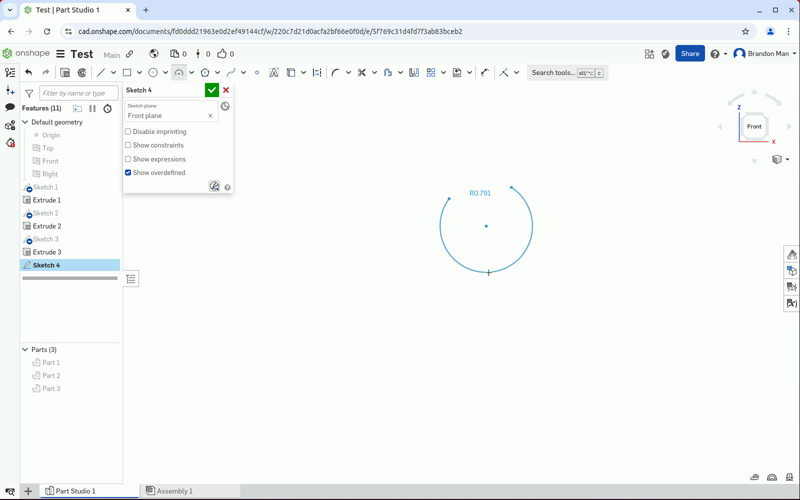
scroll(-6)
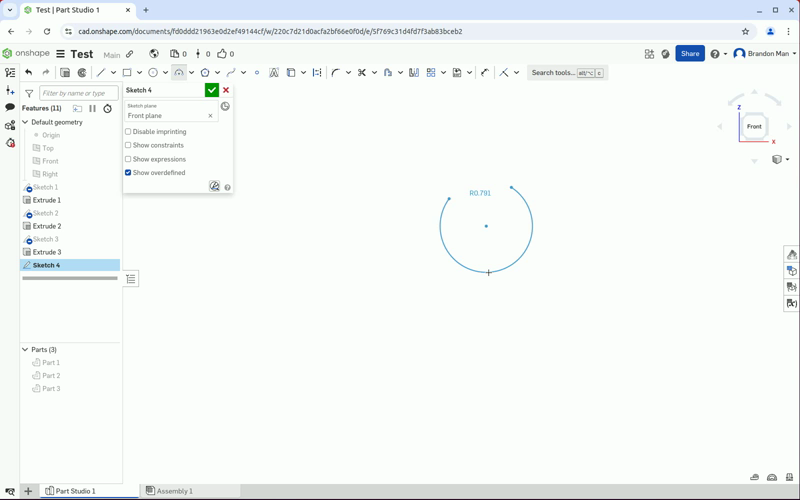
scroll(-6)
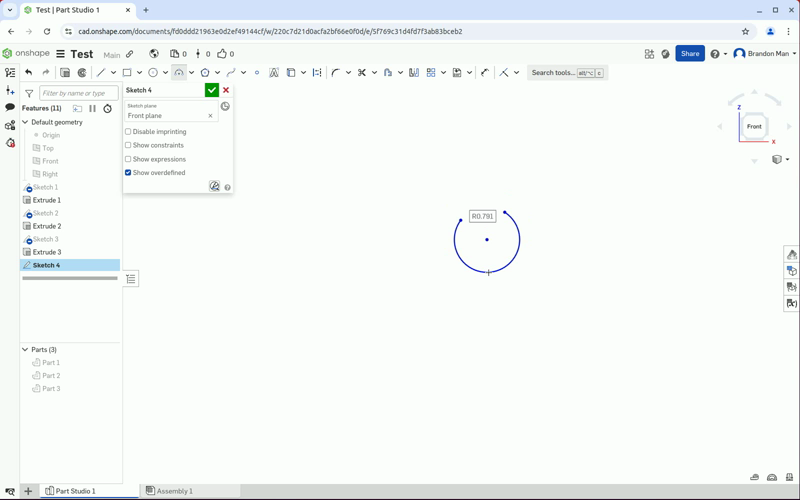
scroll(-6)
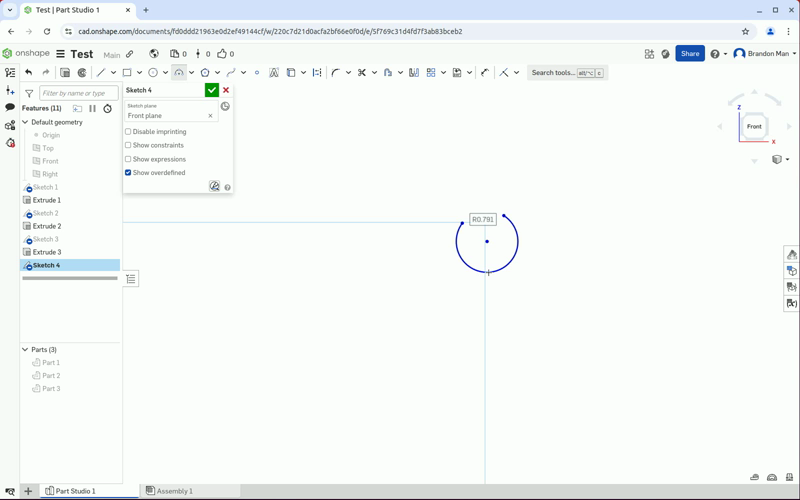
scroll(-6)
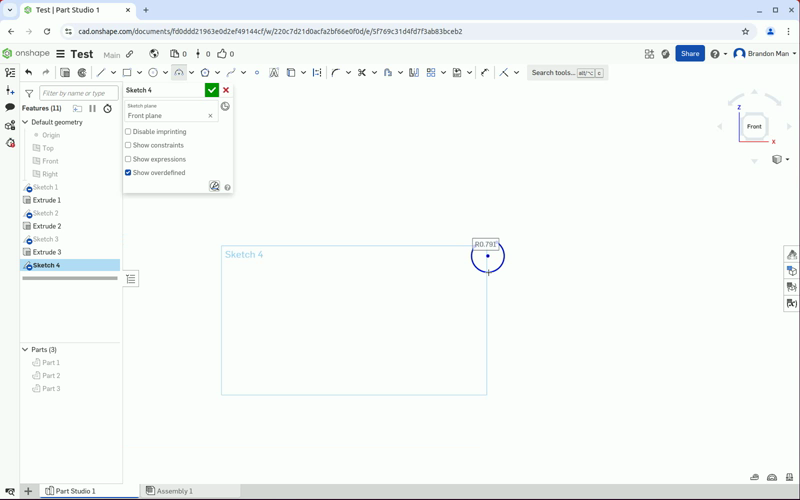
scroll(-6)
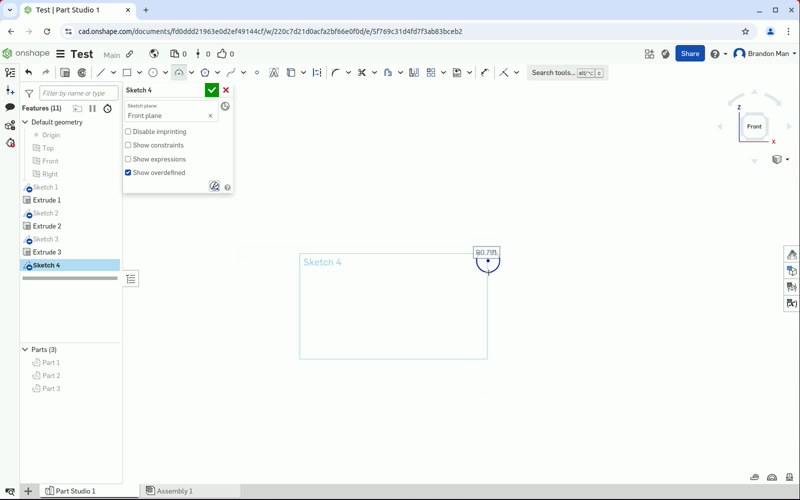
scroll(-6)
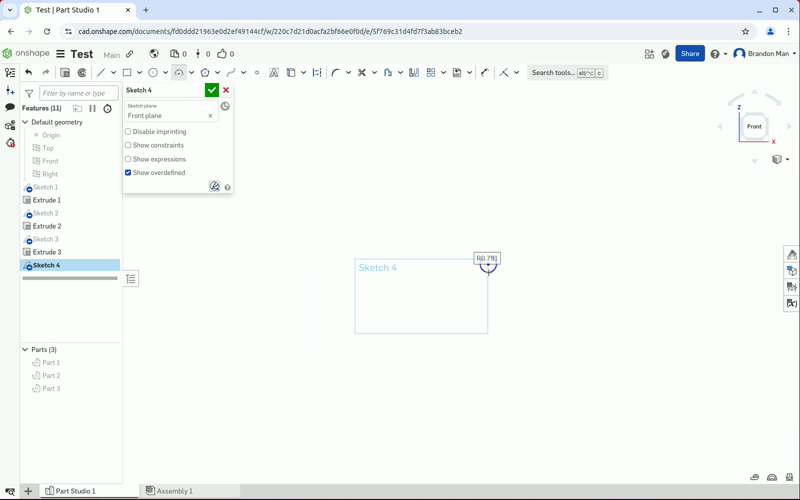
scroll(-6)
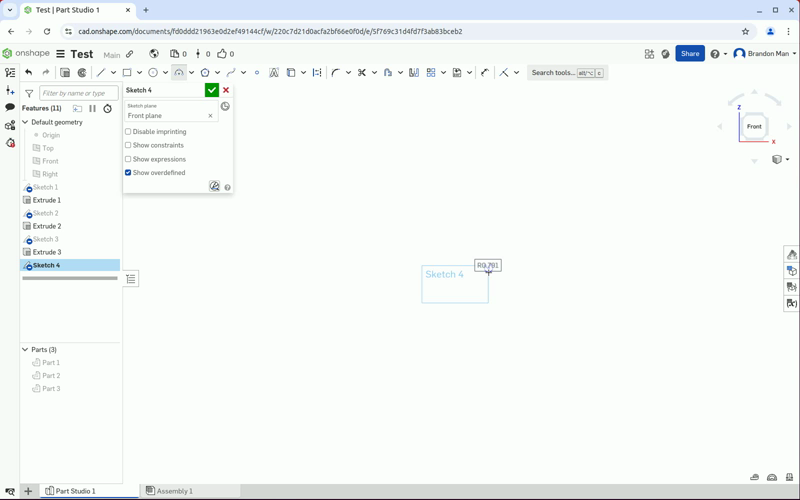
key_up(shift)
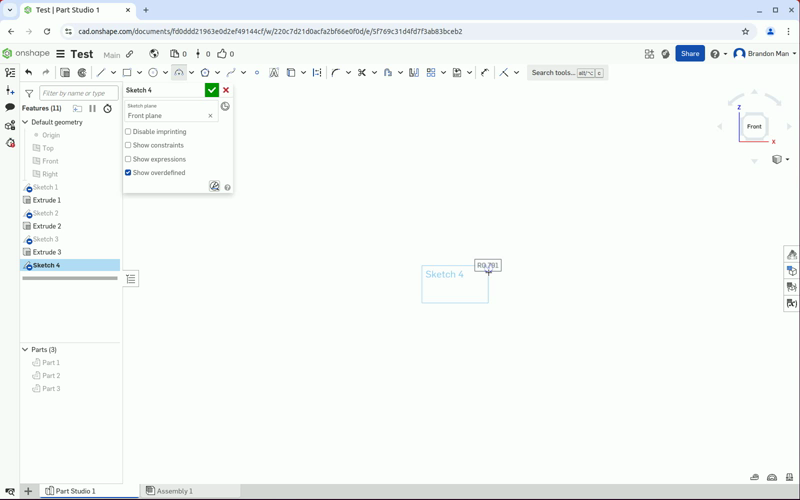
key(esc)
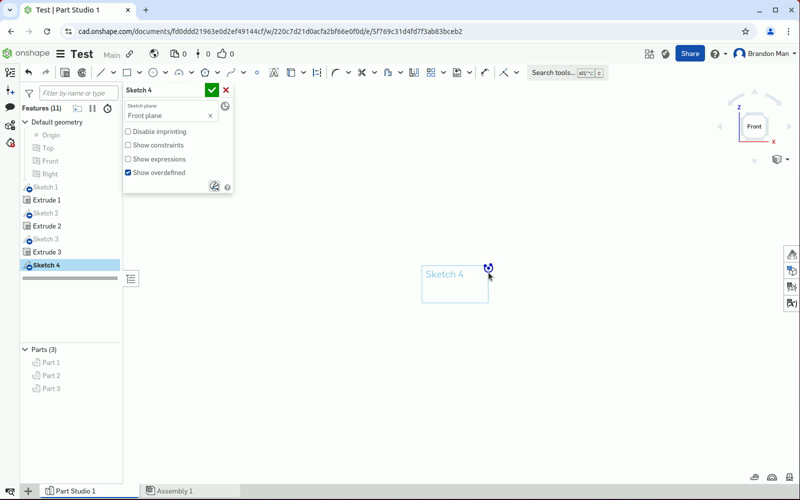
key(l)
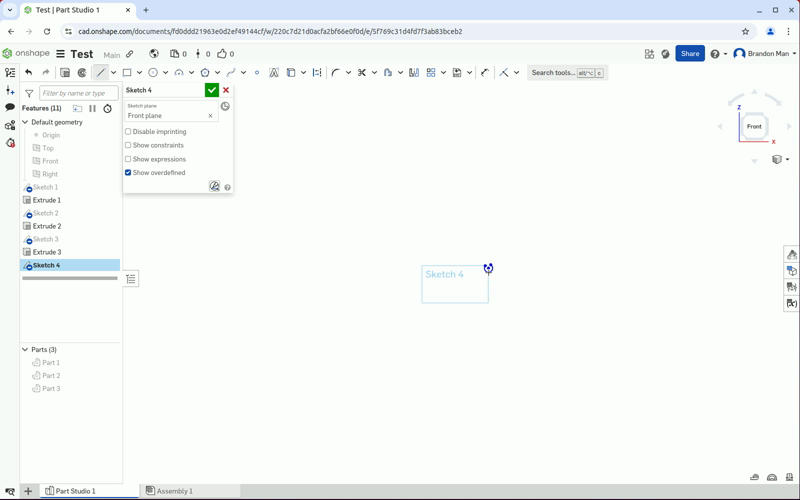
mouse_move(490, 264)
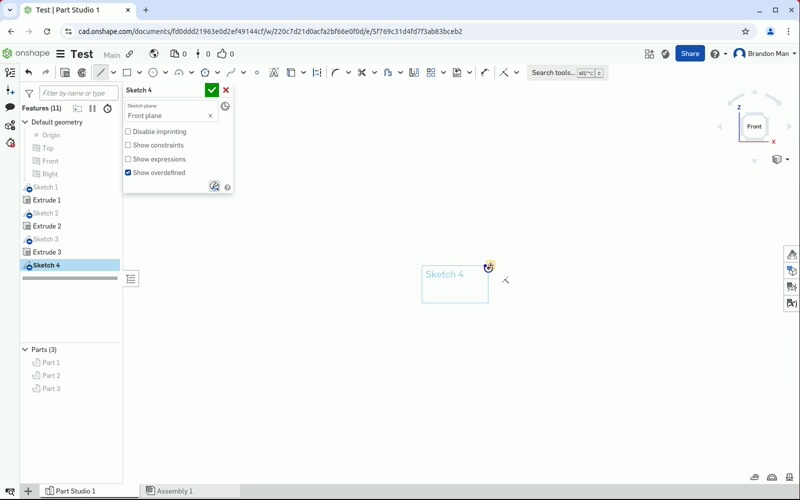
scroll(6)
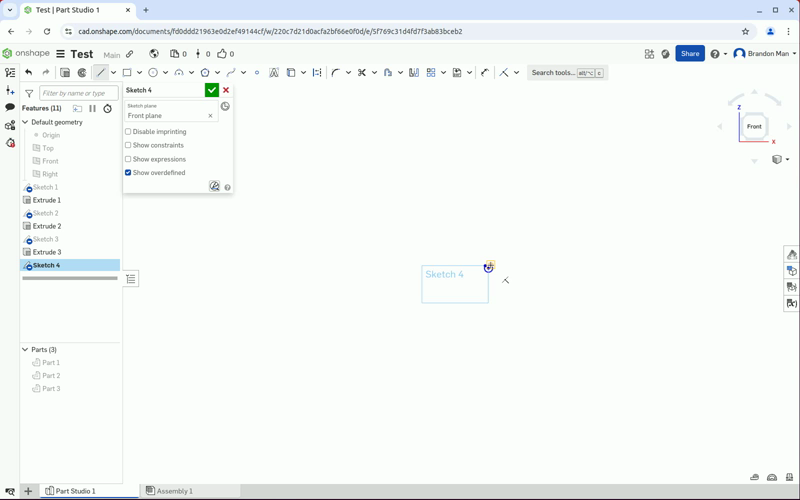
scroll(6)
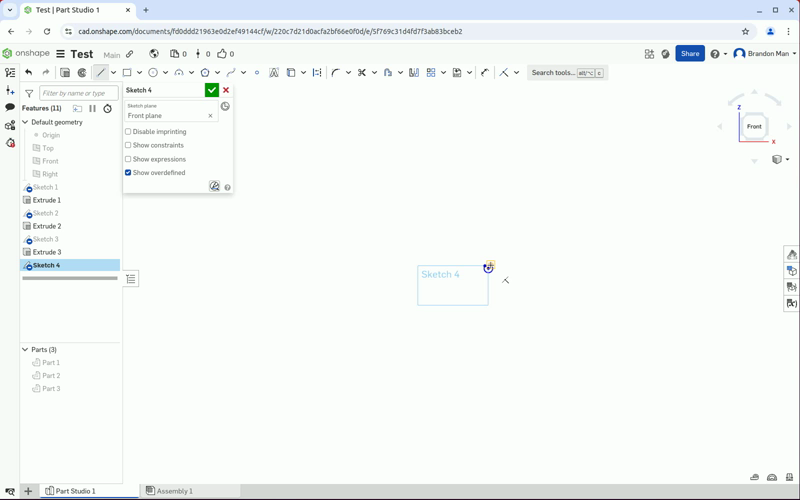
scroll(6)
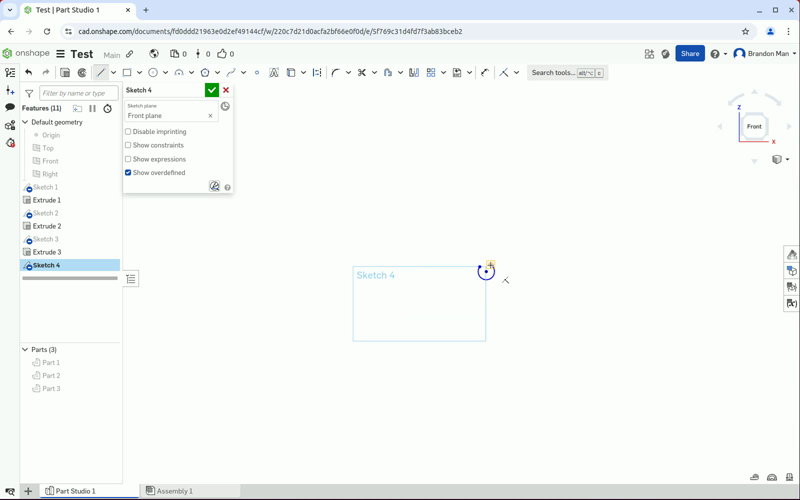
scroll(6)
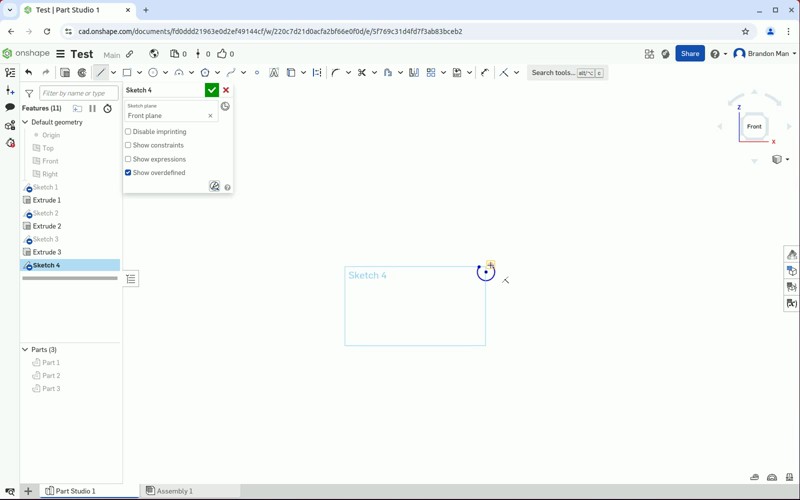
scroll(6)
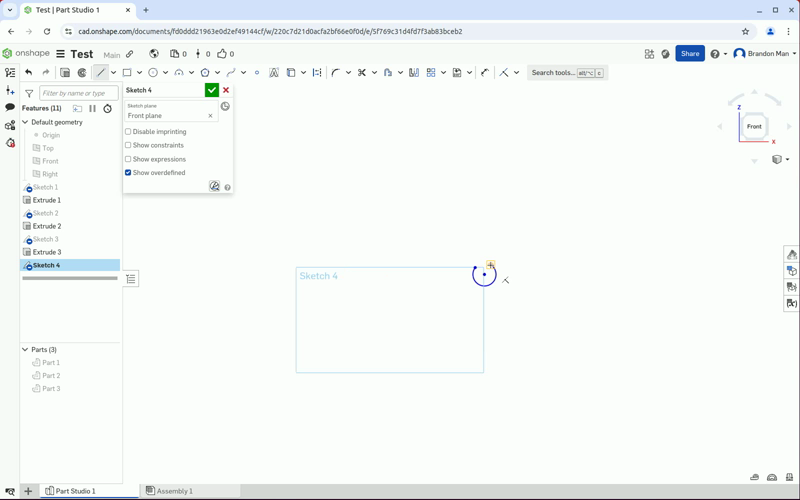
scroll(6)
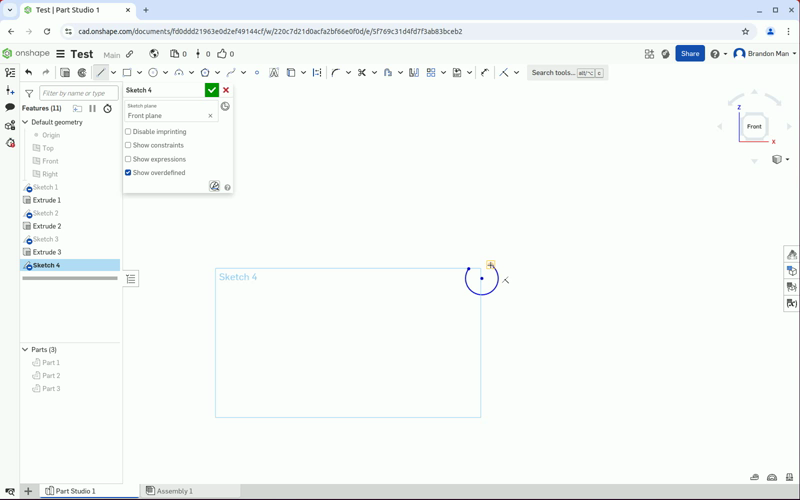
scroll(6)
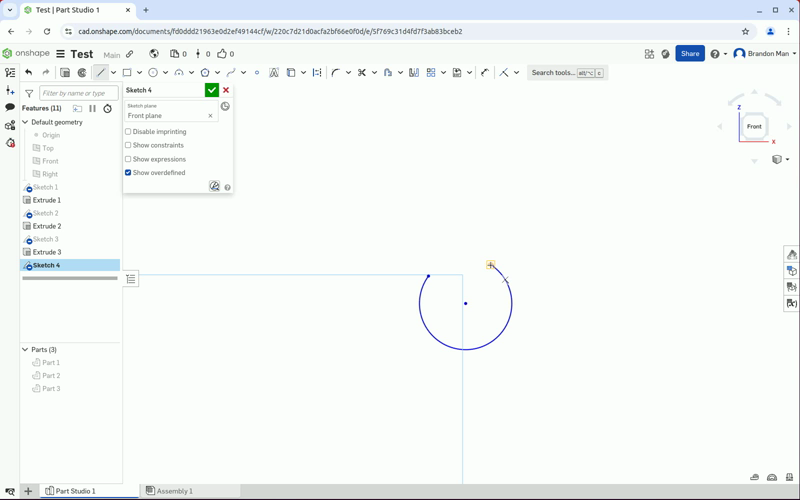
click(490, 264)
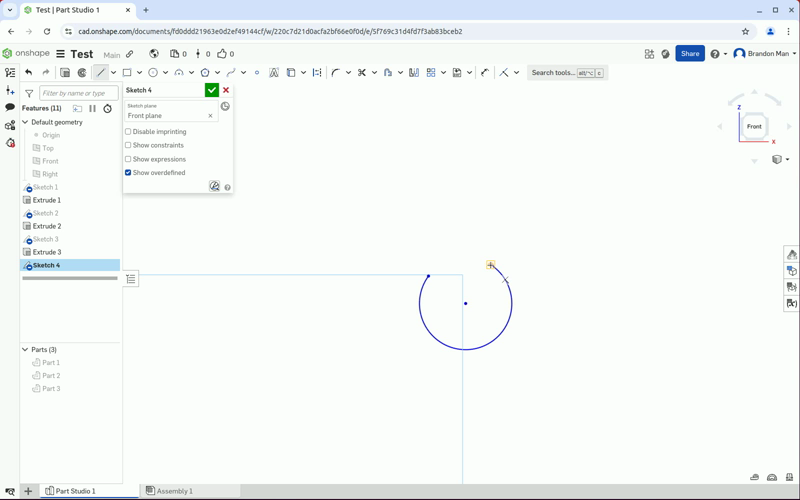
scroll(-6)
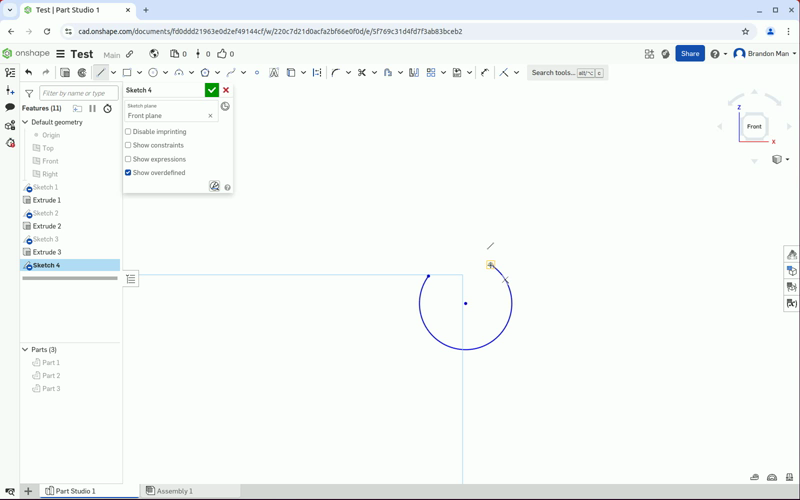
scroll(-6)
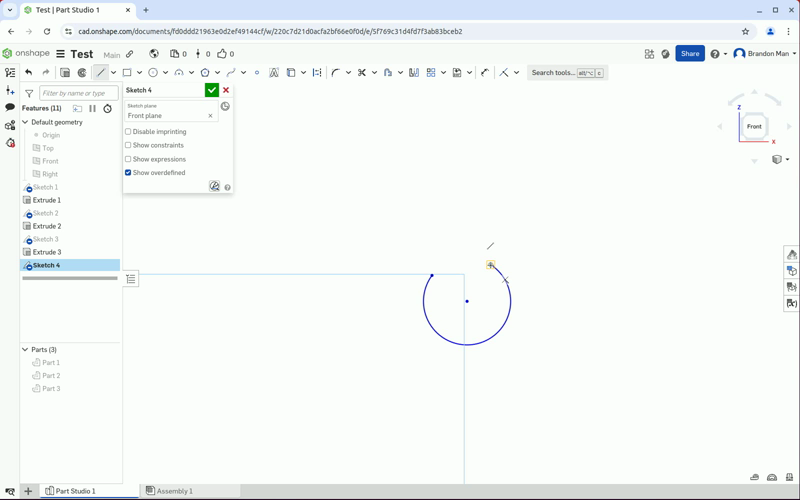
scroll(-6)
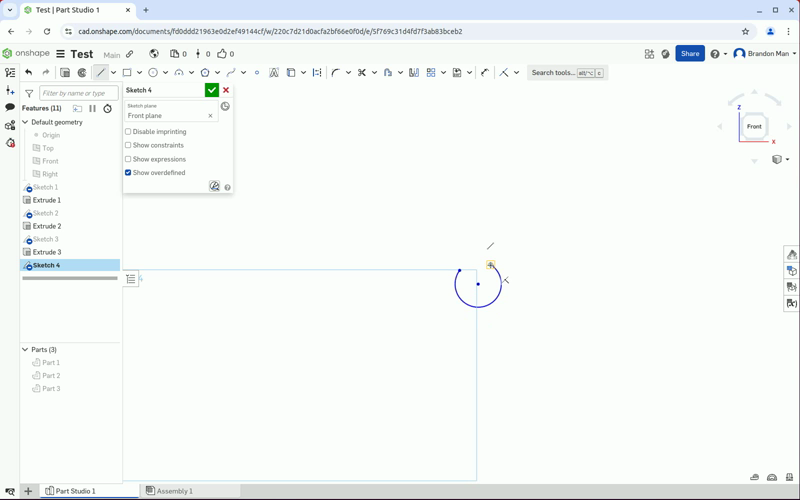
scroll(-6)
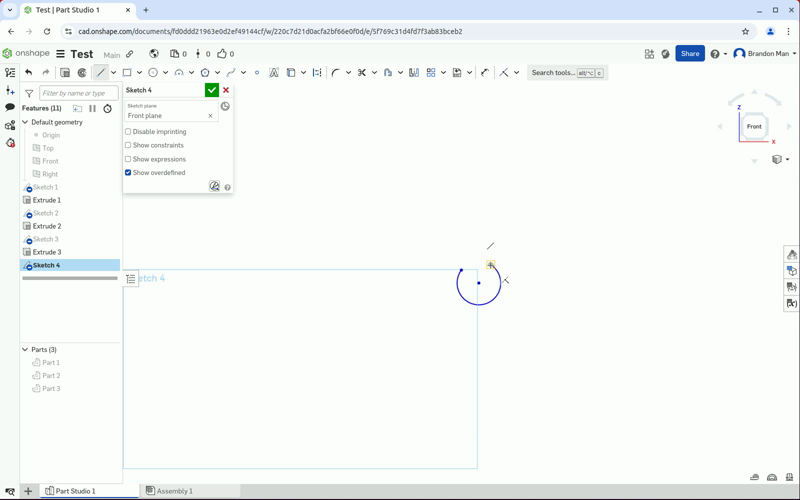
scroll(-6)
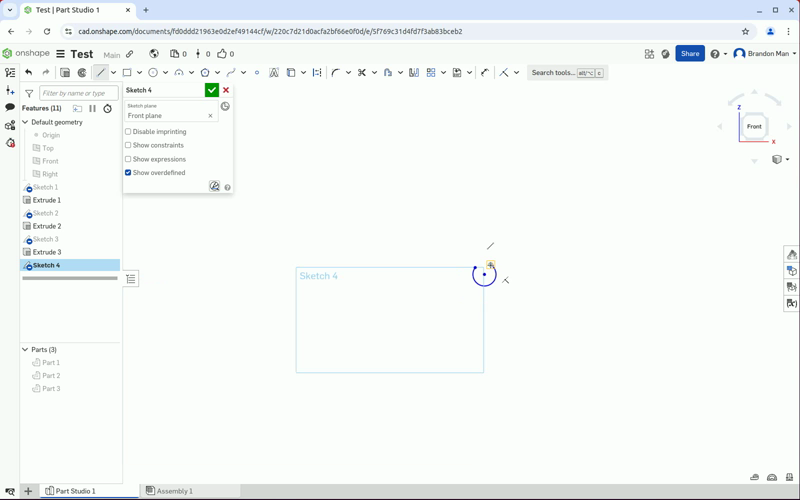
scroll(-6)
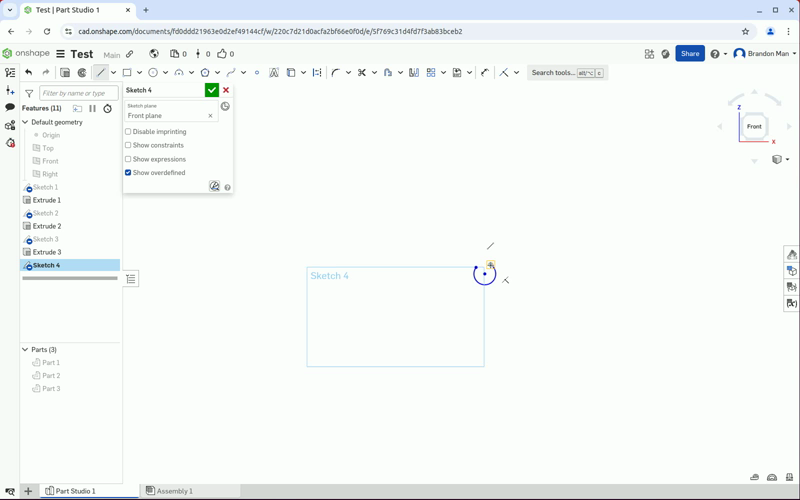
scroll(-6)
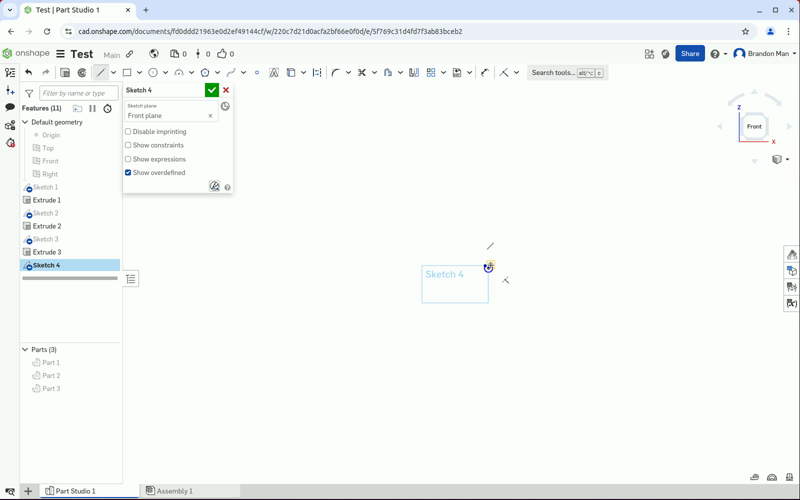
mouse_move(520, 264)
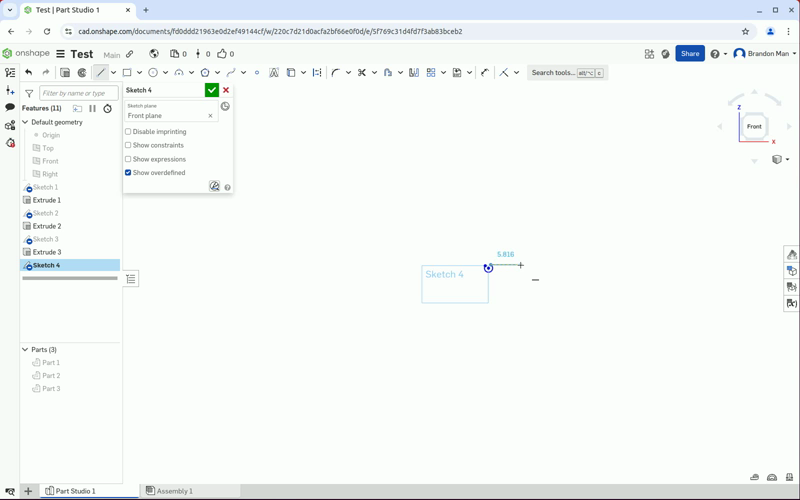
key_down(shift)
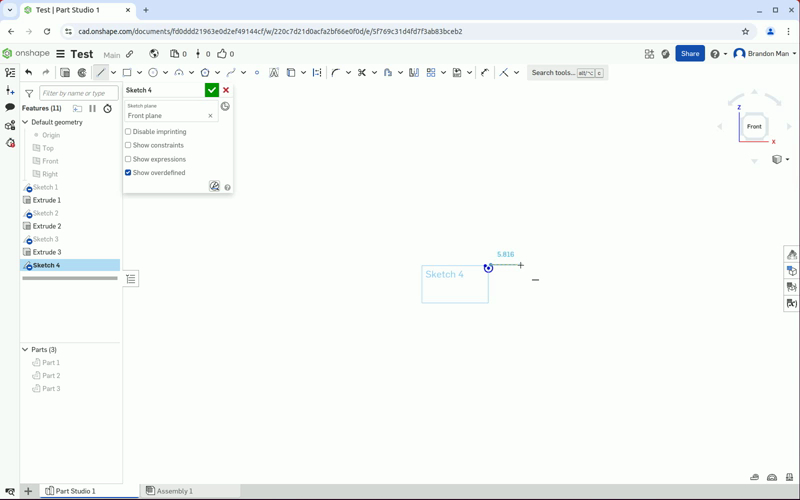
mouse_move(485, 265)
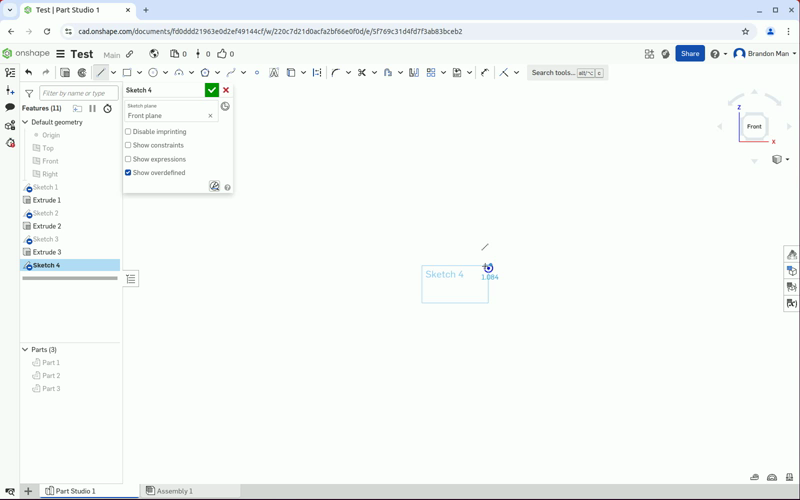
scroll(6)
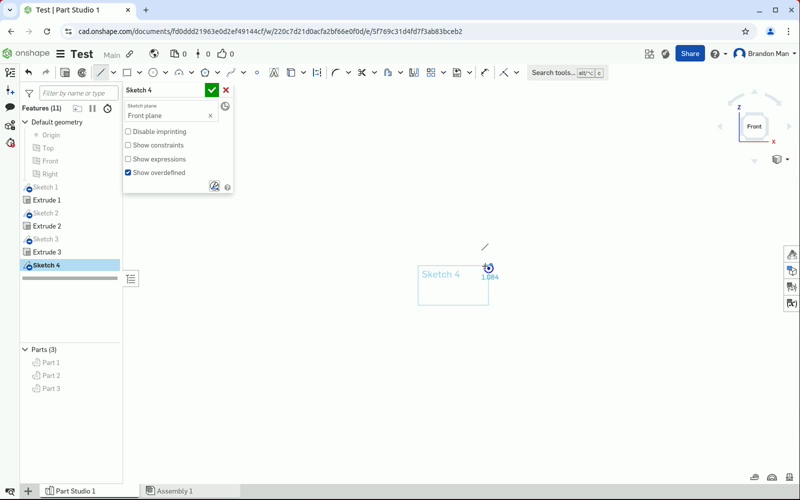
scroll(6)
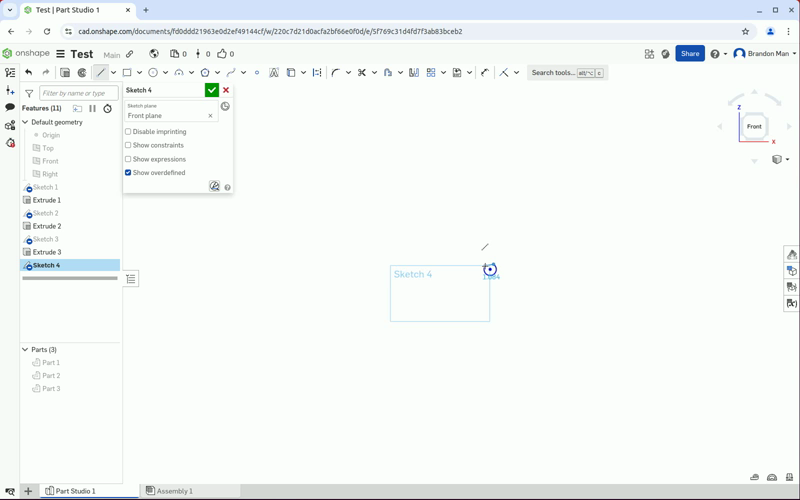
scroll(6)
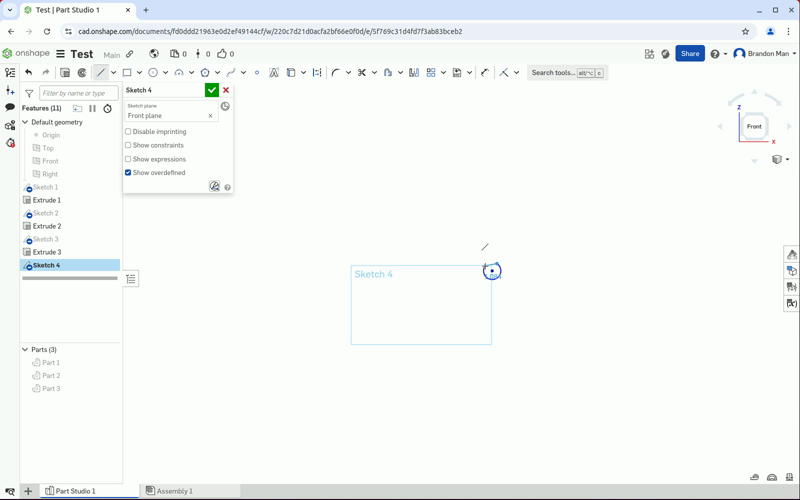
scroll(6)
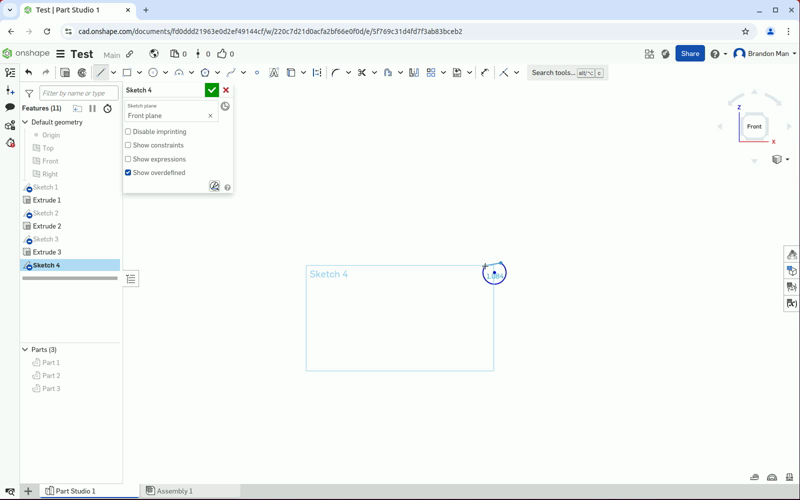
scroll(6)
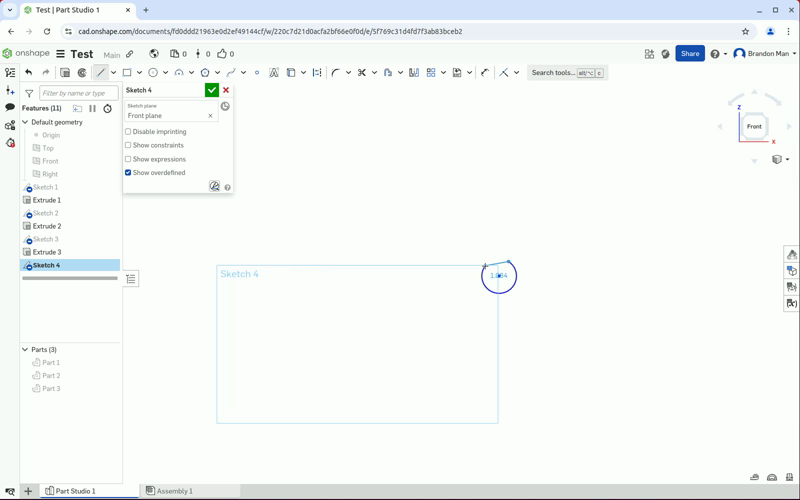
scroll(6)
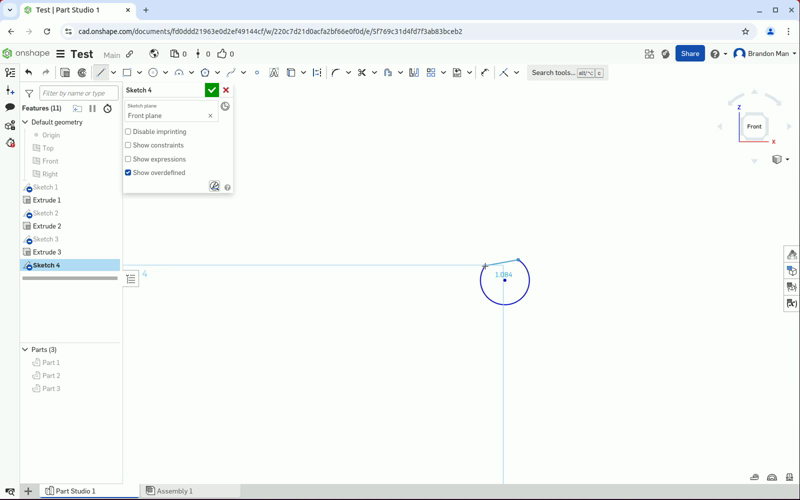
scroll(6)
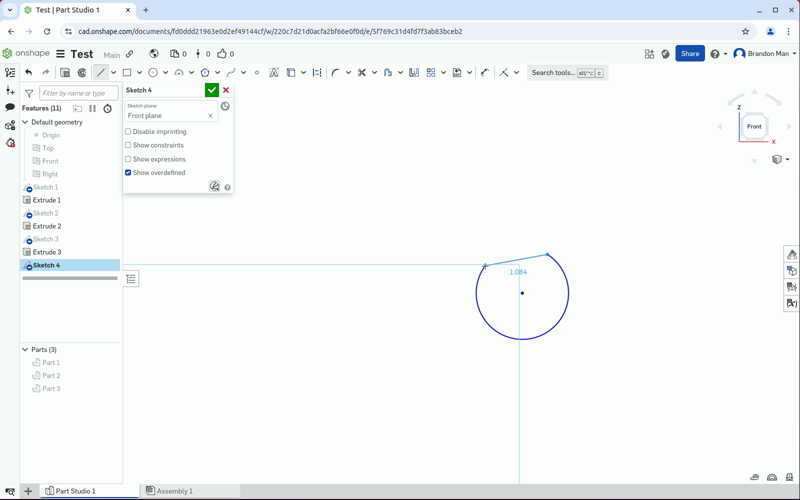
key_up(shift)
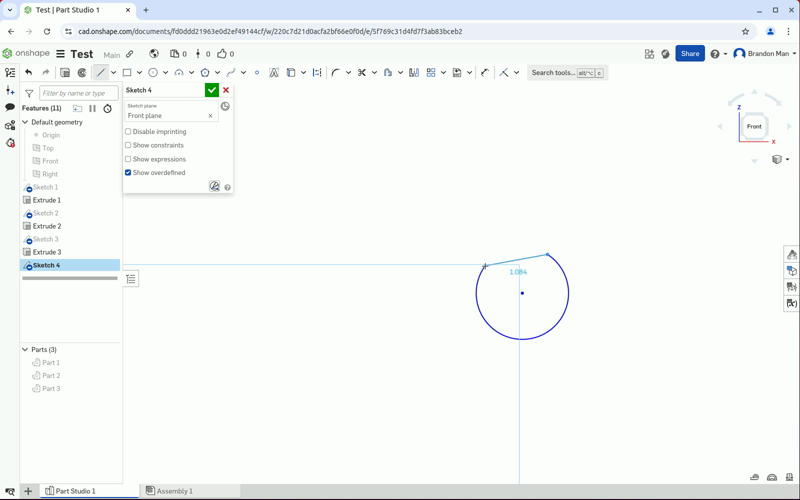
click(485, 265)
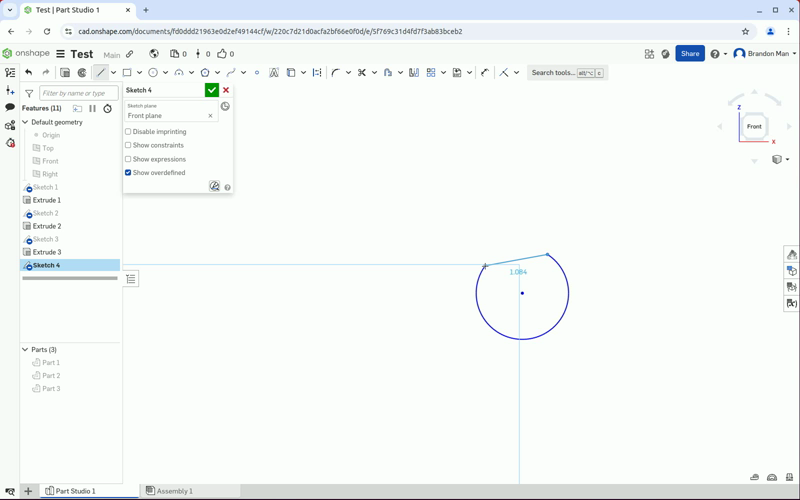
scroll(-6)
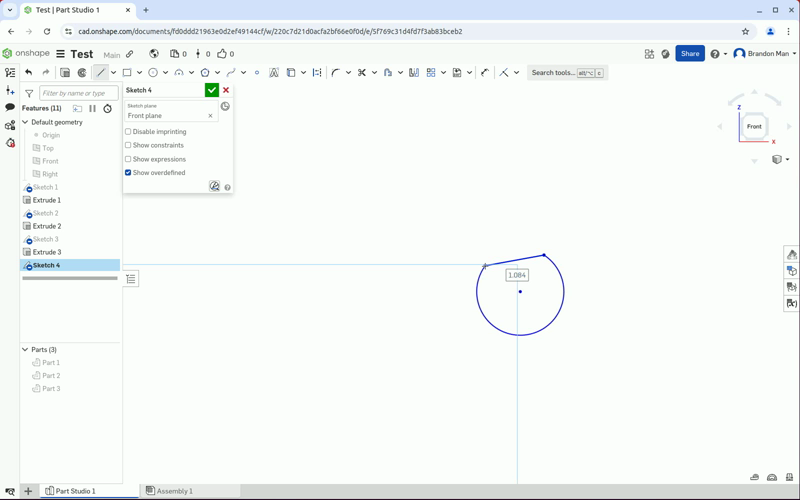
scroll(-6)
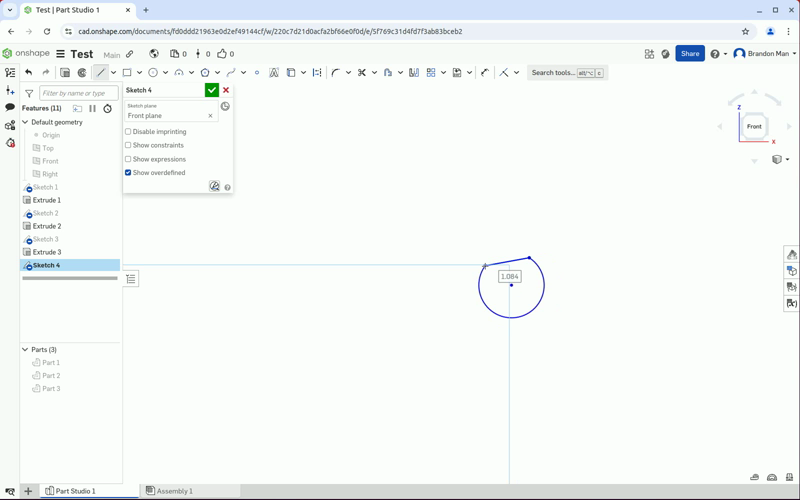
scroll(-6)
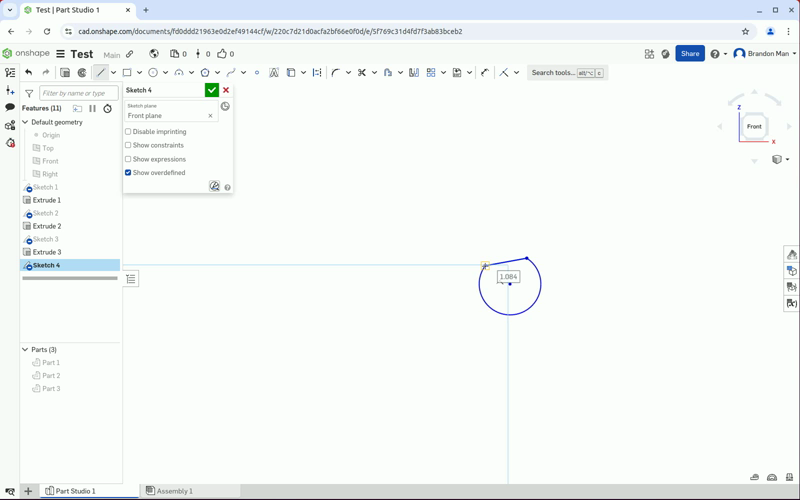
scroll(-6)
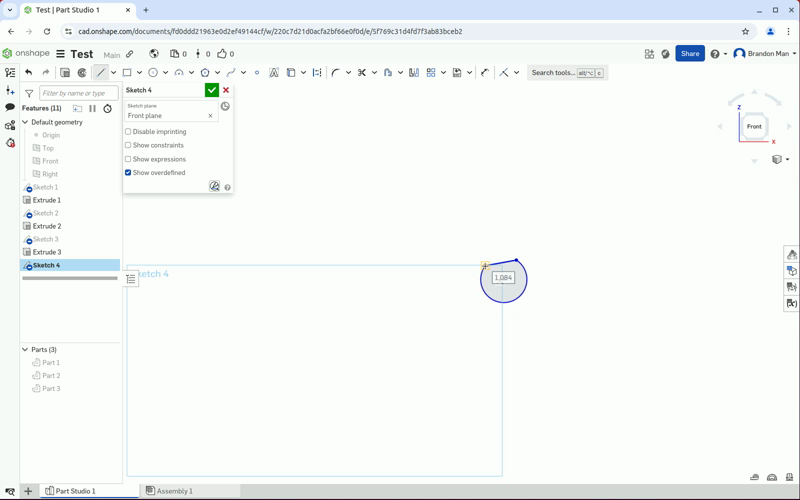
scroll(-6)
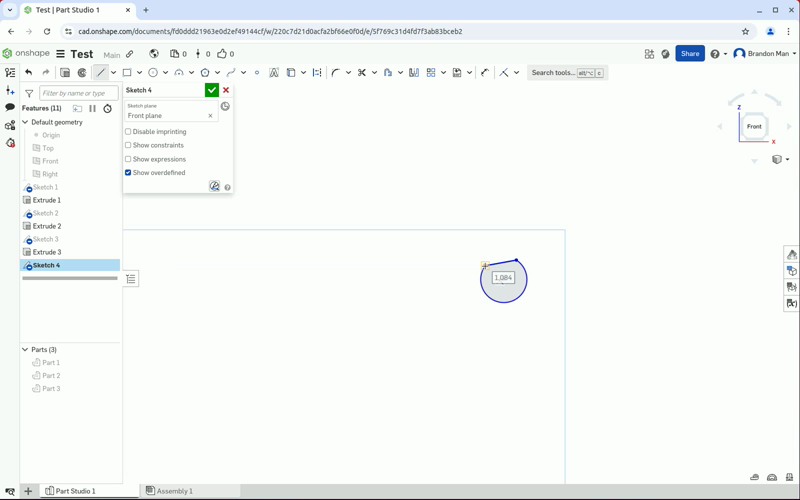
scroll(-6)
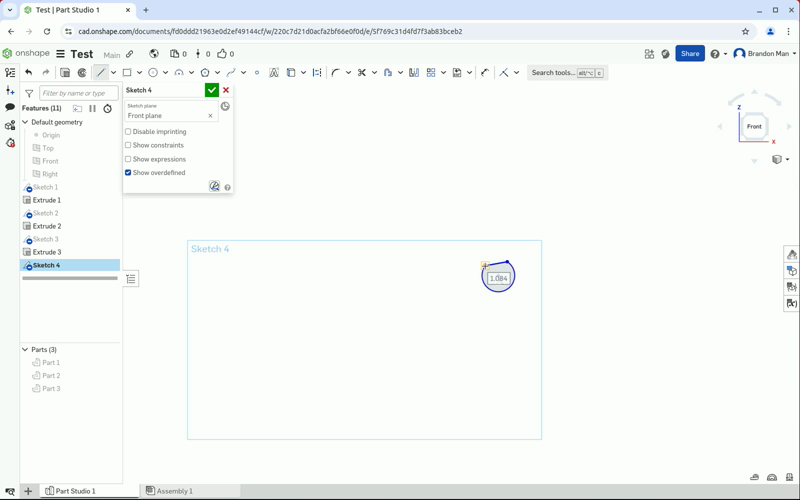
scroll(-6)
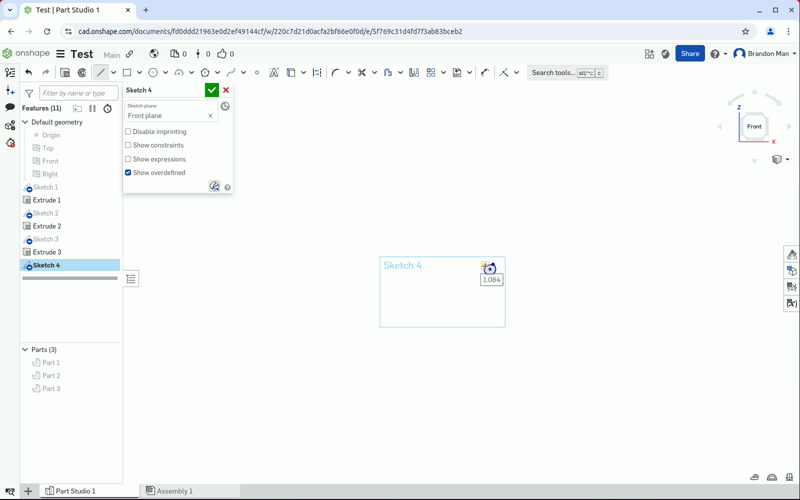
key(esc)
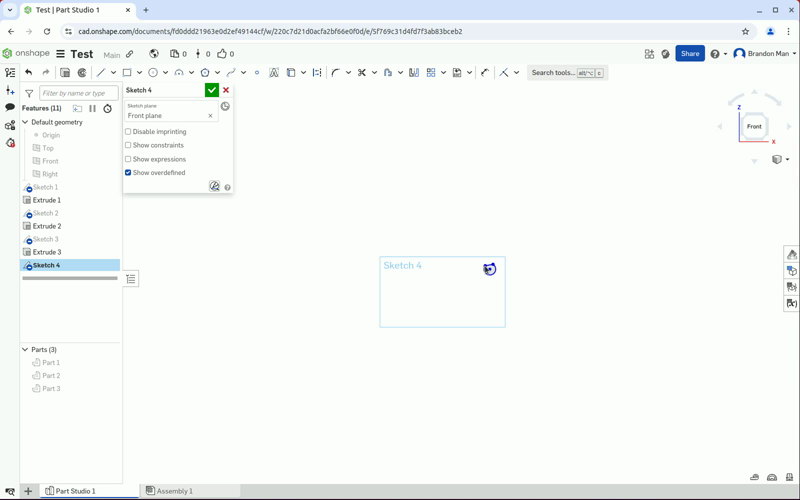
key(c)
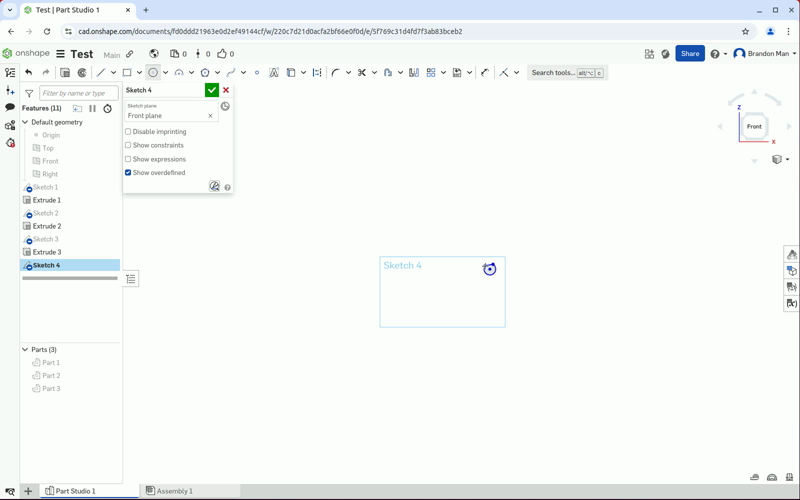
key_down(shift)
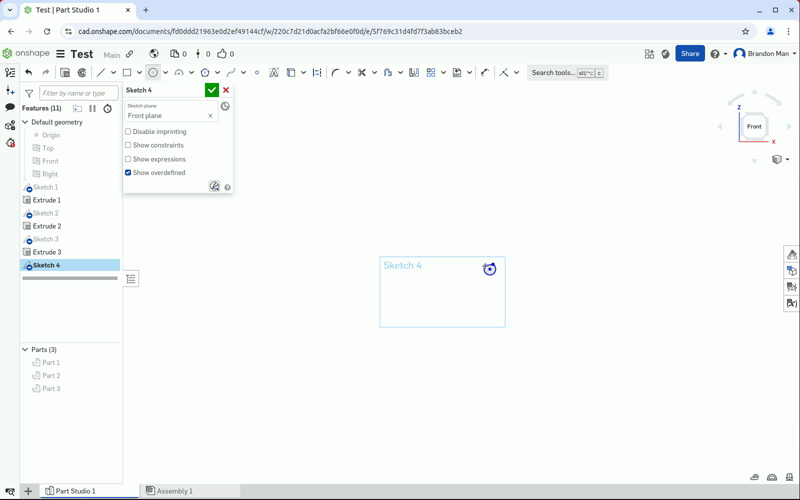
mouse_move(488, 268)
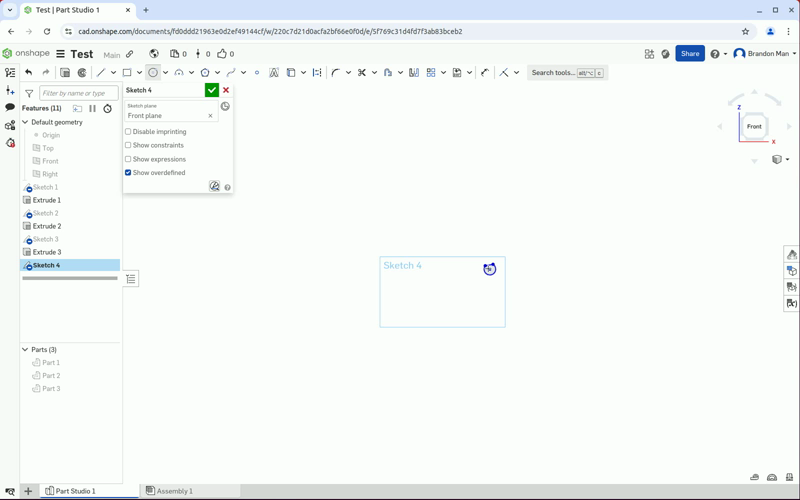
scroll(6)
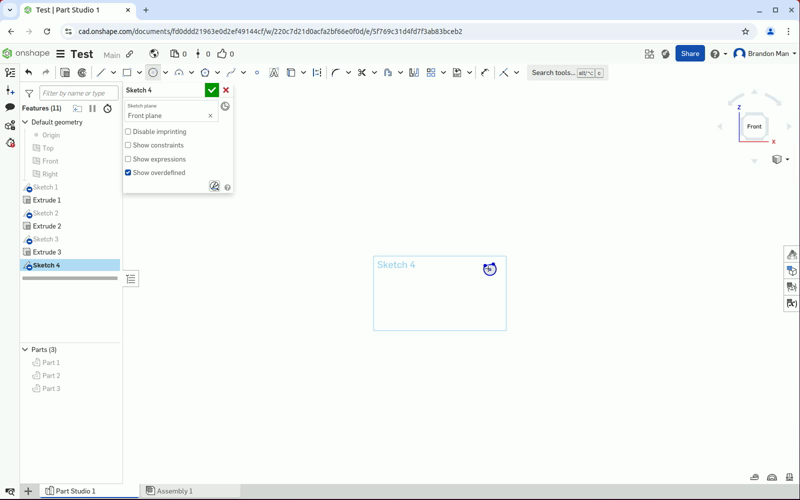
scroll(6)
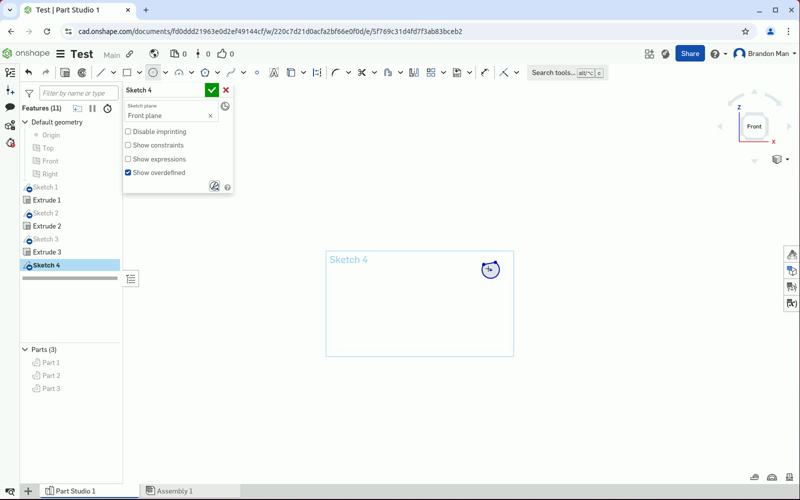
scroll(6)
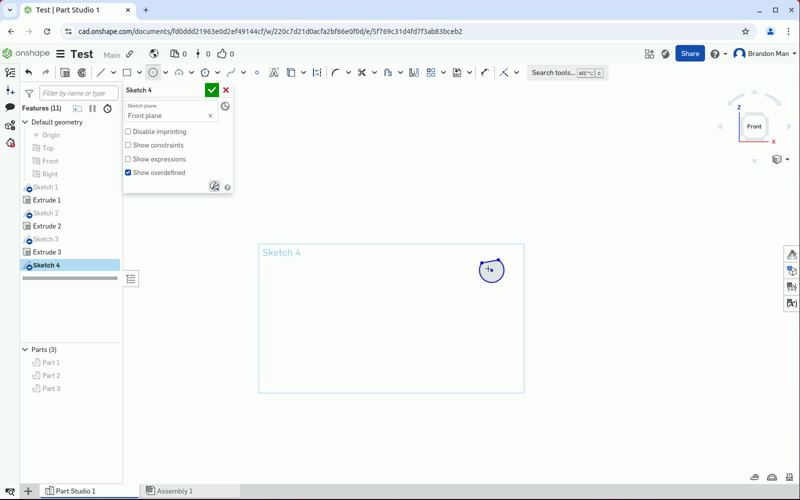
scroll(6)
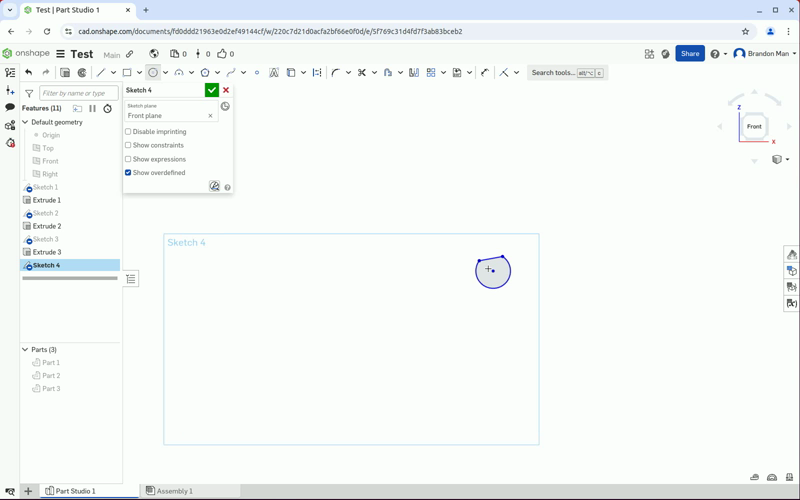
scroll(6)
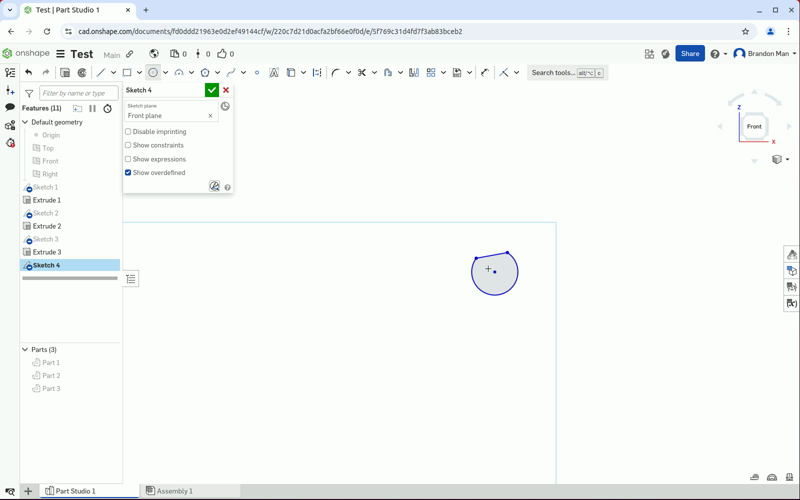
scroll(6)
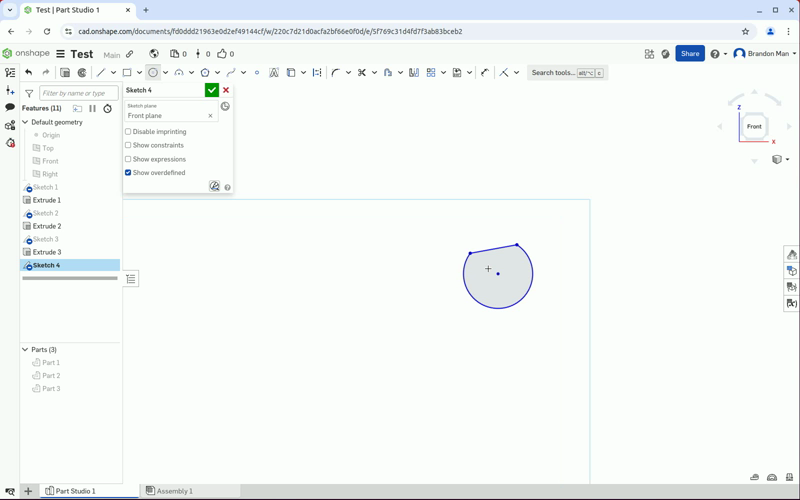
scroll(6)
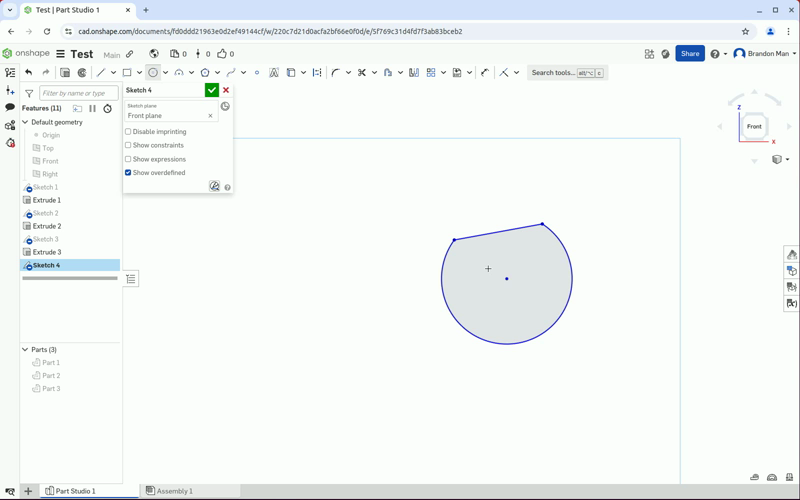
click(488, 268)
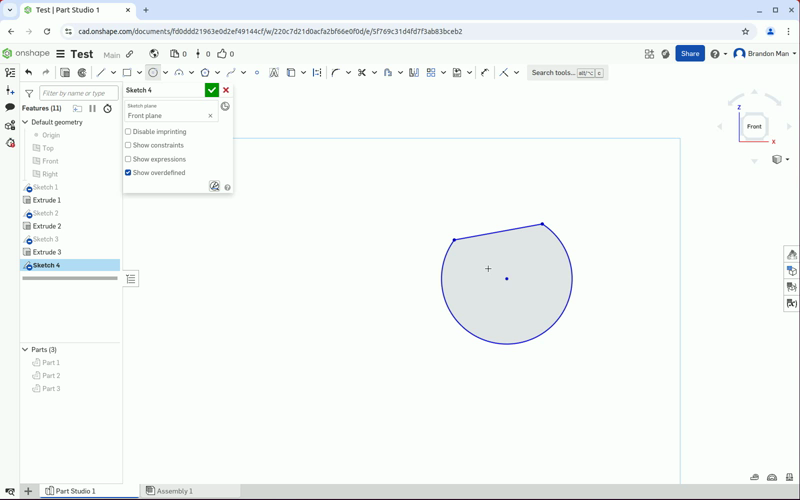
scroll(-6)
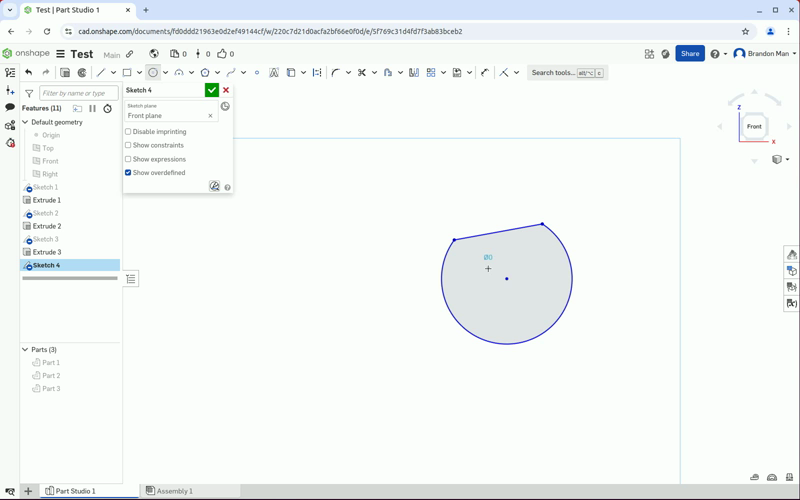
scroll(-6)
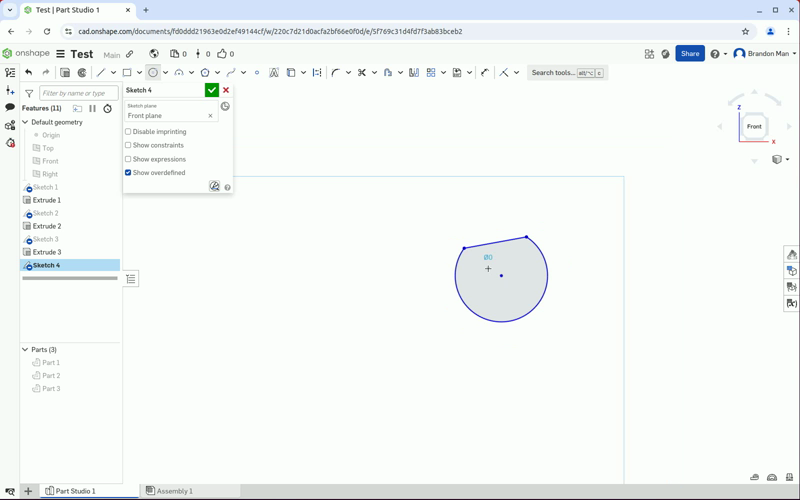
scroll(-6)
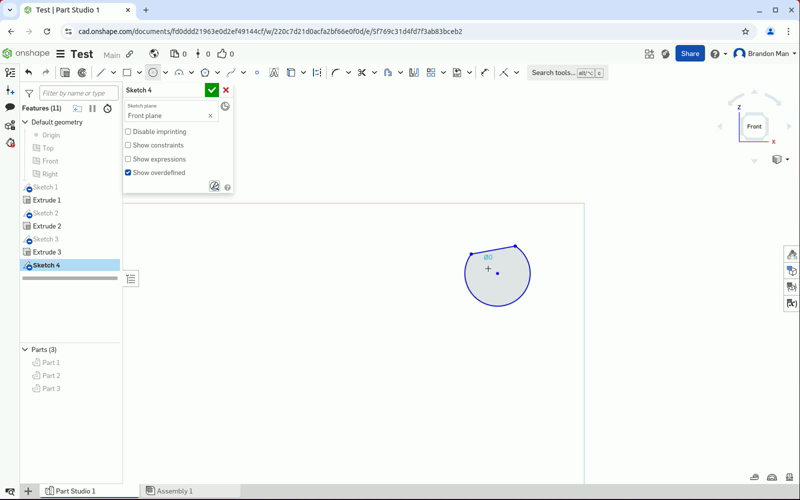
scroll(-6)
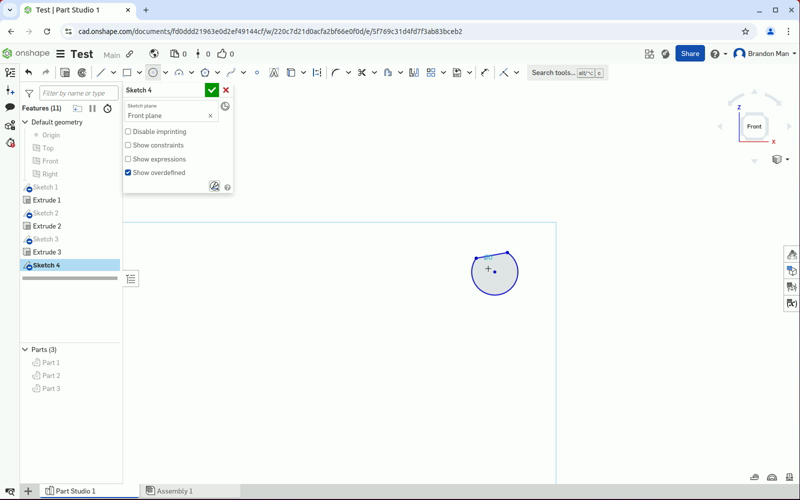
scroll(-6)
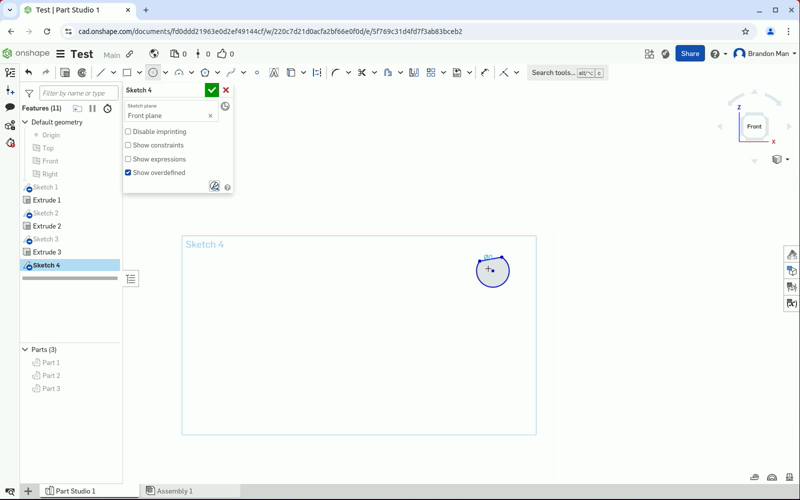
scroll(-6)
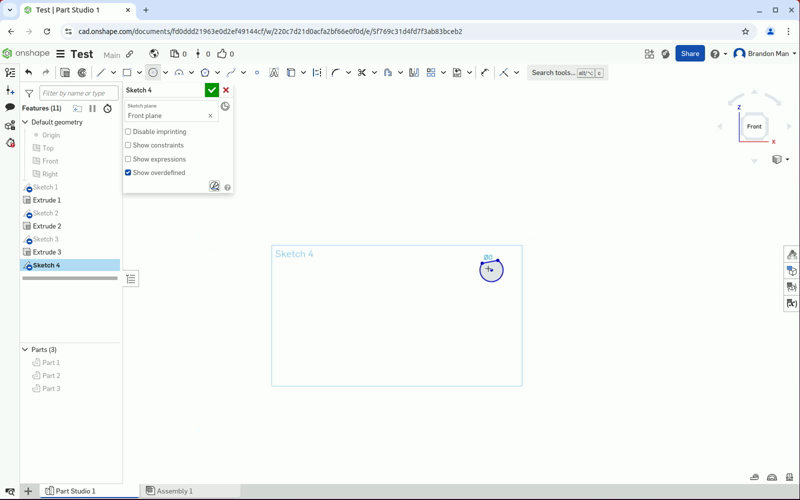
scroll(-6)
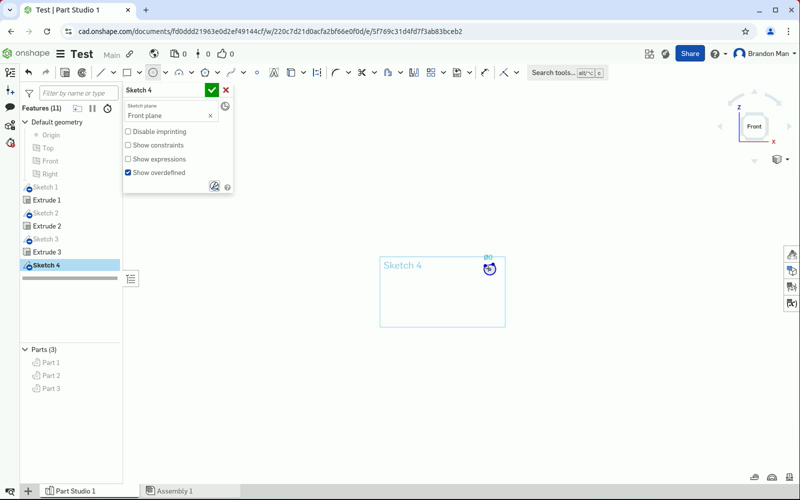
key_up(shift)
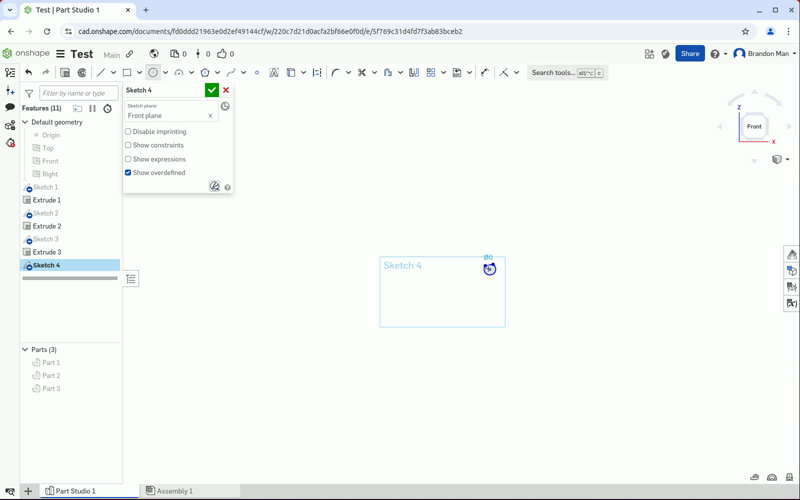
mouse_move(490, 268)
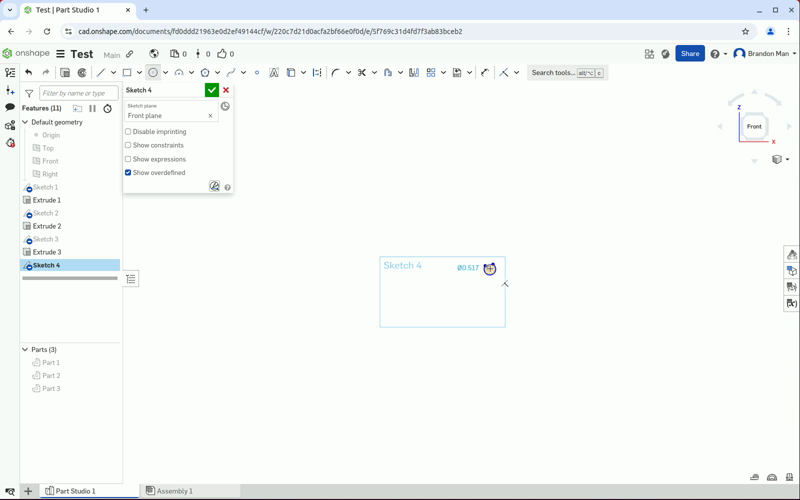
scroll(6)
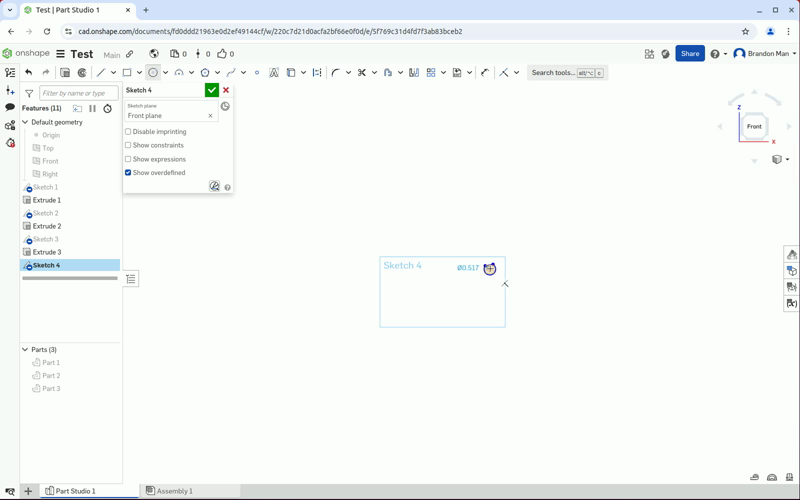
scroll(6)
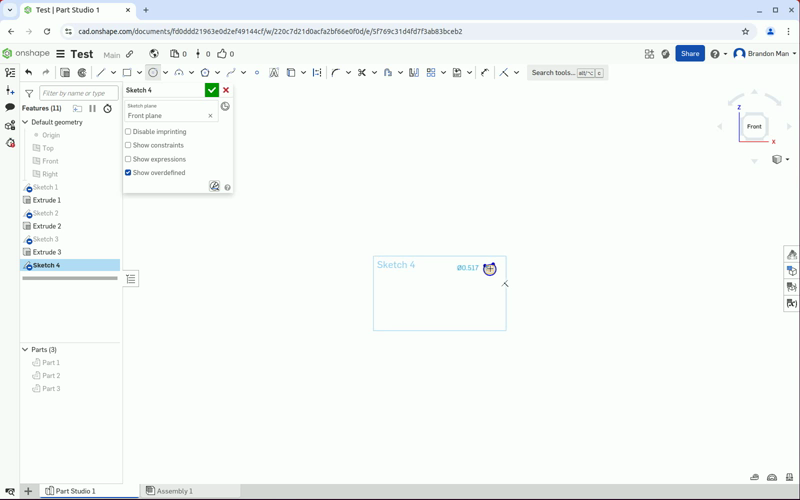
scroll(6)
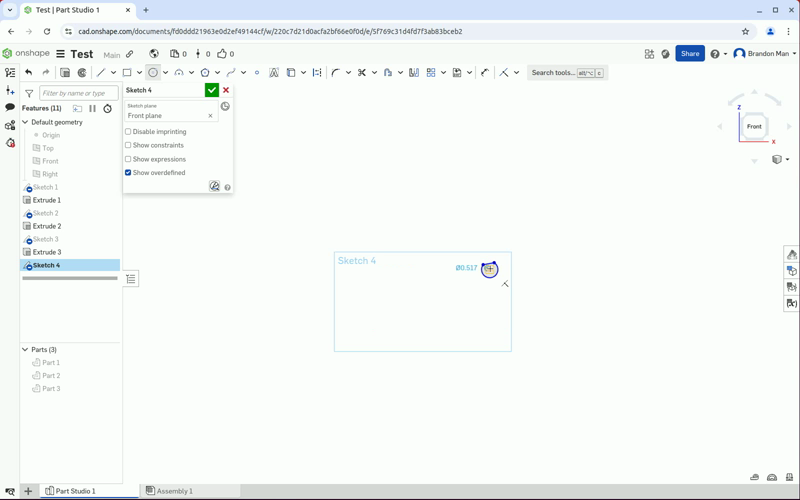
scroll(6)
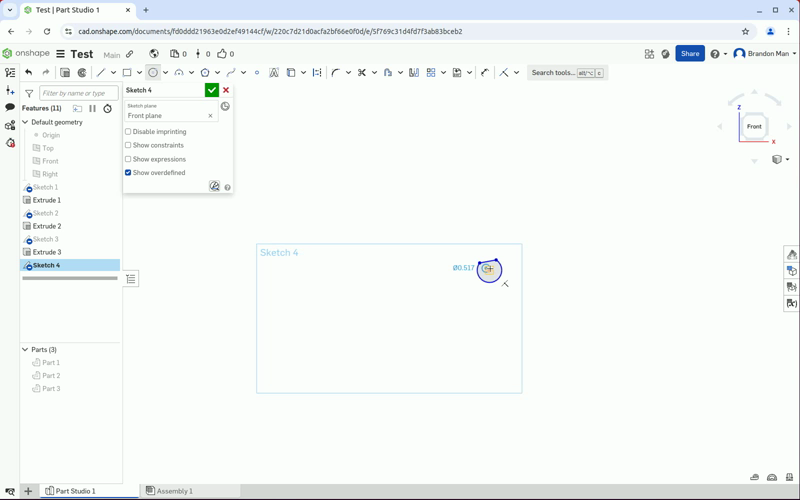
scroll(6)
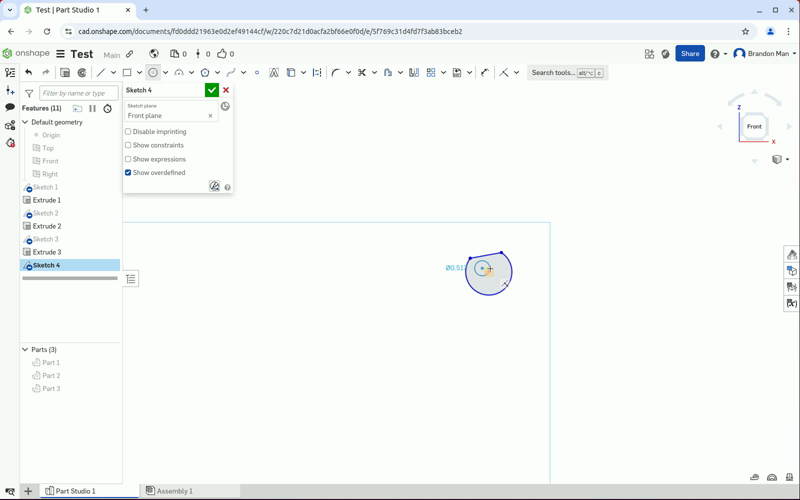
scroll(6)
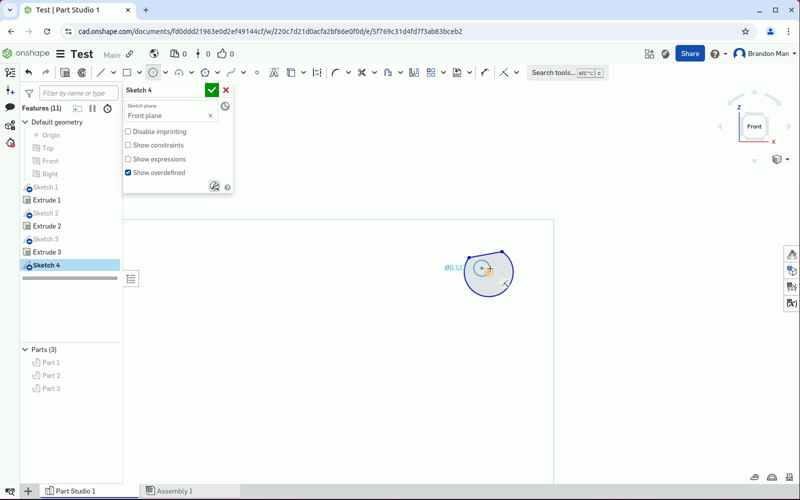
scroll(6)
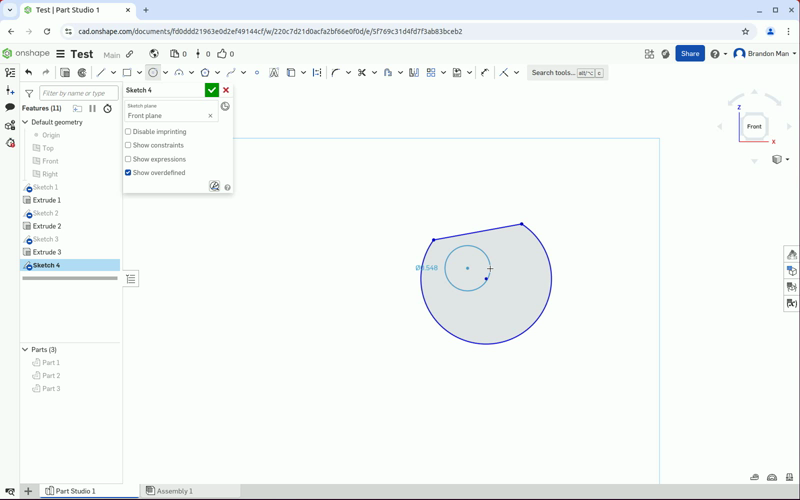
click(490, 268)
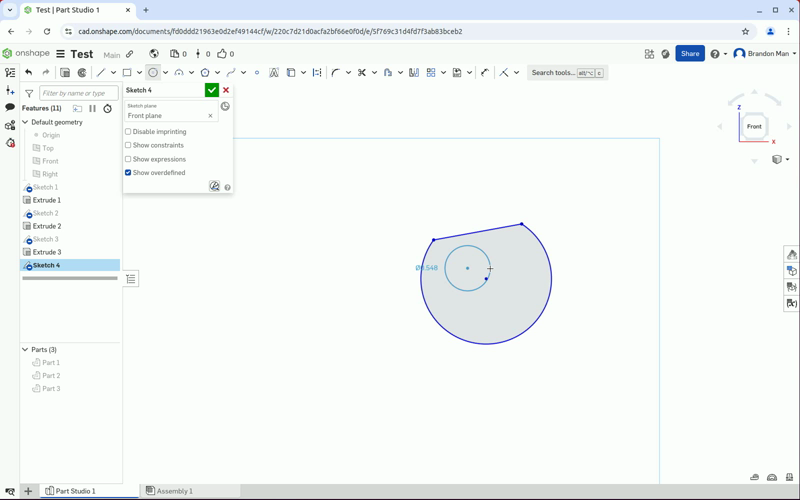
scroll(-6)
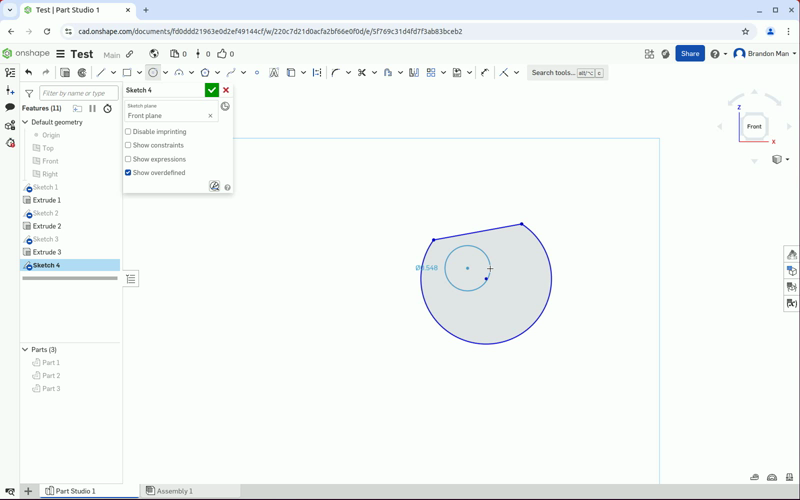
scroll(-6)
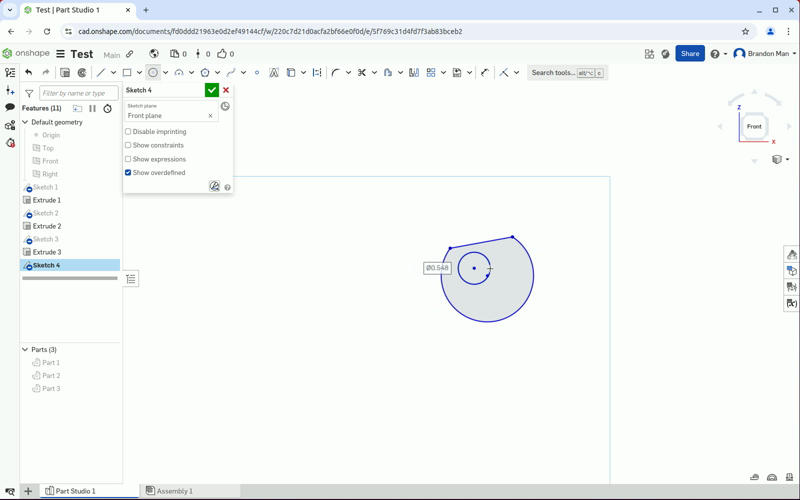
scroll(-6)
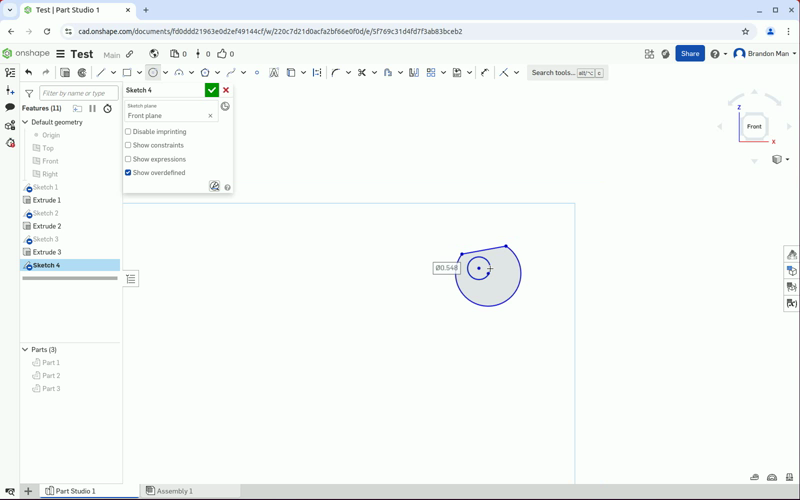
scroll(-6)
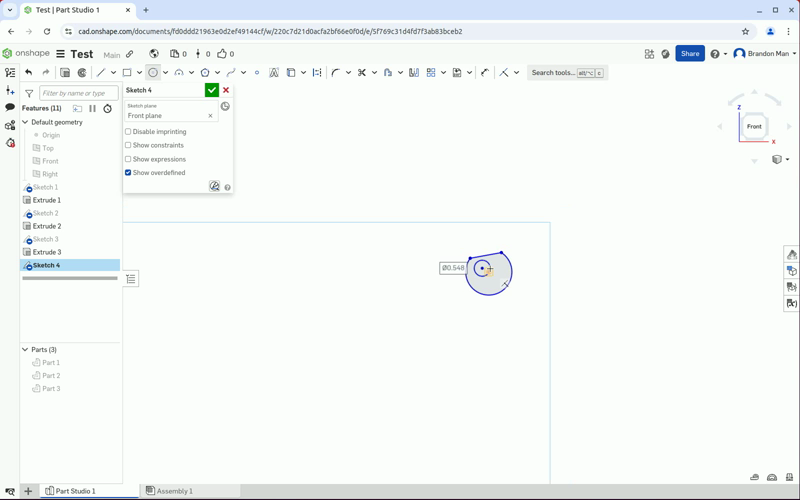
scroll(-6)
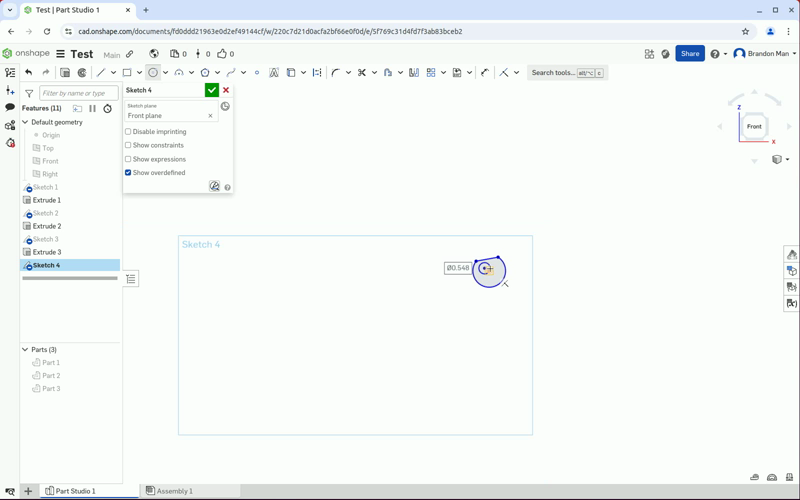
scroll(-6)
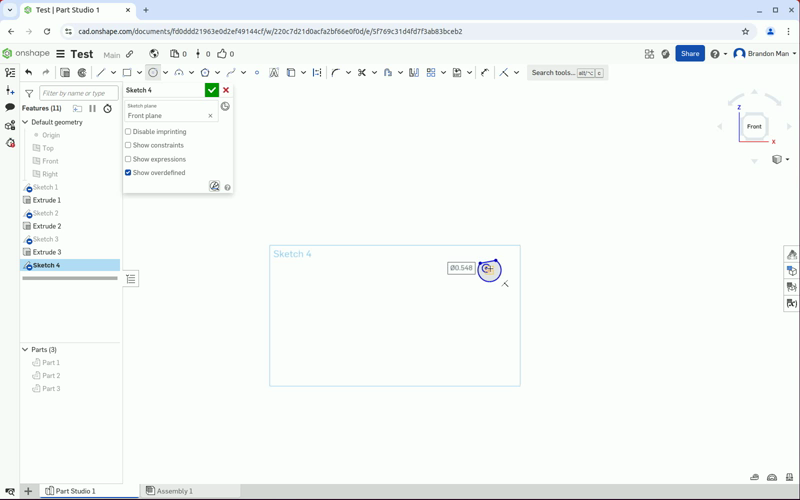
scroll(-6)
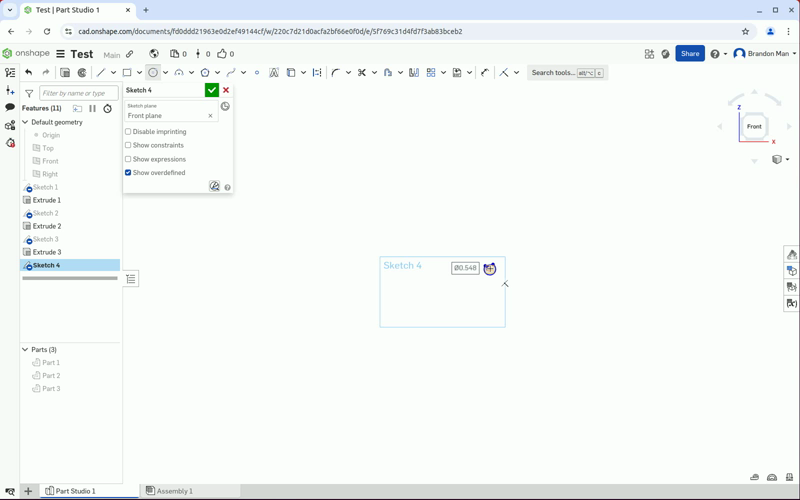
key(esc)
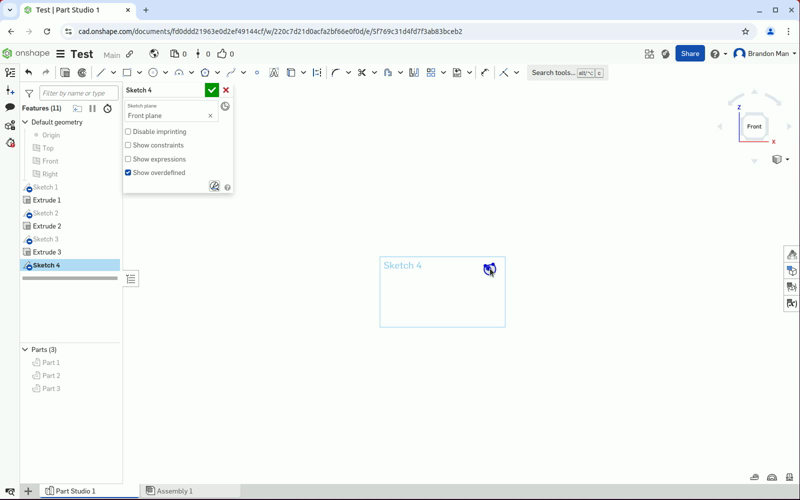
mouse_move(489, 266)
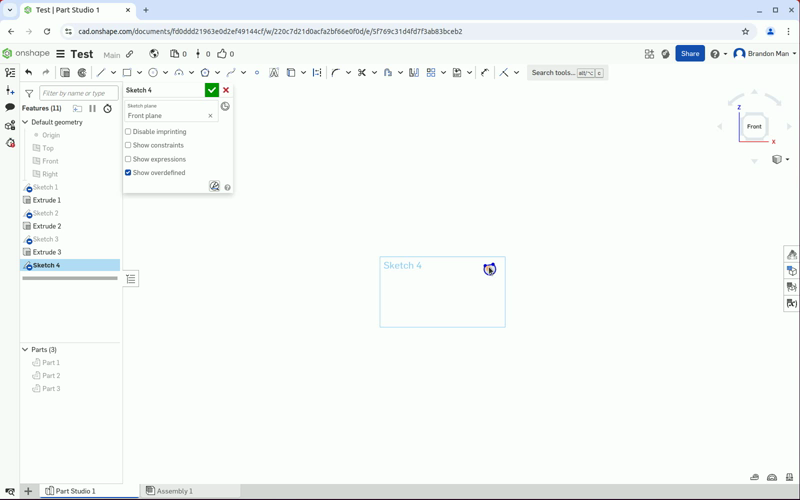
scroll(6)
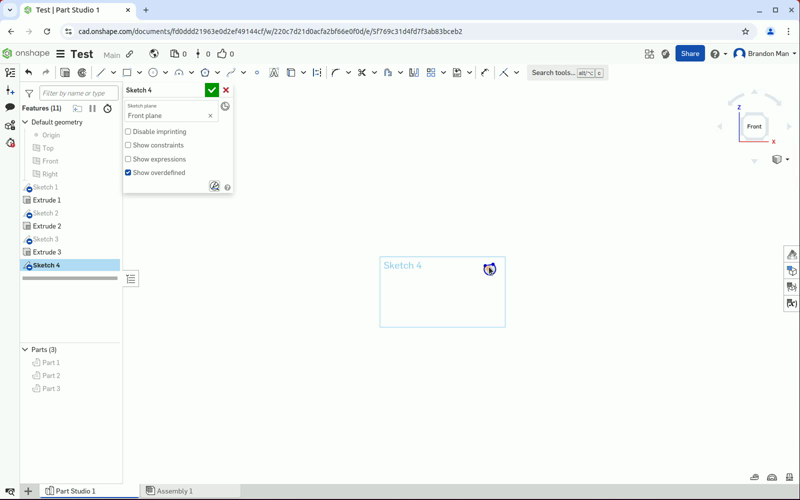
scroll(6)
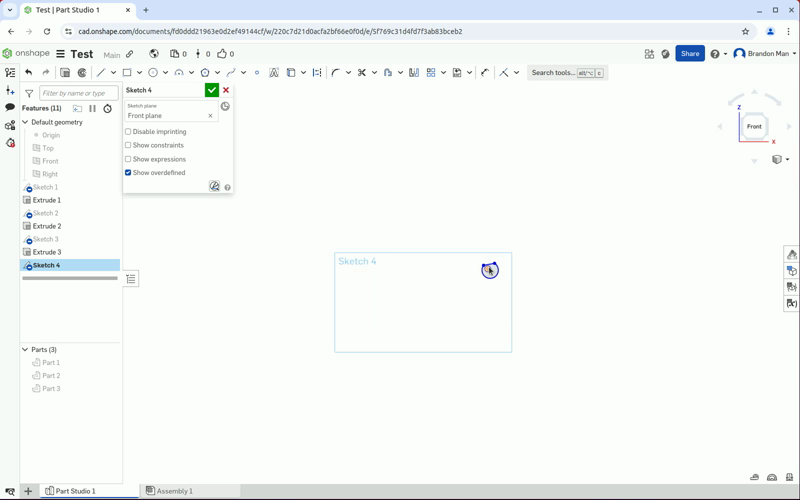
scroll(6)
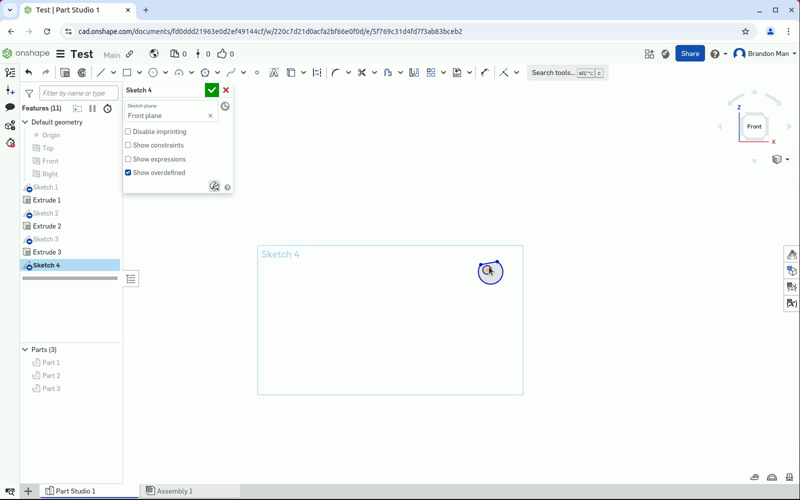
scroll(6)
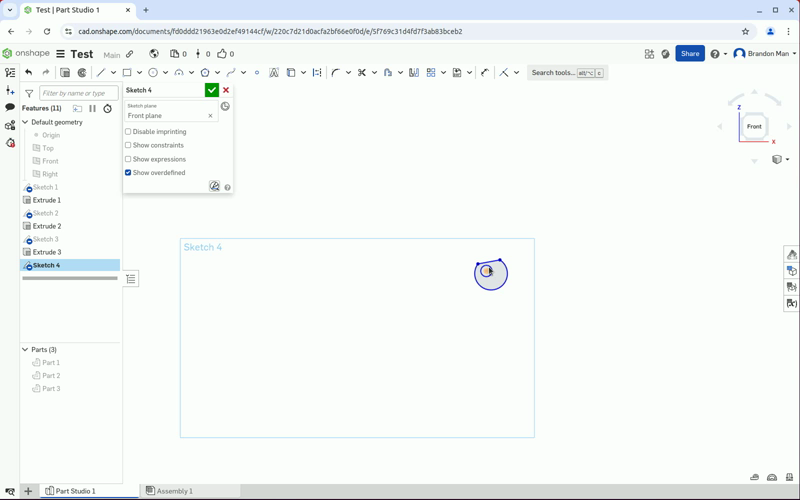
scroll(6)
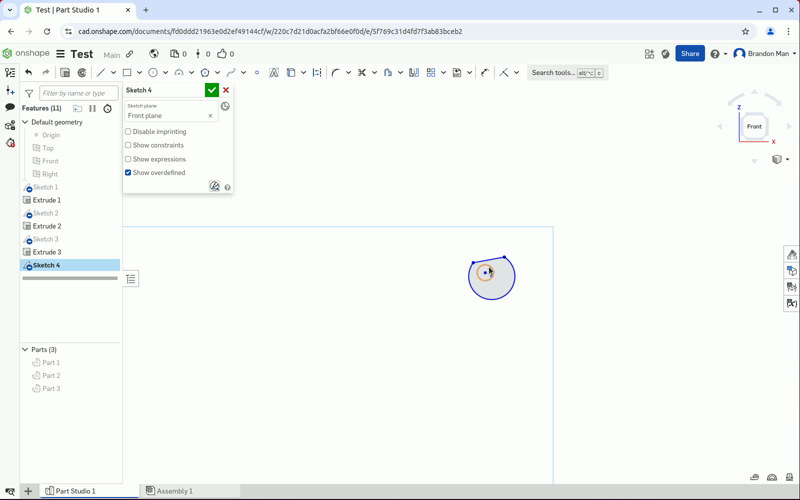
scroll(6)
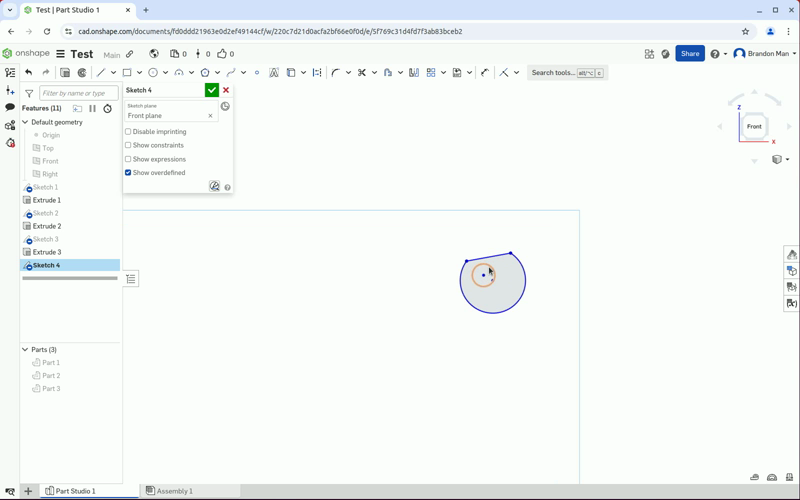
scroll(6)
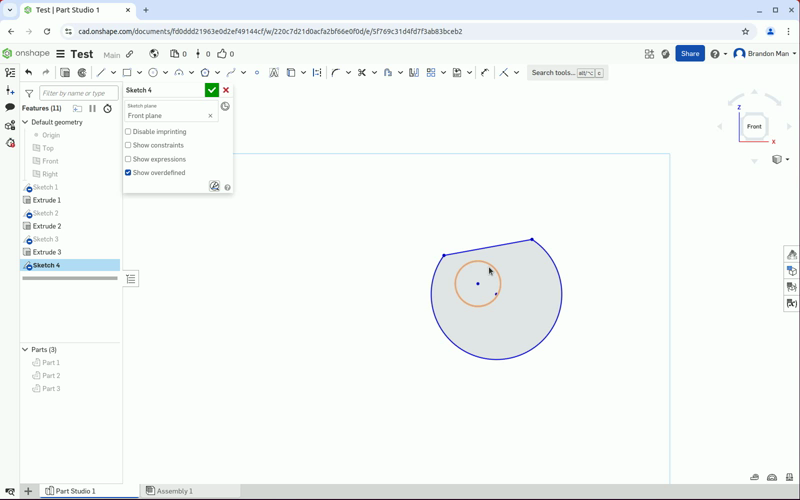
click(489, 266)
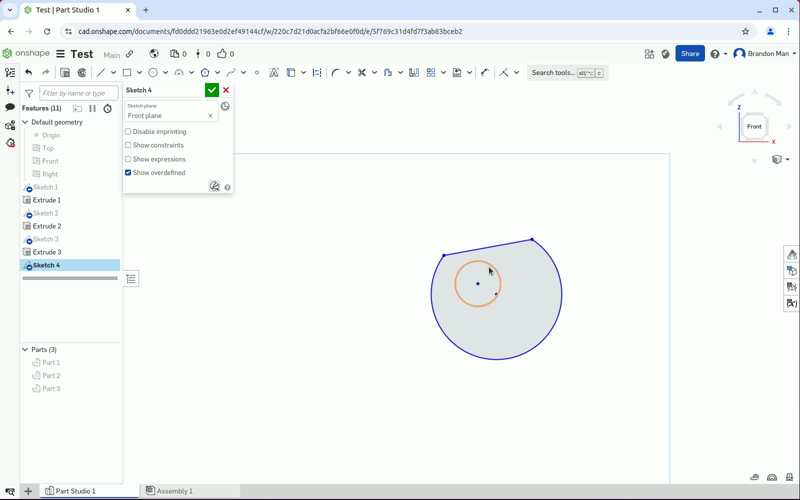
scroll(-6)
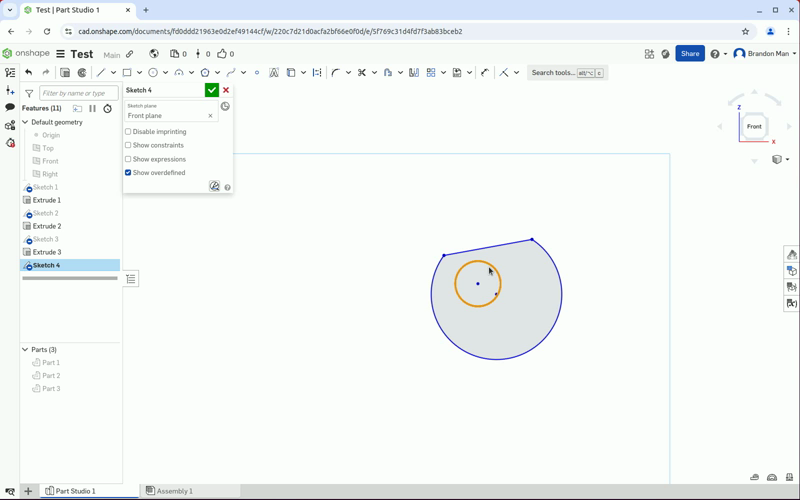
scroll(-6)
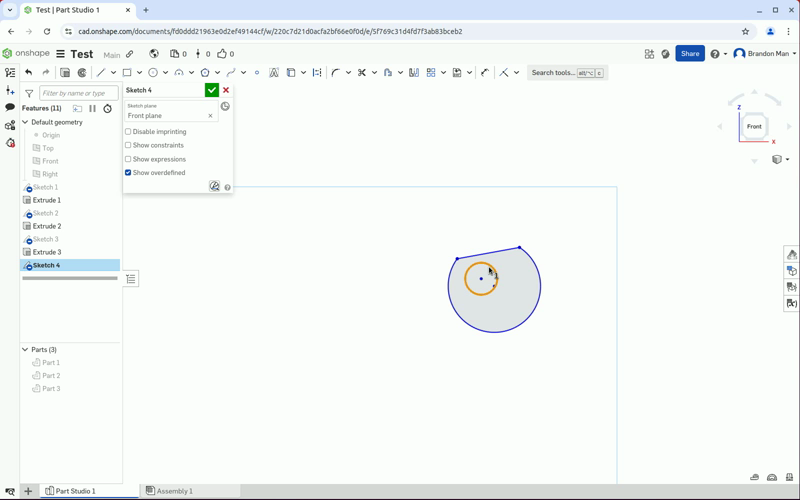
scroll(-6)
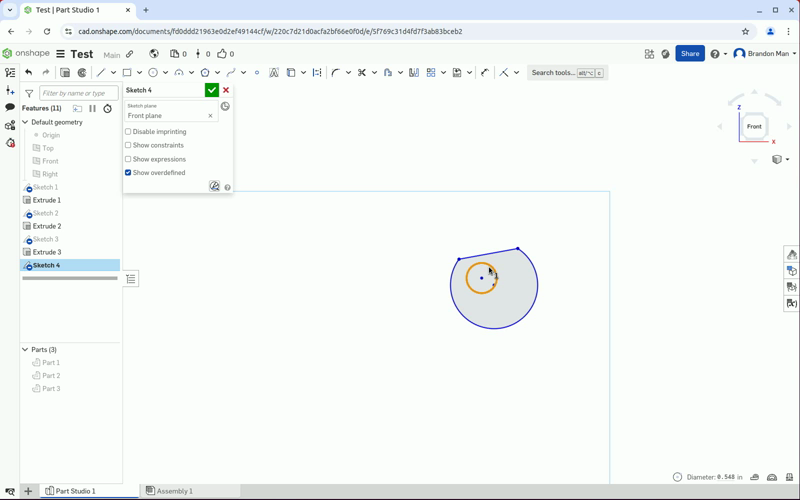
scroll(-6)
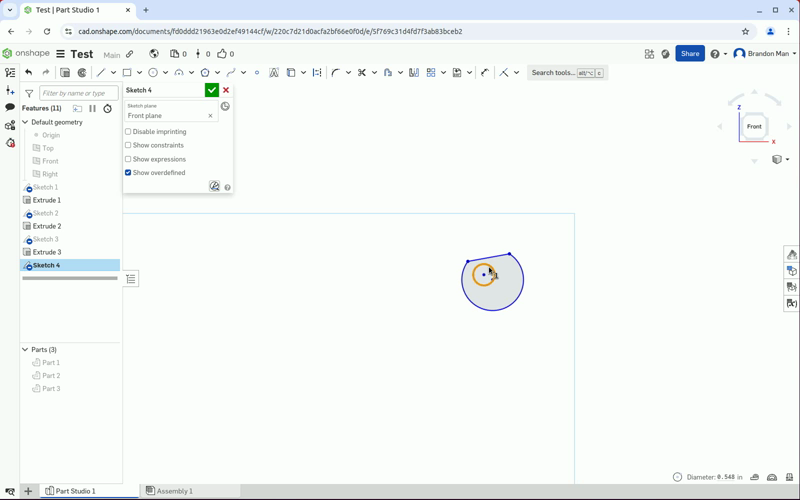
scroll(-6)
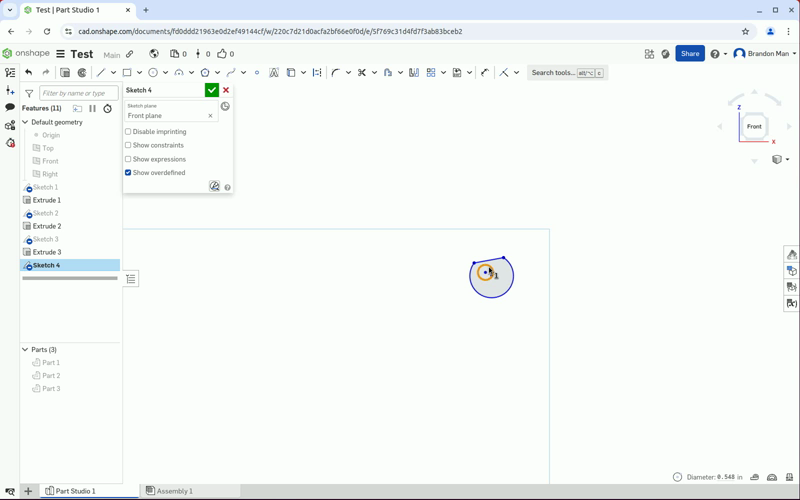
scroll(-6)
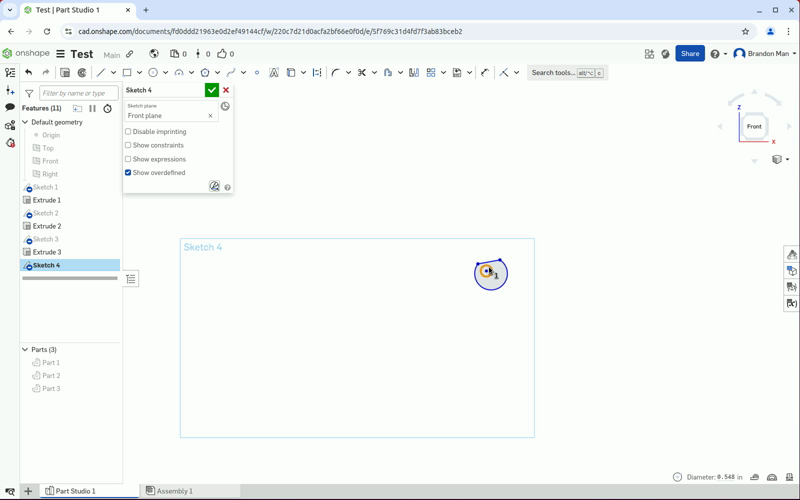
scroll(-6)
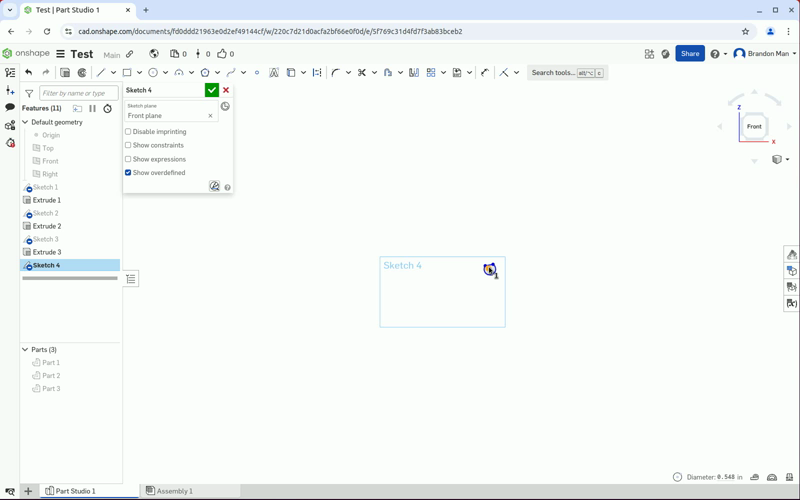
mouse_move(73, 352)
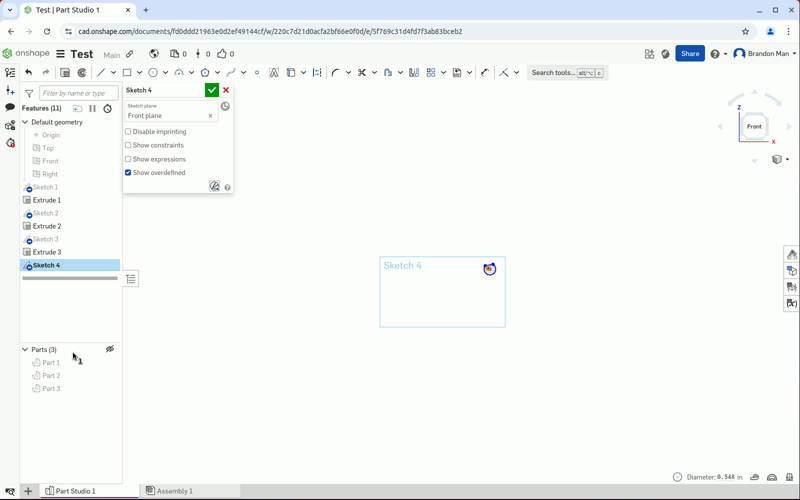
key(shift+y)
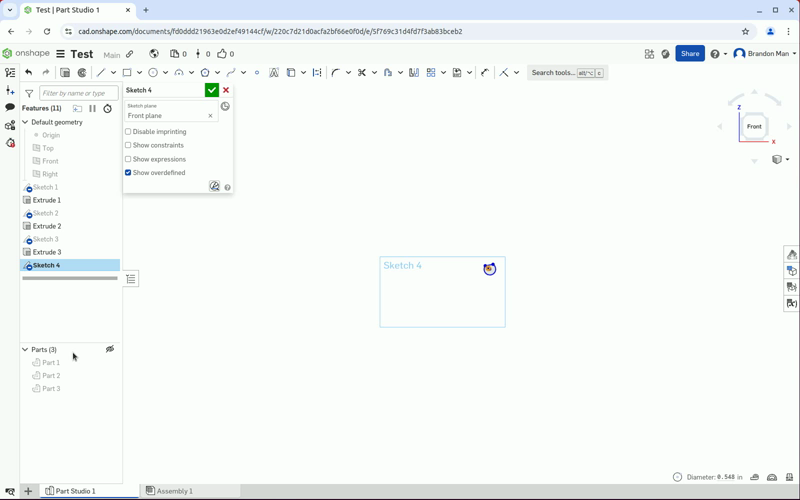
key(shift+e)
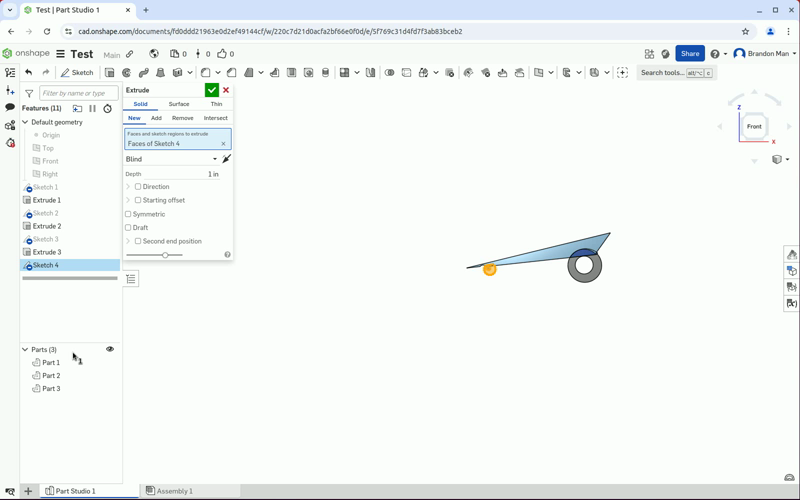
mouse_move(143, 106)
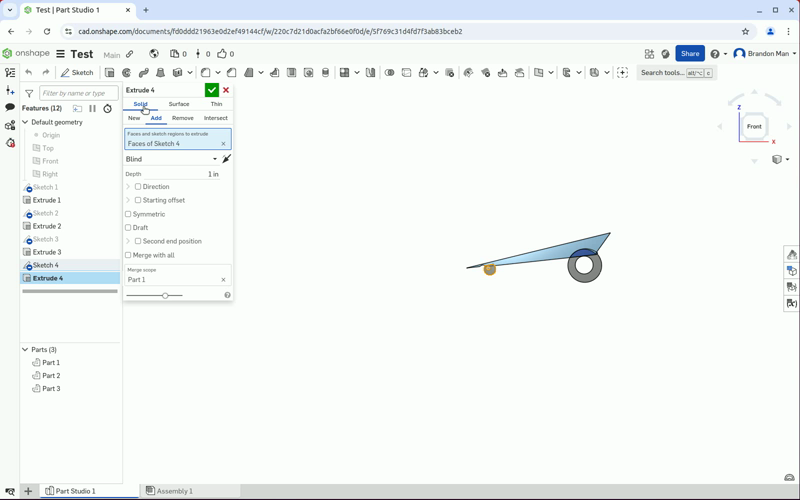
click(143, 106)
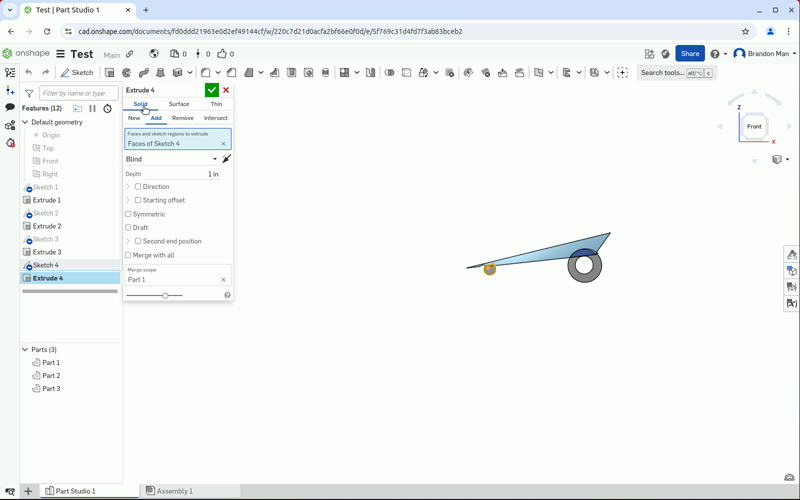
mouse_move(137, 120)
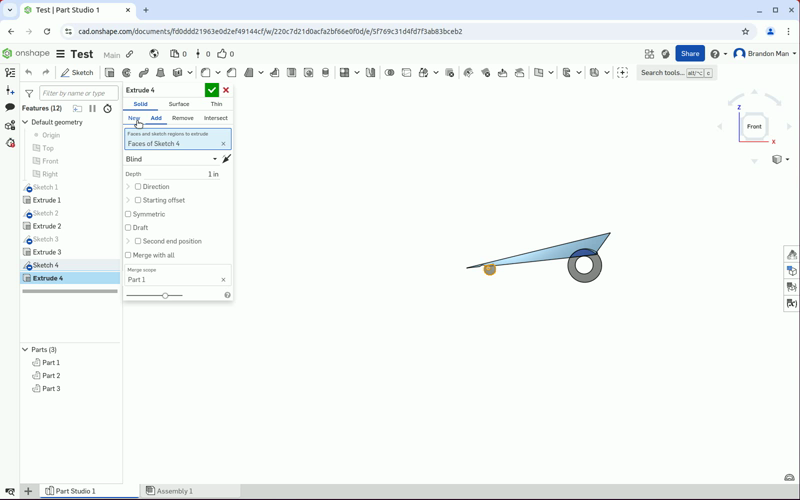
click(137, 120)
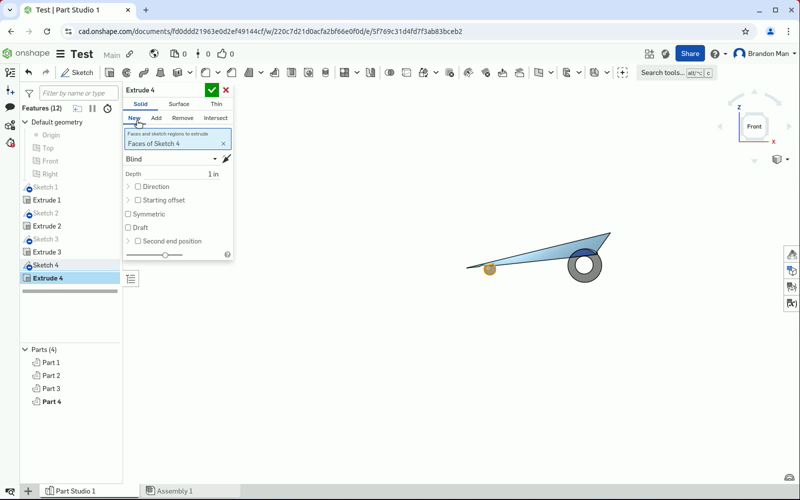
key(tab, 4)
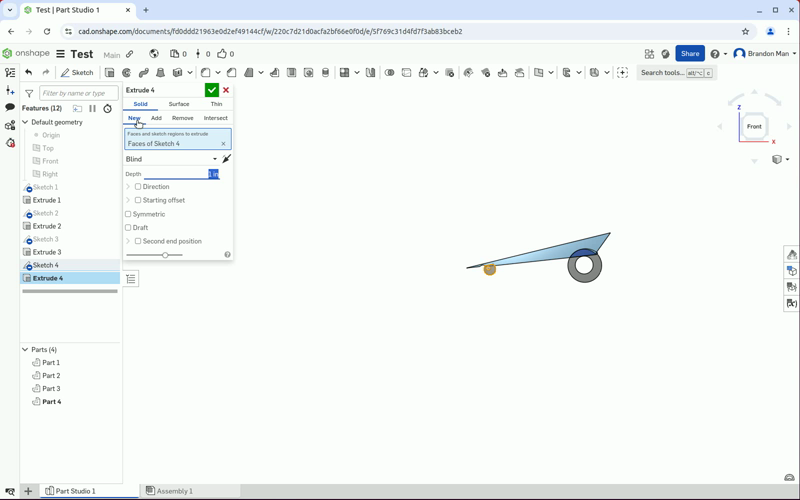
text(6.499)
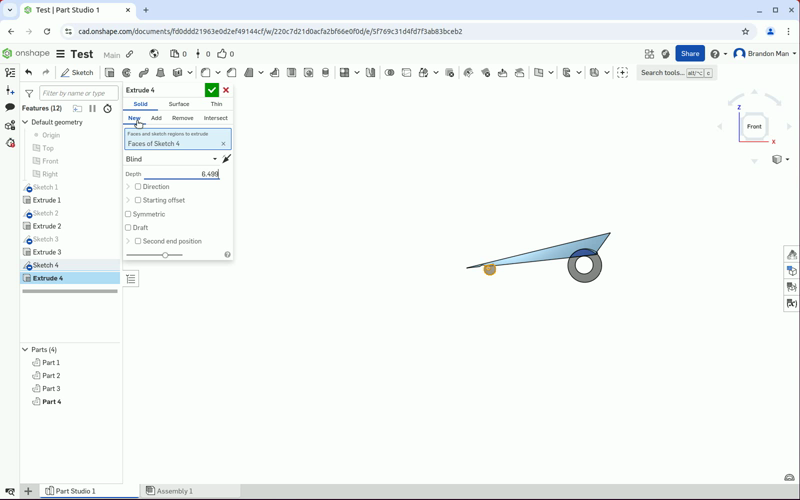
key(enter)
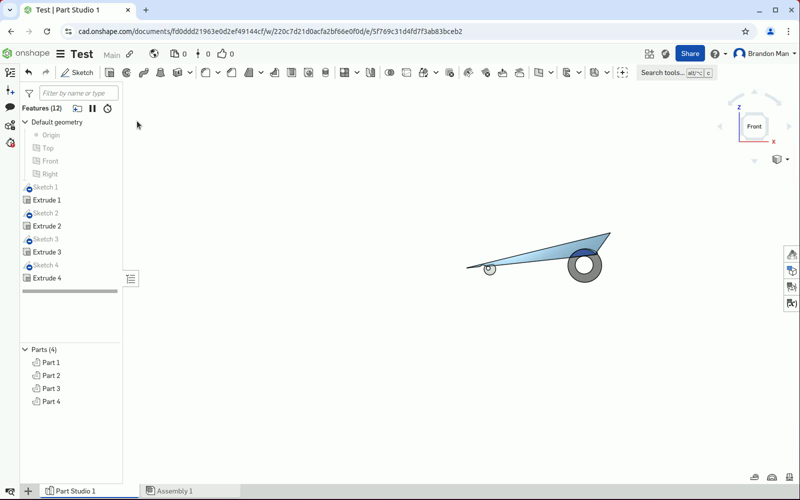
key(shift+h)
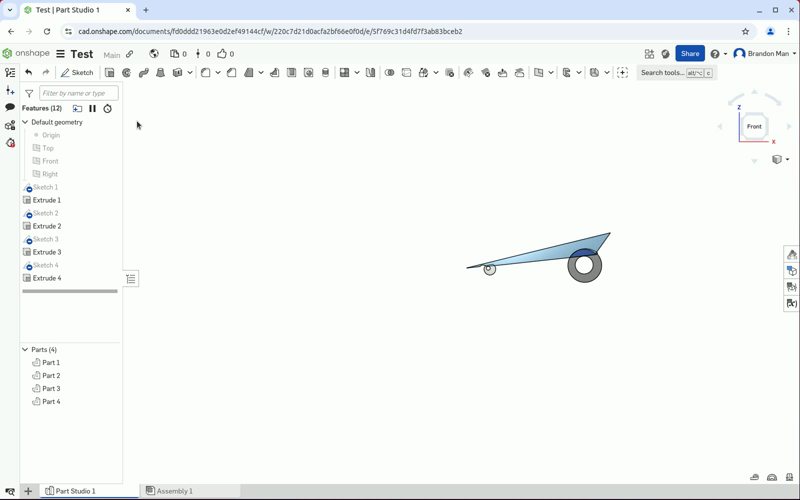
key(shift+h)
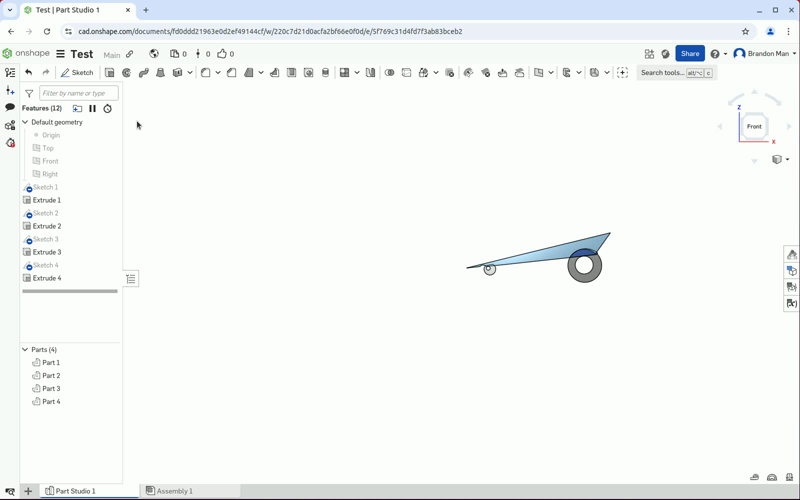
mouse_move(73, 189)
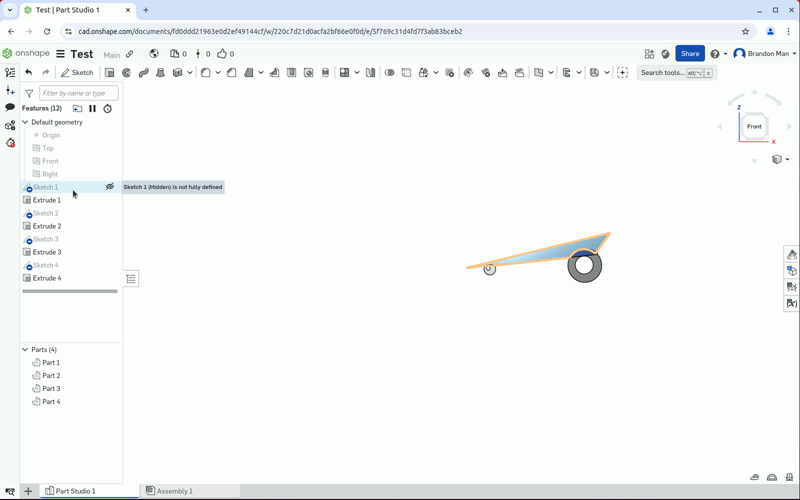
click(73, 189)
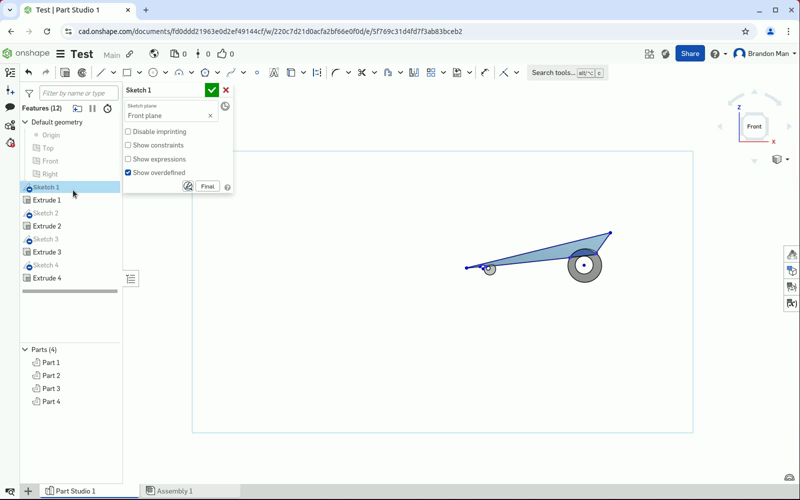
mouse_move(229, 92)
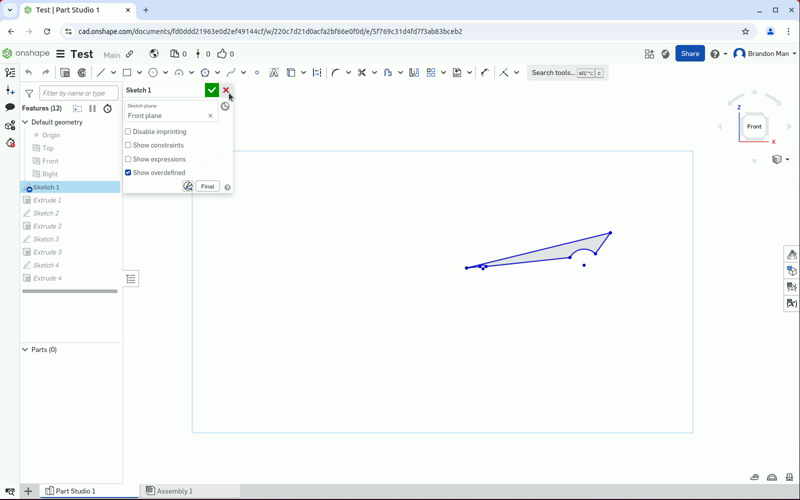
click(229, 92)
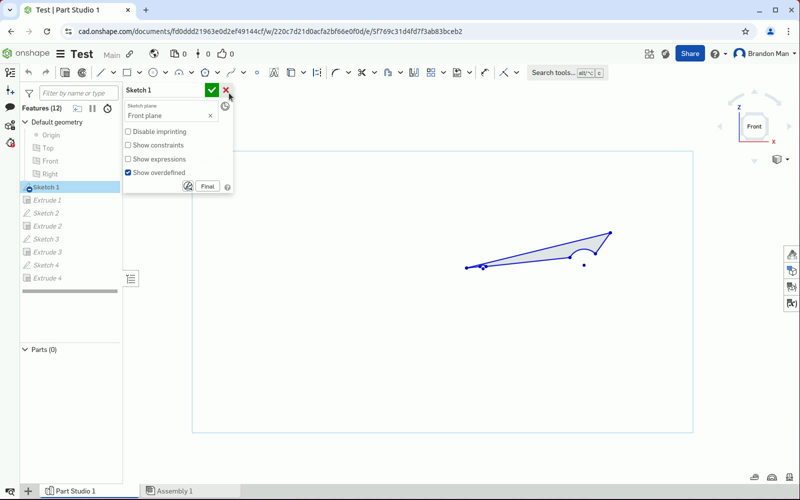
key(shift+s)
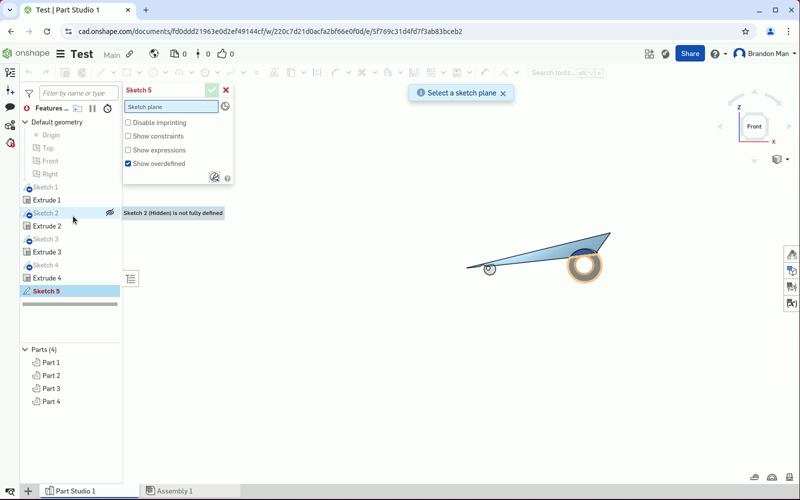
scroll(3)
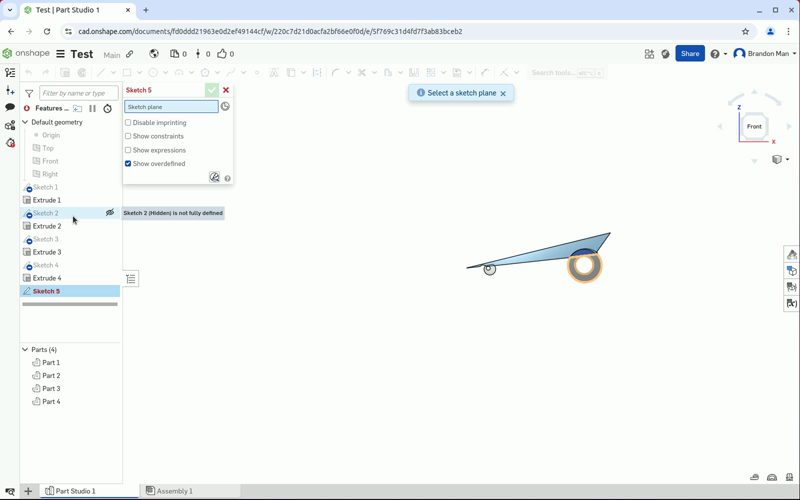
mouse_move(73, 163)
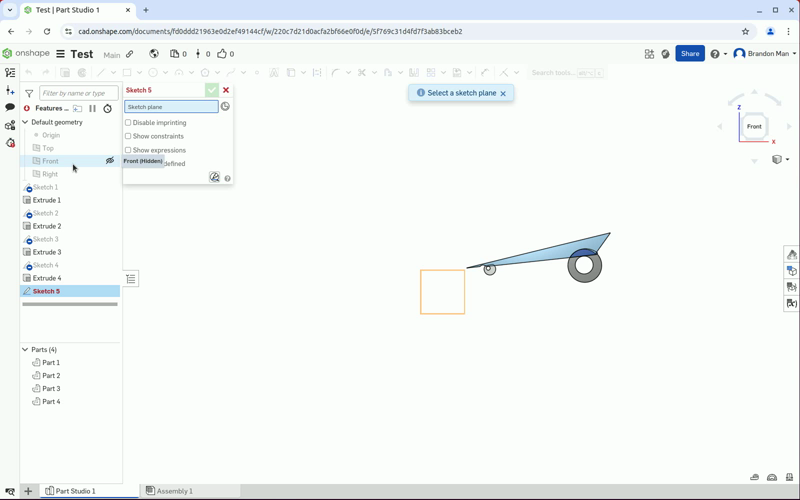
click(73, 163)
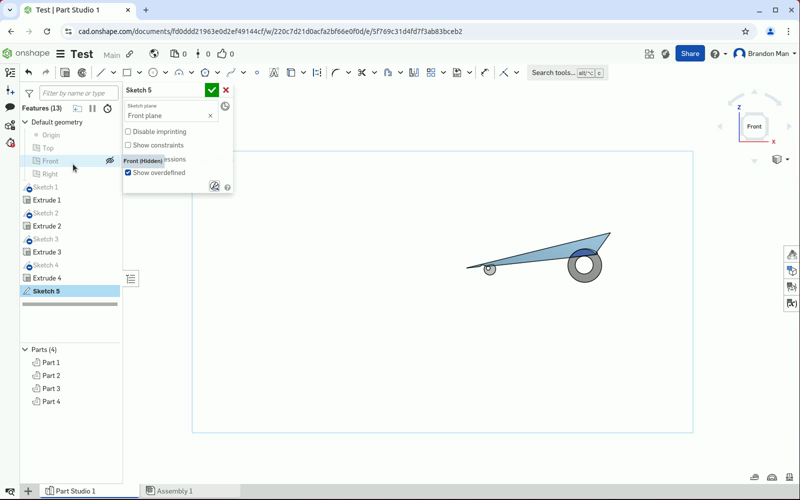
mouse_move(73, 352)
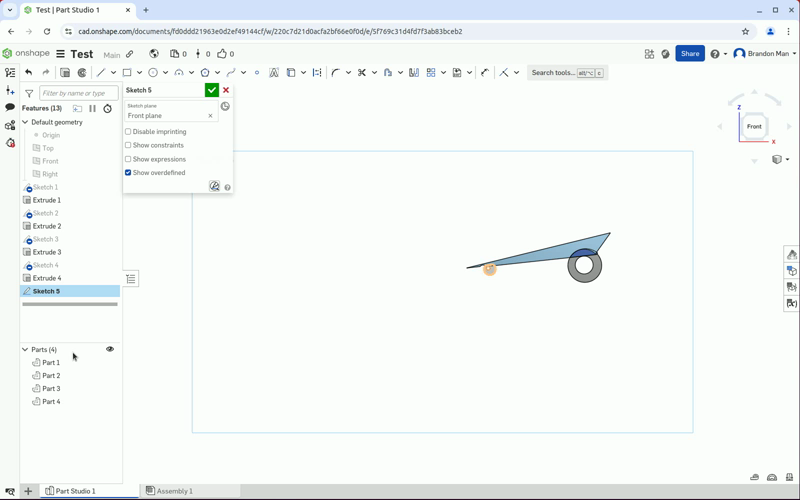
key(y)
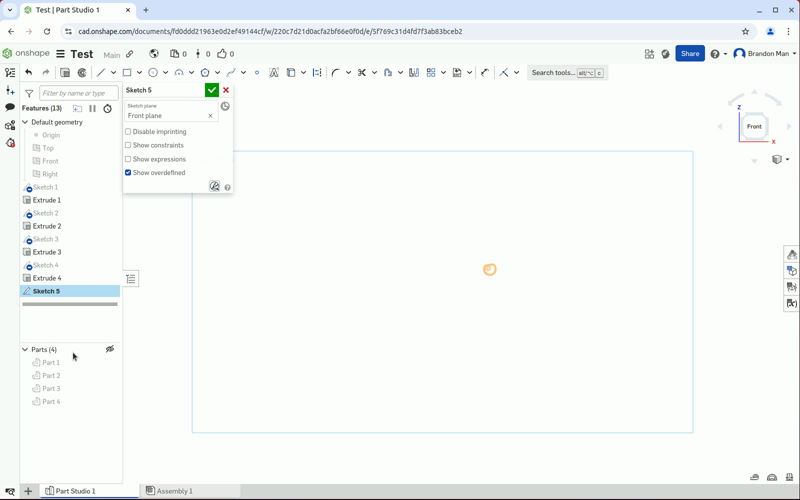
key(l)
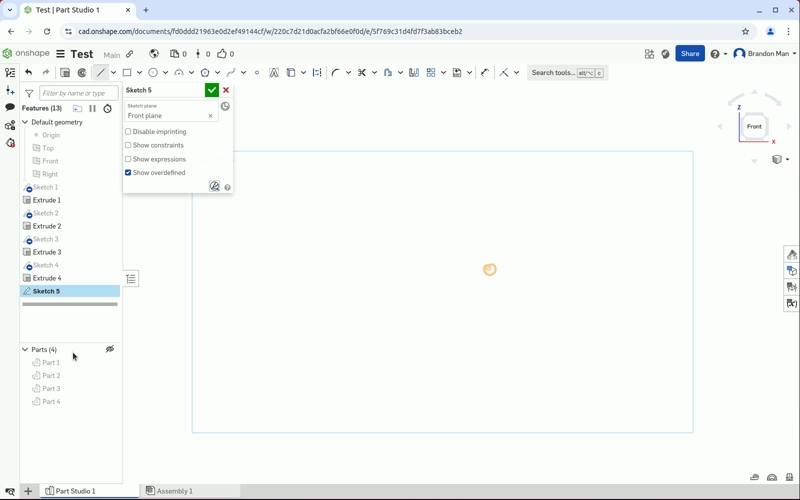
key_down(shift)
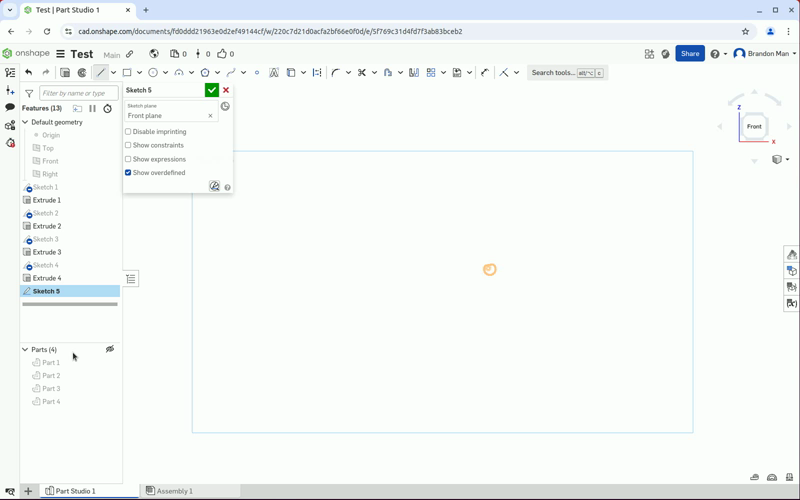
mouse_move(485, 265)
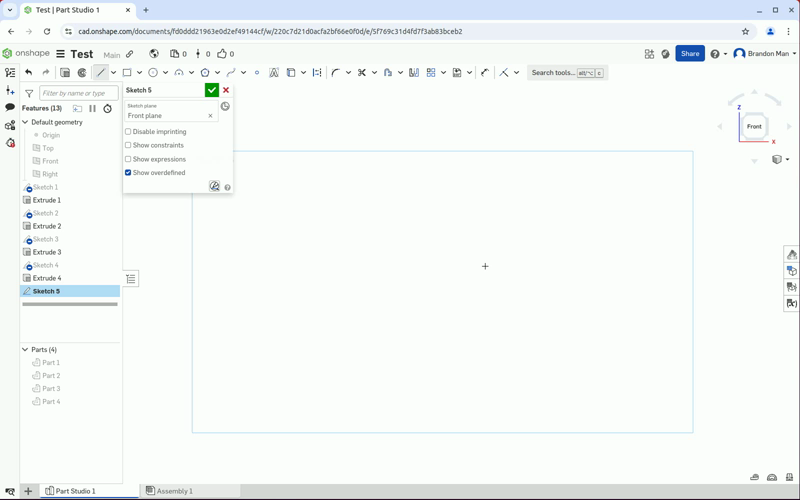
click(485, 265)
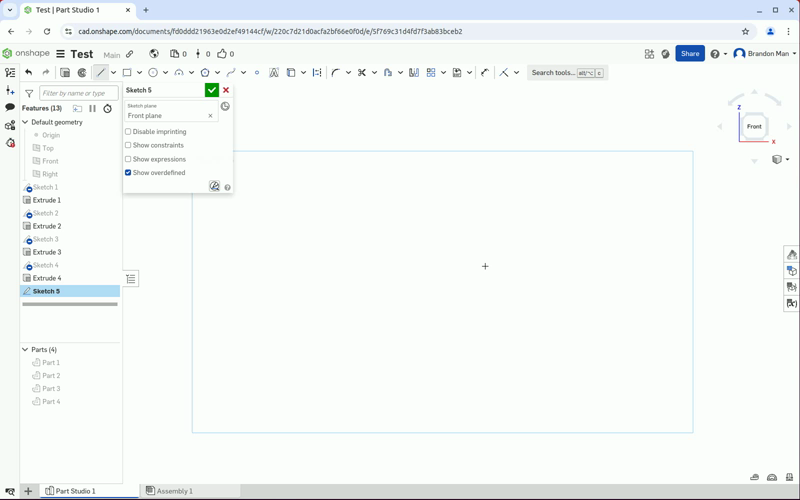
key_up(shift)
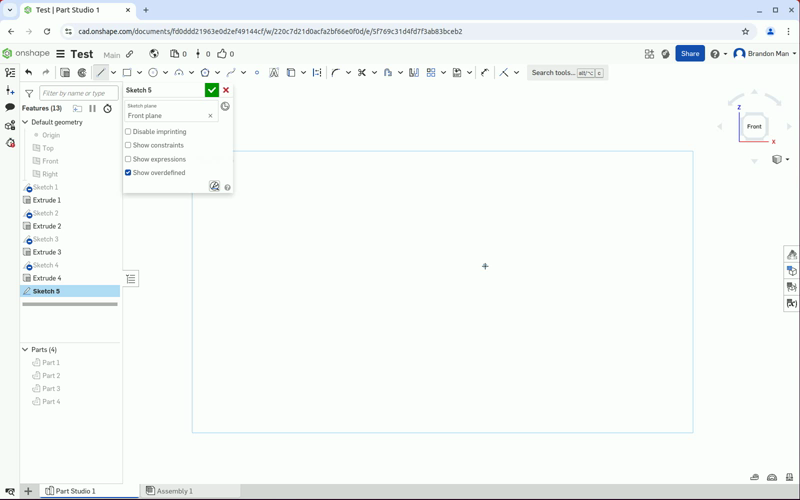
key_down(shift)
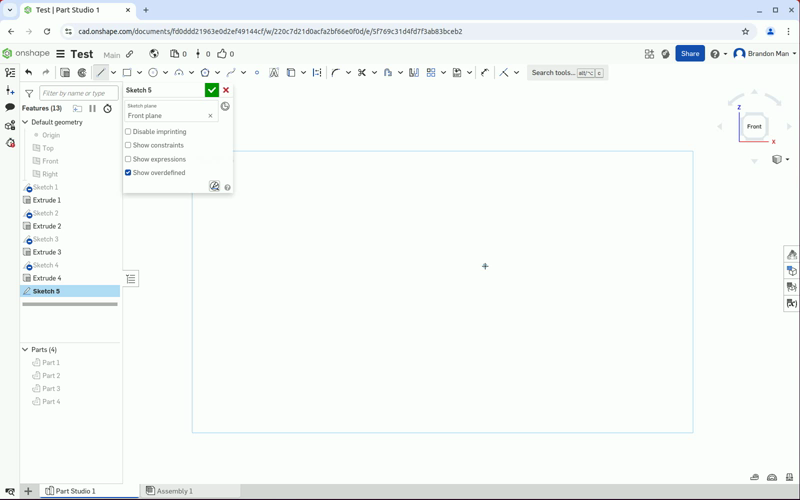
mouse_move(515, 265)
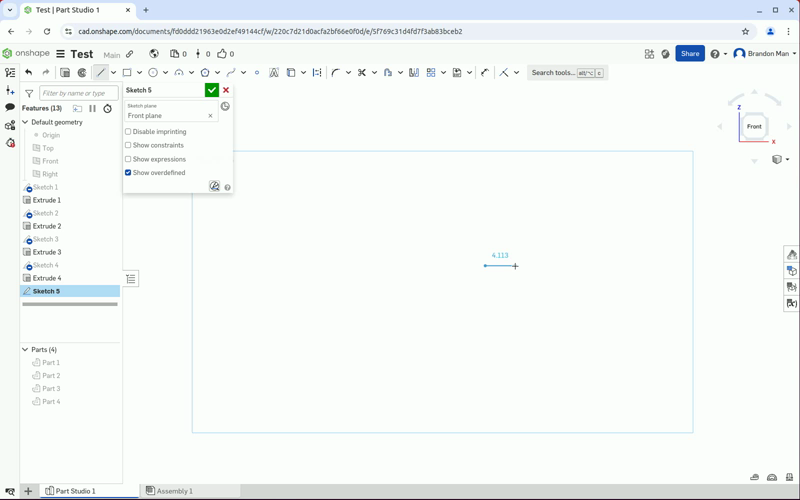
mouse_move(491, 264)
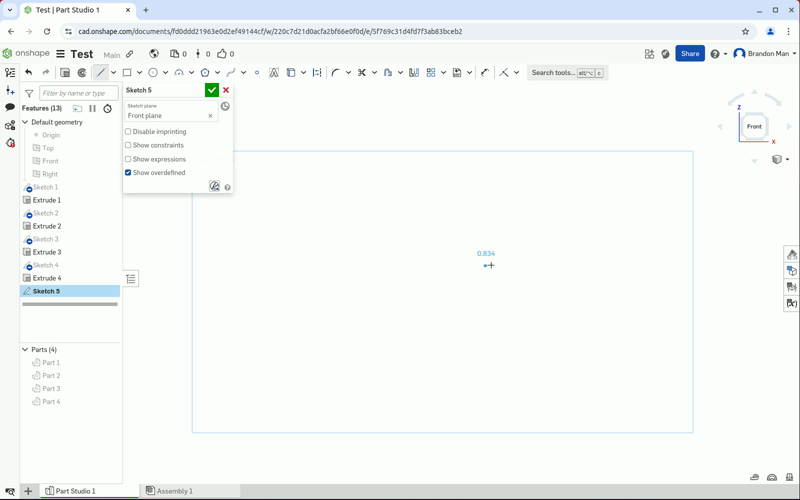
scroll(6)
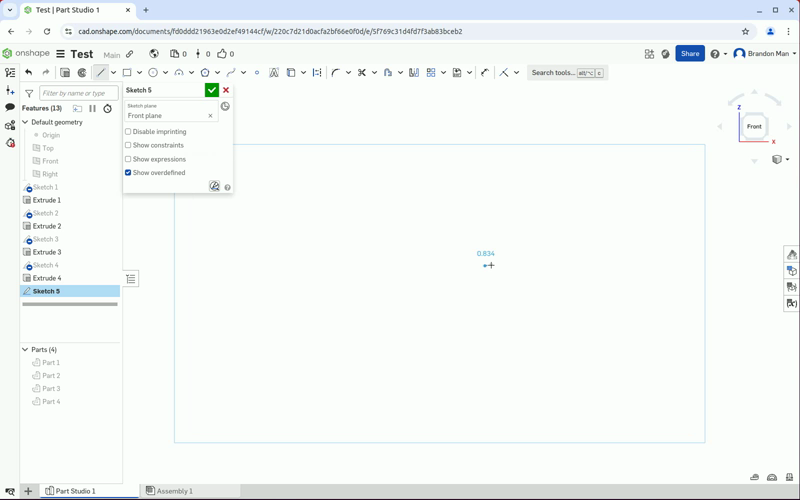
scroll(6)
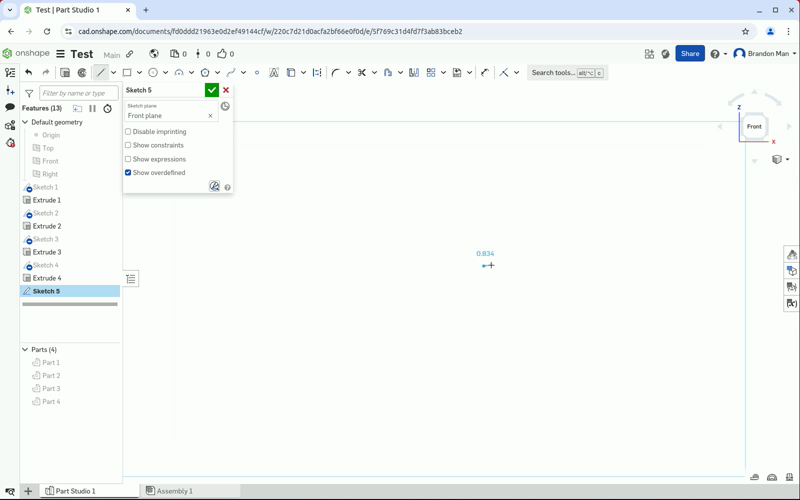
scroll(6)
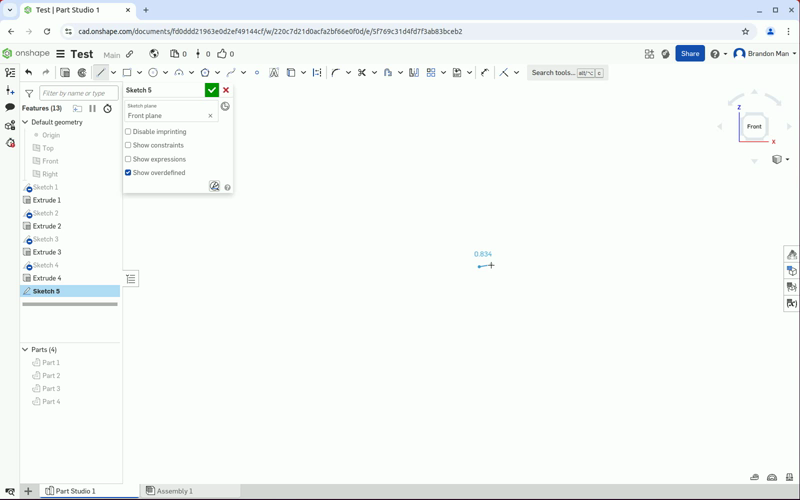
scroll(6)
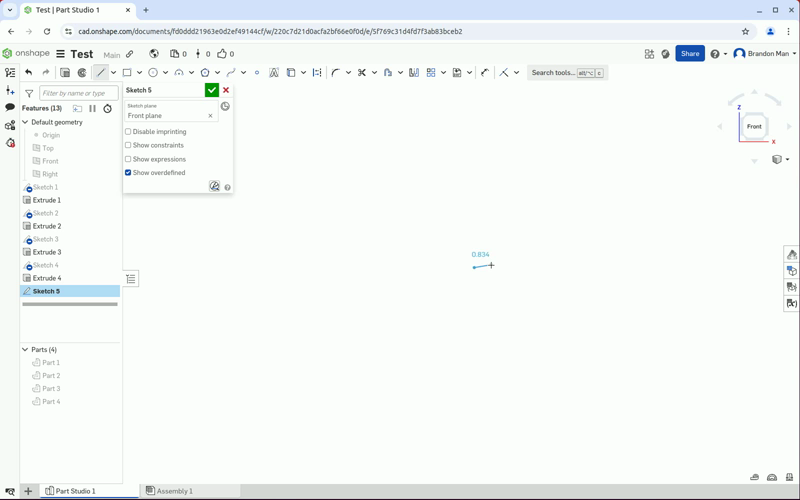
scroll(6)
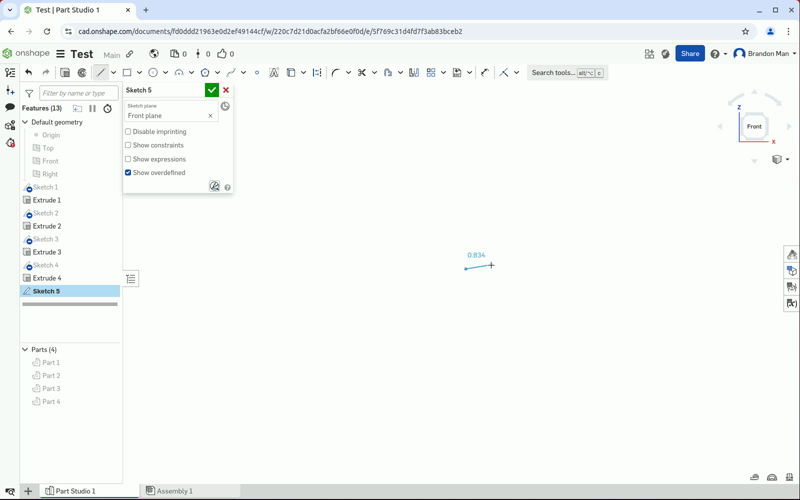
scroll(6)
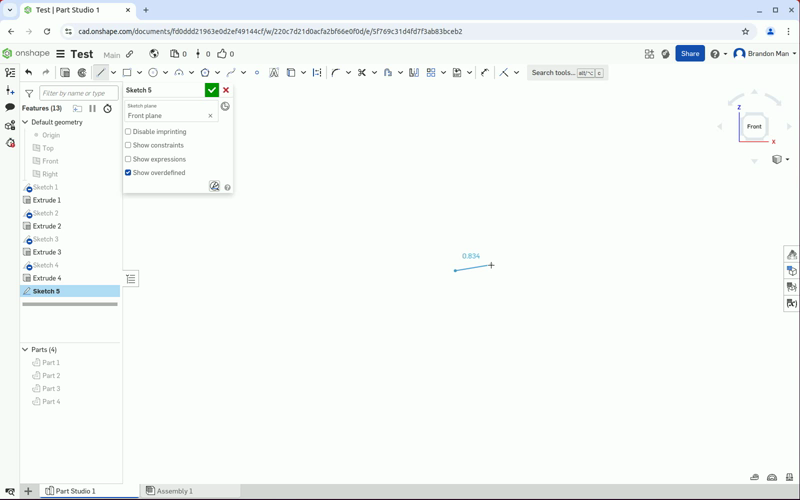
scroll(6)
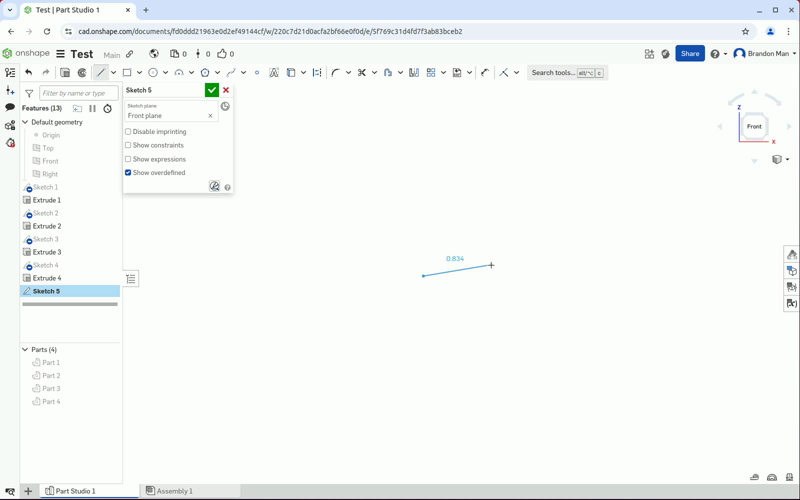
click(491, 264)
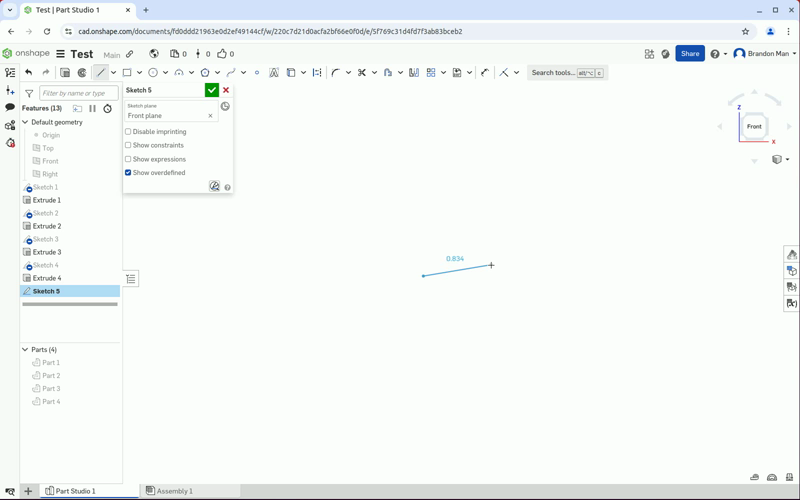
scroll(-6)
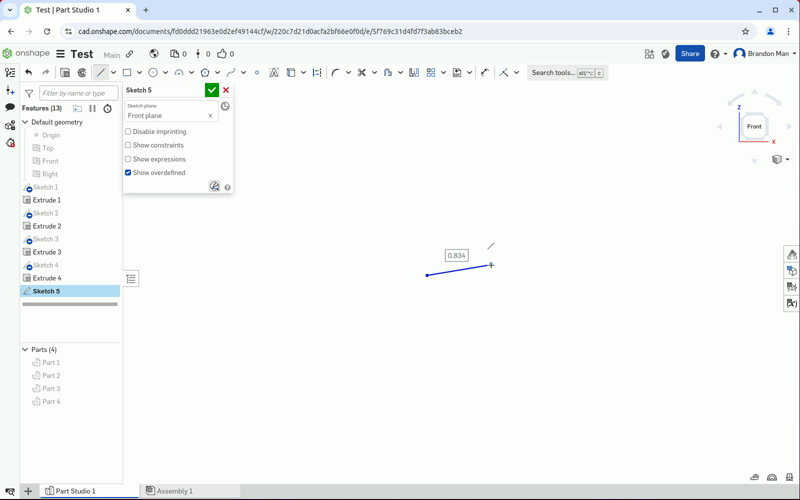
scroll(-6)
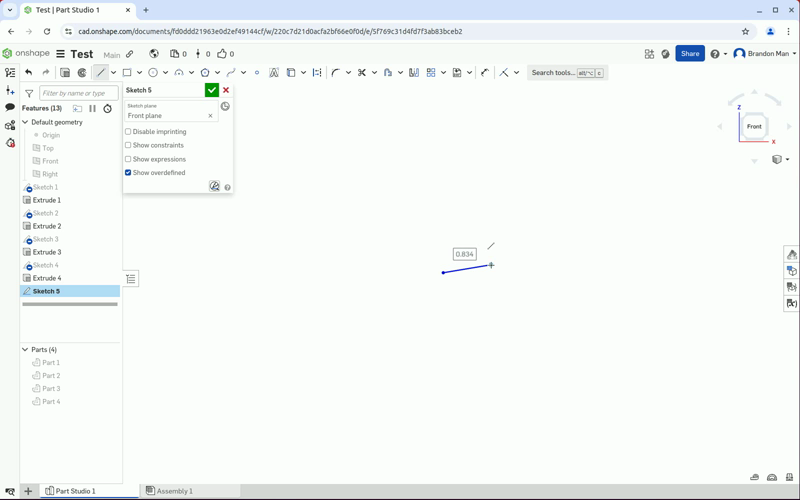
scroll(-6)
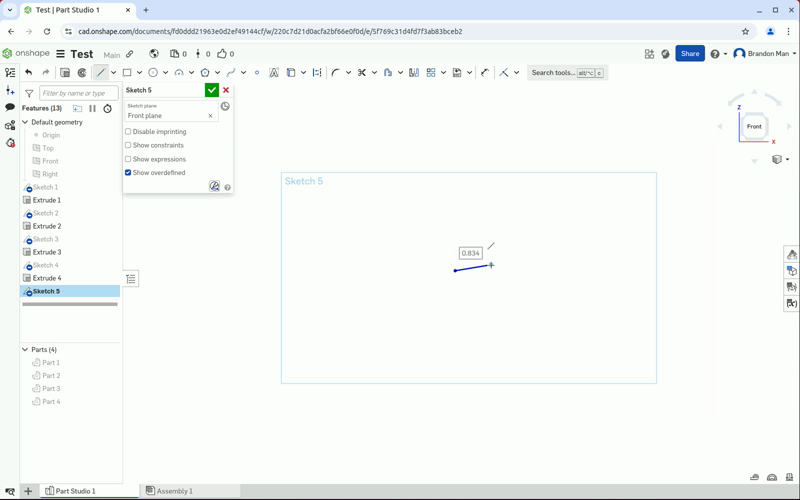
scroll(-6)
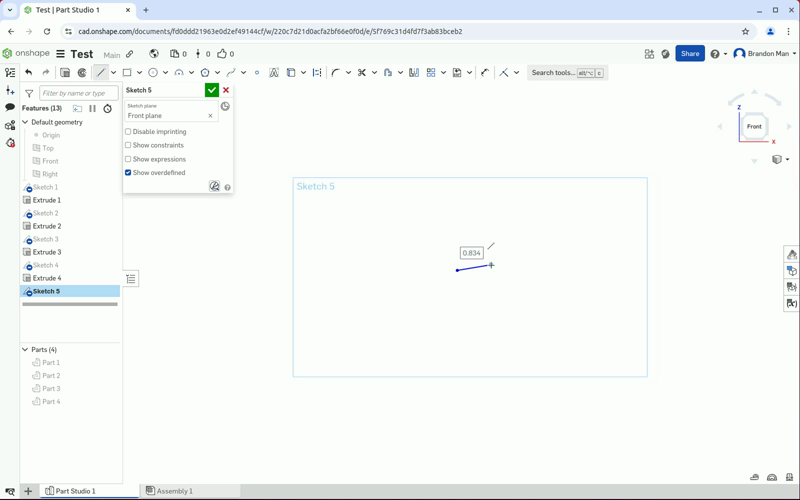
scroll(-6)
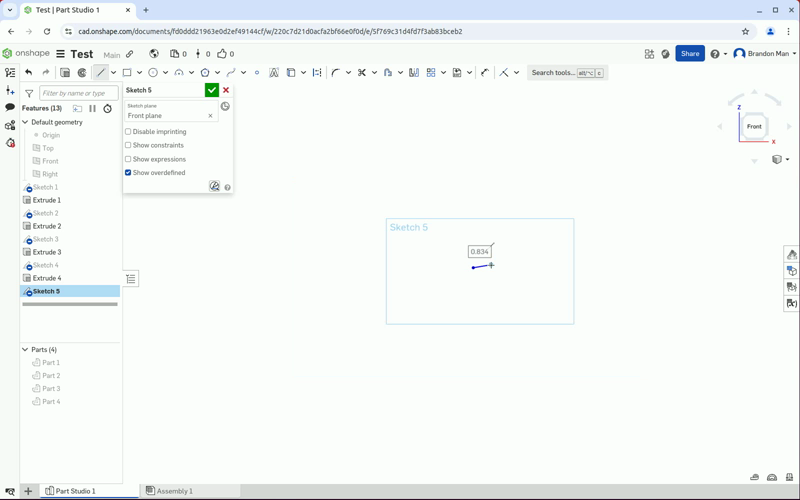
scroll(-6)
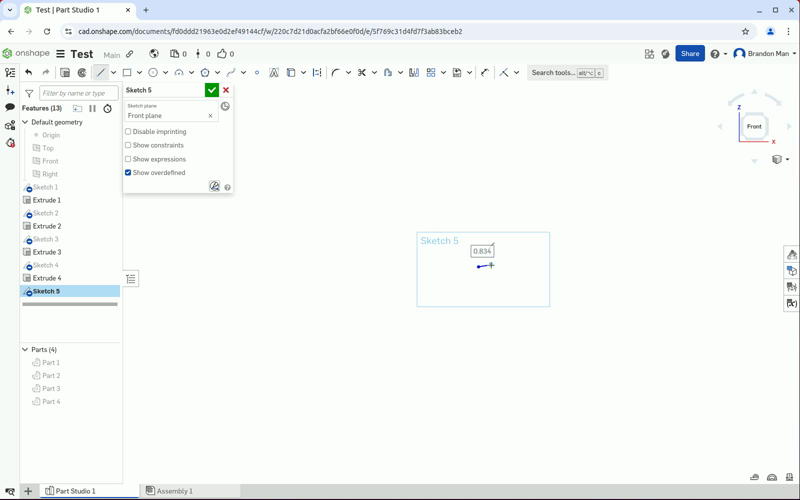
scroll(-6)
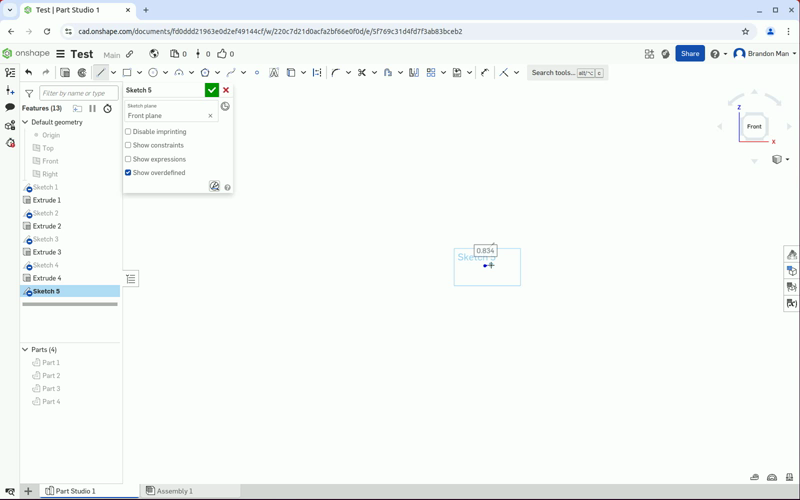
key_up(shift)
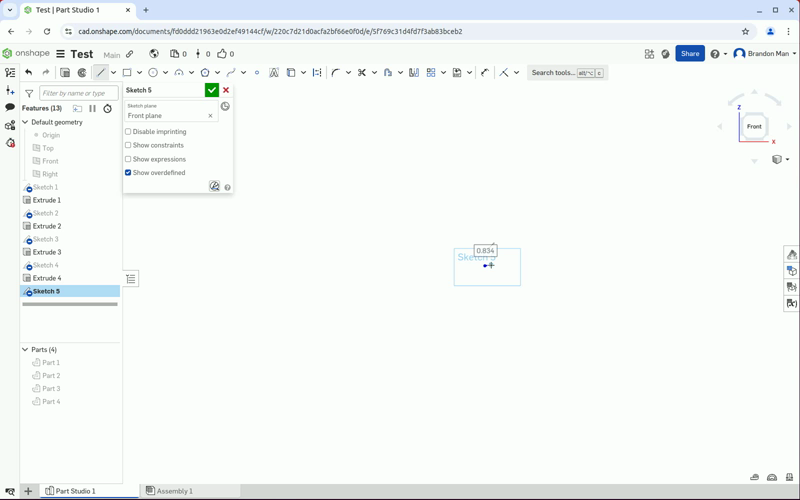
key(esc)
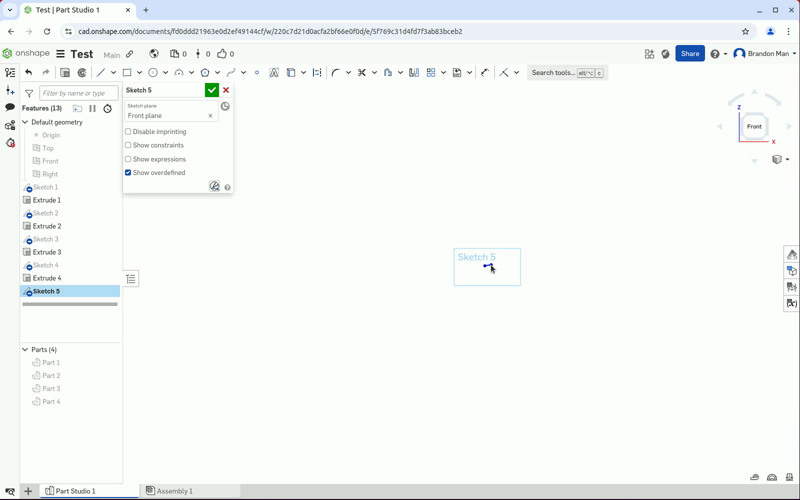
key(a)
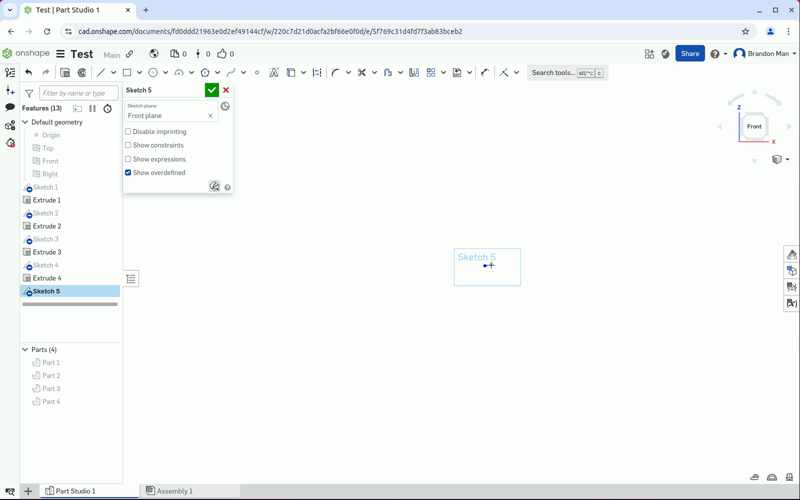
mouse_move(491, 264)
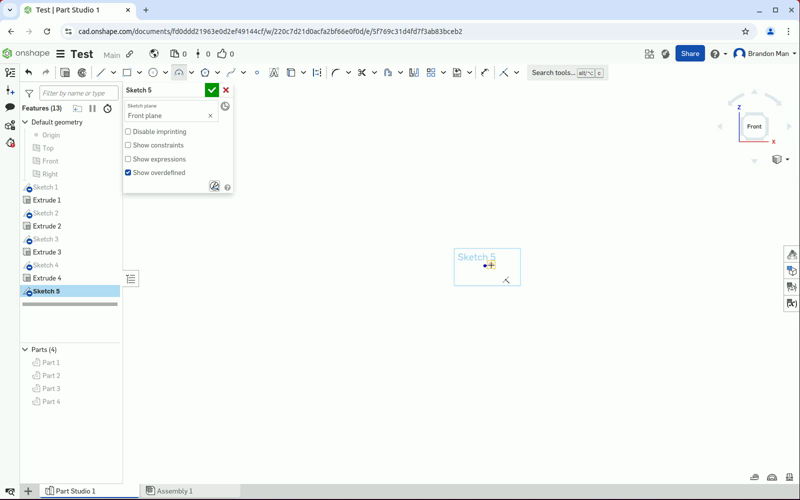
click(491, 264)
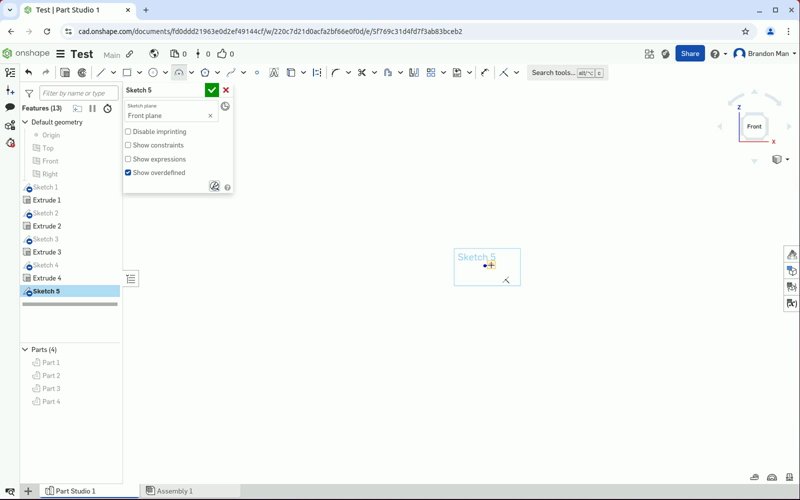
mouse_move(485, 265)
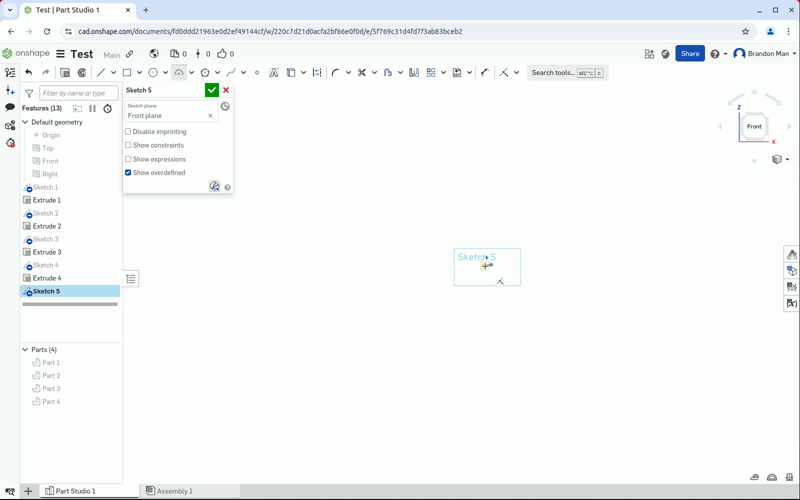
scroll(6)
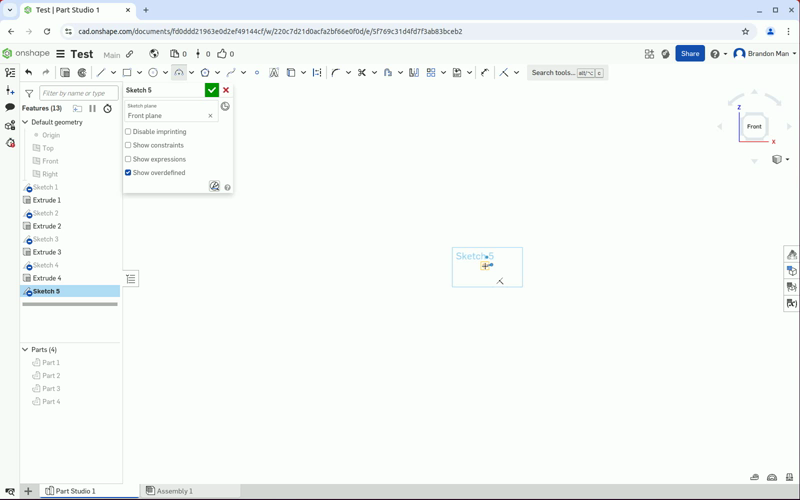
scroll(6)
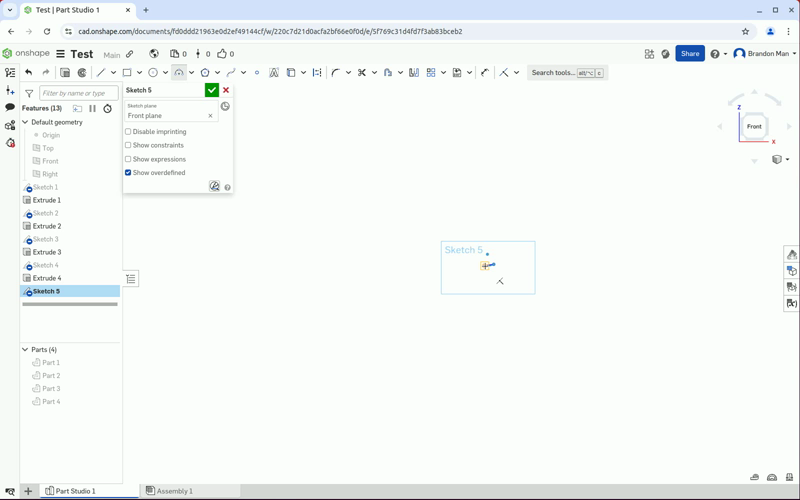
scroll(6)
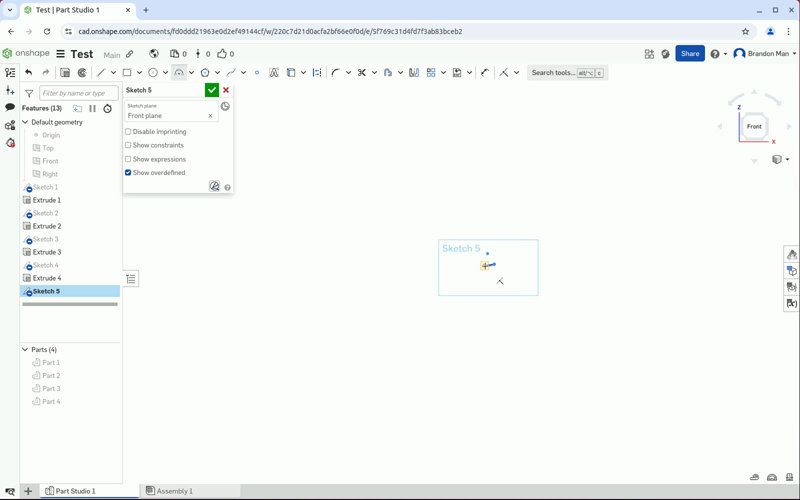
scroll(6)
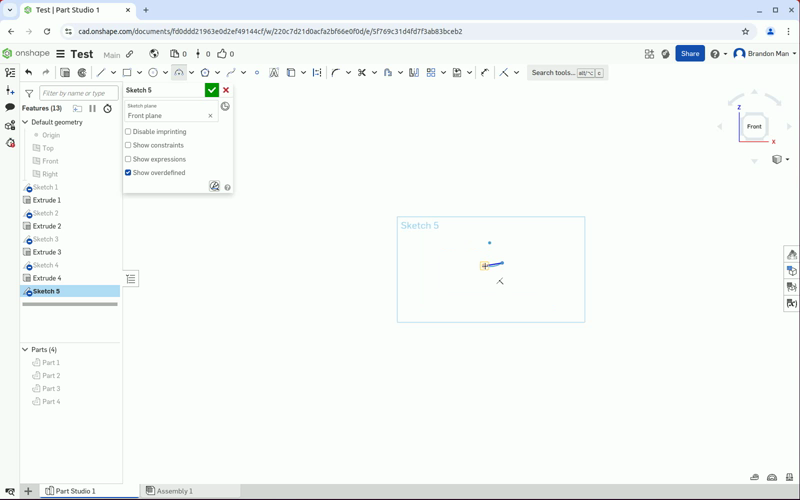
scroll(6)
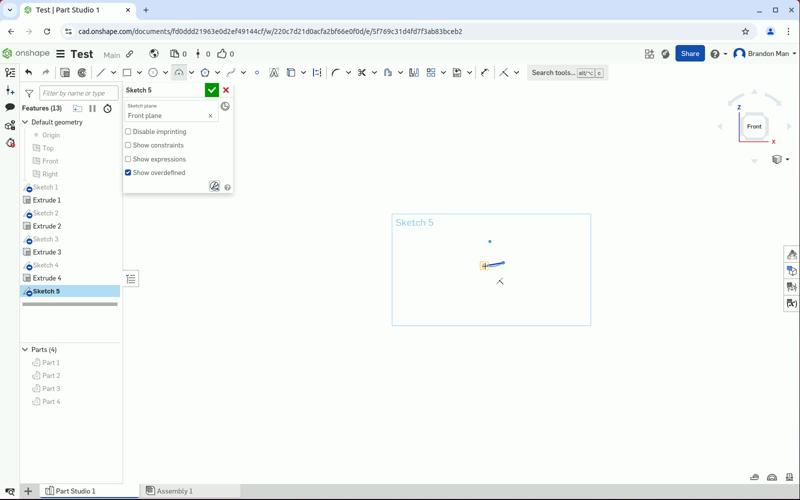
scroll(6)
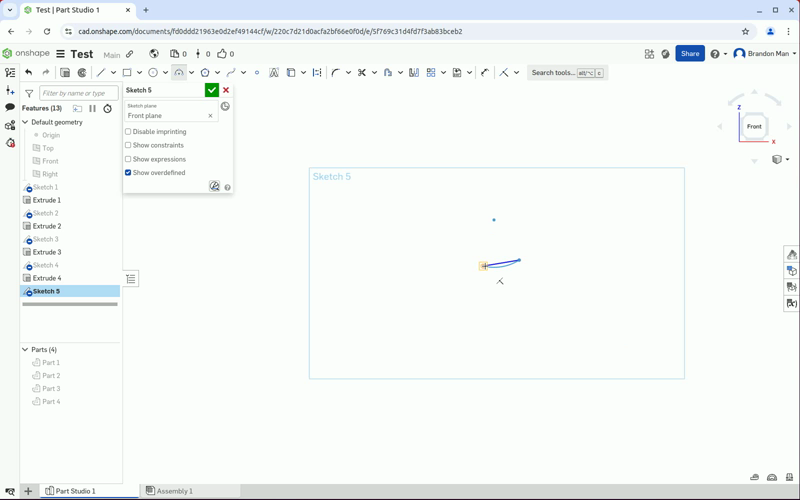
scroll(6)
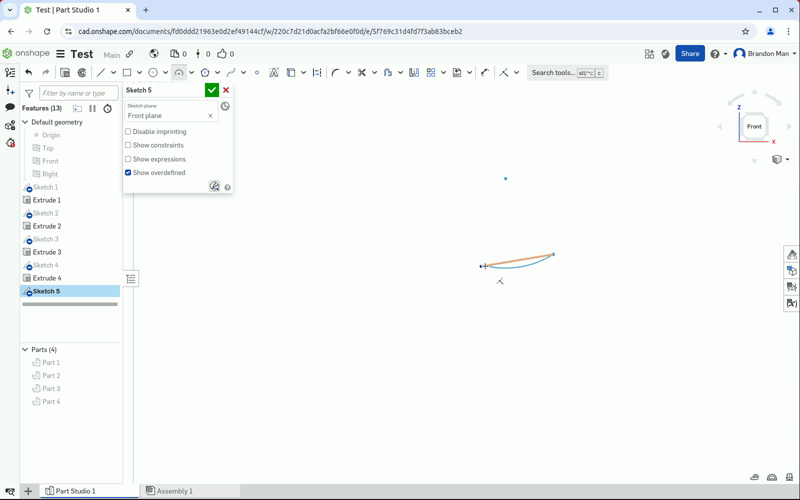
click(485, 265)
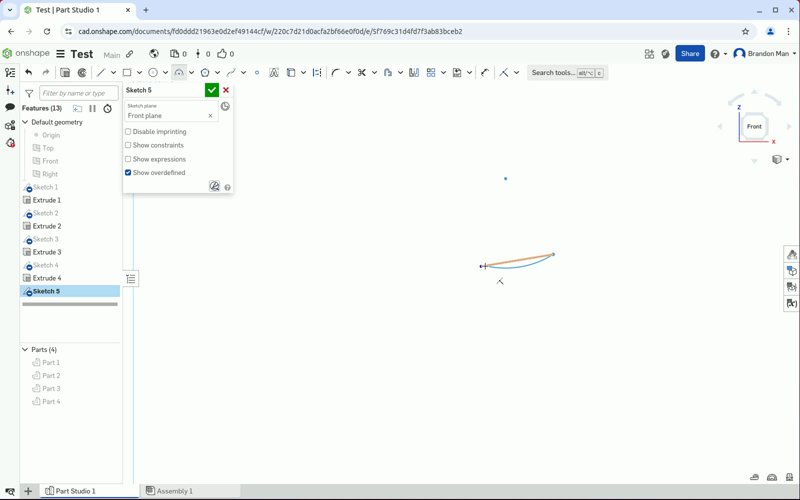
scroll(-6)
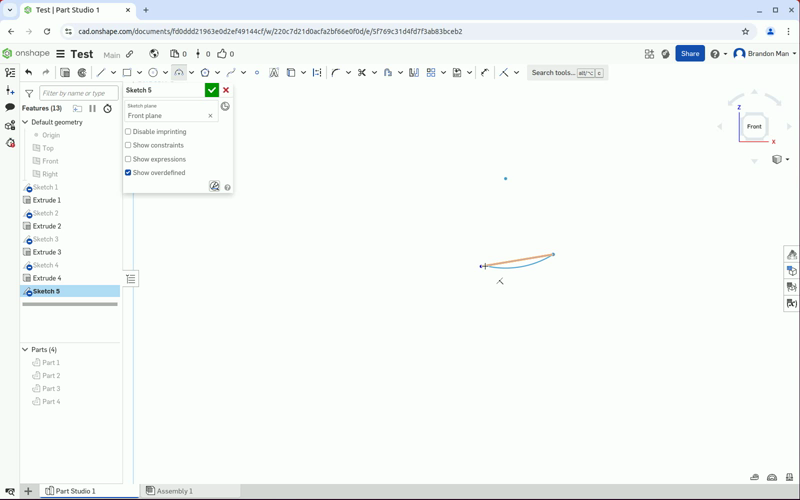
scroll(-6)
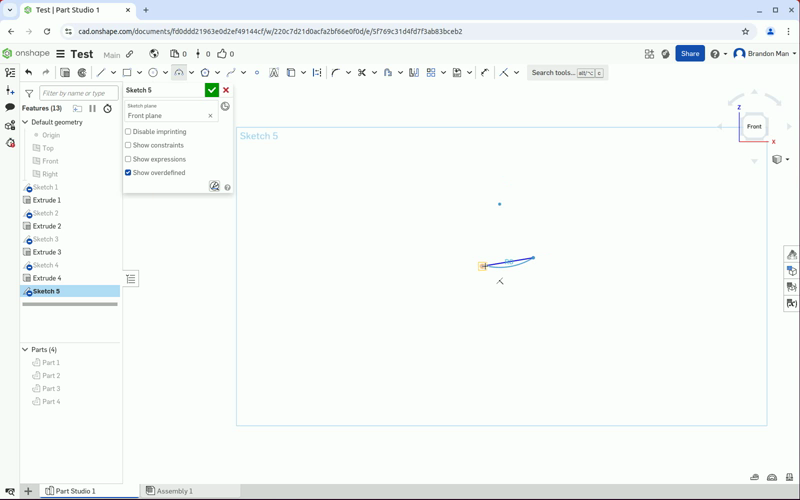
scroll(-6)
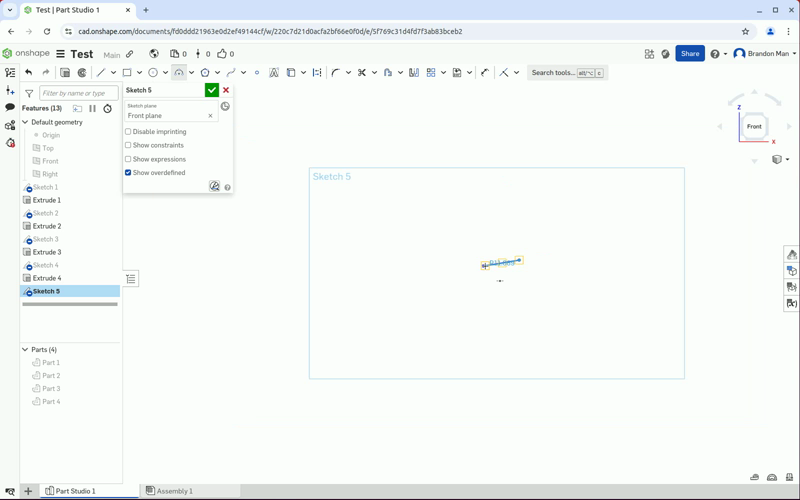
scroll(-6)
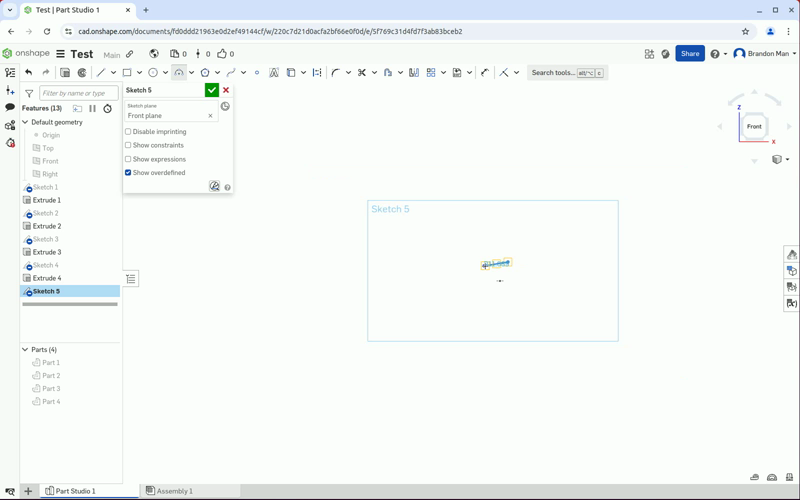
scroll(-6)
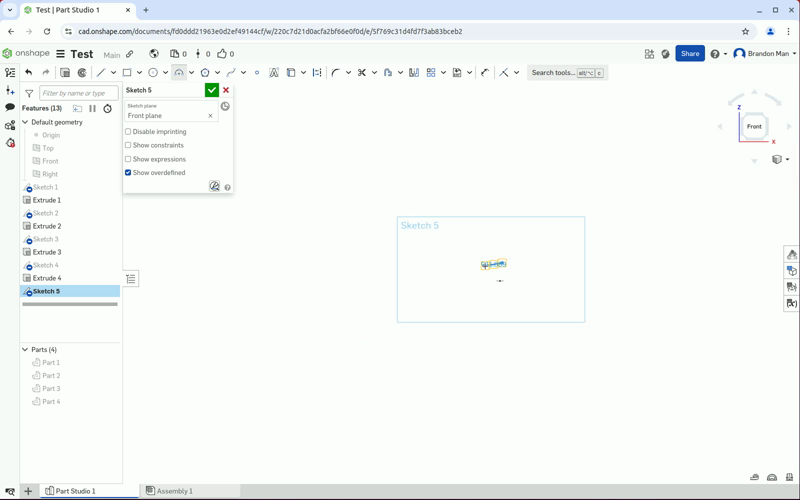
scroll(-6)
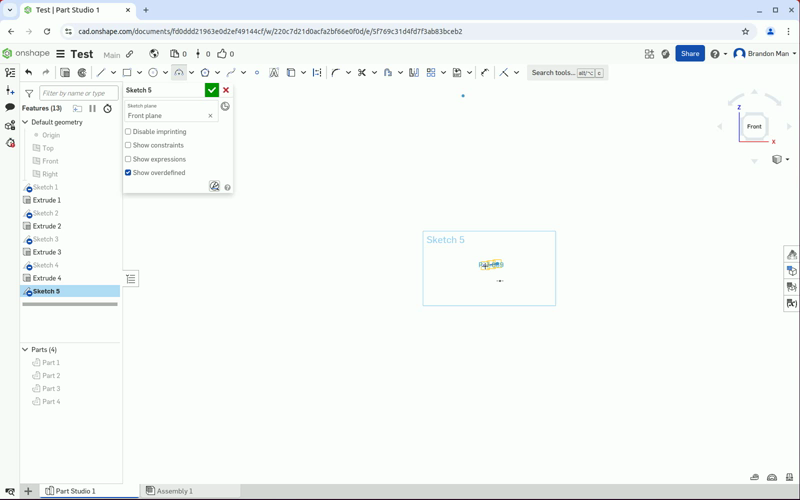
scroll(-6)
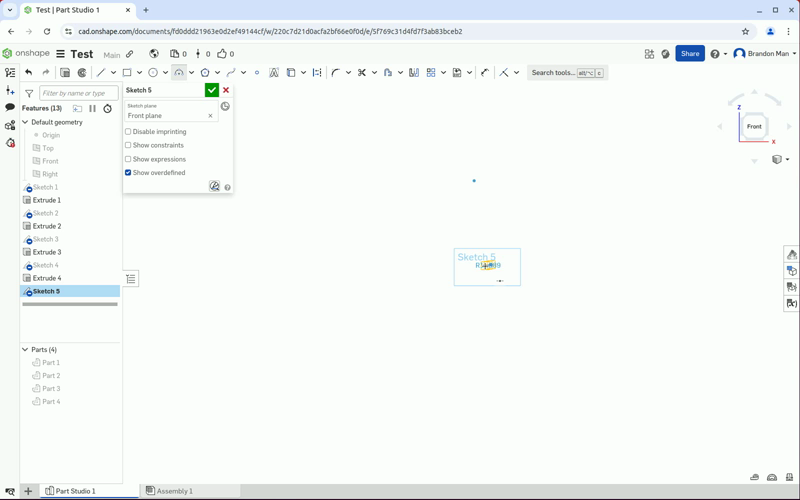
key_down(shift)
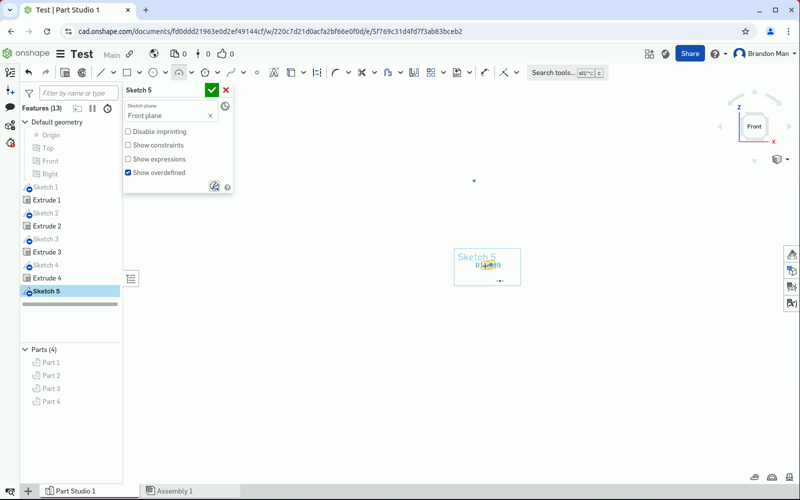
mouse_move(488, 264)
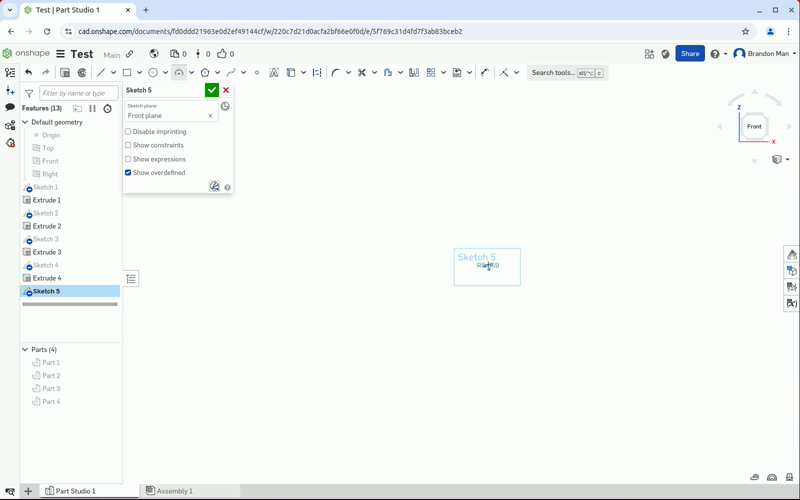
scroll(6)
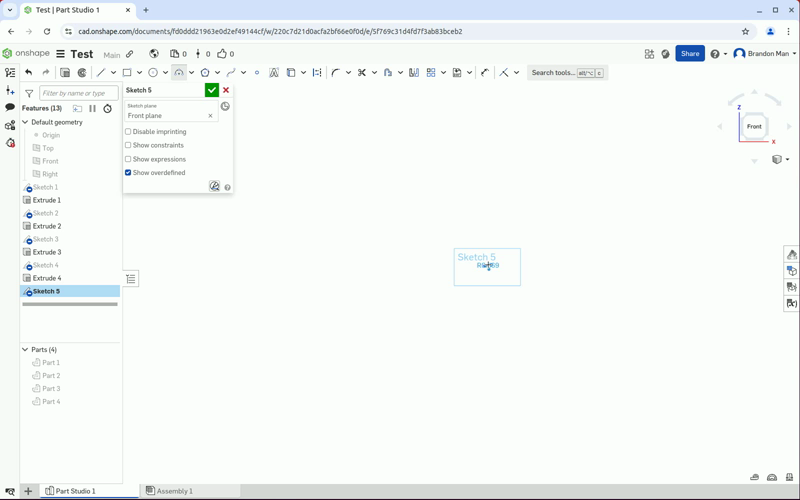
scroll(6)
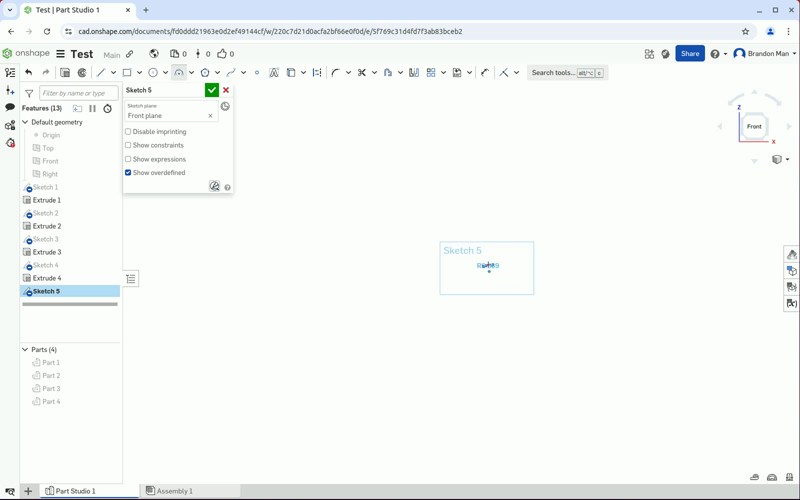
scroll(6)
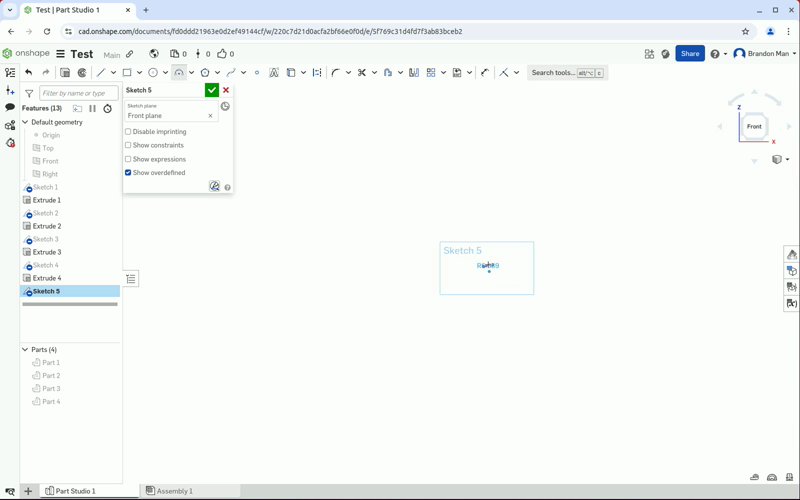
scroll(6)
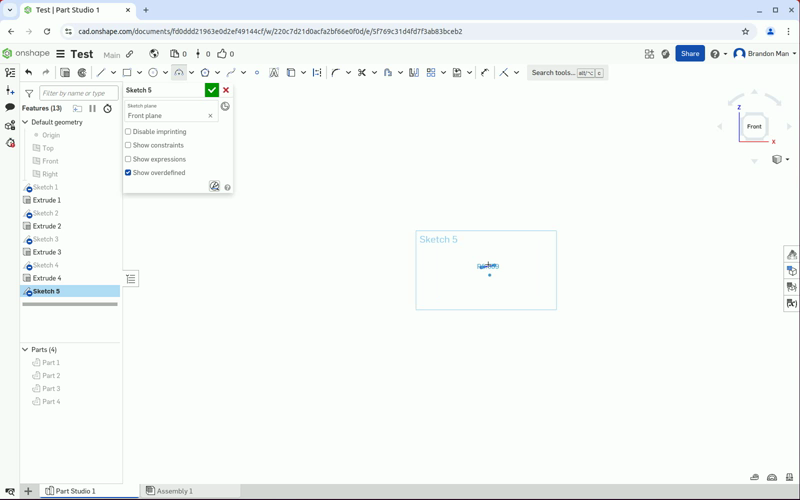
scroll(6)
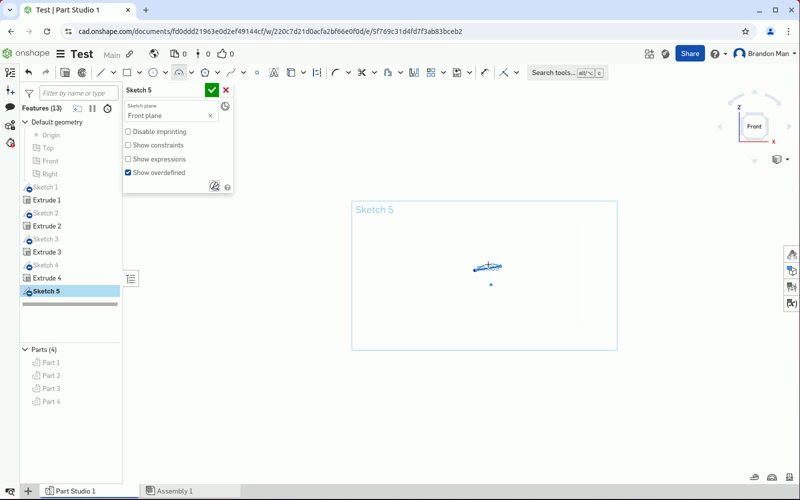
scroll(6)
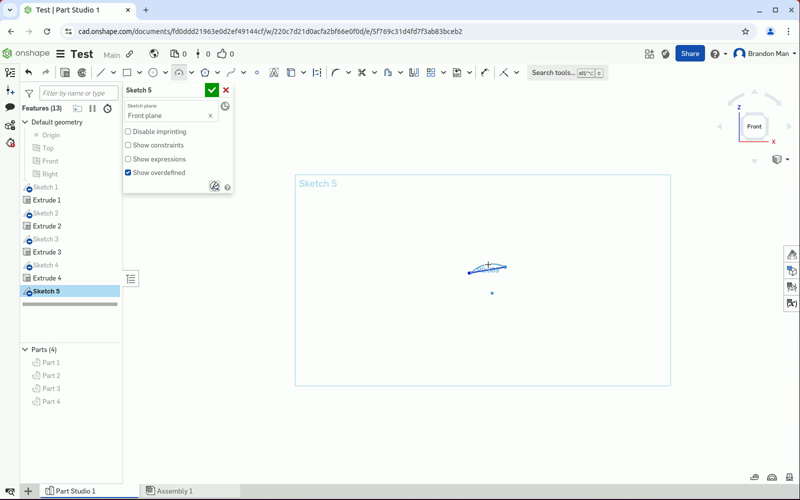
scroll(6)
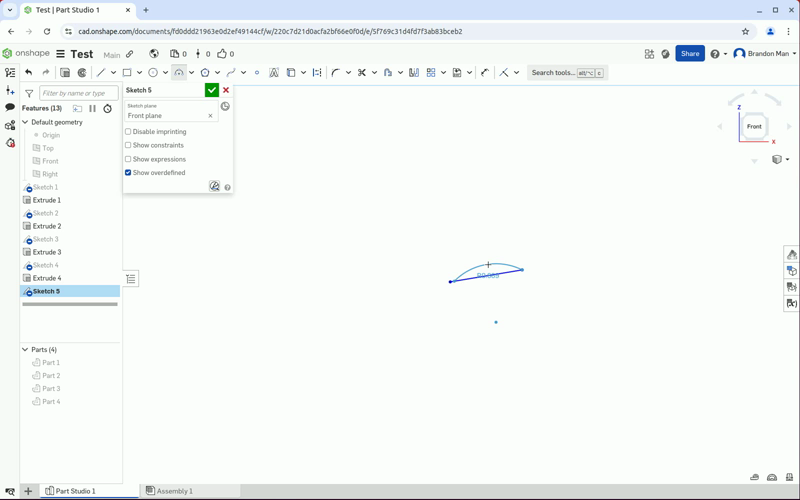
click(488, 264)
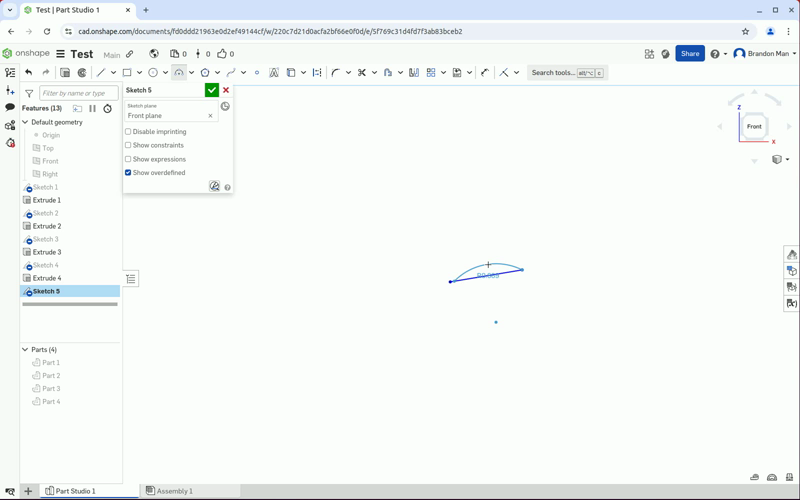
scroll(-6)
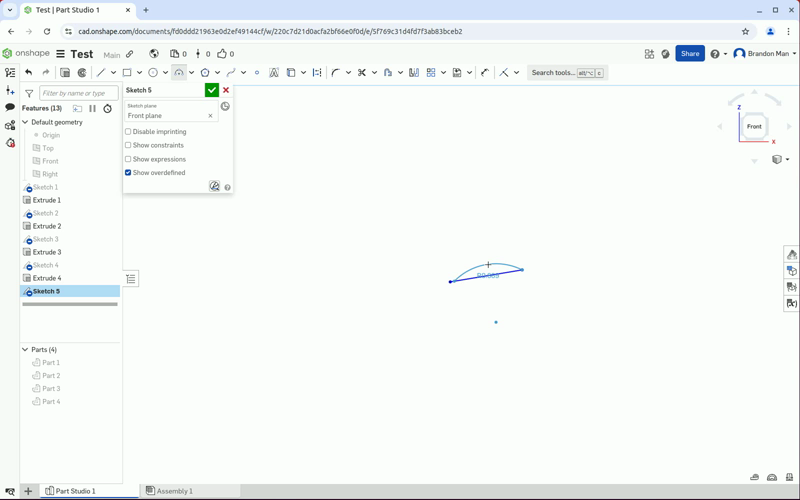
scroll(-6)
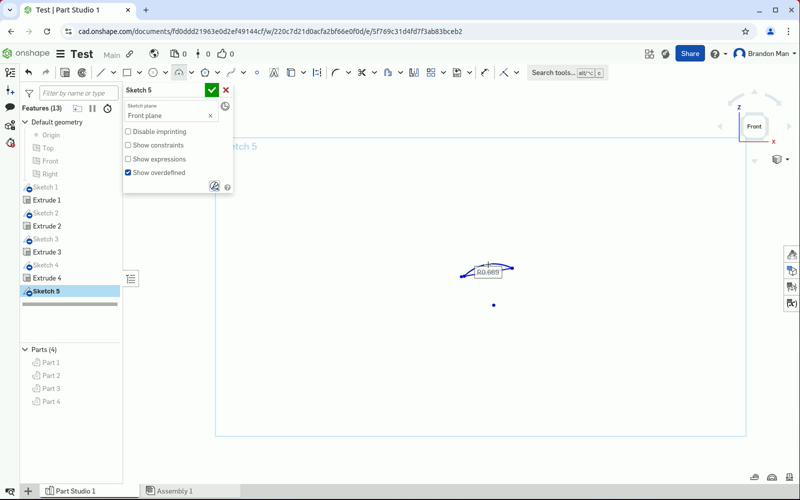
scroll(-6)
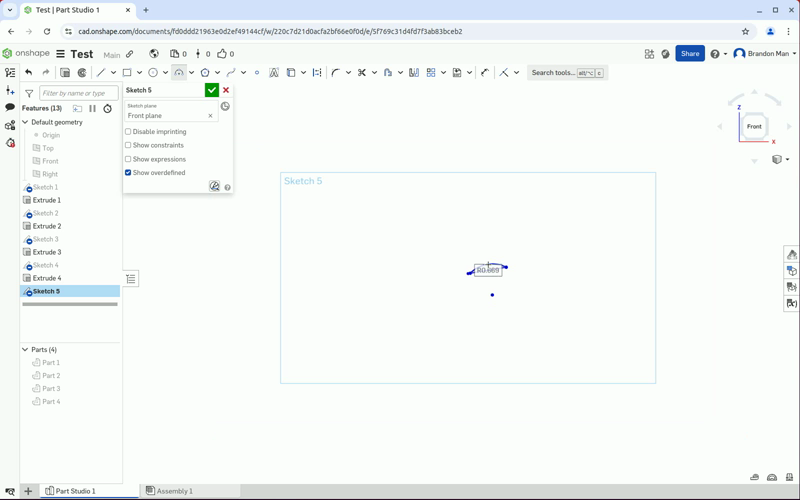
scroll(-6)
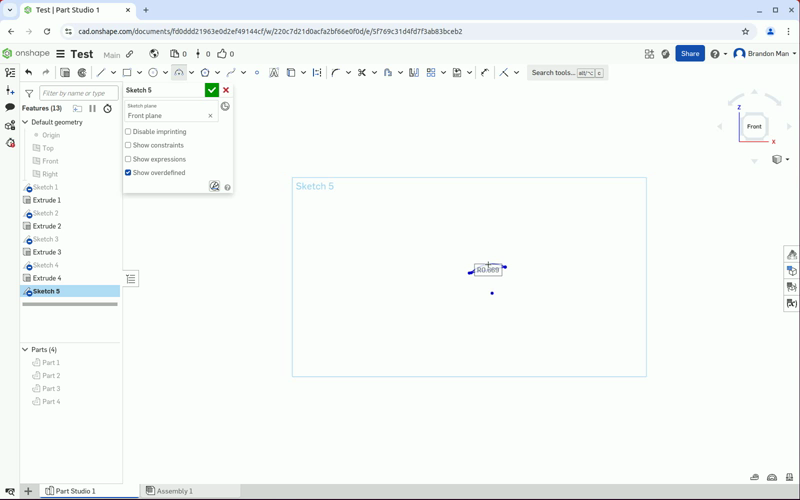
scroll(-6)
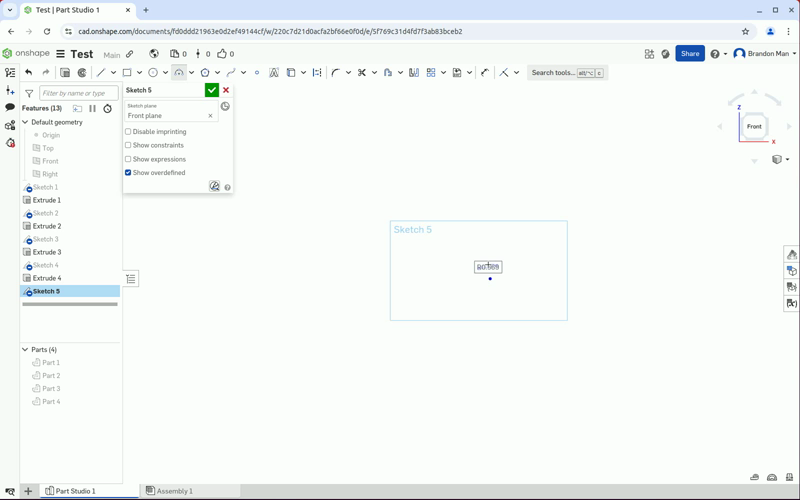
scroll(-6)
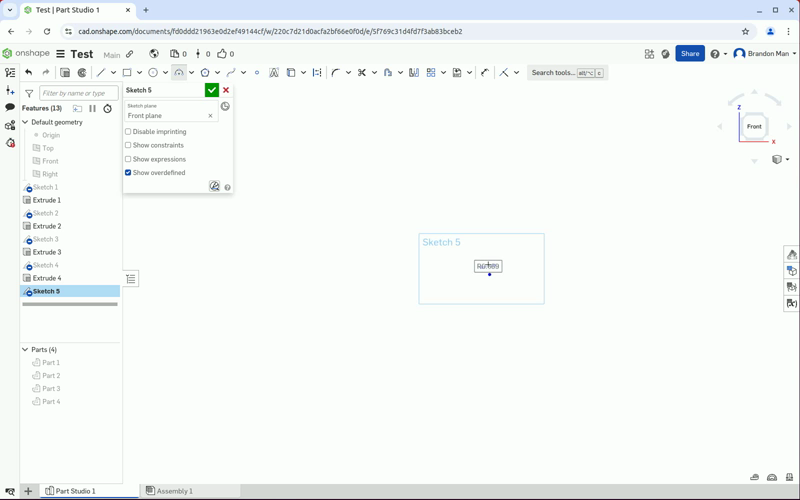
scroll(-6)
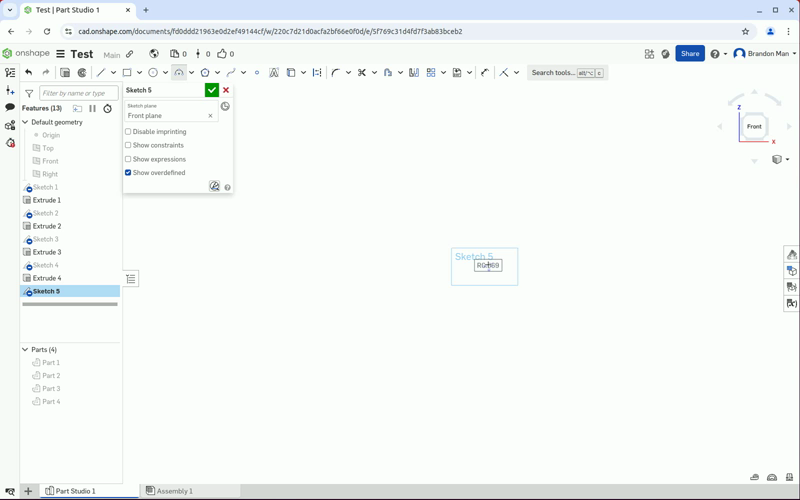
key_up(shift)
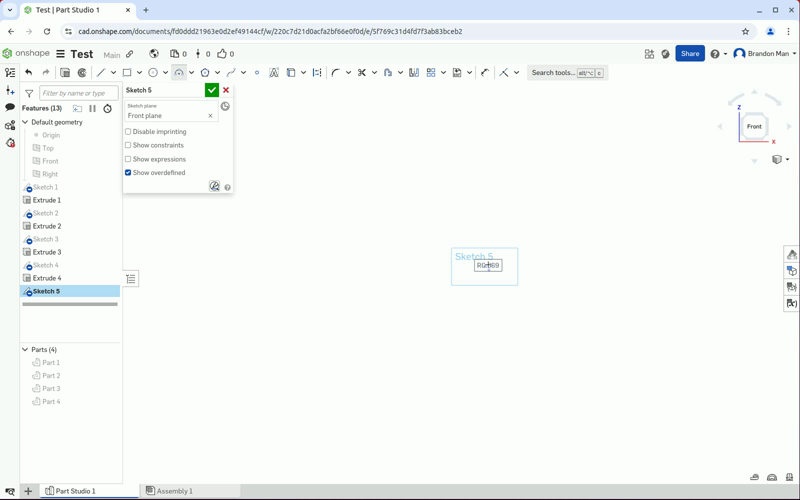
key(esc)
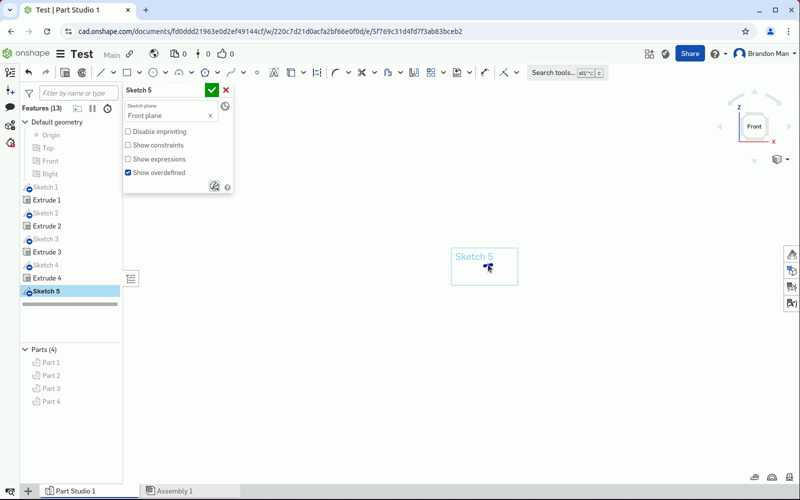
mouse_move(489, 264)
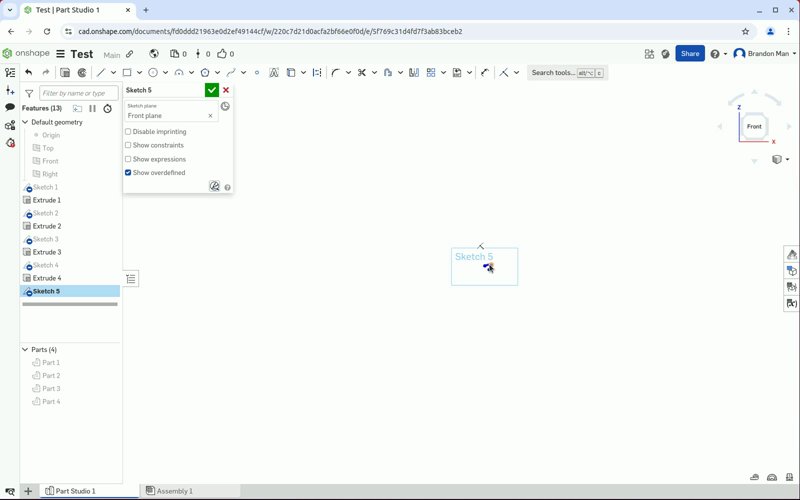
scroll(6)
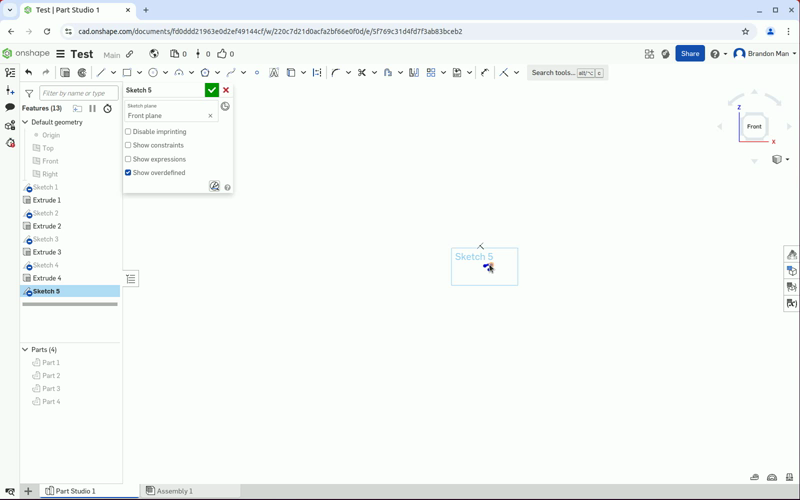
scroll(6)
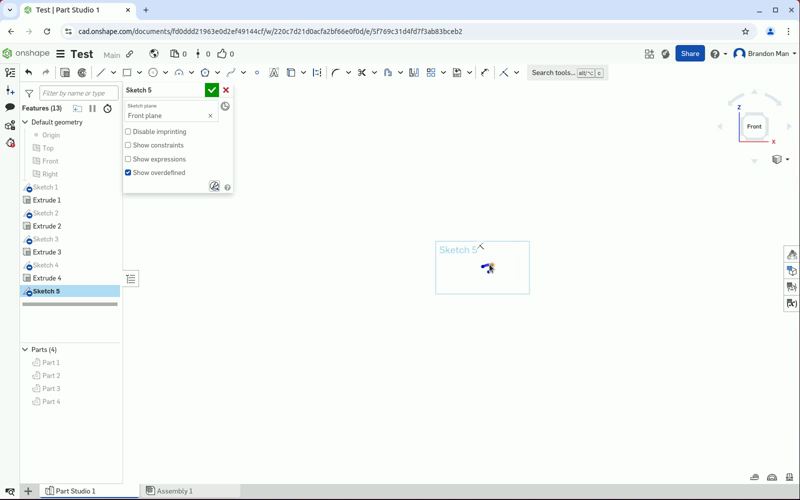
scroll(6)
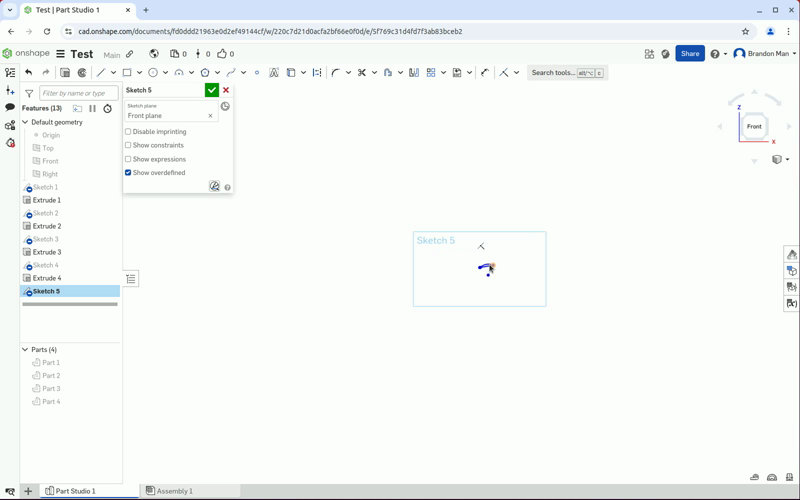
scroll(6)
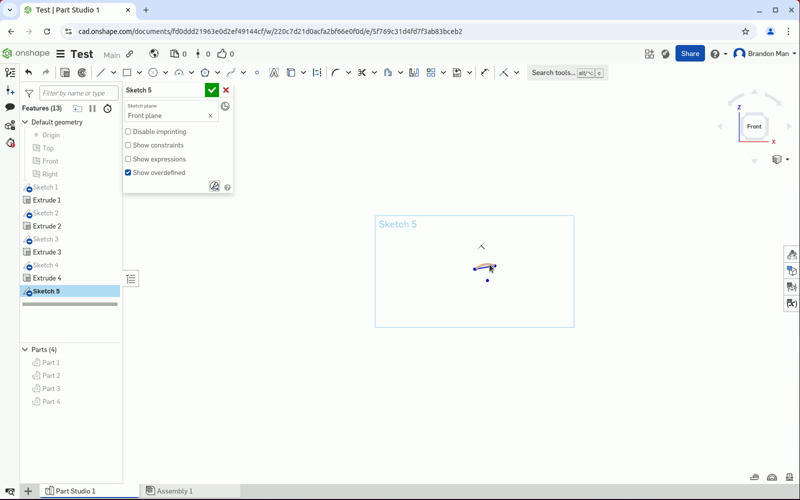
scroll(6)
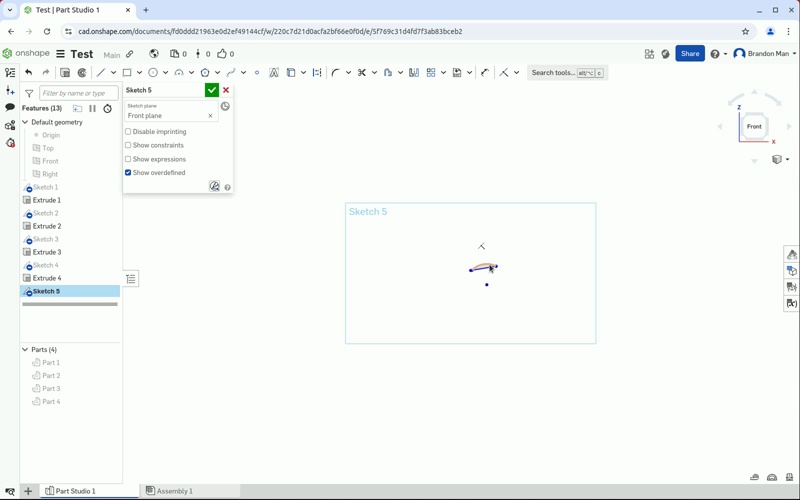
scroll(6)
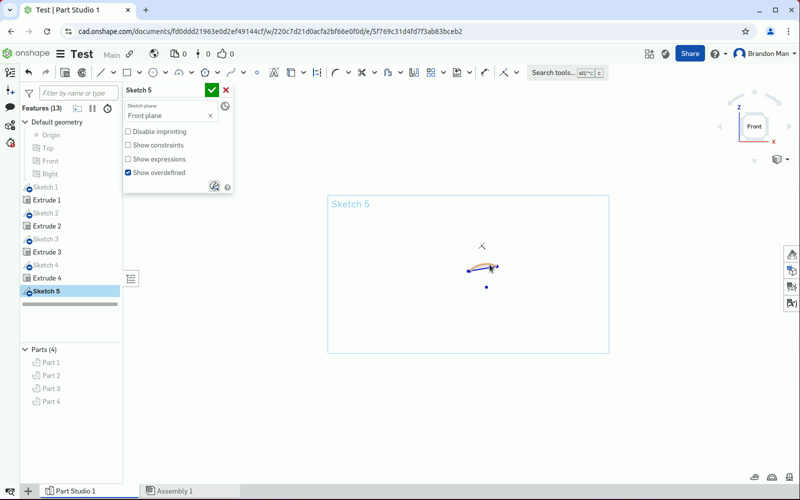
scroll(6)
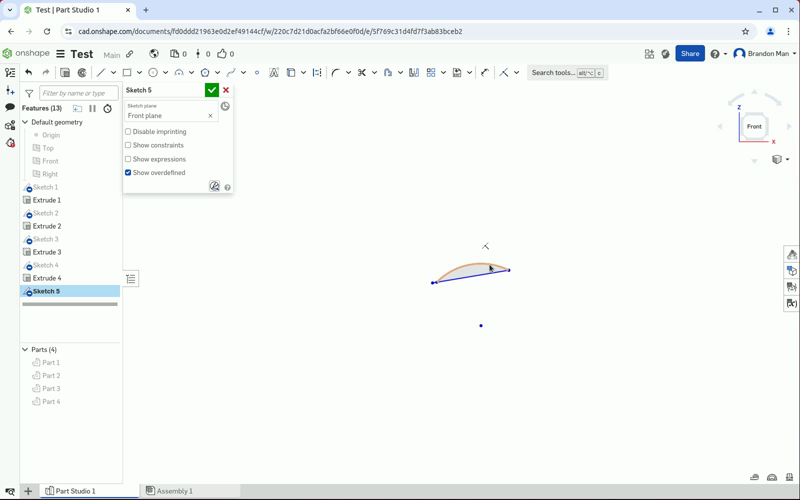
click(489, 264)
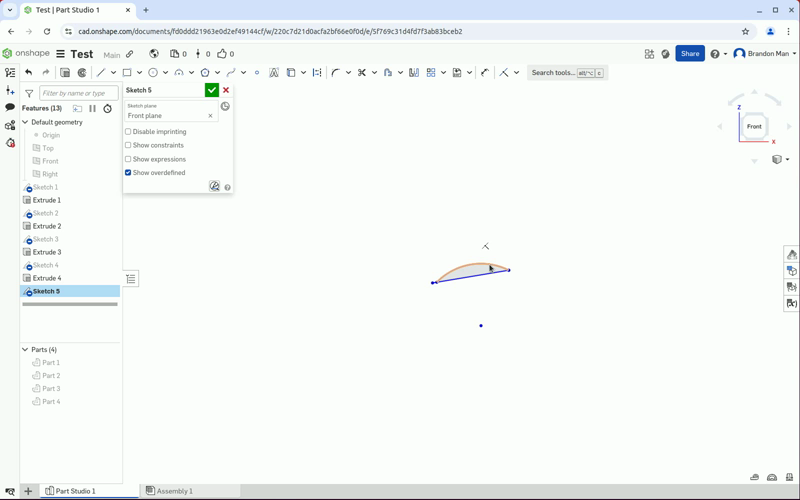
scroll(-6)
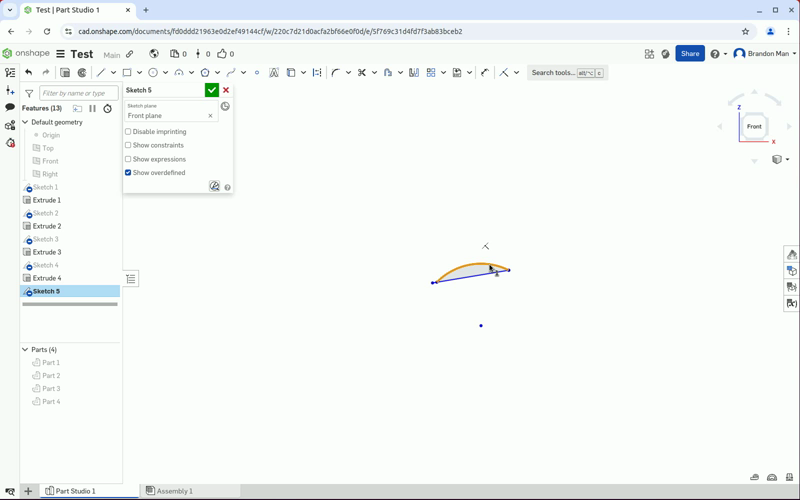
scroll(-6)
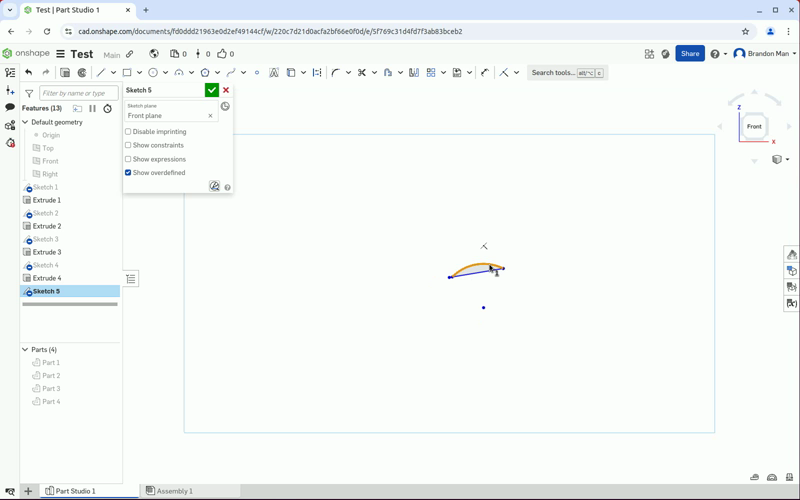
scroll(-6)
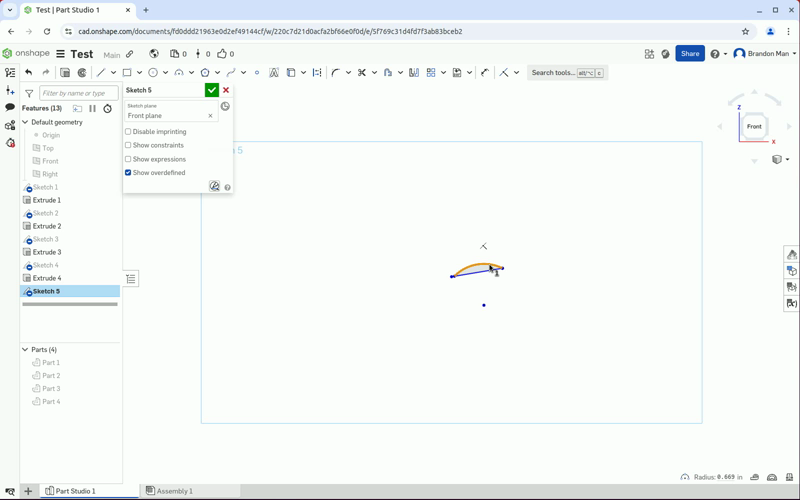
scroll(-6)
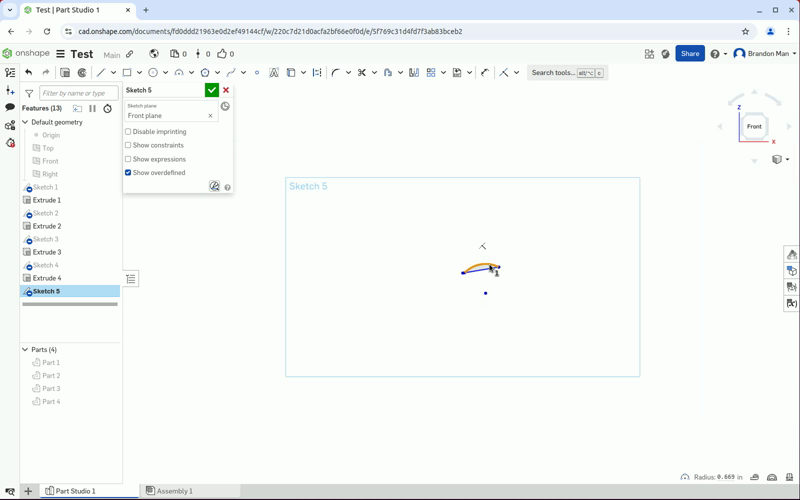
scroll(-6)
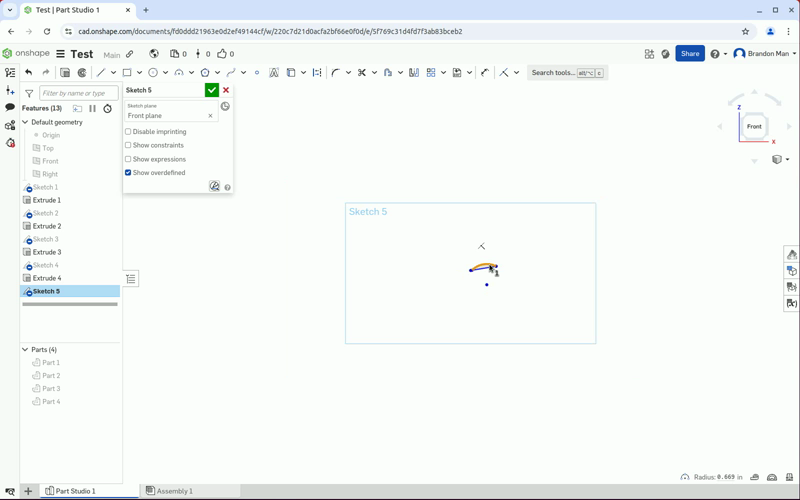
scroll(-6)
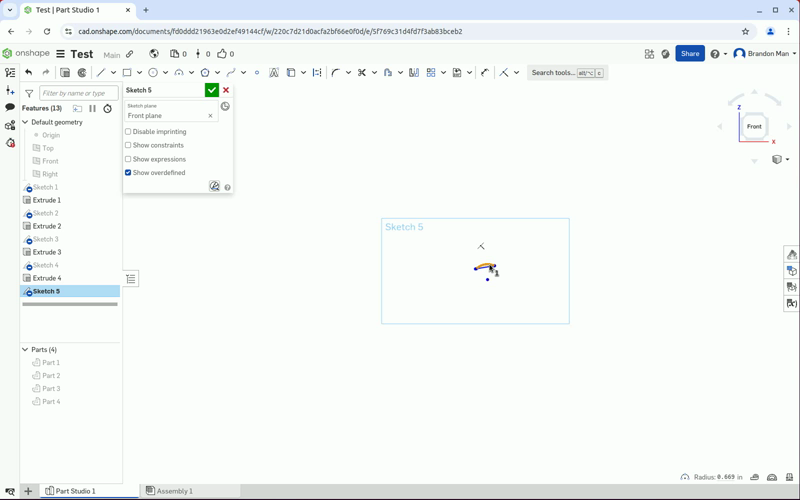
scroll(-6)
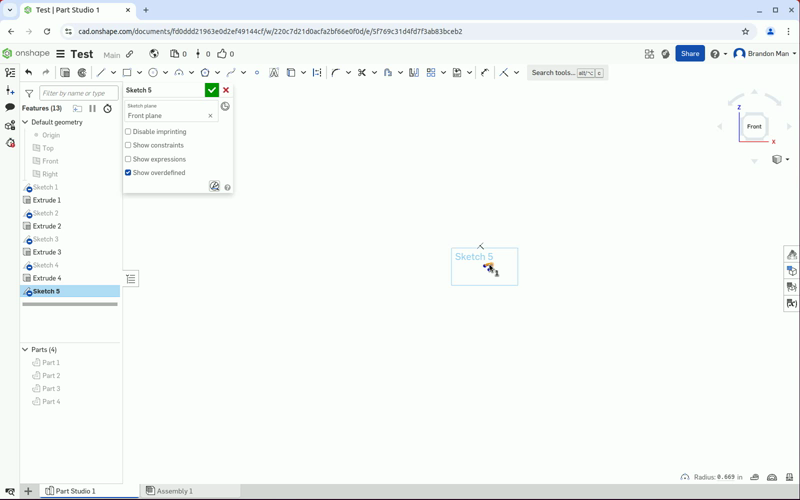
mouse_move(73, 352)
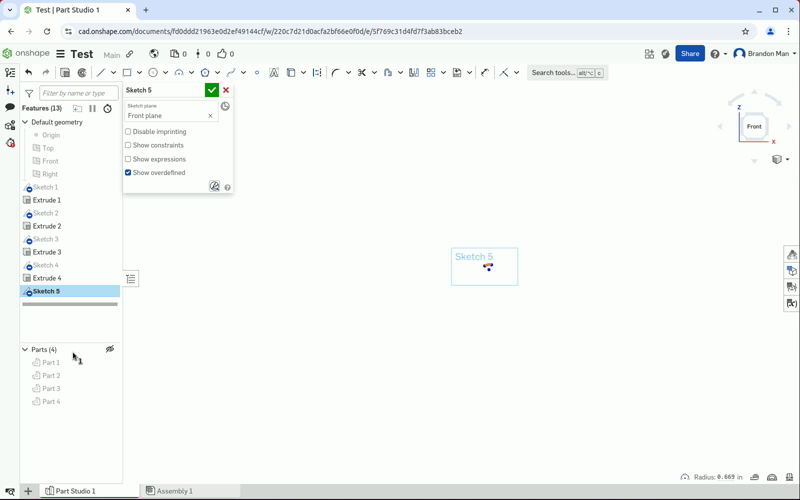
key(shift+y)
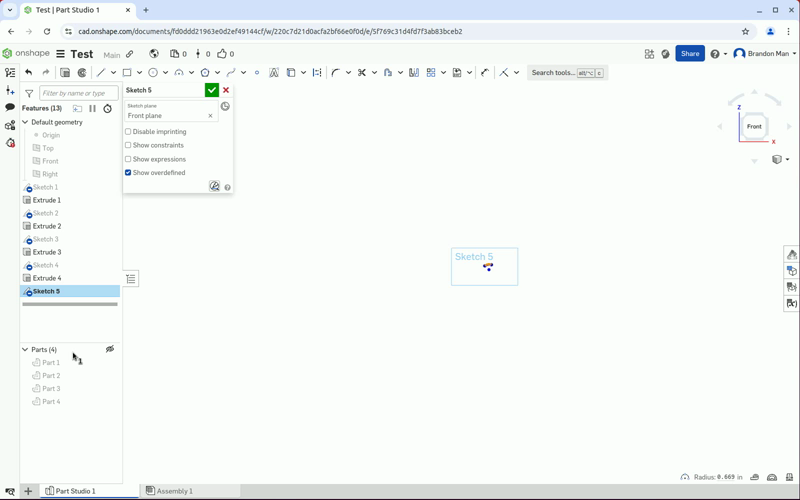
key(shift+e)
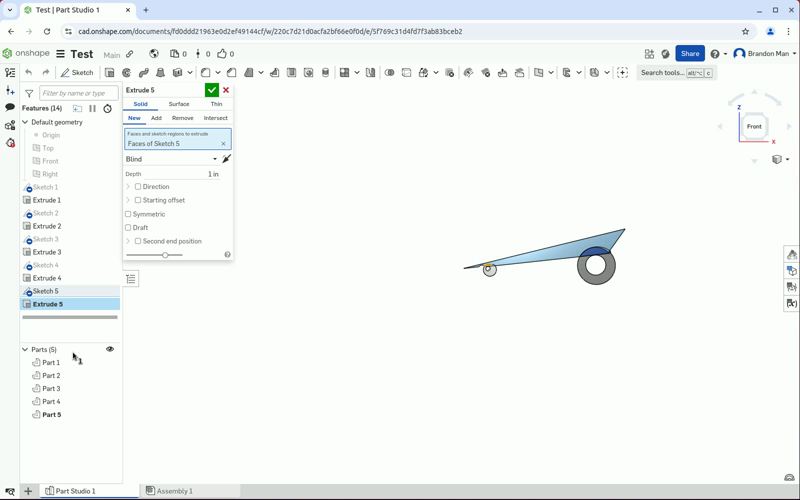
mouse_move(143, 106)
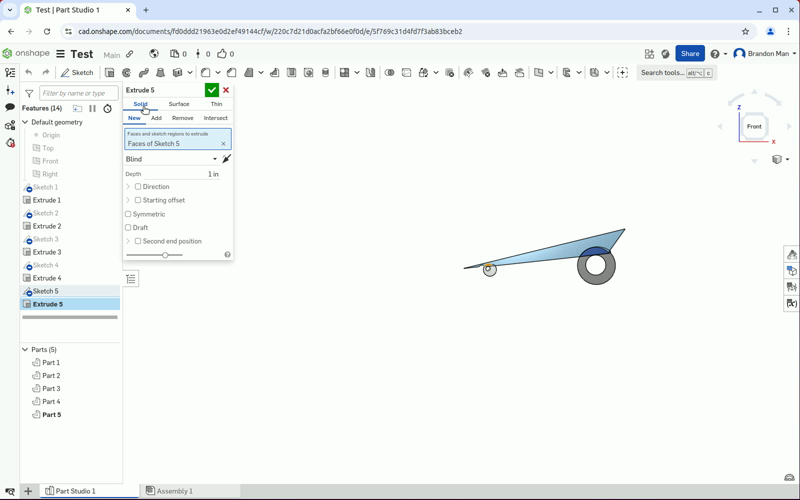
click(143, 106)
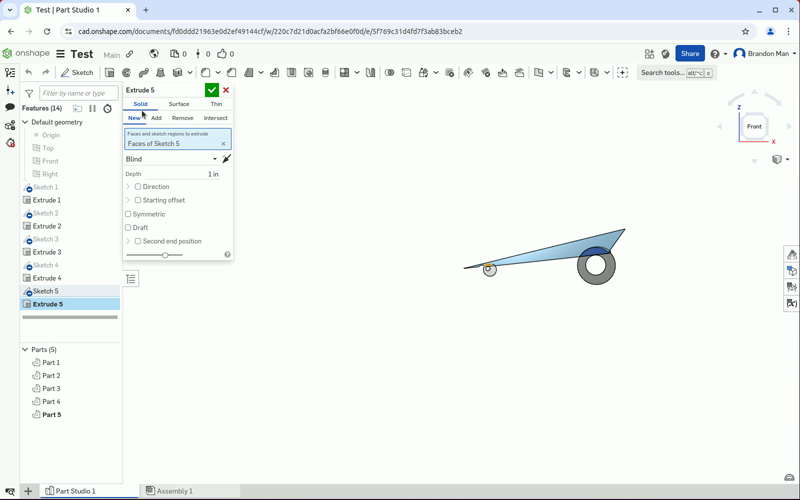
mouse_move(137, 120)
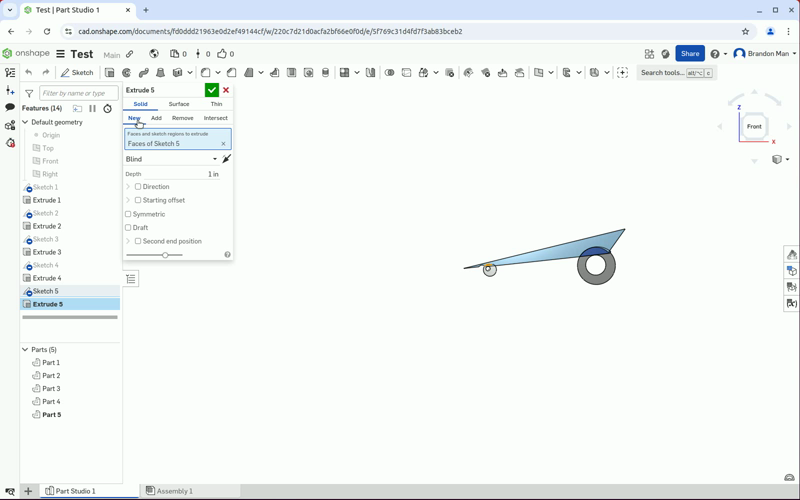
click(137, 120)
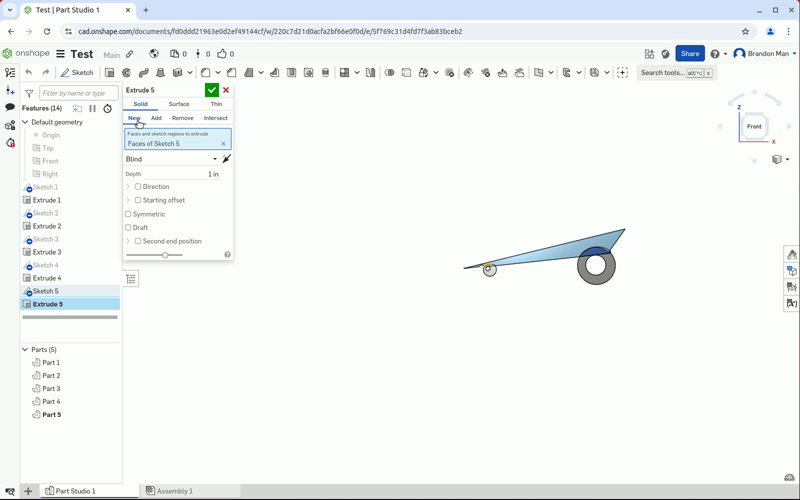
key(tab, 4)
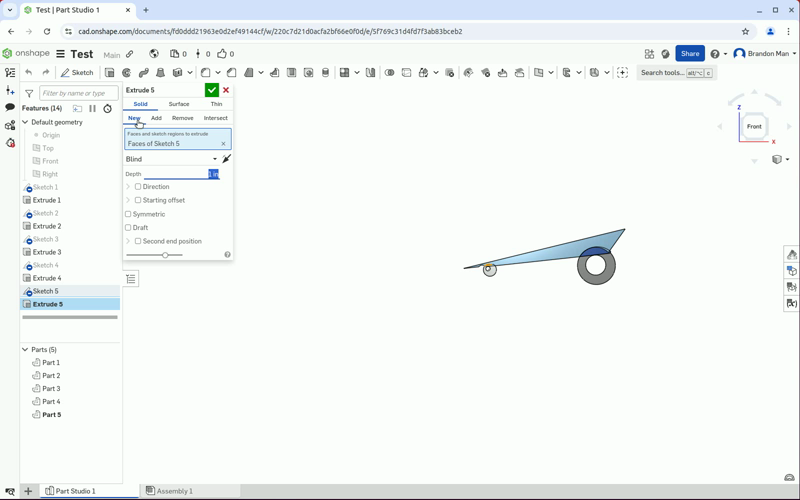
text(6.499)
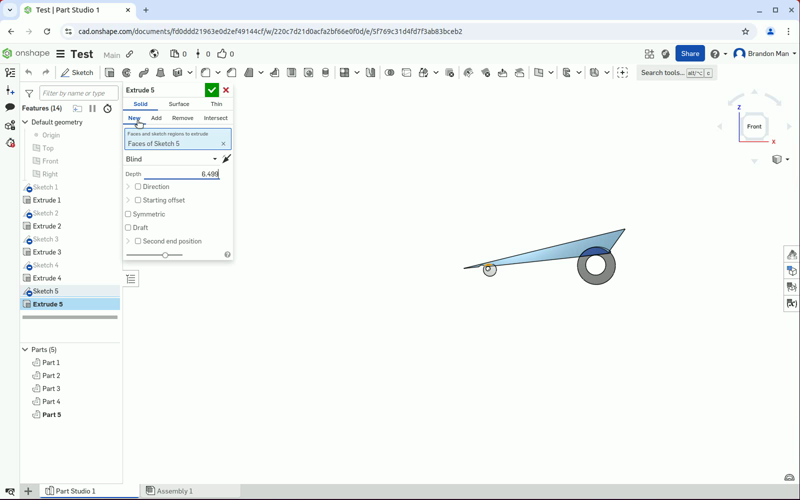
key(enter)
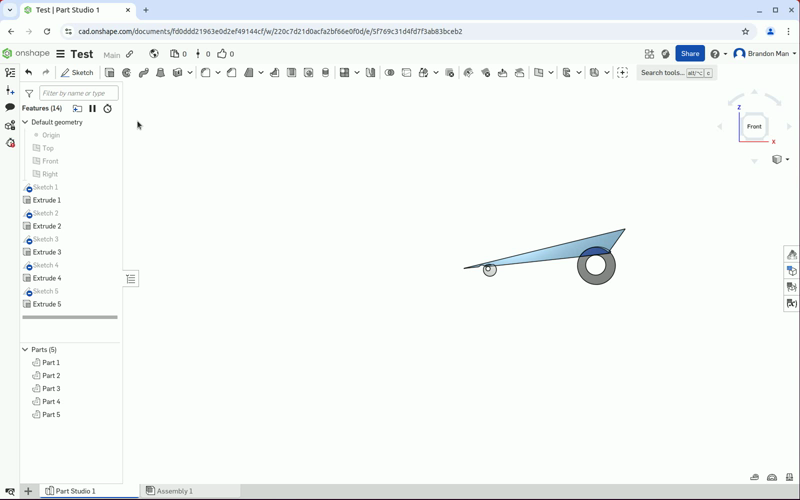
key(shift+h)
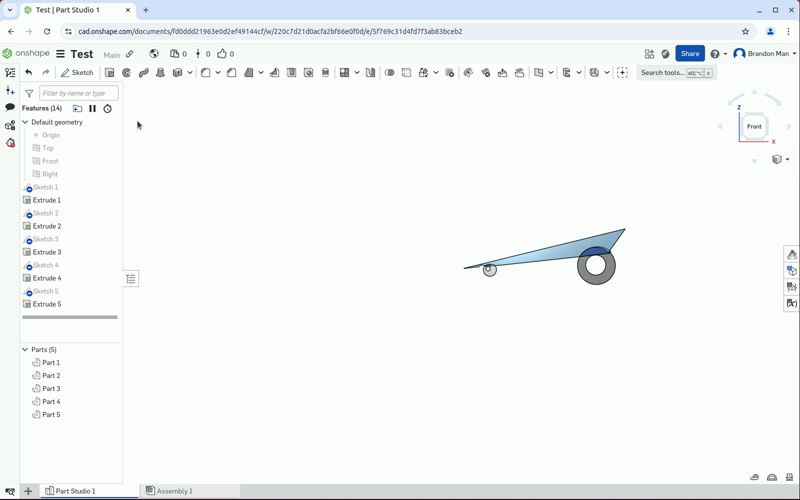
key(shift+h)
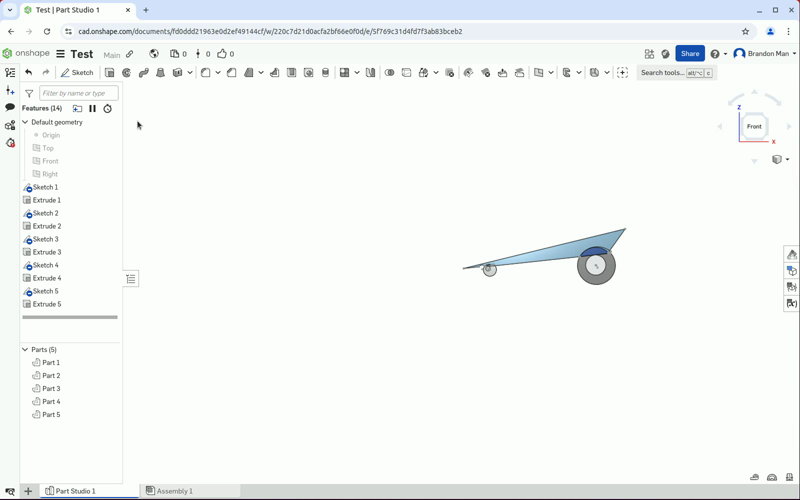
key(shift+7)
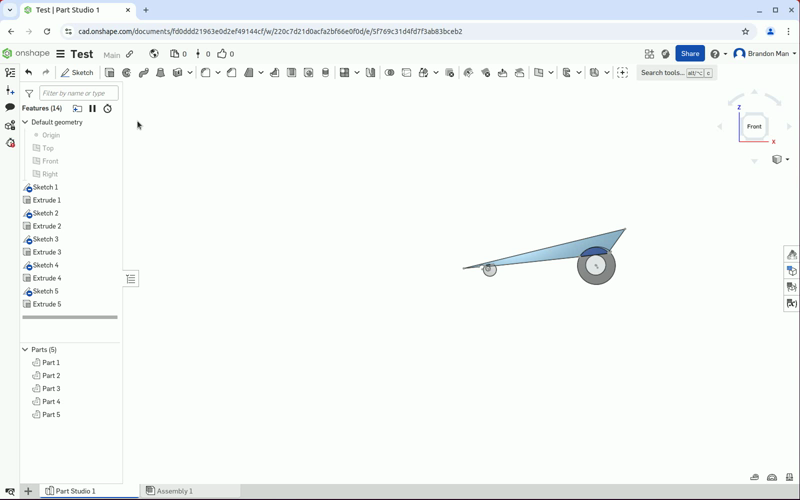
key(left, 2)
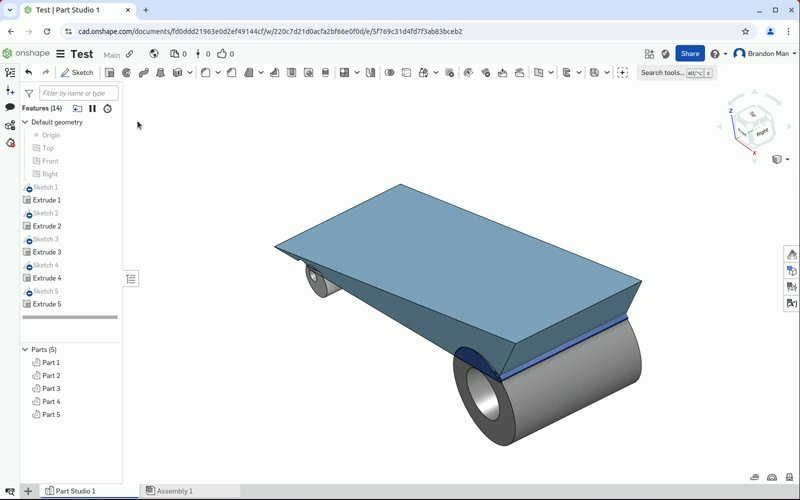
key(down, 2)
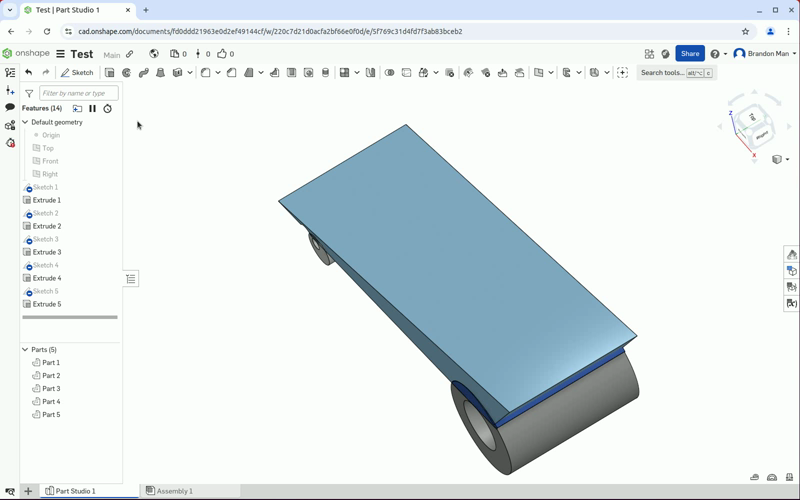
key(up, 2)
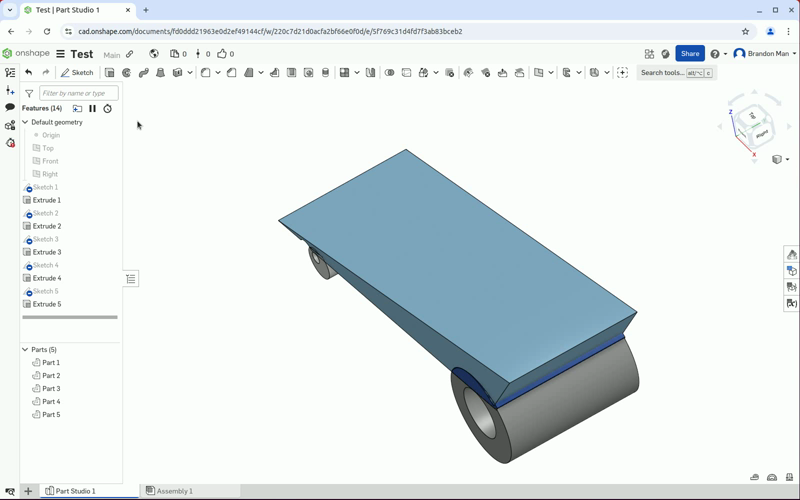
key(right, 2)
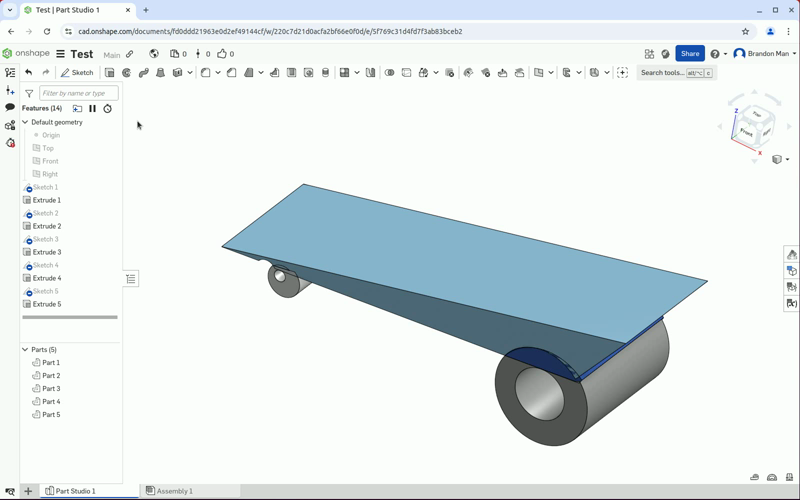
mouse_move(73, 189)
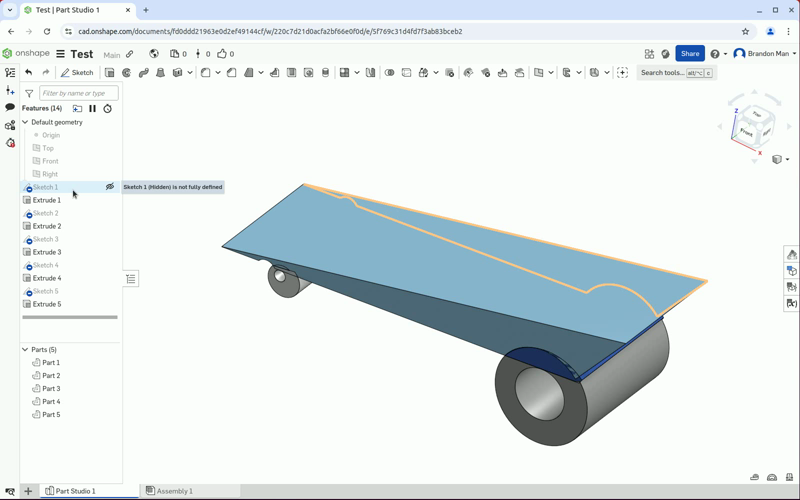
click(73, 189)